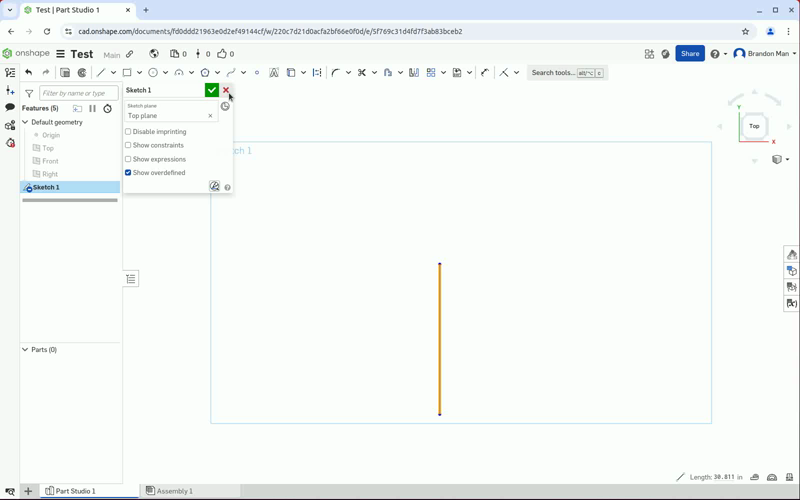
key(shift+h)
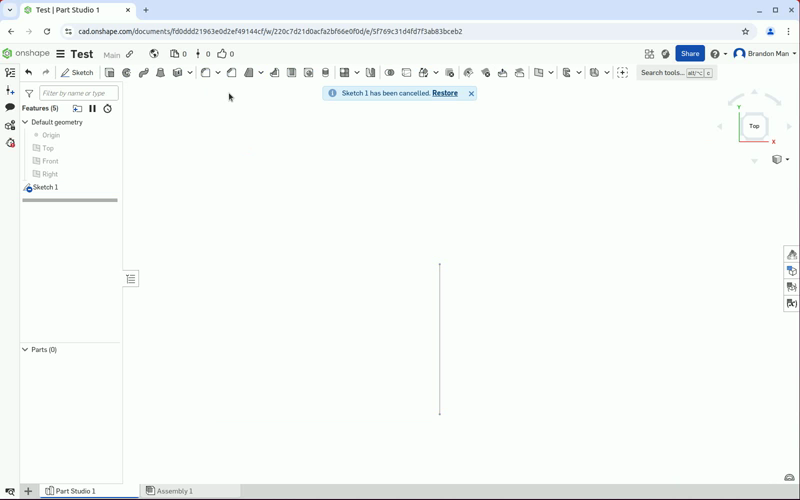
key(shift+s)
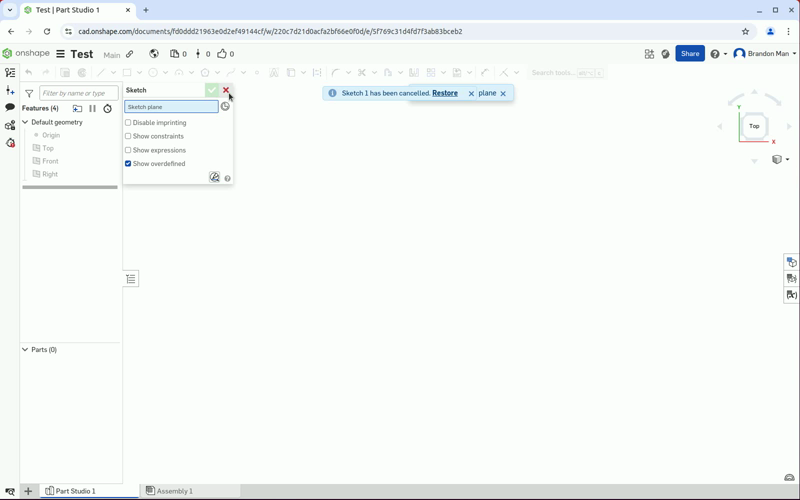
mouse_move(73, 150)
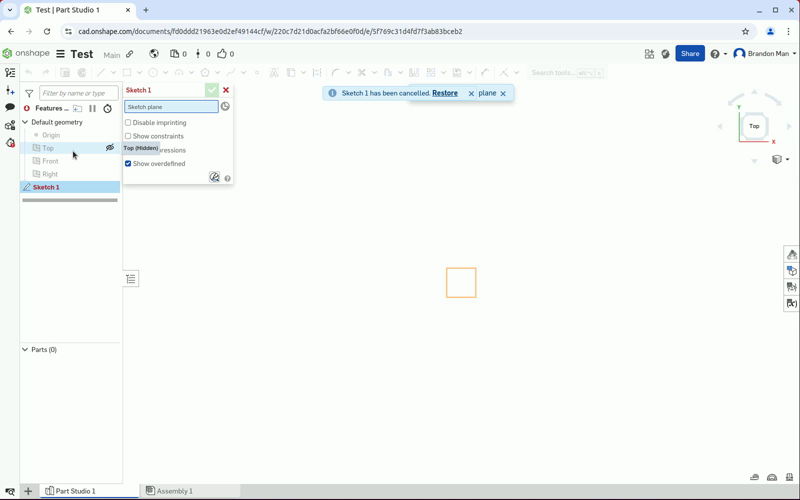
click(73, 150)
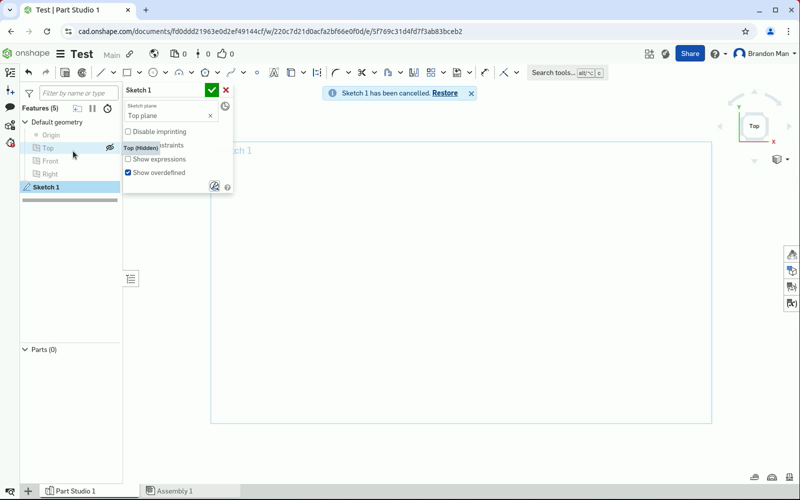
mouse_move(73, 352)
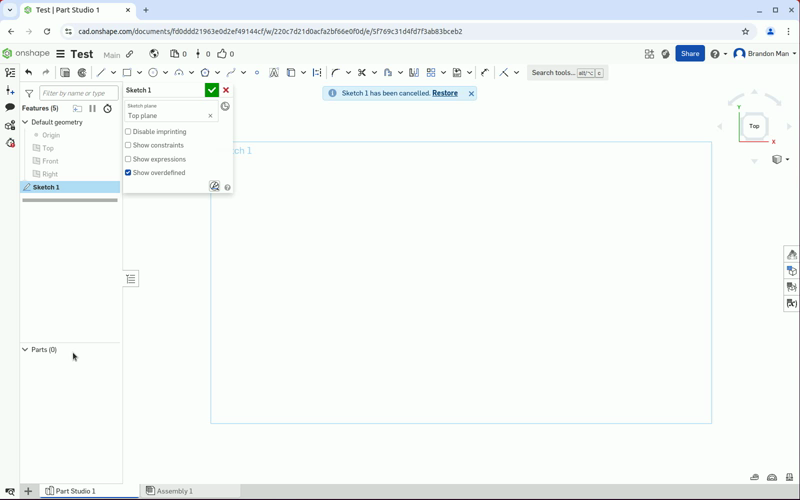
key(y)
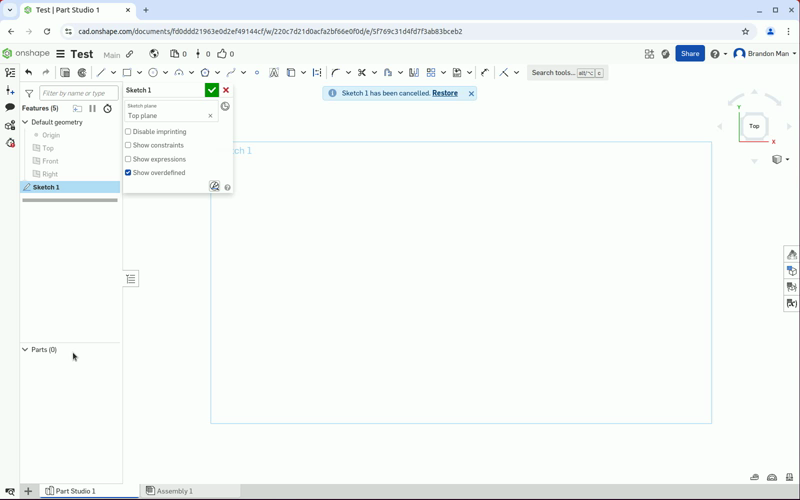
key(l)
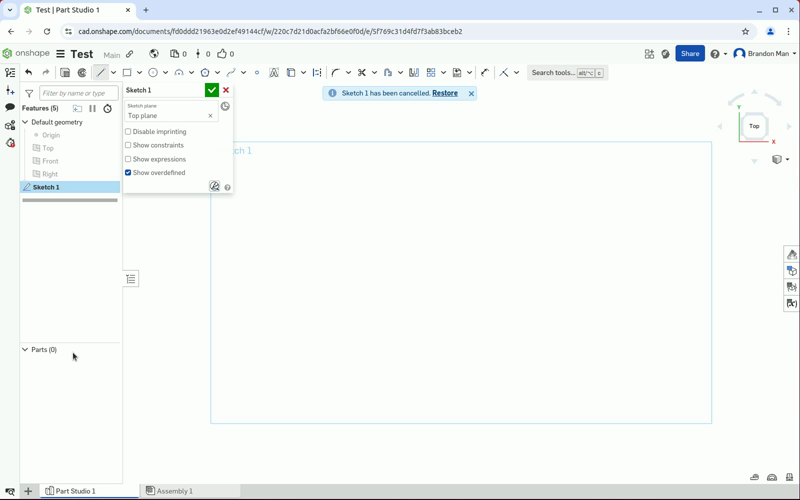
key_down(shift)
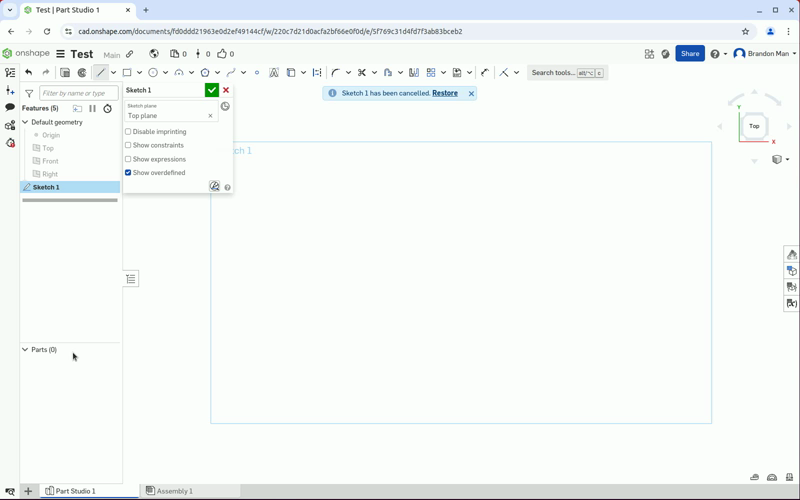
mouse_move(390, 395)
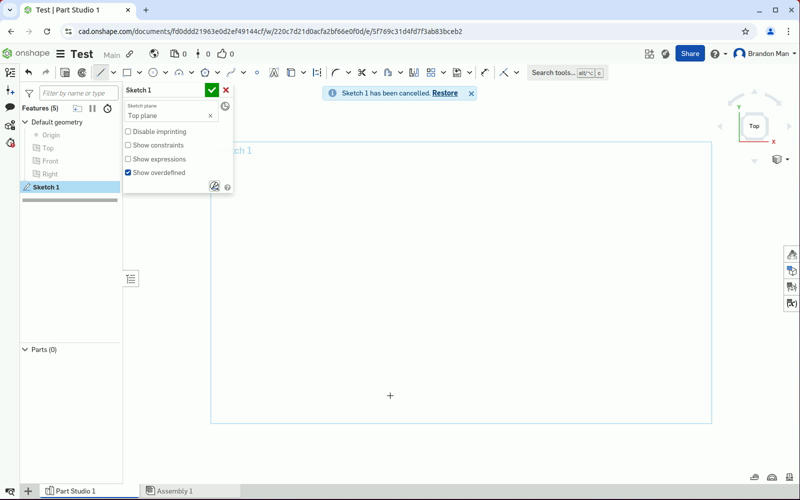
click(390, 395)
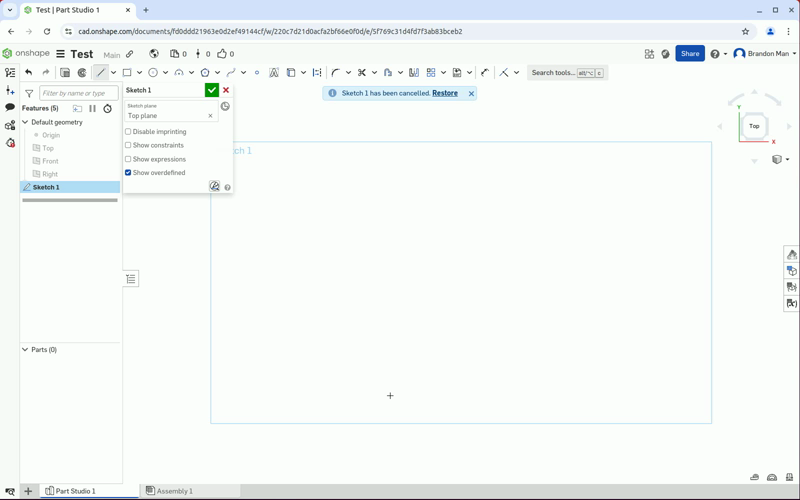
key_up(shift)
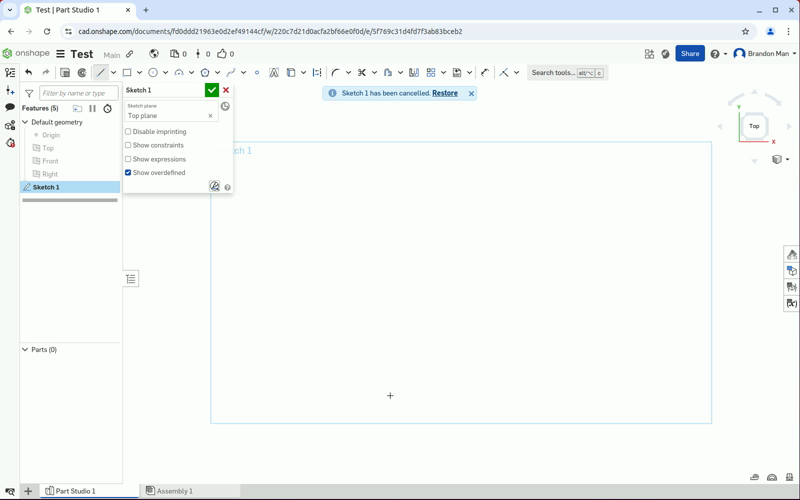
key_down(shift)
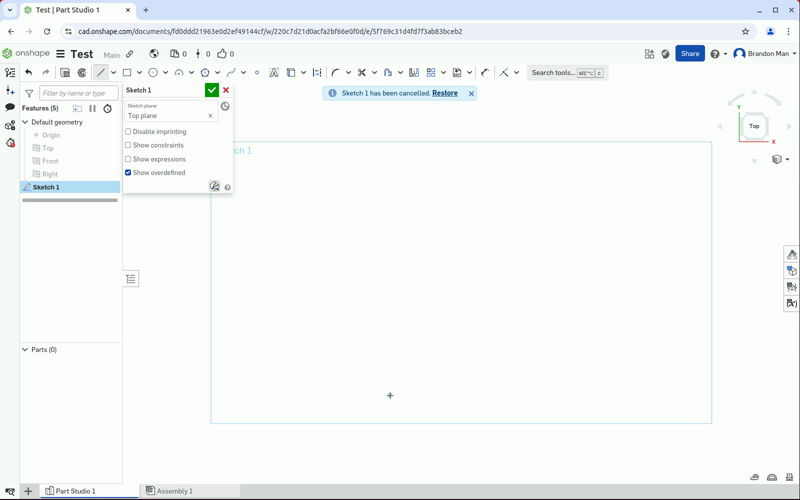
mouse_move(529, 395)
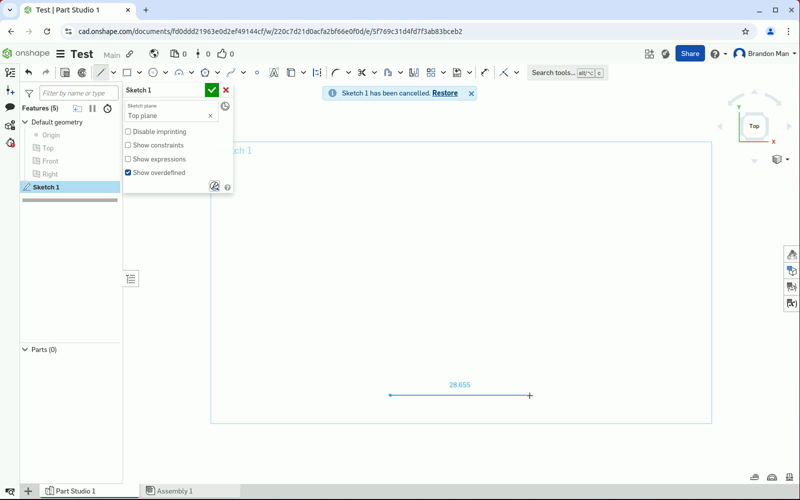
click(529, 395)
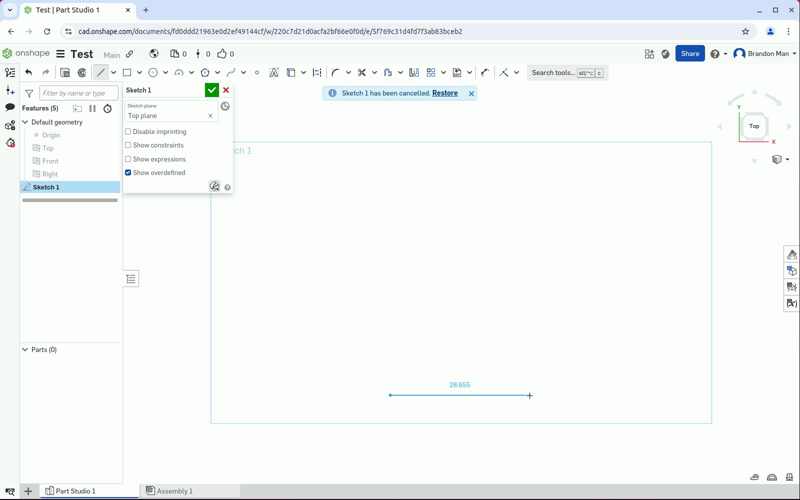
key_up(shift)
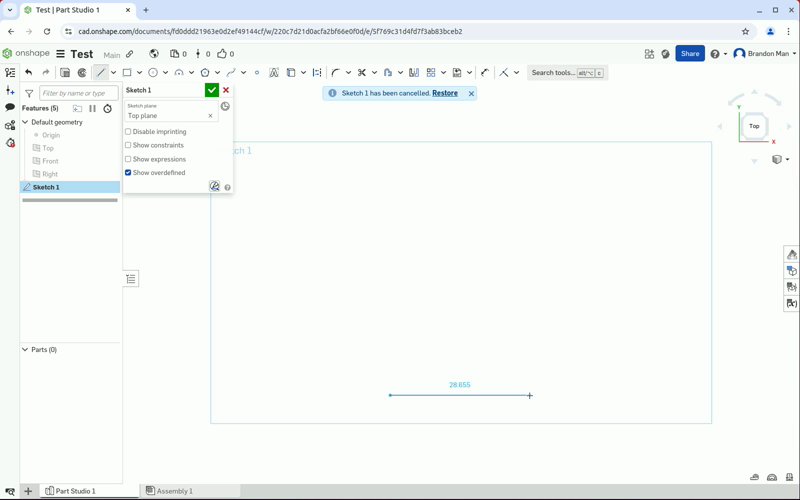
key_down(shift)
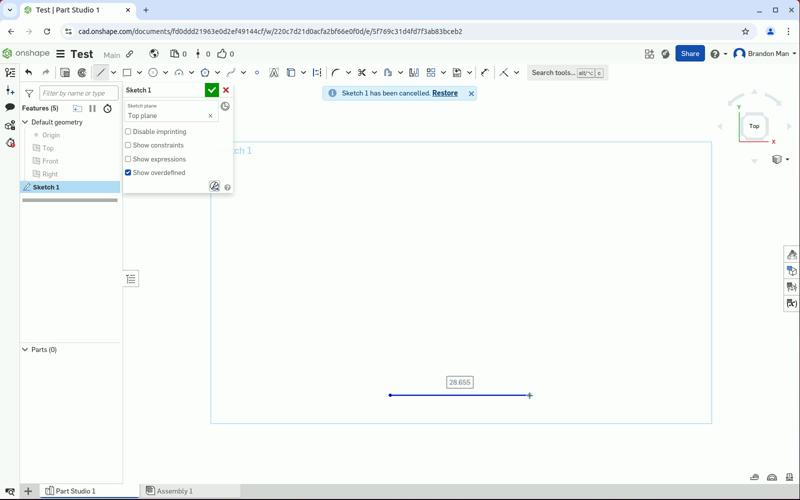
mouse_move(529, 171)
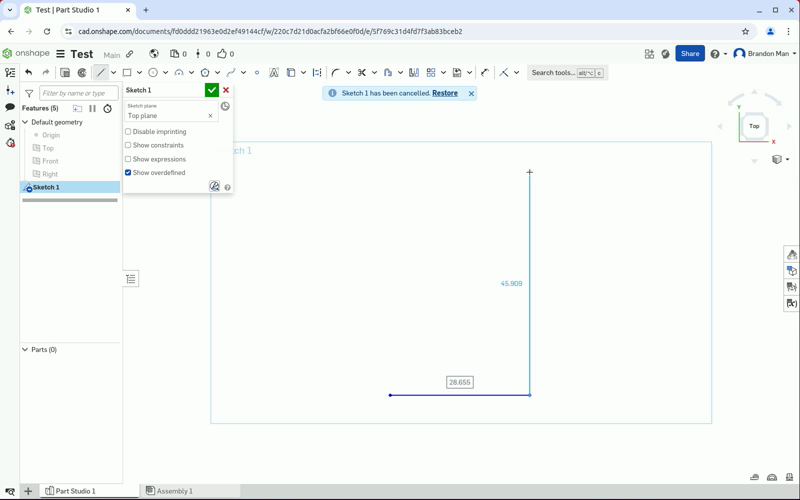
click(529, 171)
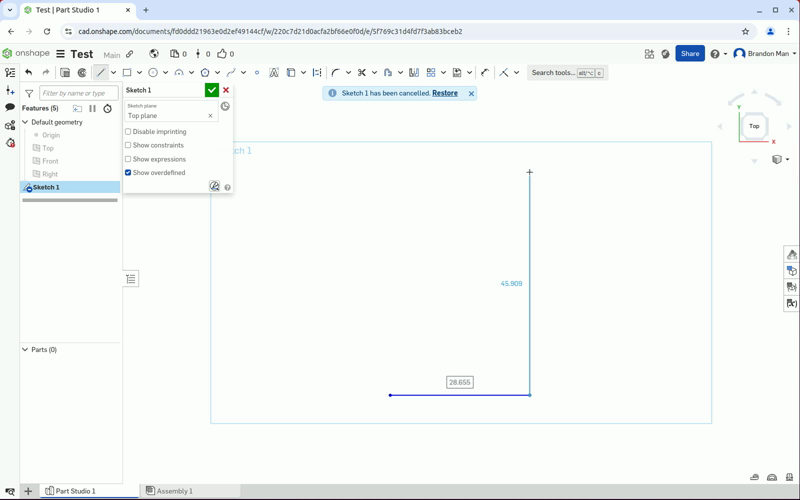
key_up(shift)
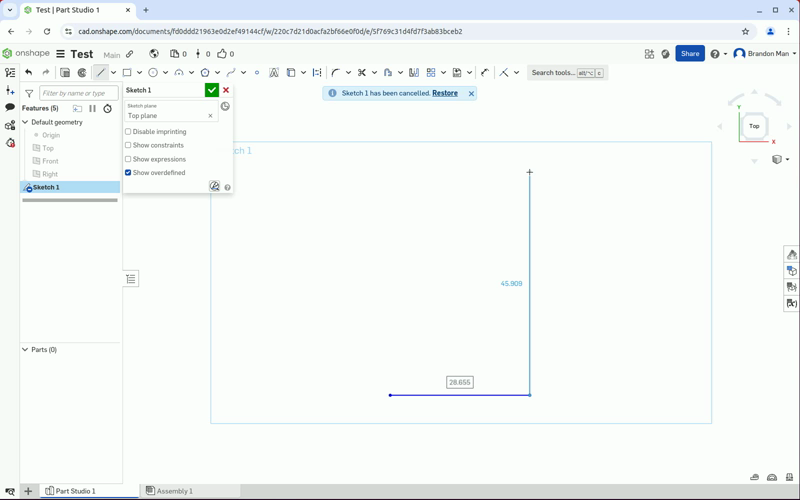
key_down(shift)
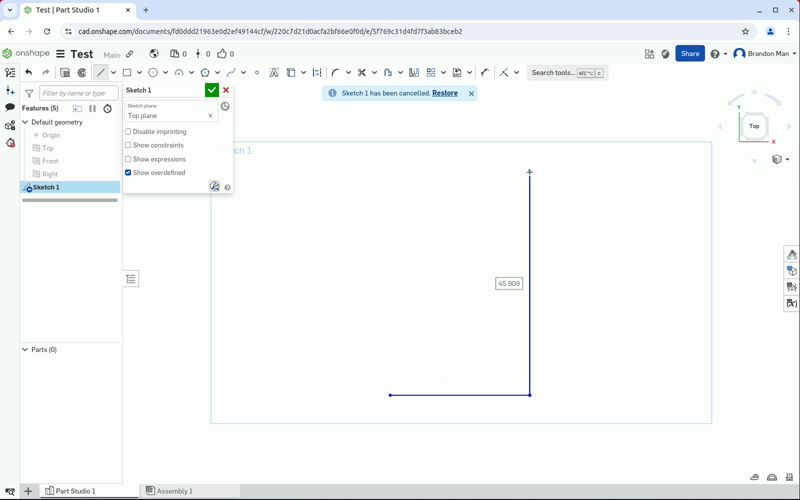
mouse_move(390, 171)
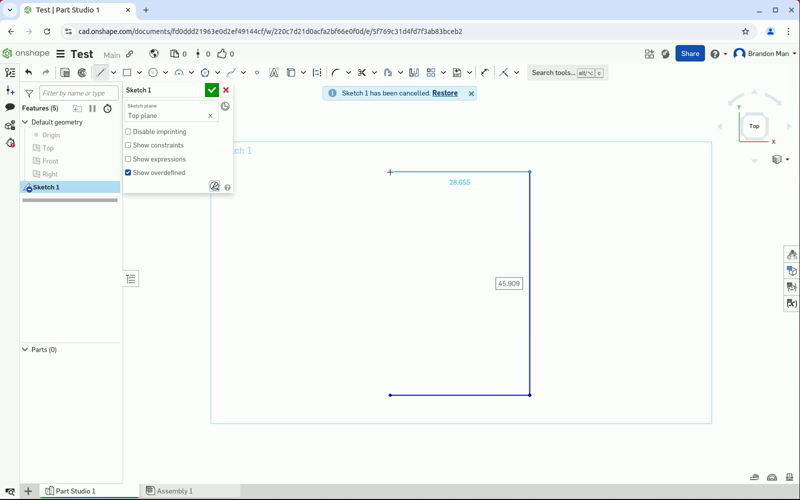
click(390, 171)
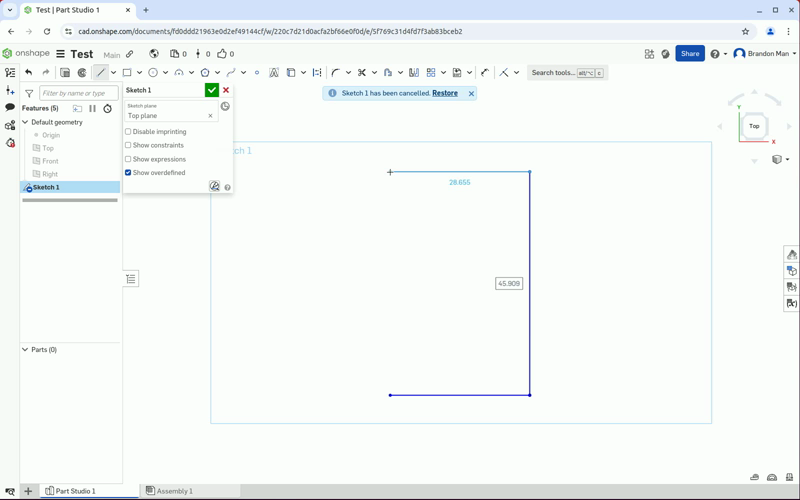
key_up(shift)
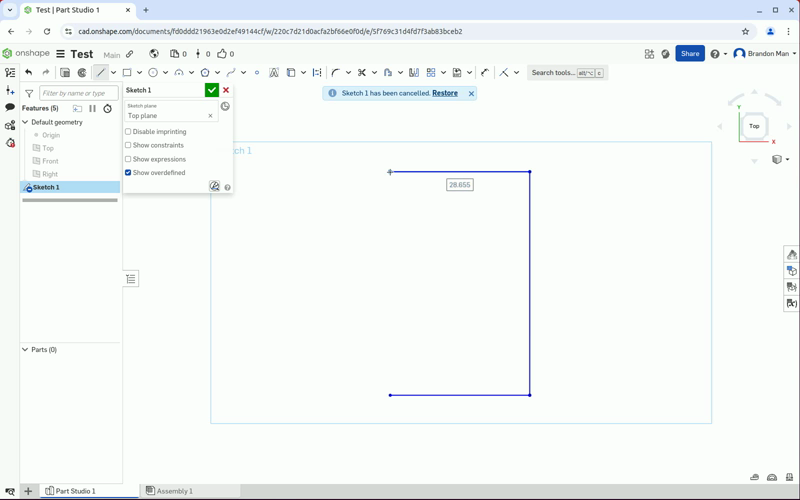
key_down(shift)
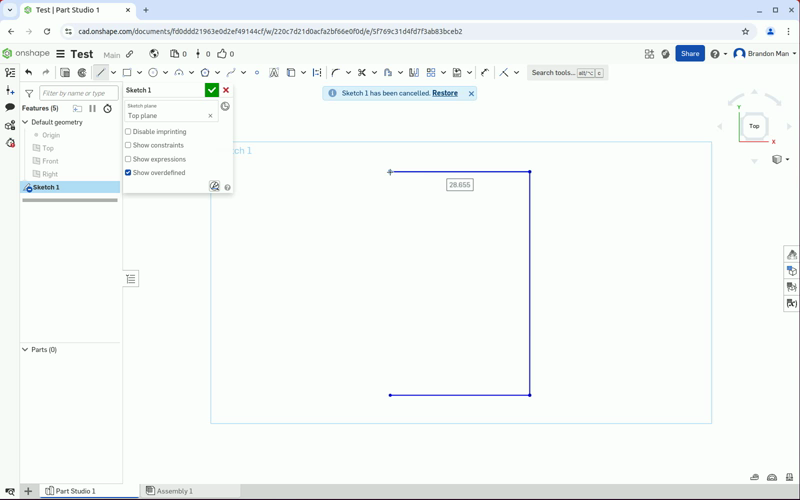
mouse_move(390, 395)
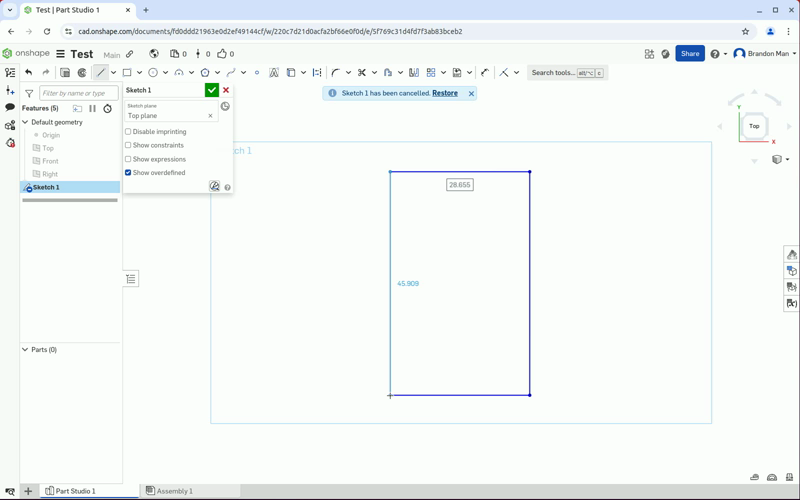
key_up(shift)
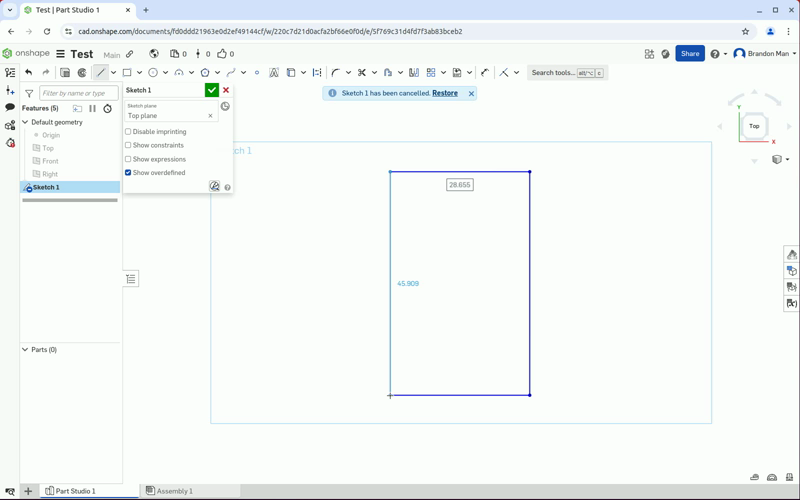
click(390, 395)
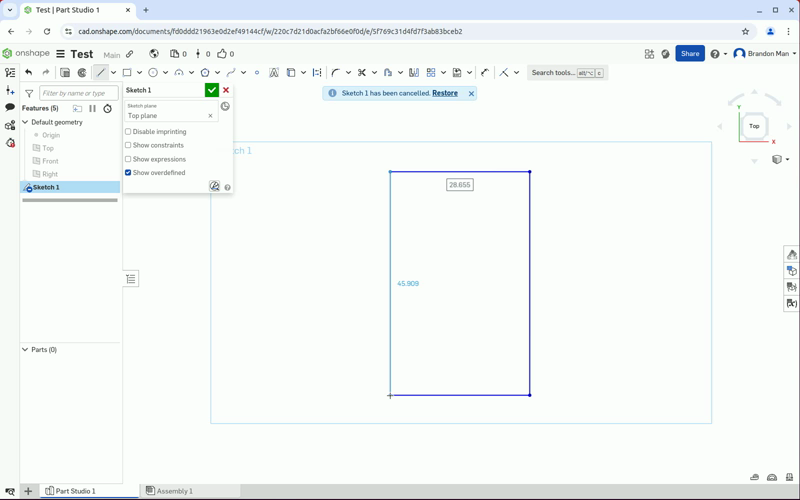
key(esc)
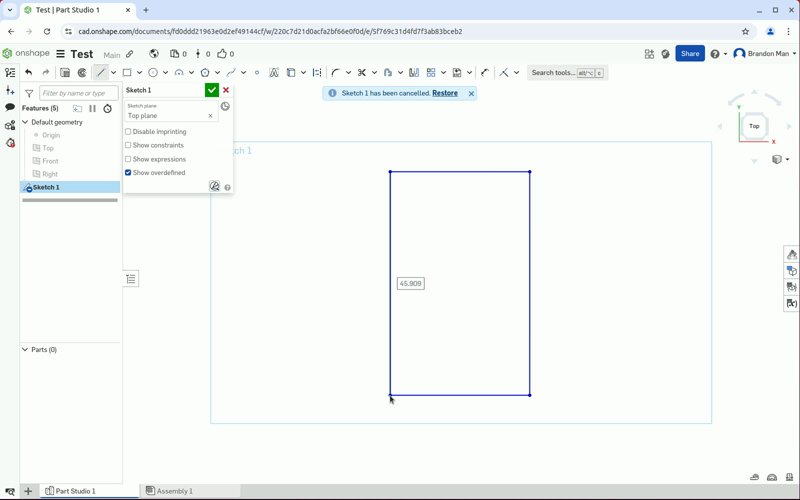
mouse_move(415, 316)
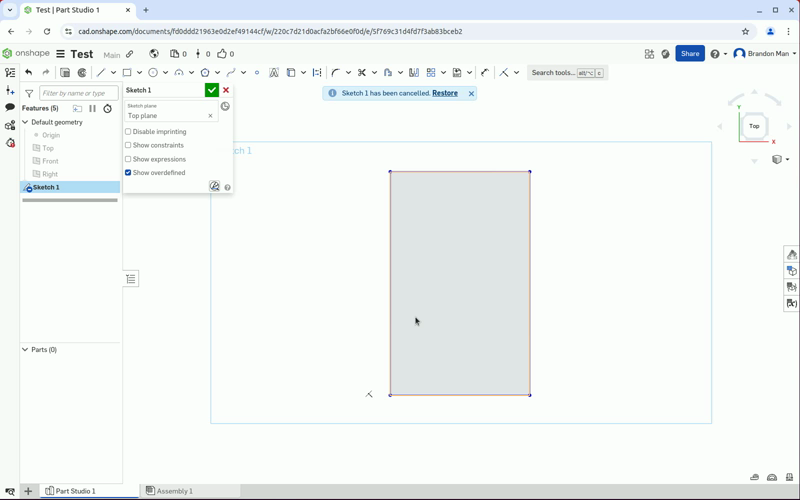
click(415, 316)
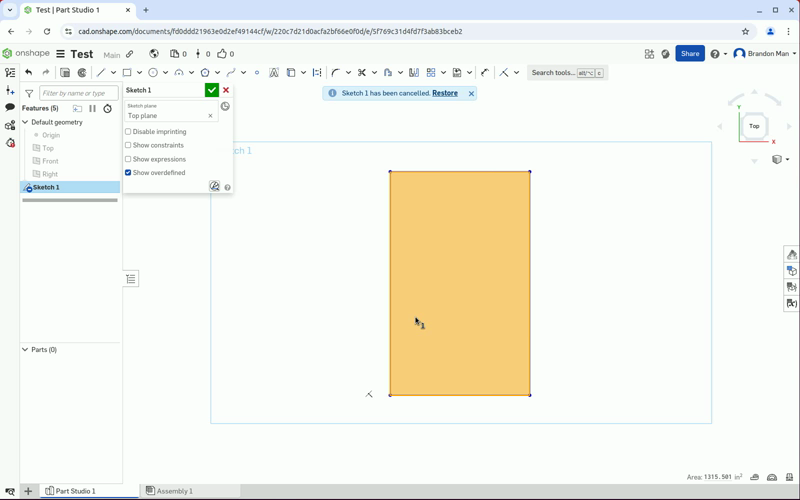
mouse_move(73, 352)
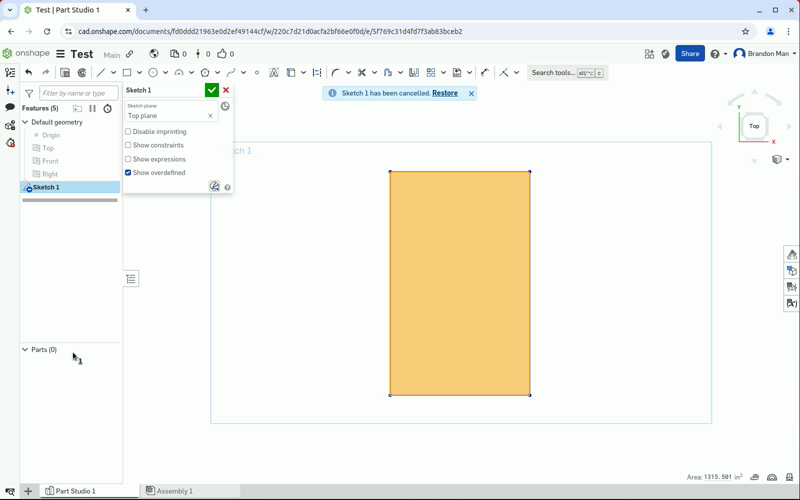
key(shift+y)
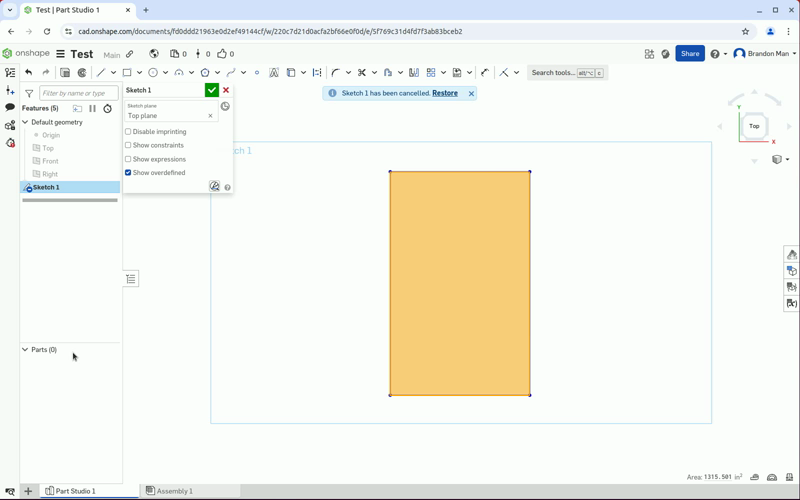
key(shift+e)
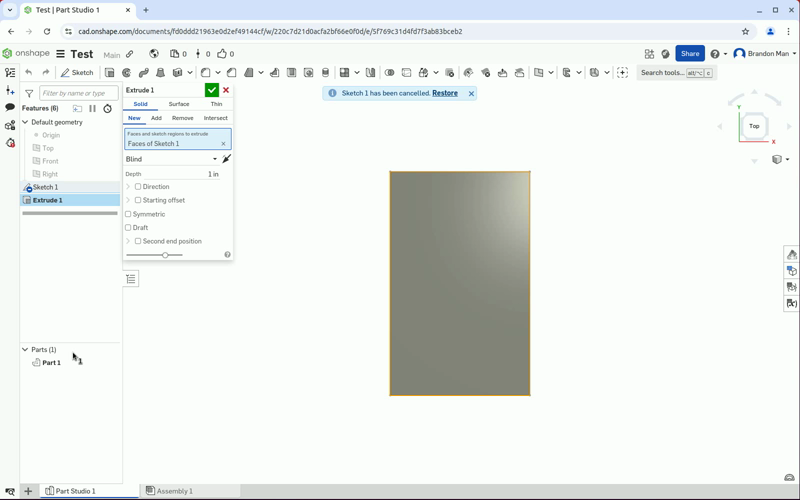
mouse_move(143, 106)
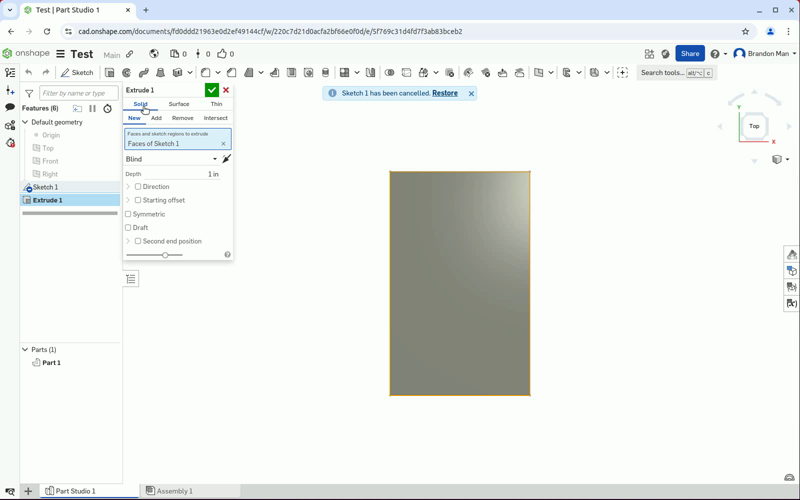
click(143, 106)
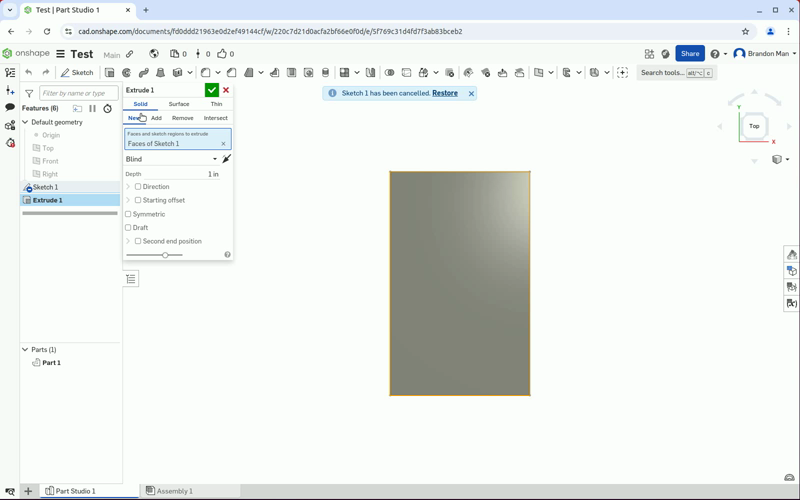
mouse_move(137, 120)
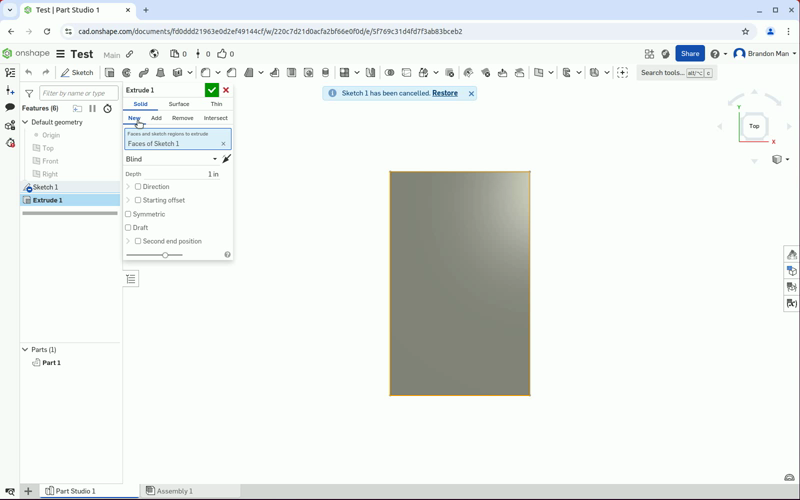
click(137, 120)
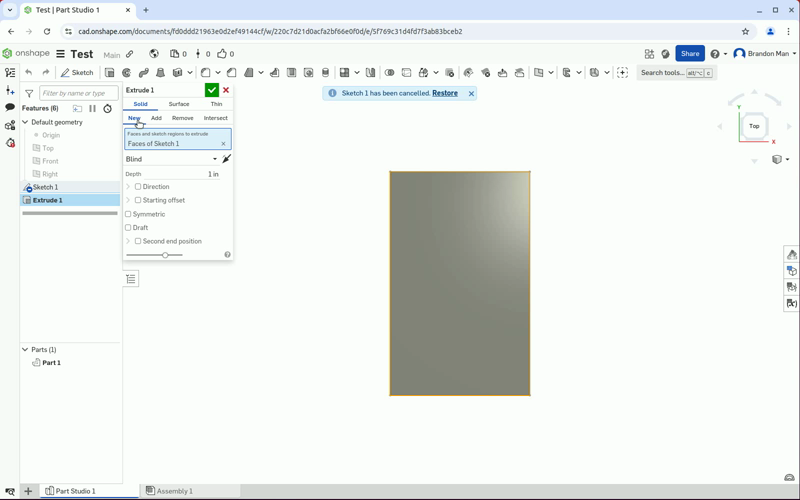
key(tab, 4)
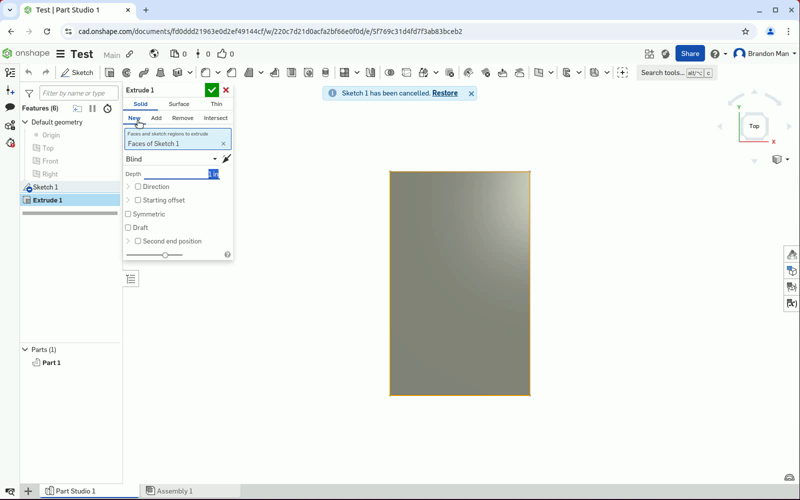
text(5.777)
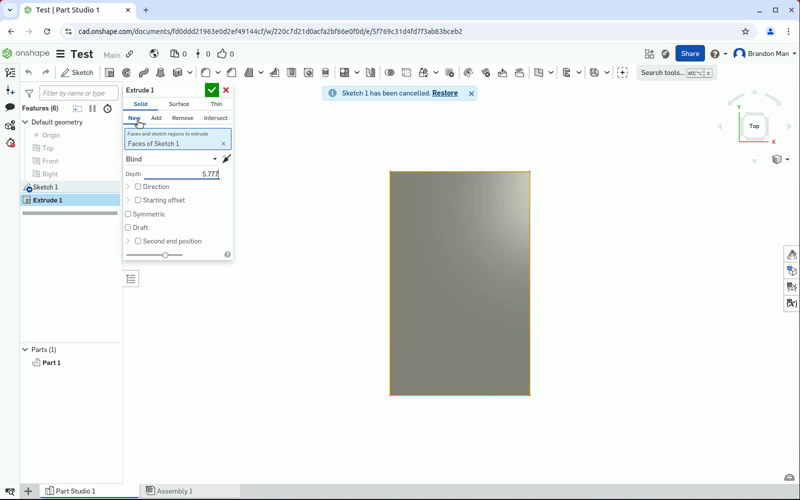
key(enter)
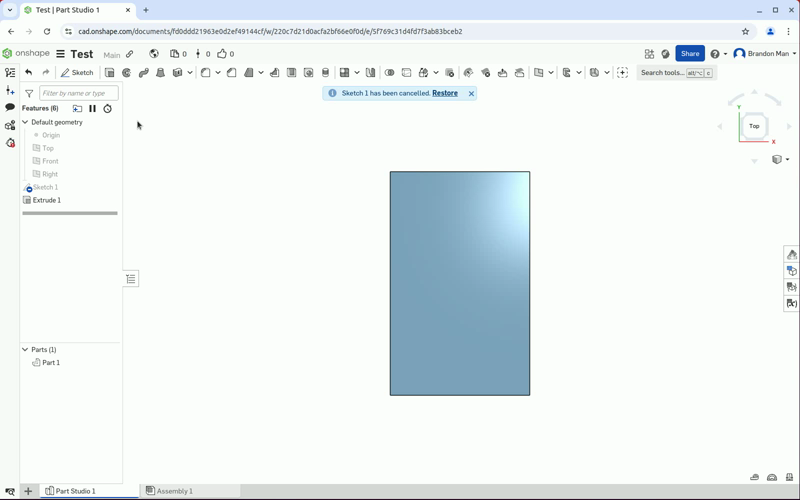
key(shift+h)
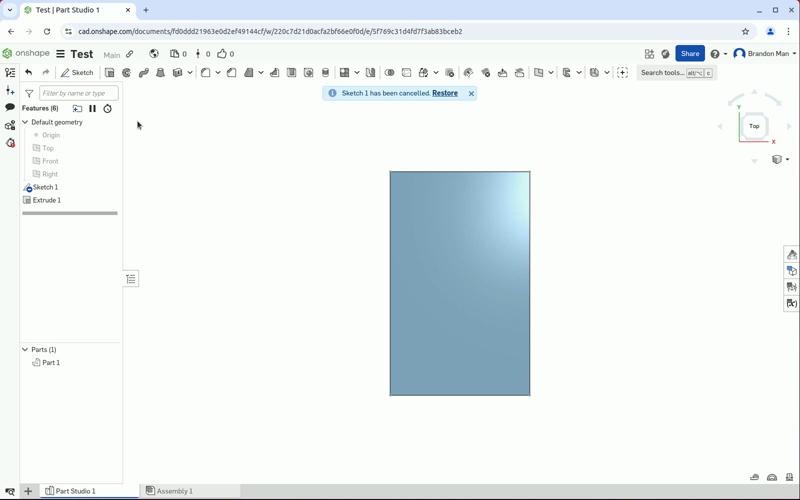
key(shift+h)
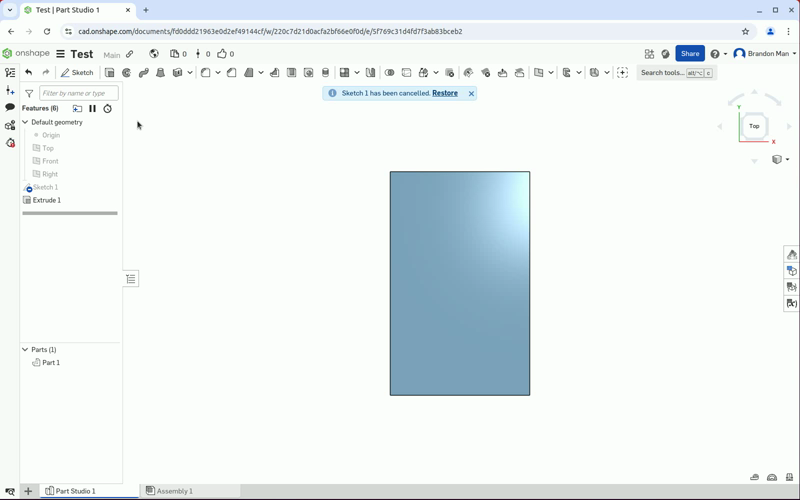
mouse_move(73, 189)
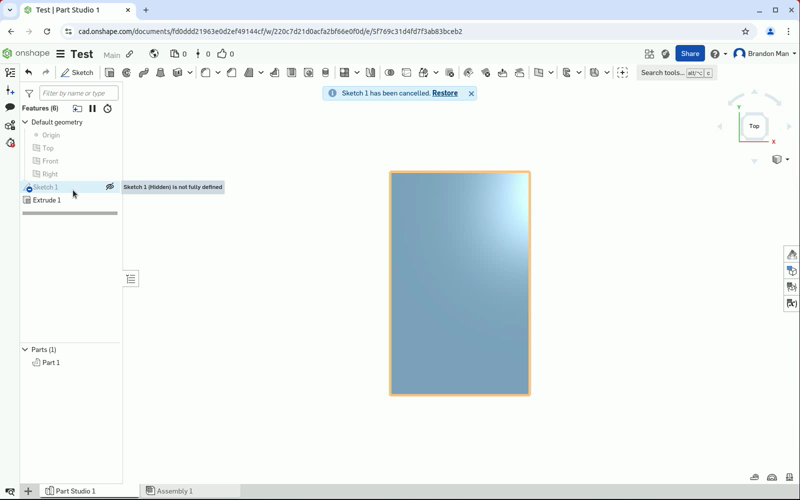
click(73, 189)
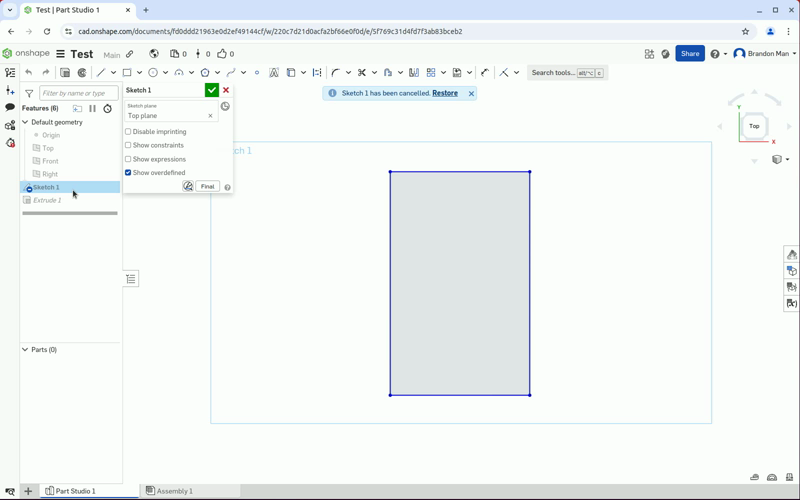
mouse_move(229, 92)
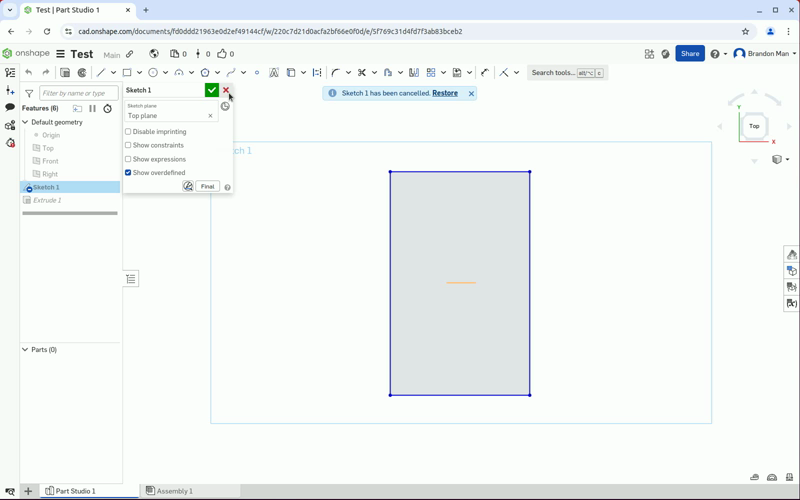
click(229, 92)
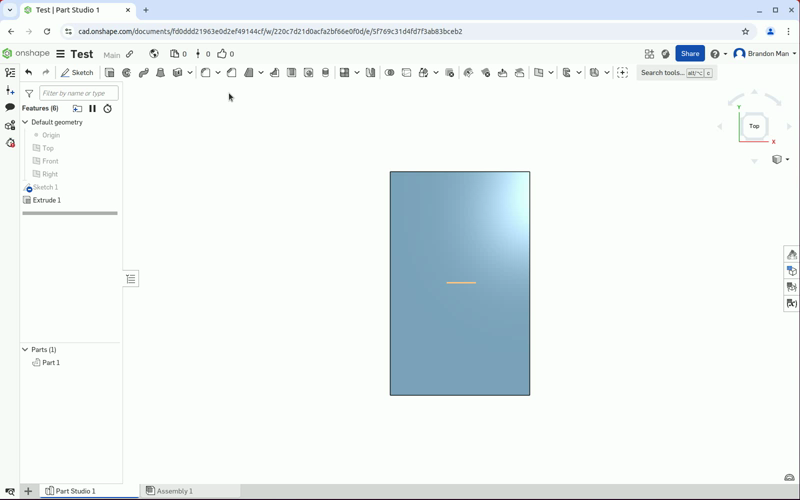
mouse_move(541, 75)
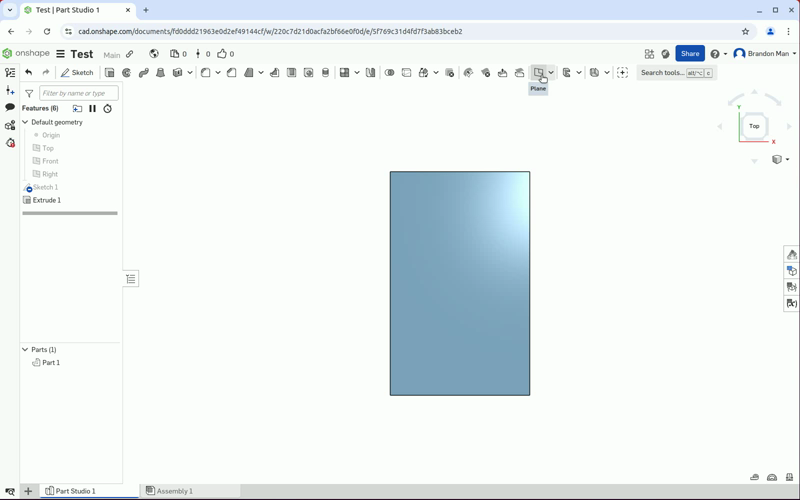
click(541, 75)
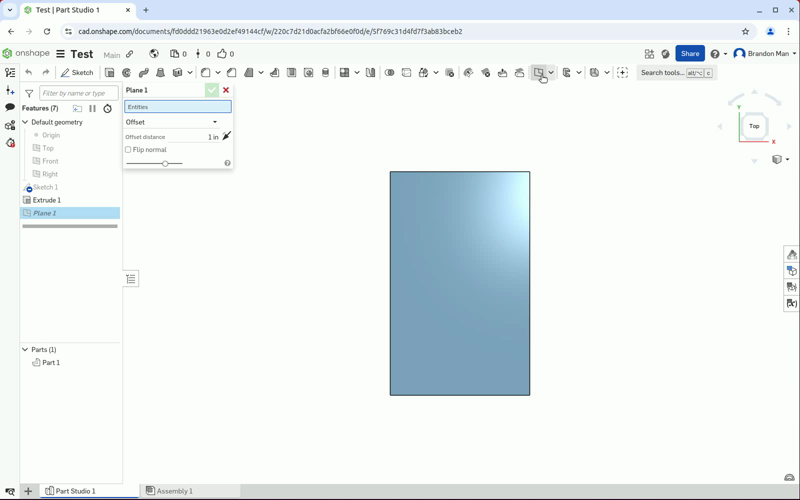
mouse_move(73, 150)
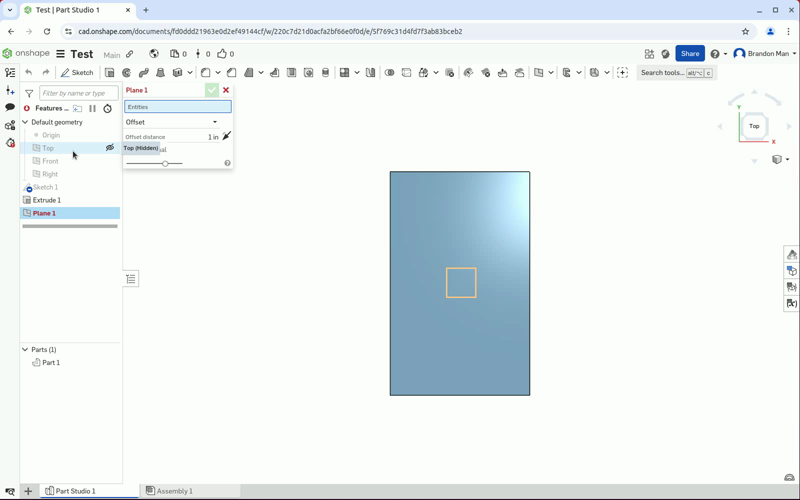
click(73, 150)
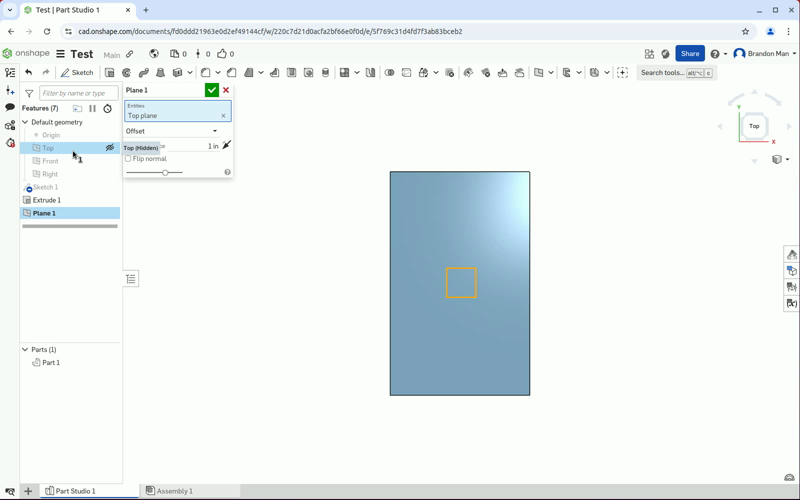
key(tab, 2)
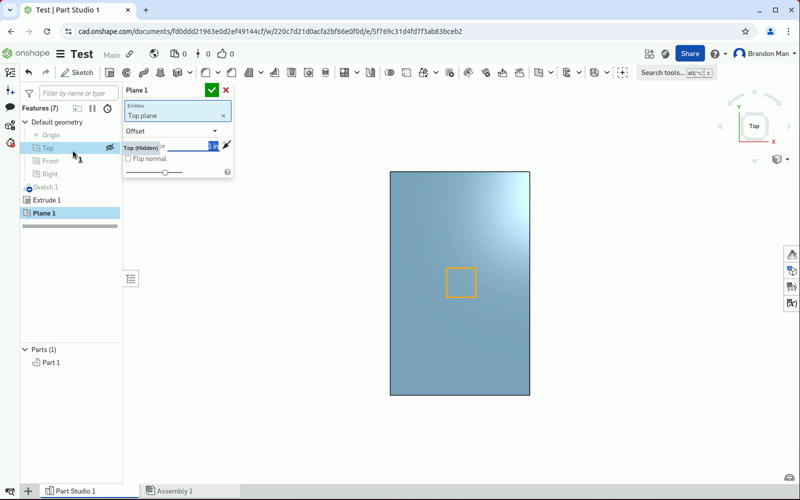
text(5.792)
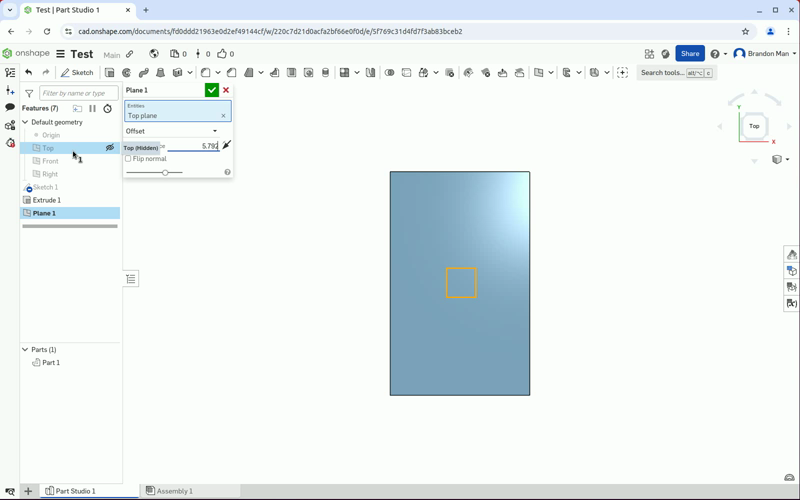
key(enter, 2)
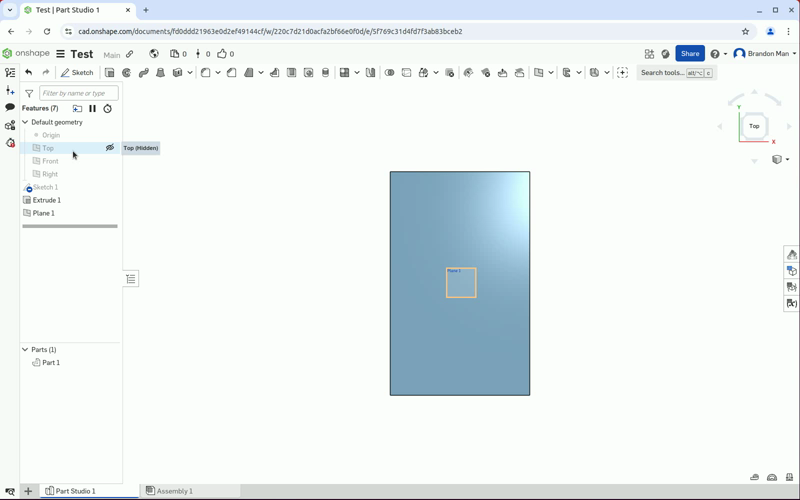
key(shift+s)
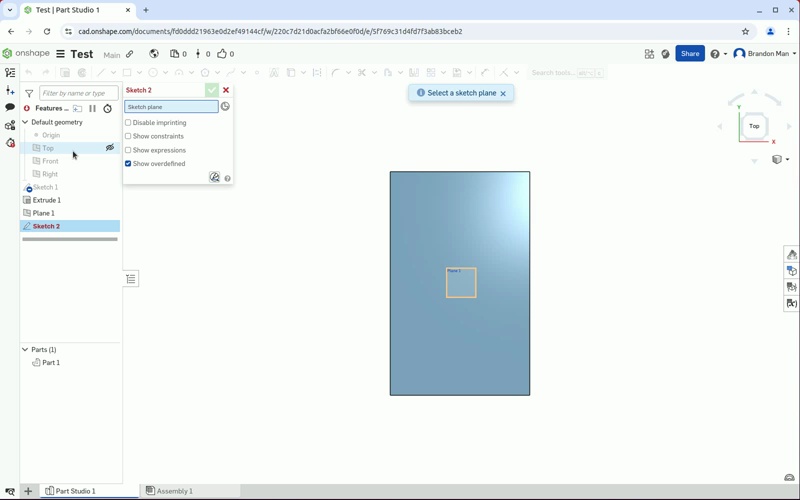
mouse_move(73, 215)
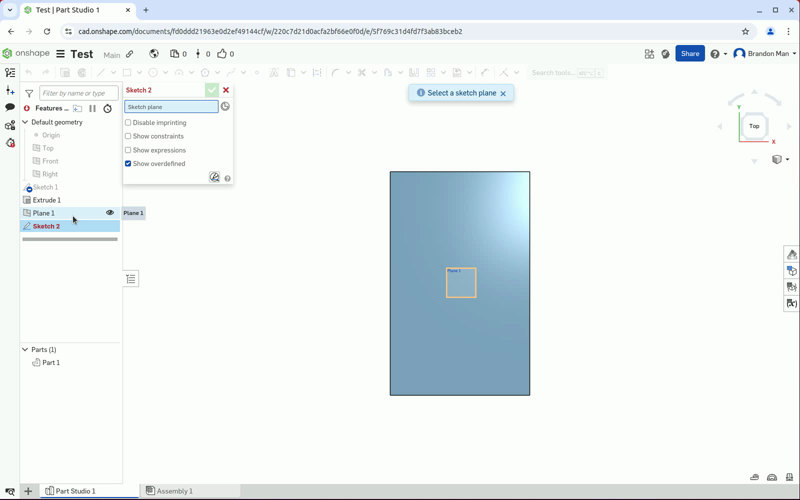
click(73, 215)
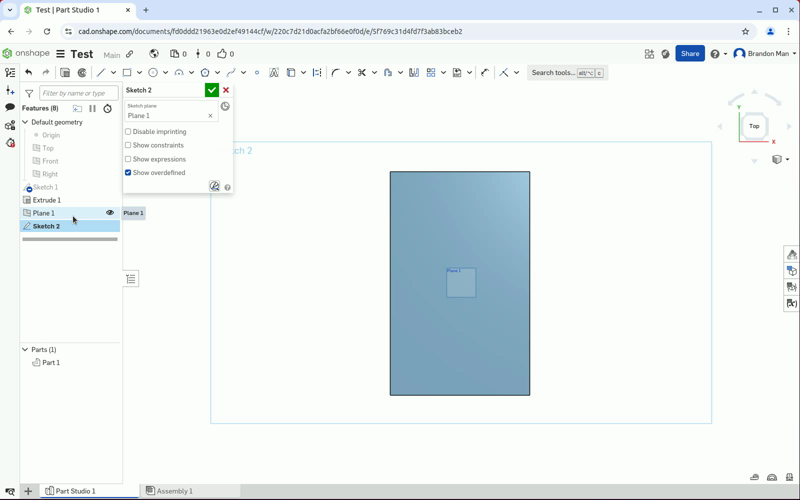
mouse_move(73, 352)
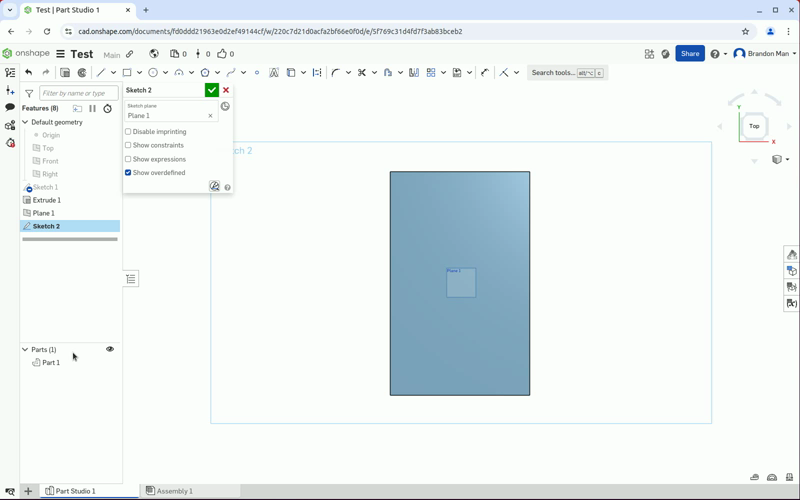
key(y)
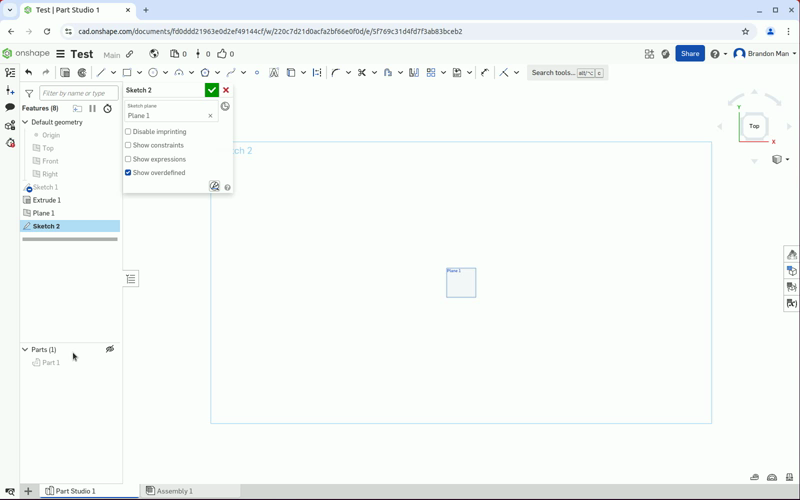
key(l)
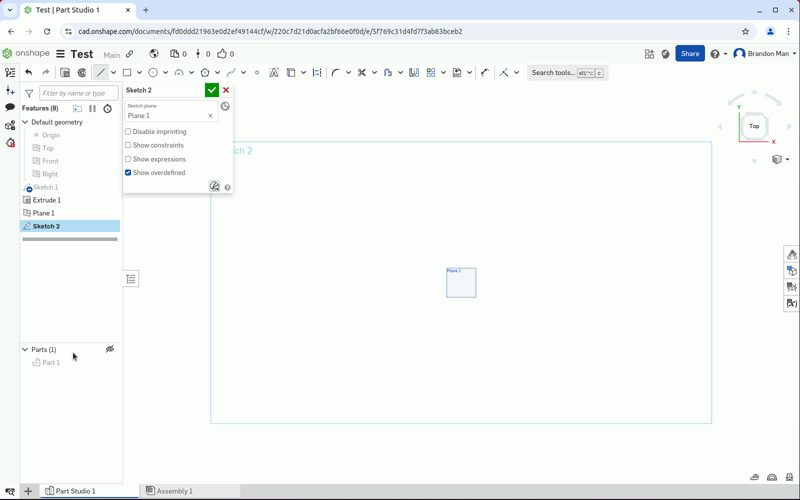
key_down(shift)
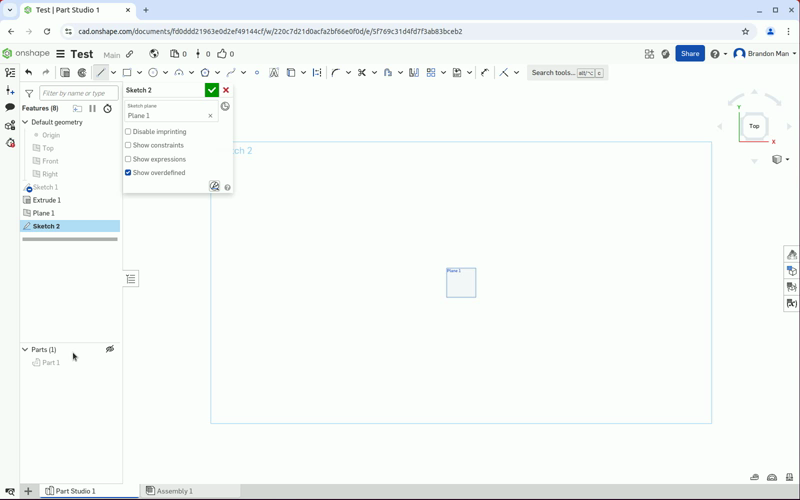
mouse_move(418, 198)
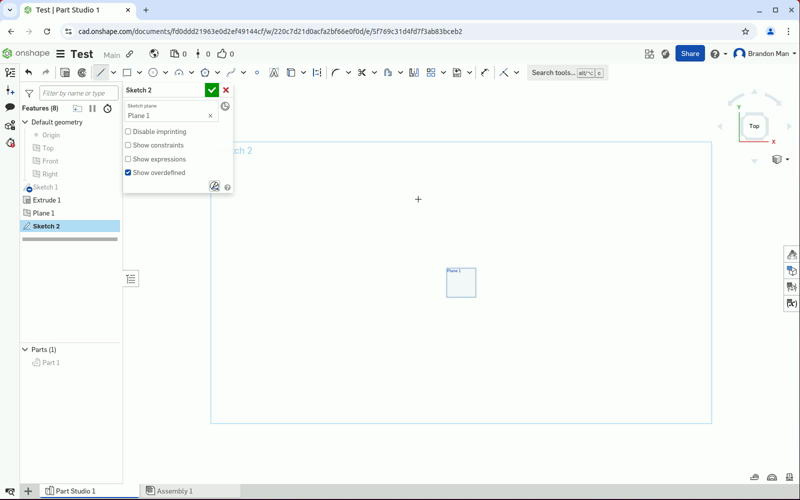
click(418, 198)
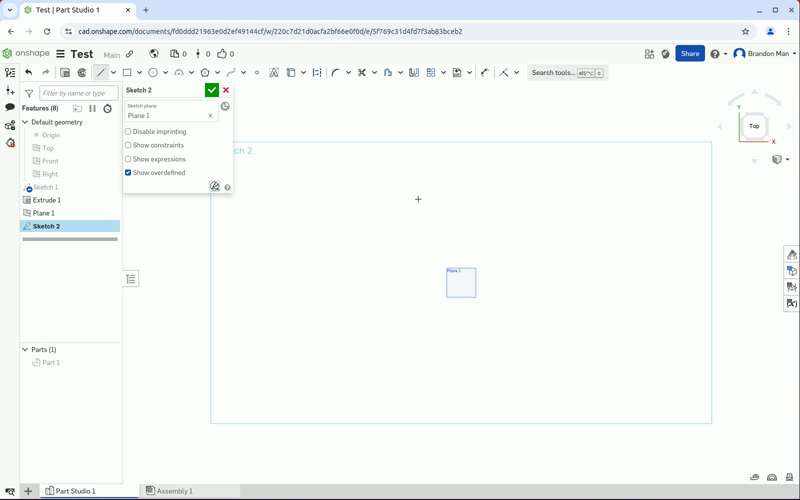
key_up(shift)
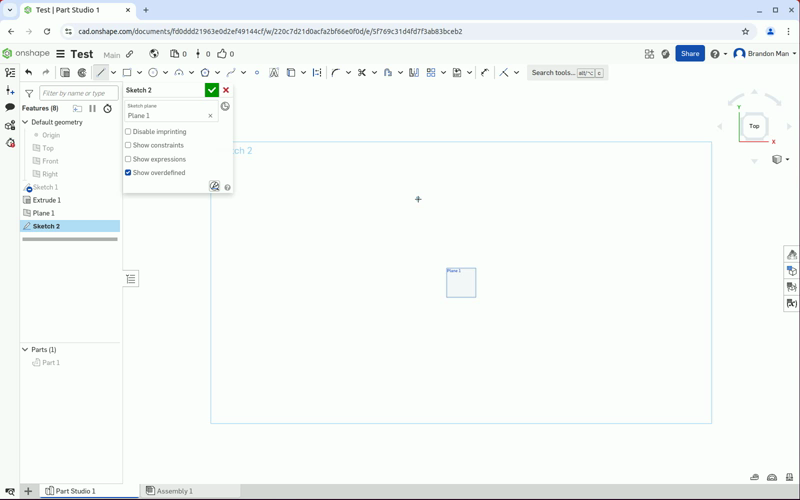
key_down(shift)
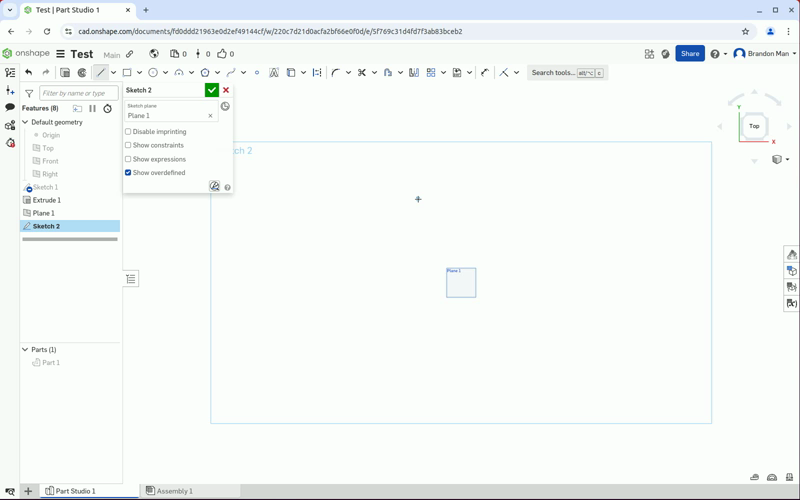
mouse_move(448, 198)
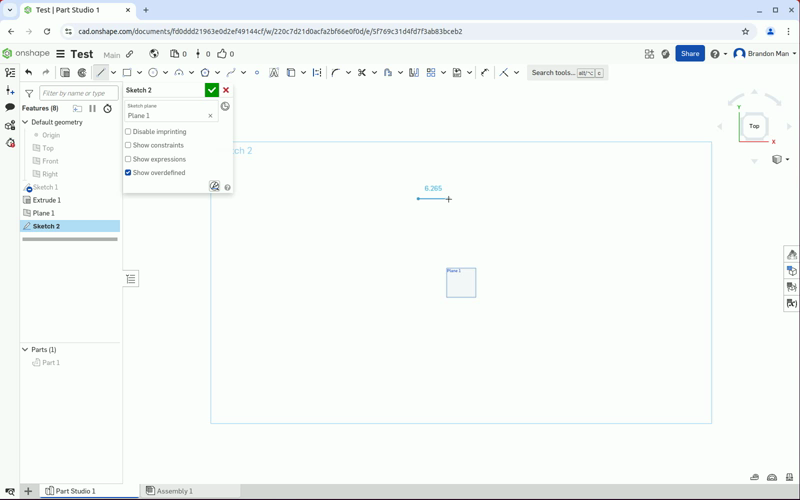
mouse_move(432, 213)
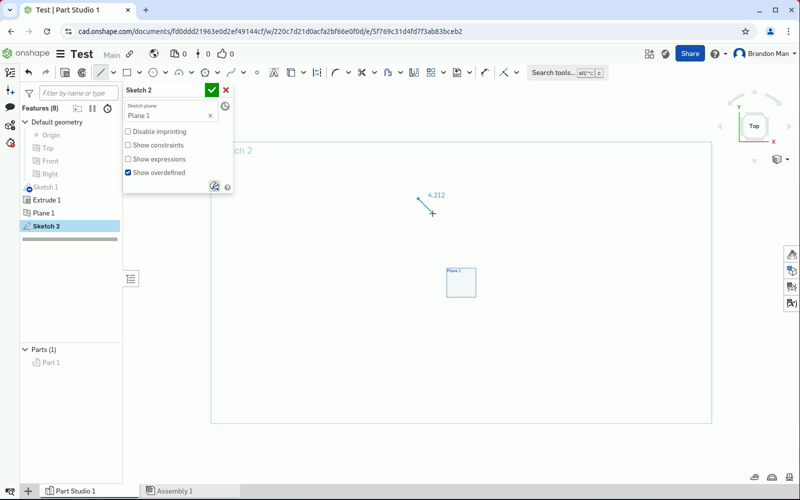
click(432, 213)
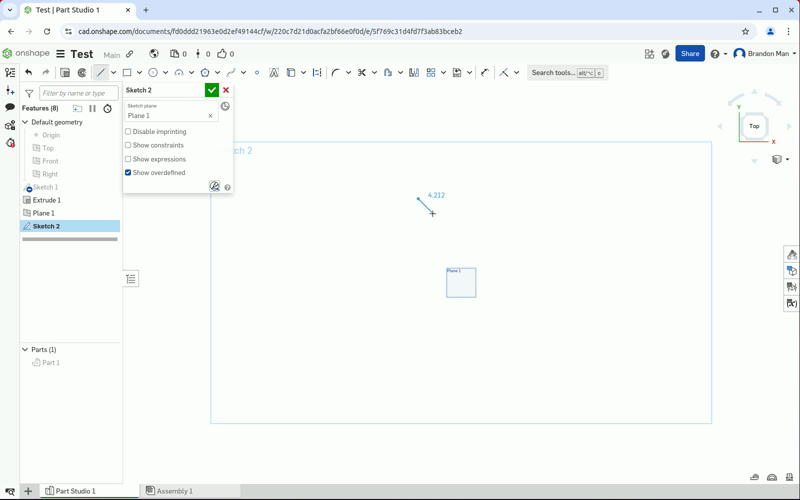
key_up(shift)
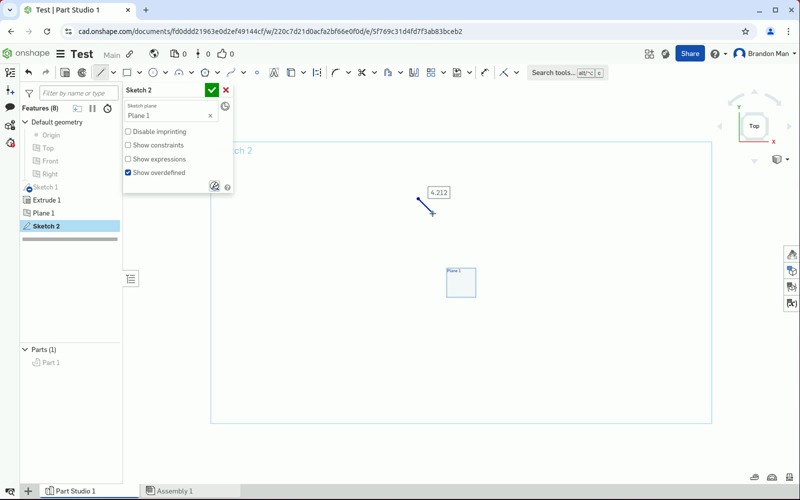
key_down(shift)
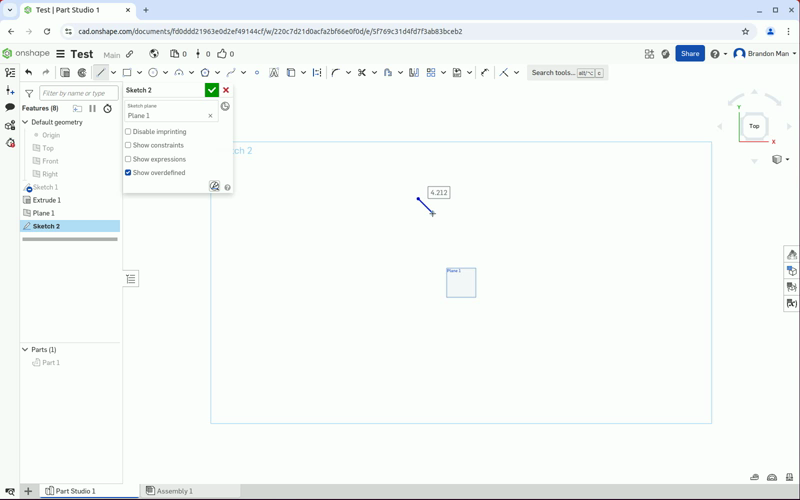
mouse_move(462, 213)
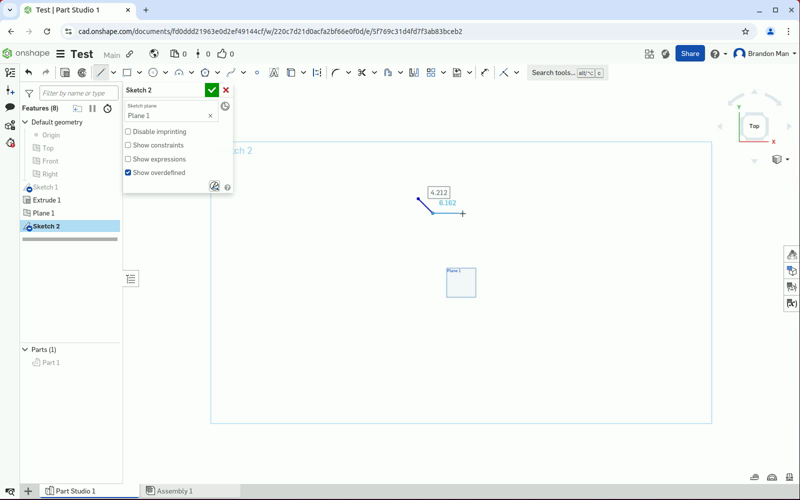
mouse_move(461, 213)
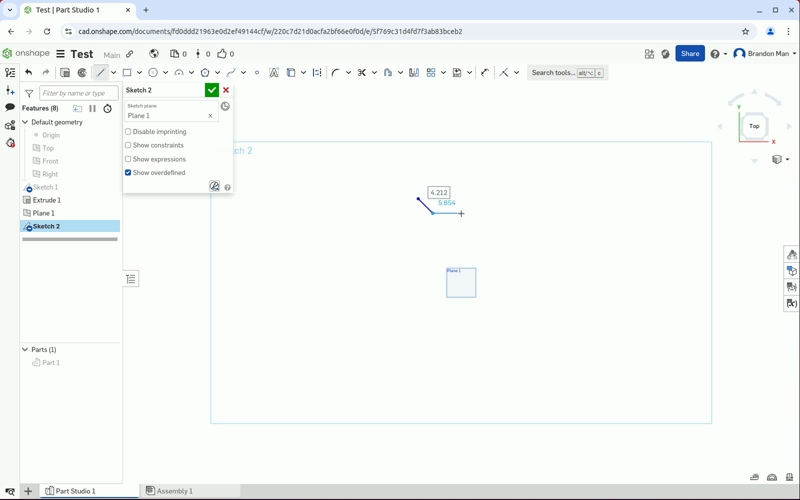
click(461, 213)
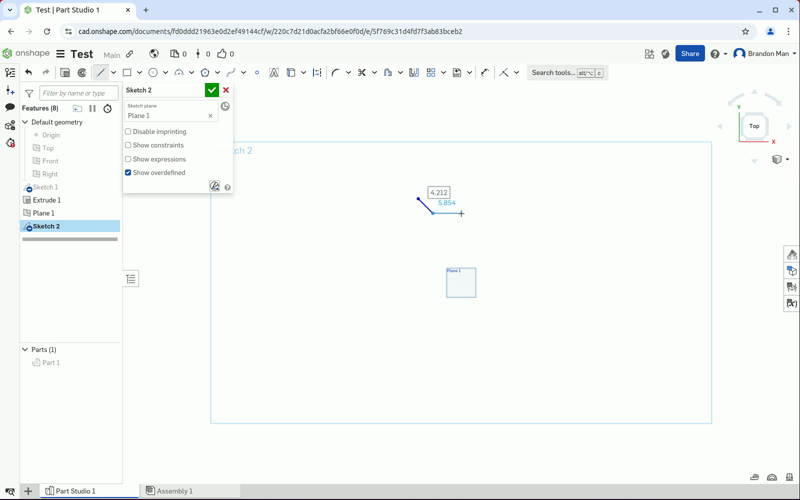
key_up(shift)
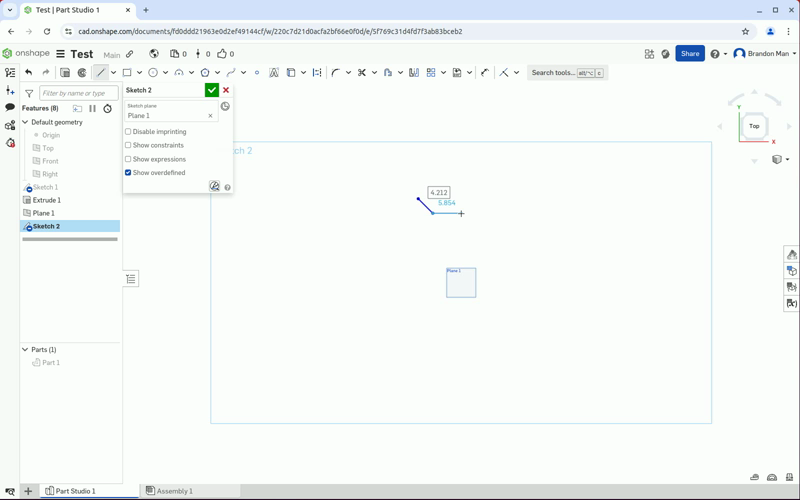
key_down(shift)
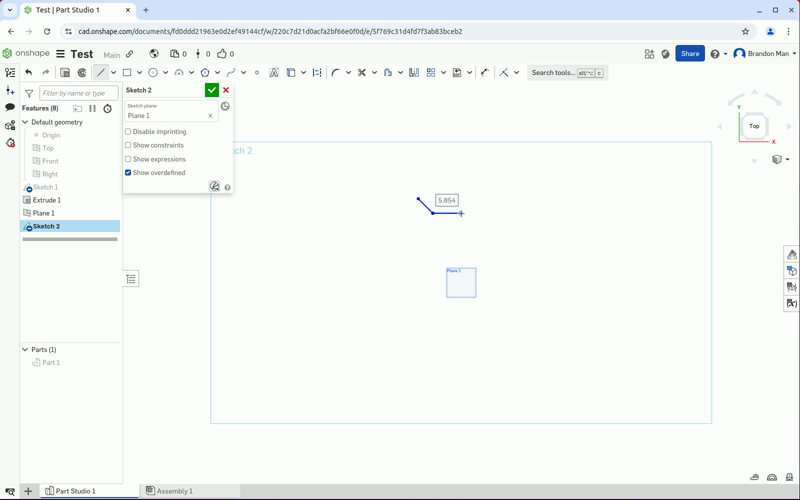
mouse_move(491, 213)
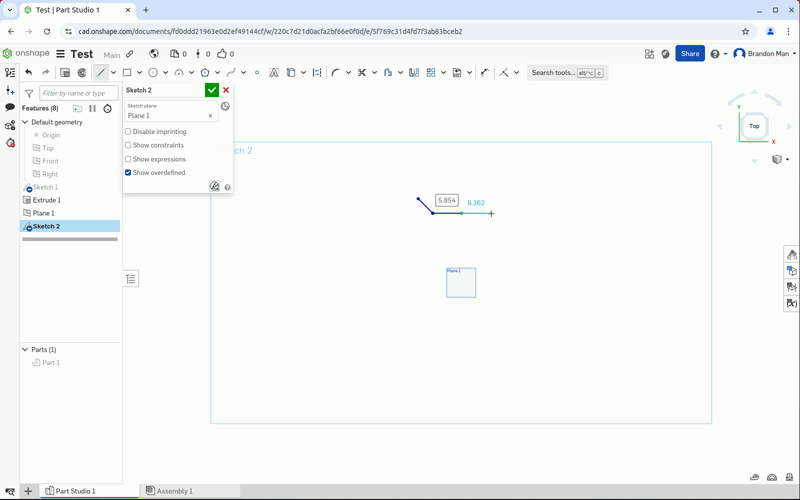
mouse_move(489, 213)
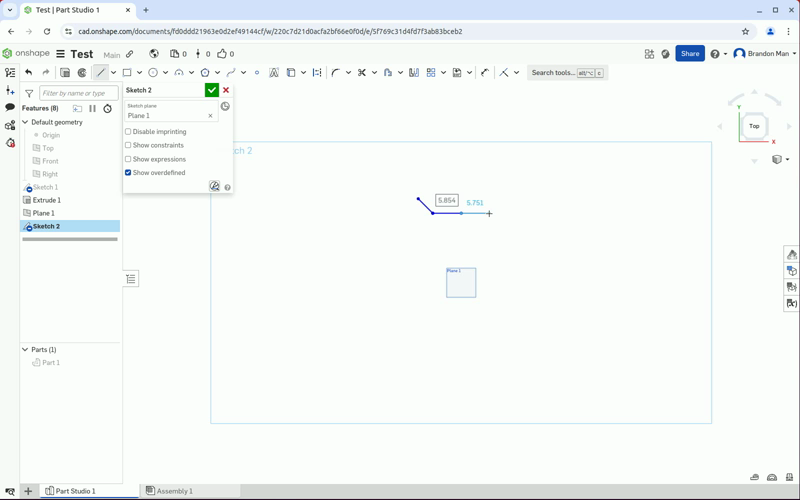
click(489, 213)
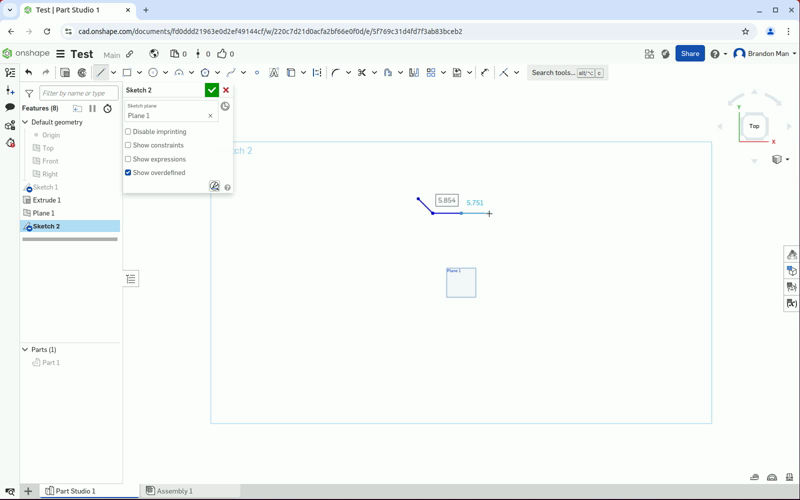
key_up(shift)
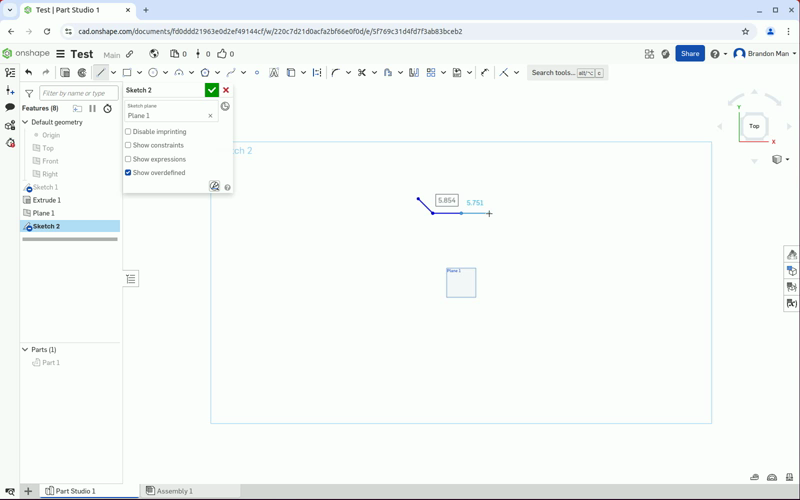
key_down(shift)
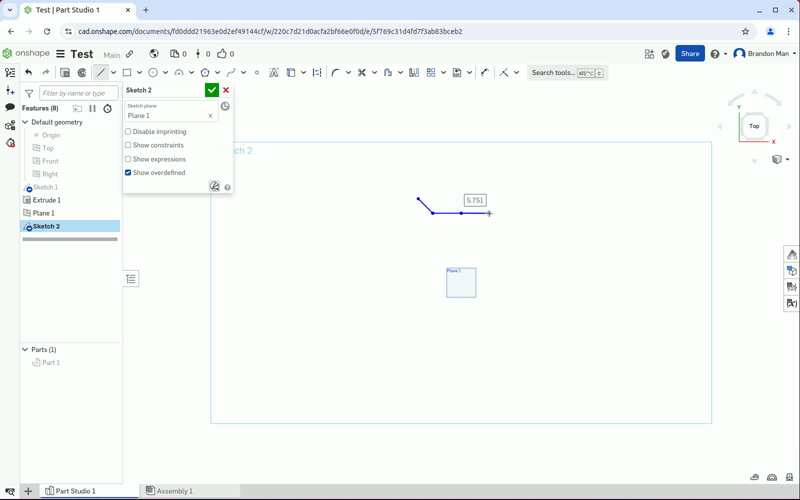
mouse_move(519, 213)
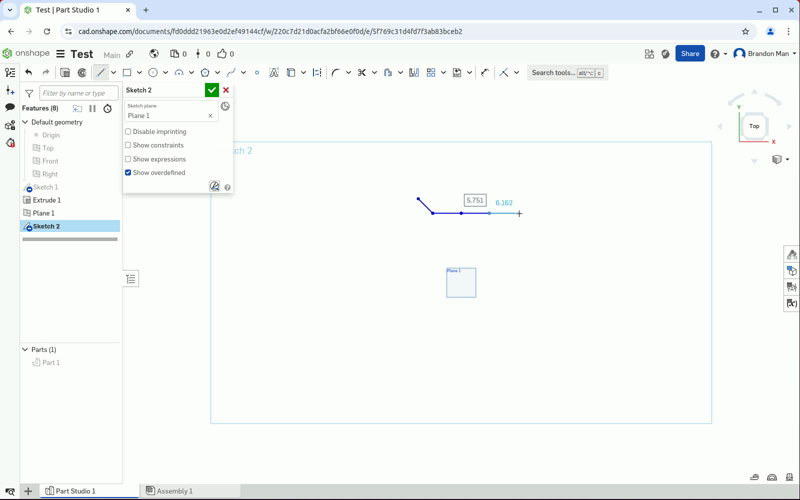
mouse_move(503, 198)
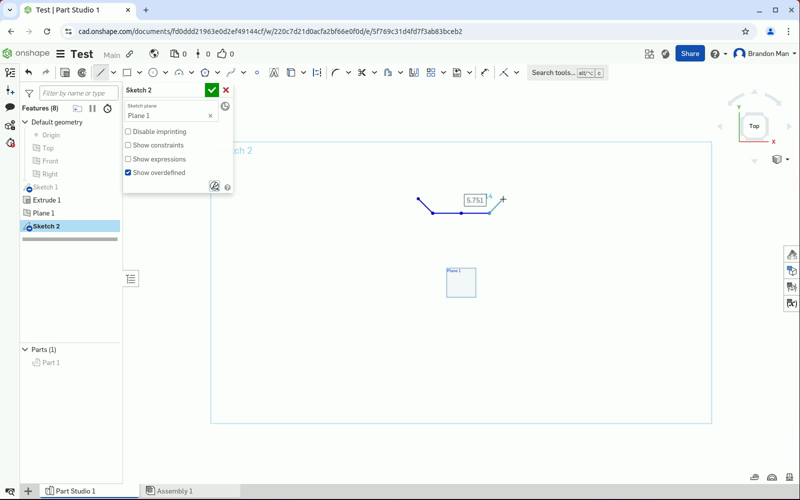
click(503, 198)
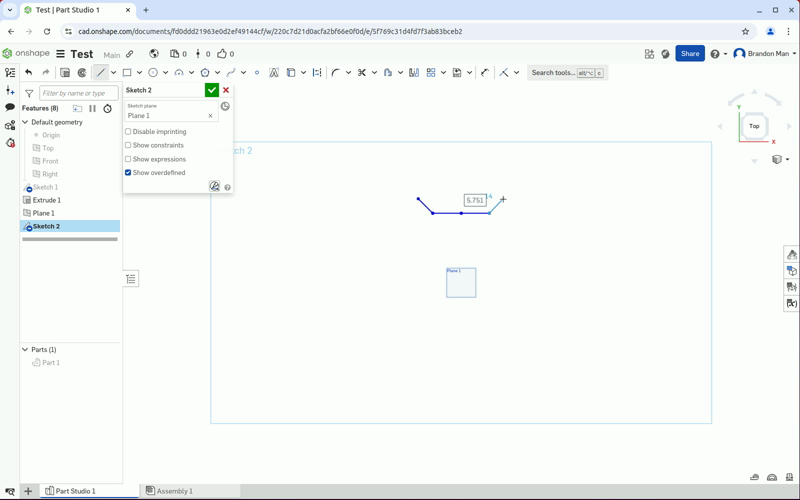
key_up(shift)
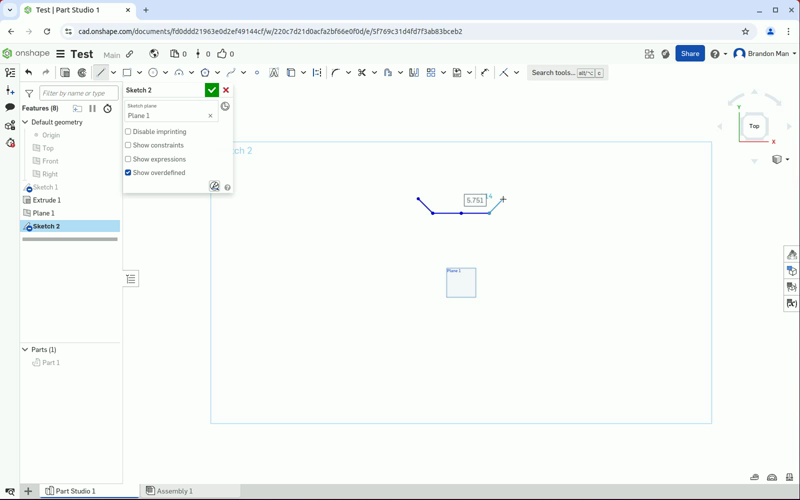
key_down(shift)
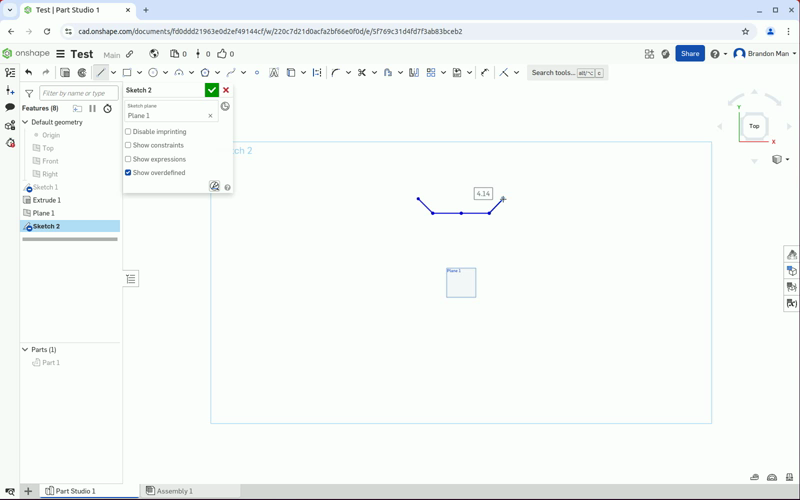
mouse_move(533, 198)
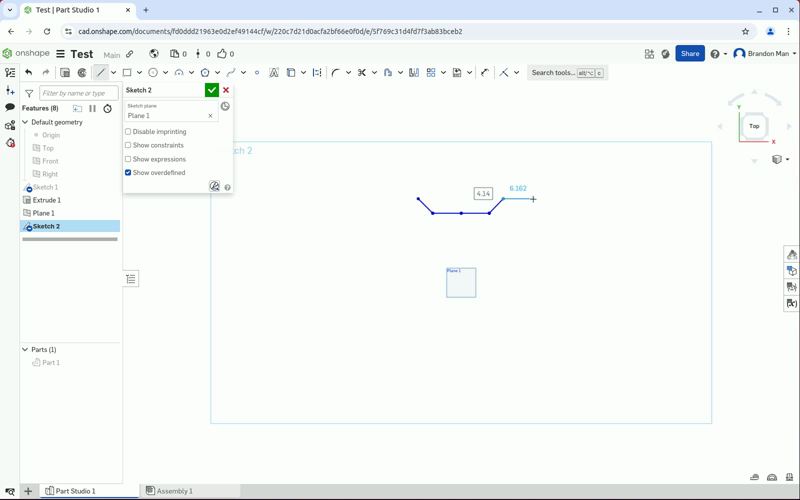
mouse_move(489, 184)
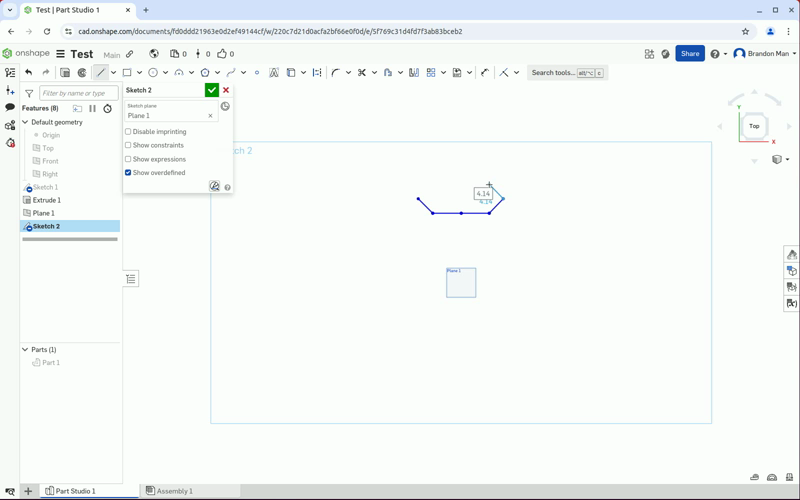
click(489, 184)
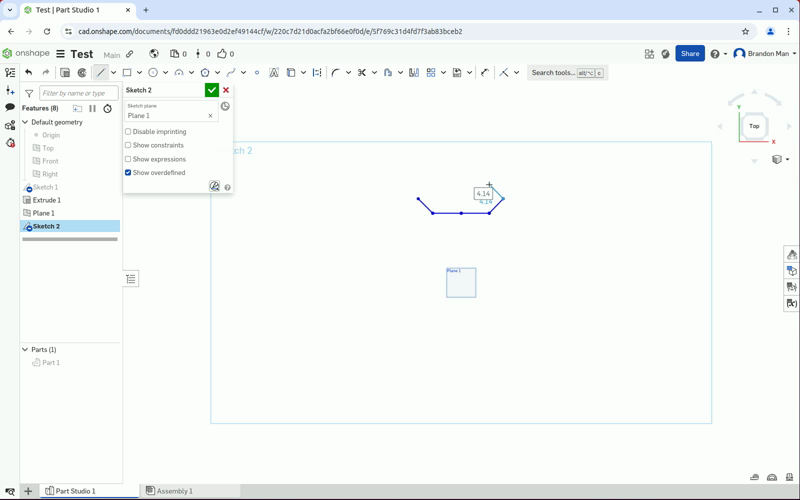
key_up(shift)
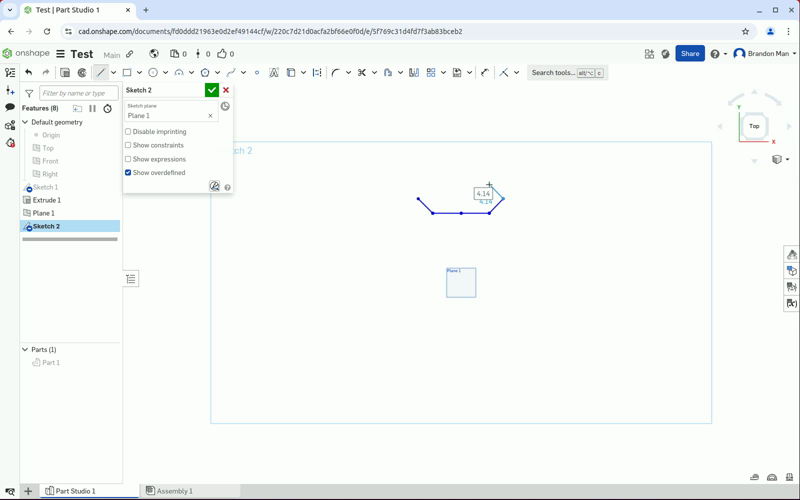
key_down(shift)
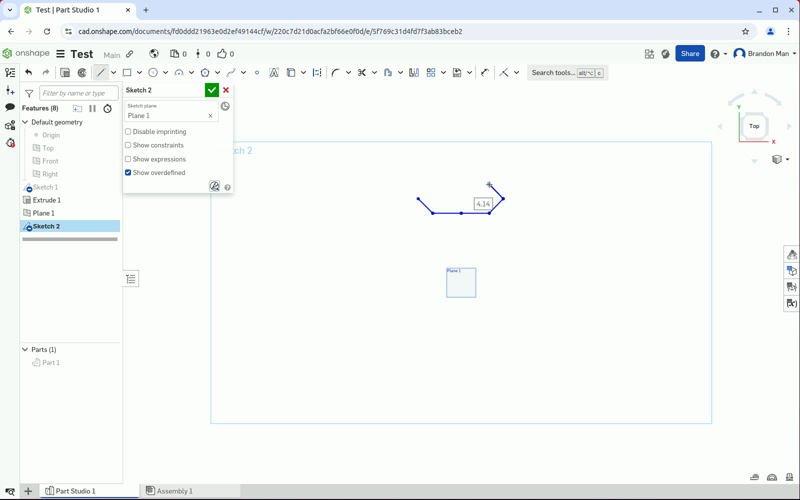
mouse_move(519, 184)
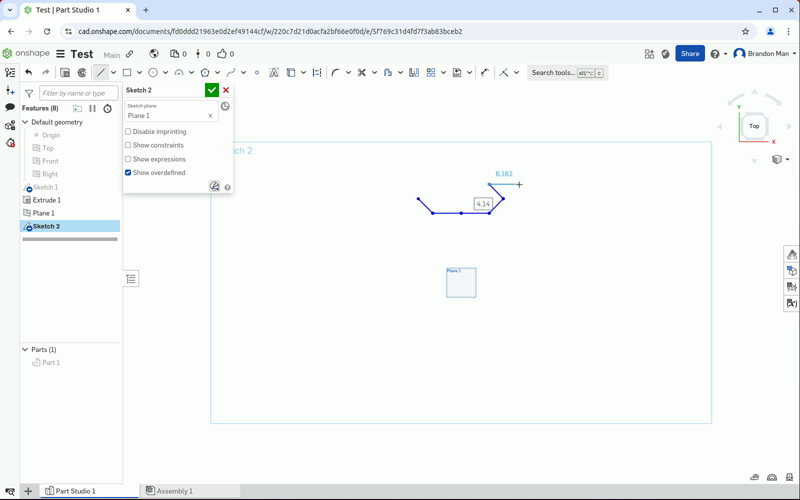
mouse_move(461, 184)
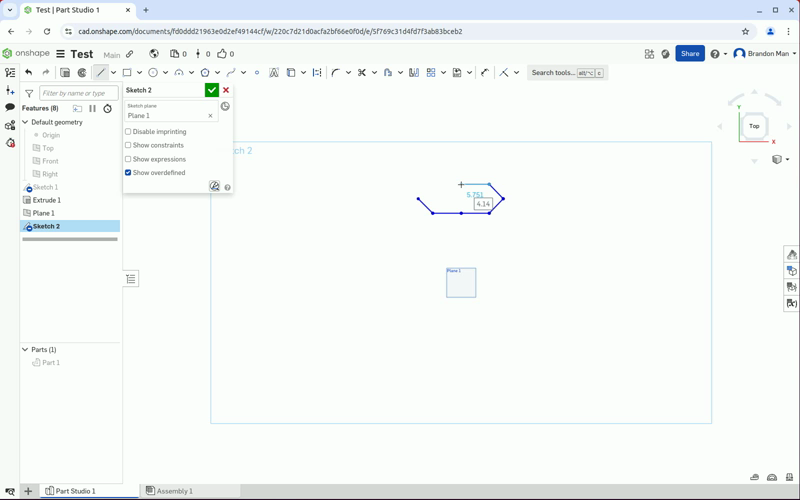
click(461, 184)
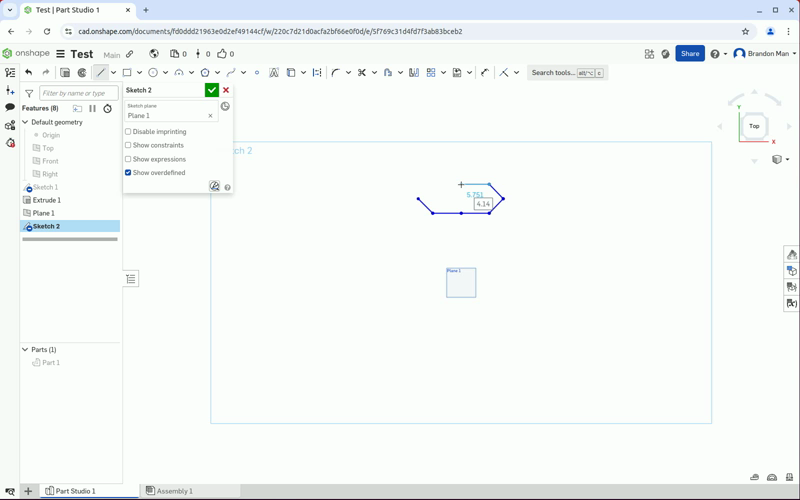
key_up(shift)
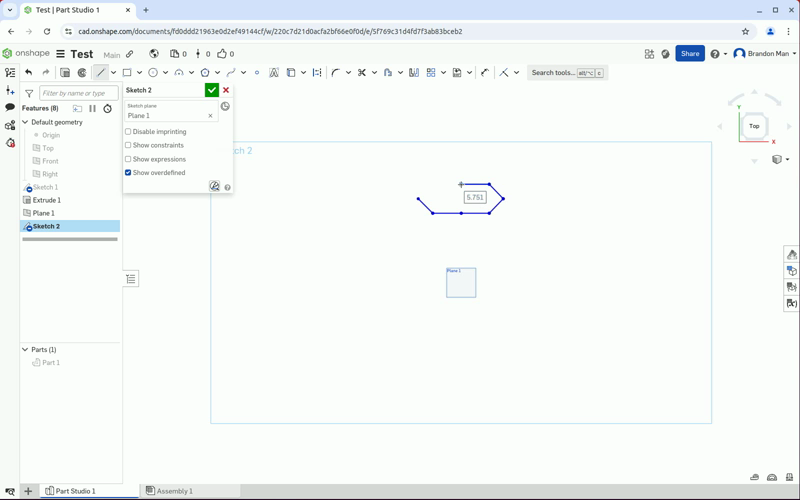
key_down(shift)
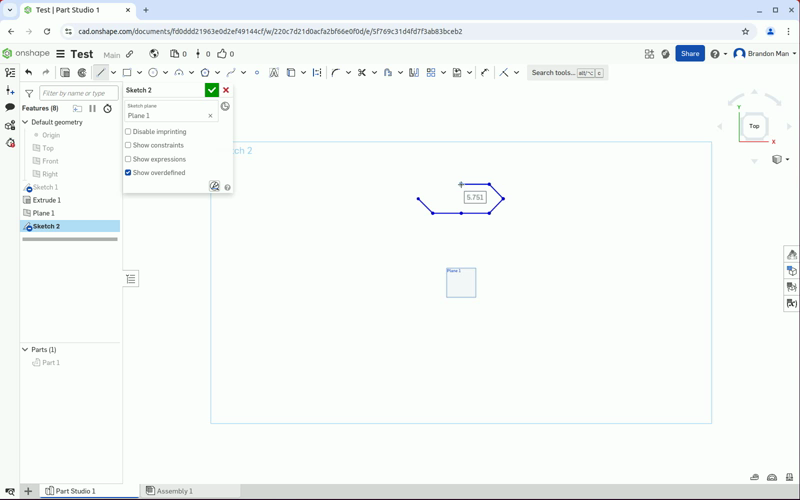
mouse_move(491, 184)
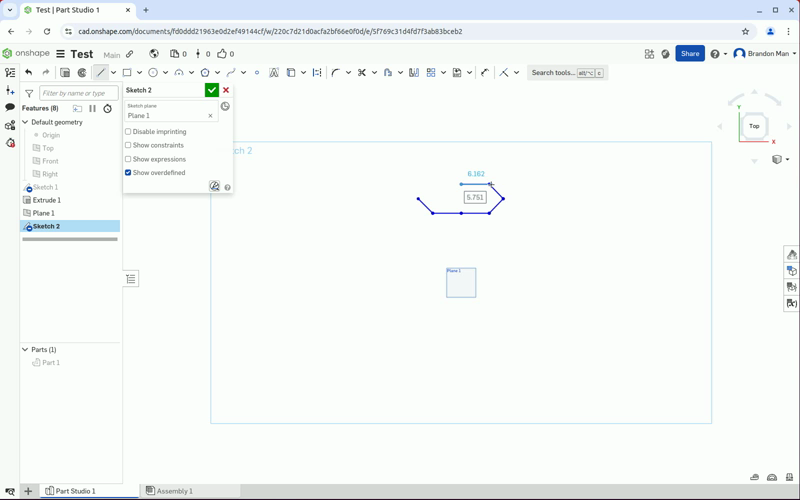
mouse_move(432, 184)
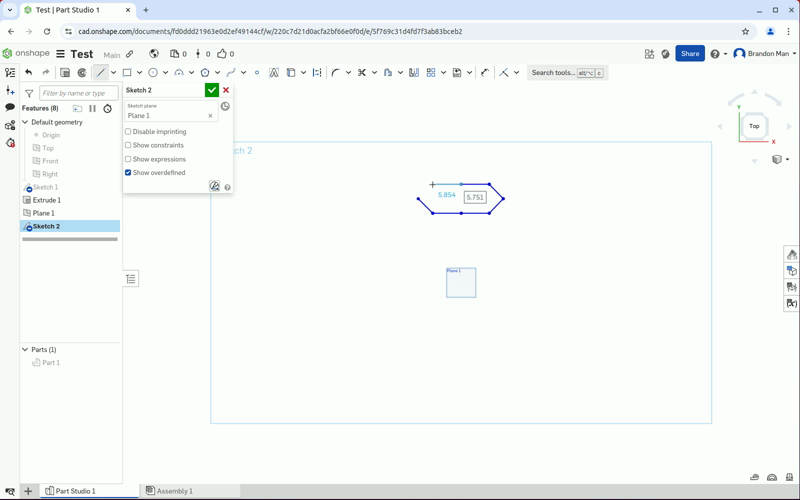
click(432, 184)
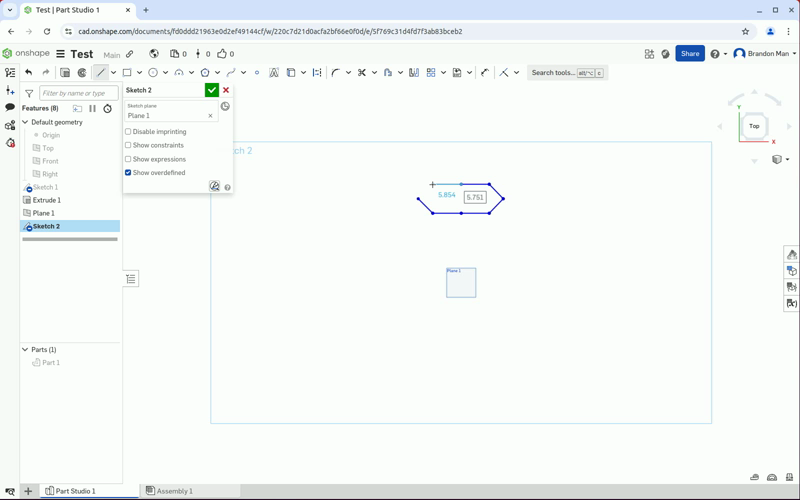
key_up(shift)
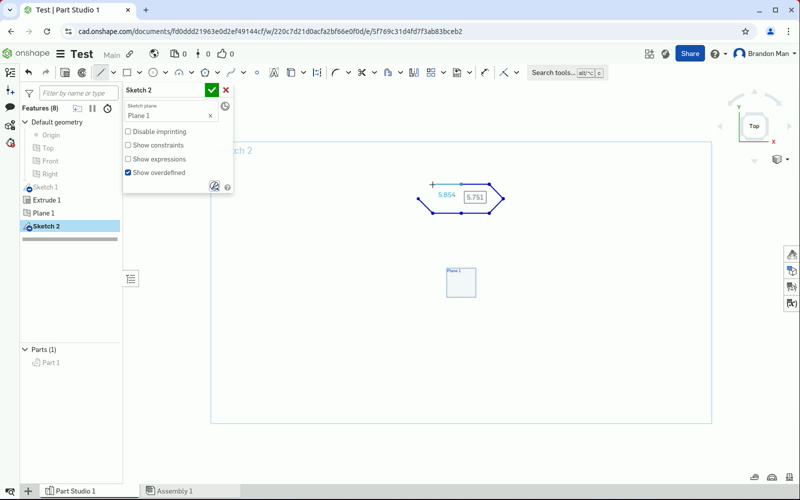
mouse_move(462, 184)
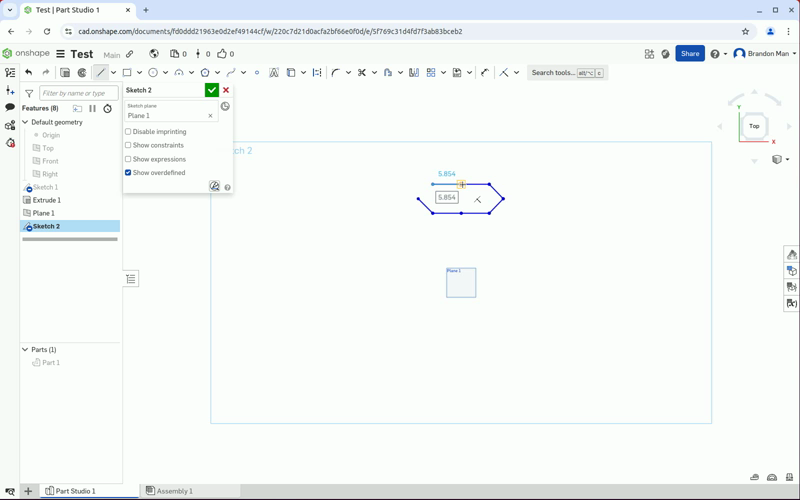
key_down(shift)
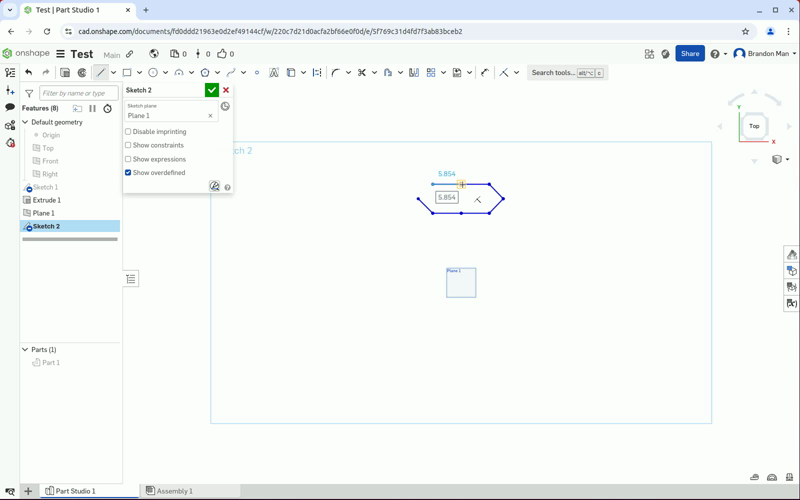
mouse_move(418, 198)
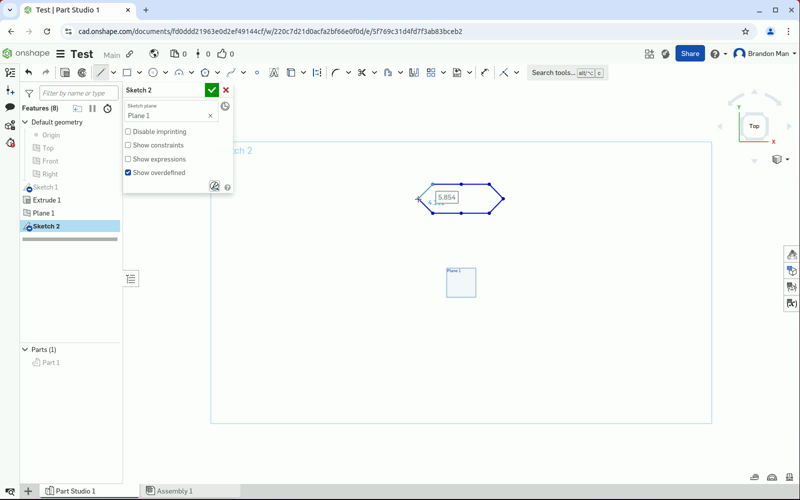
key_up(shift)
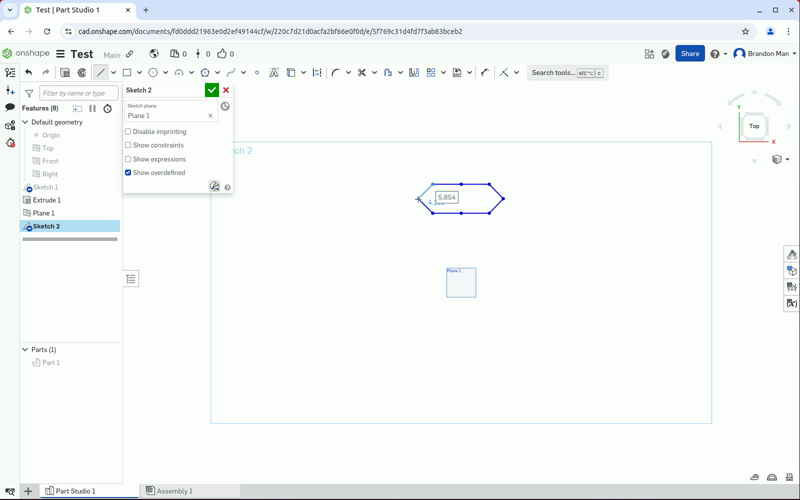
click(418, 198)
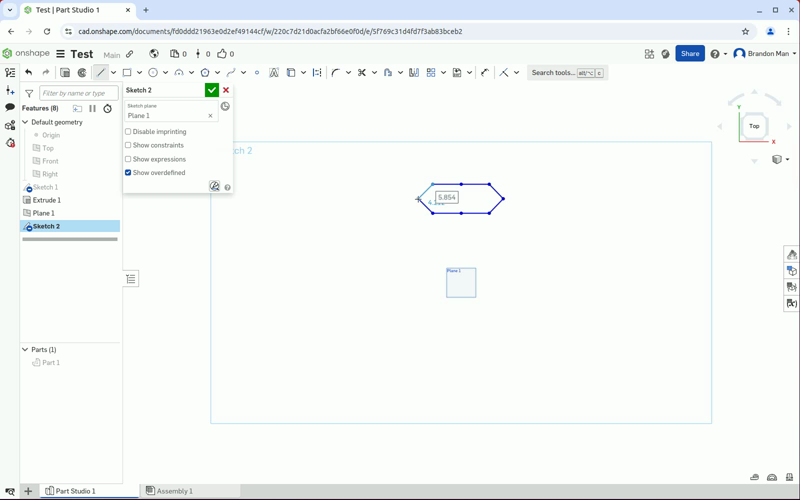
key(esc)
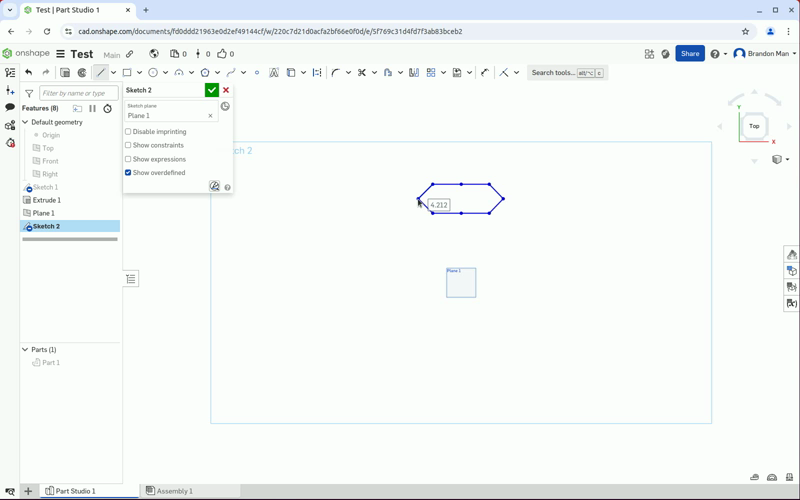
mouse_move(456, 199)
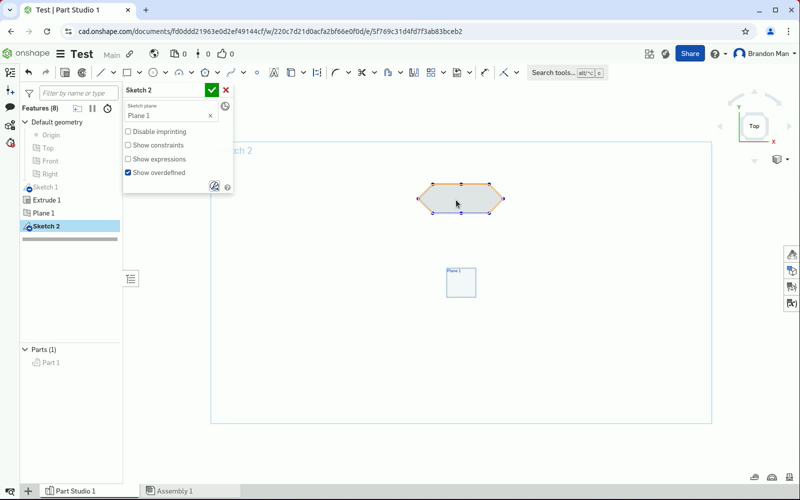
click(456, 199)
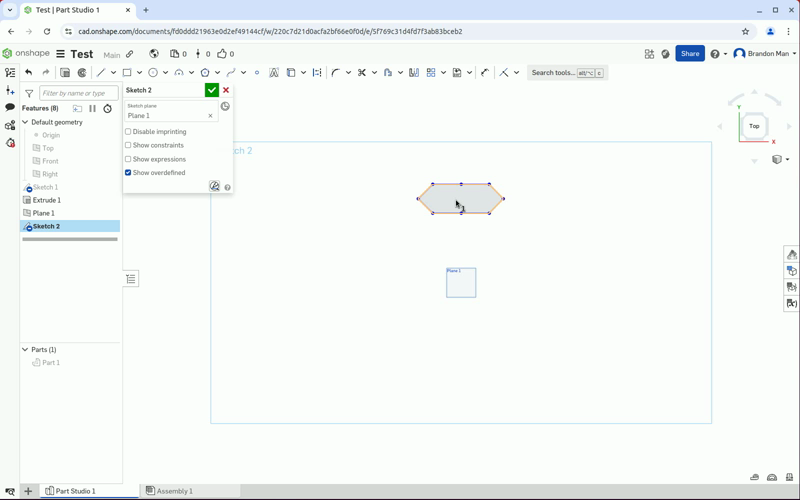
mouse_move(73, 352)
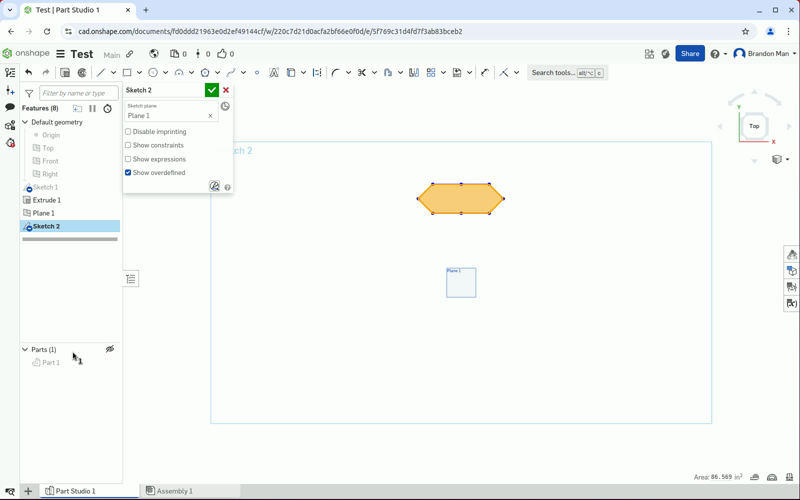
key(shift+y)
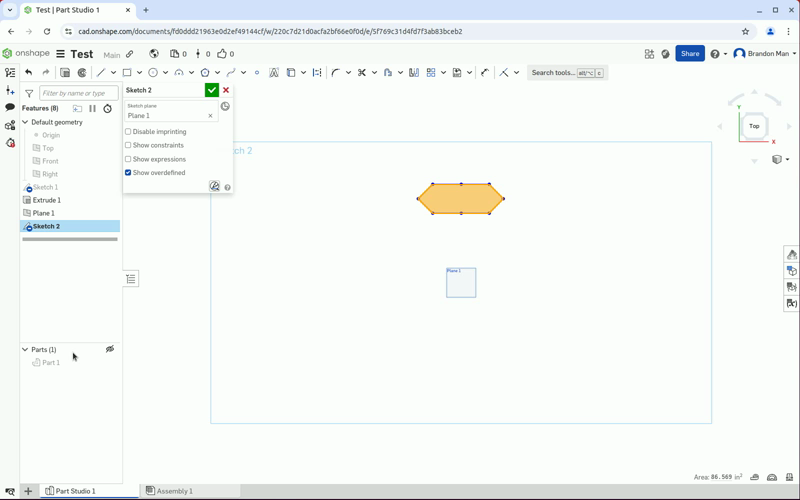
key(shift+e)
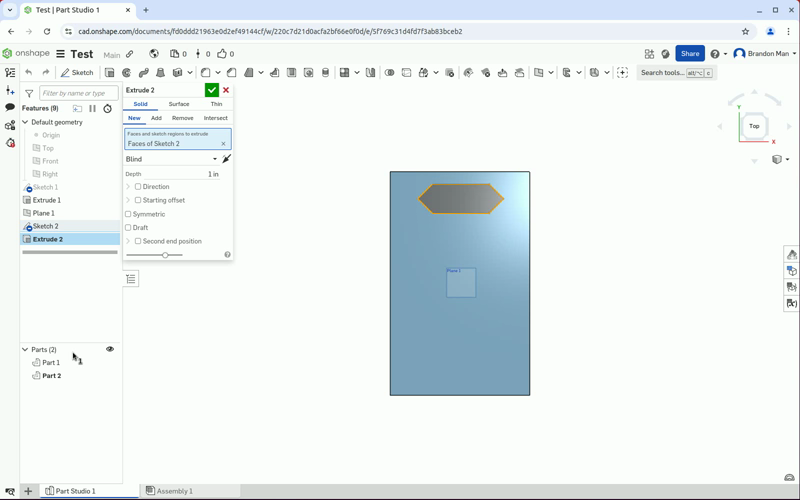
mouse_move(143, 106)
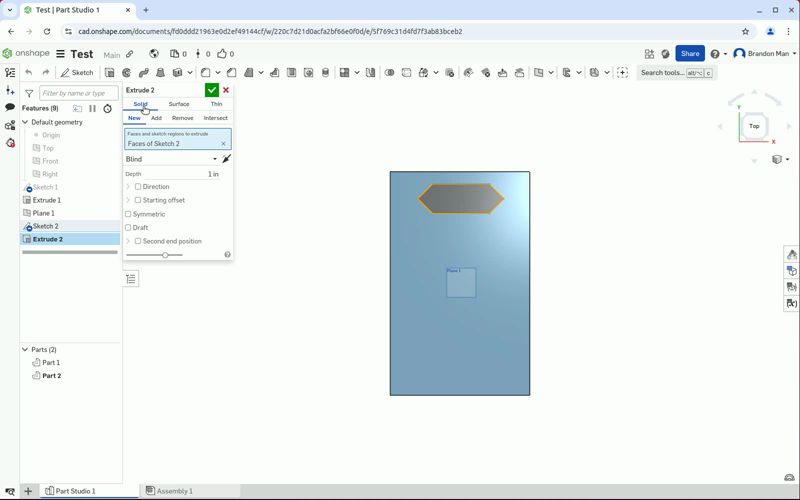
click(143, 106)
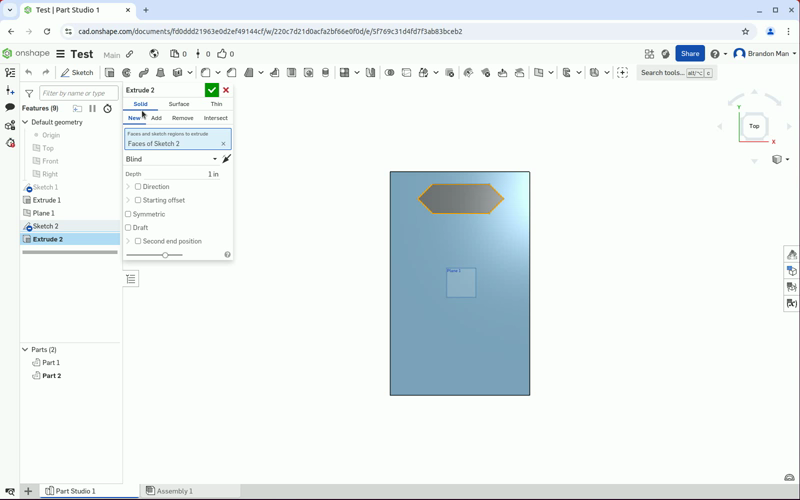
mouse_move(137, 120)
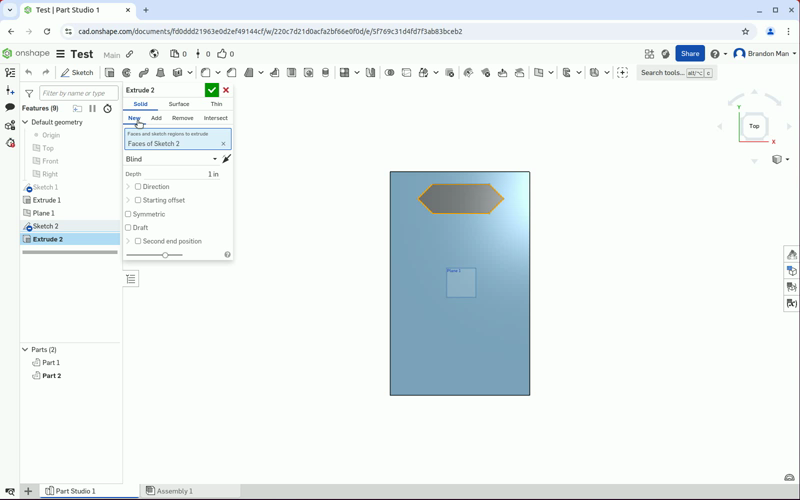
click(137, 120)
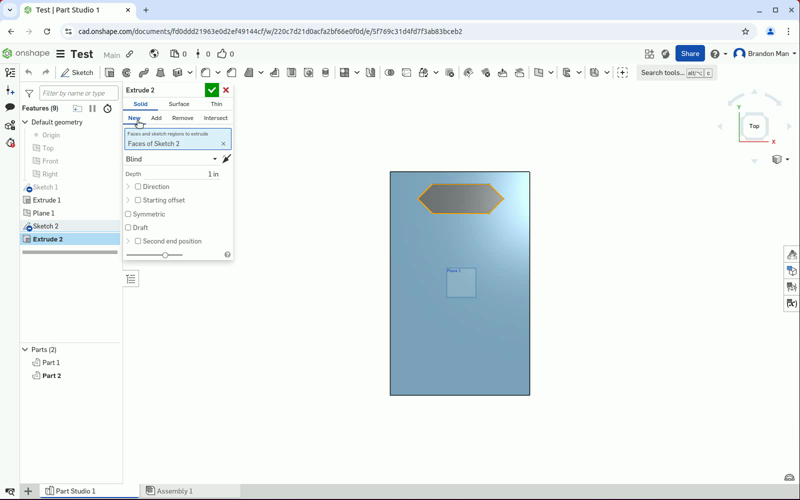
key(tab, 4)
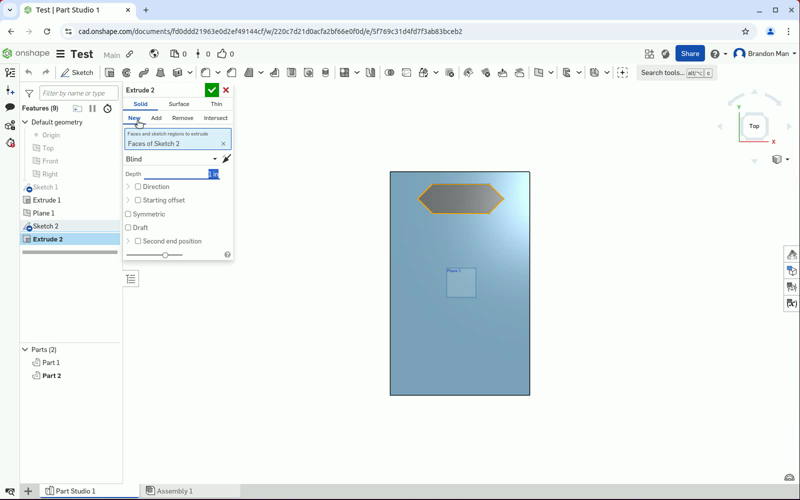
text(5.777)
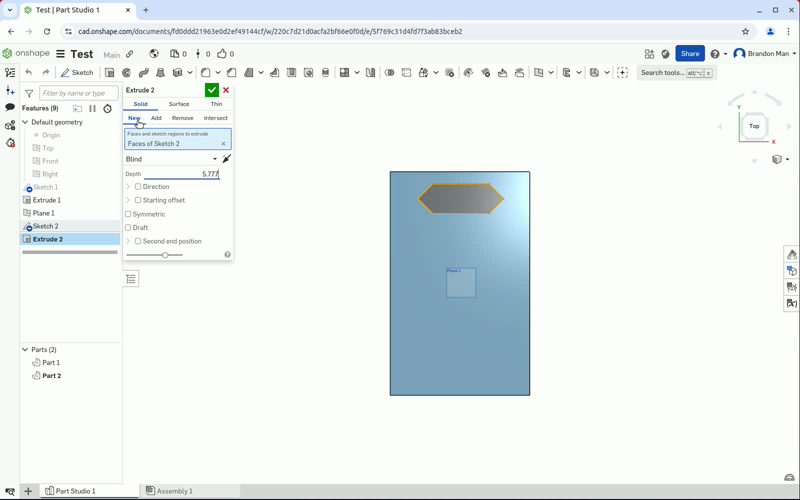
key(enter)
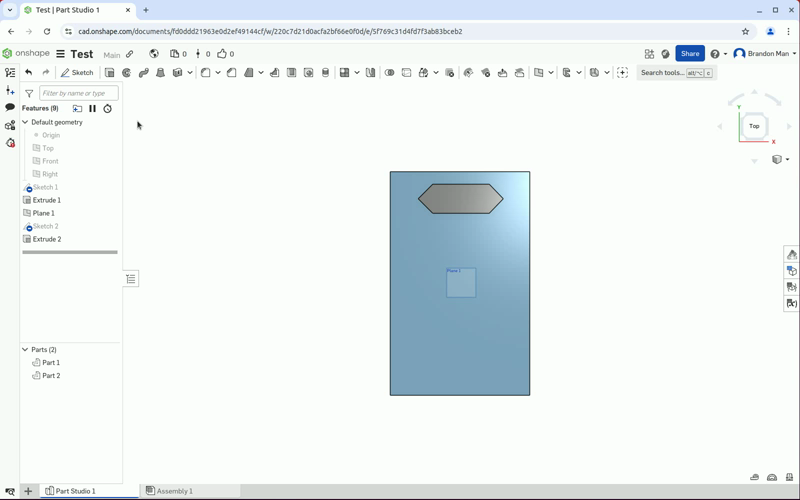
key(shift+h)
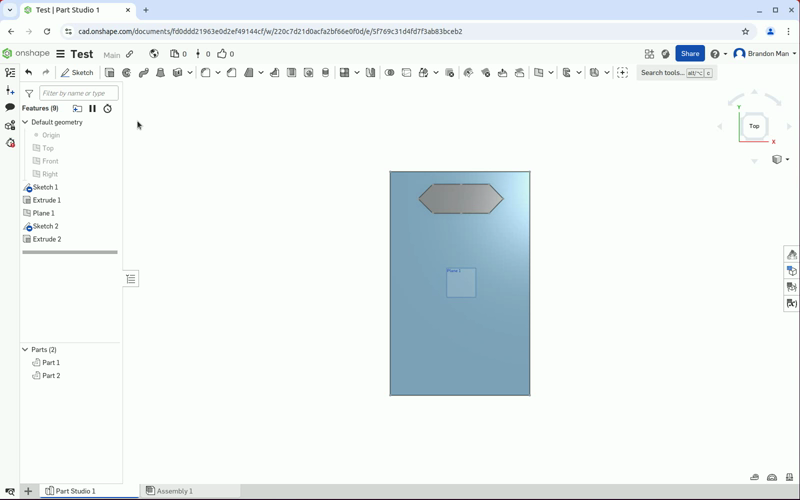
key(shift+h)
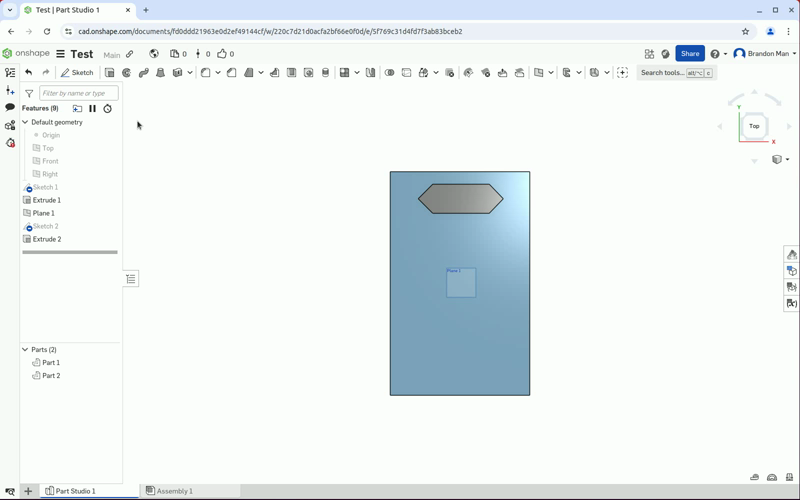
mouse_move(73, 189)
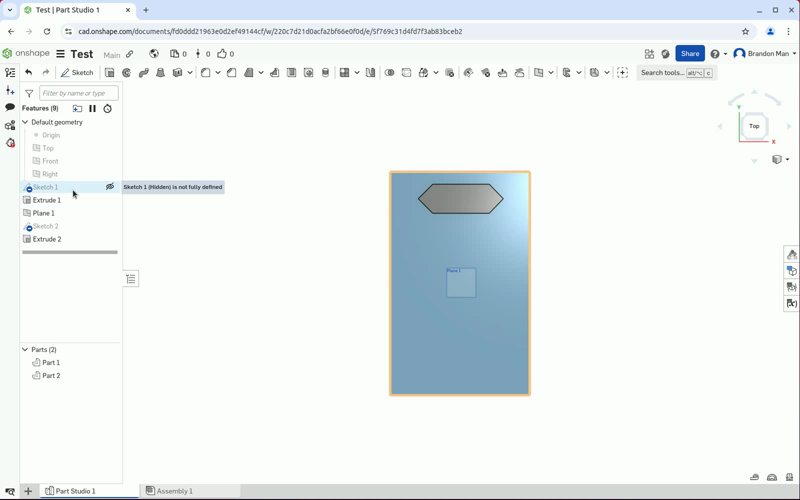
click(73, 189)
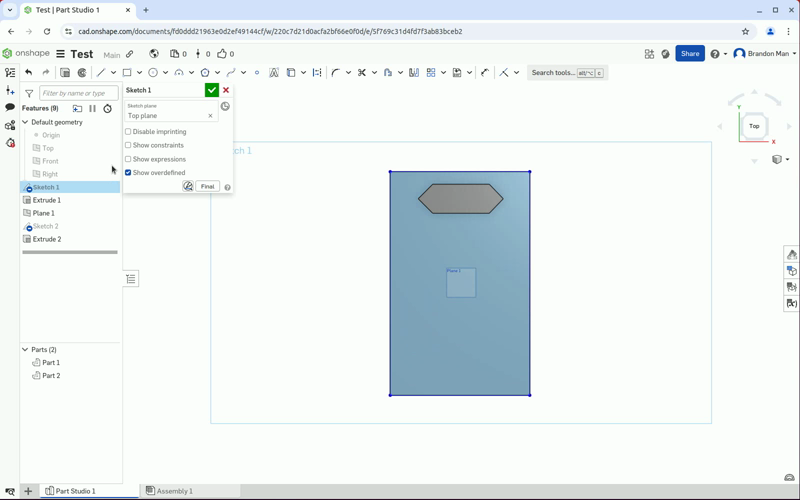
mouse_move(229, 92)
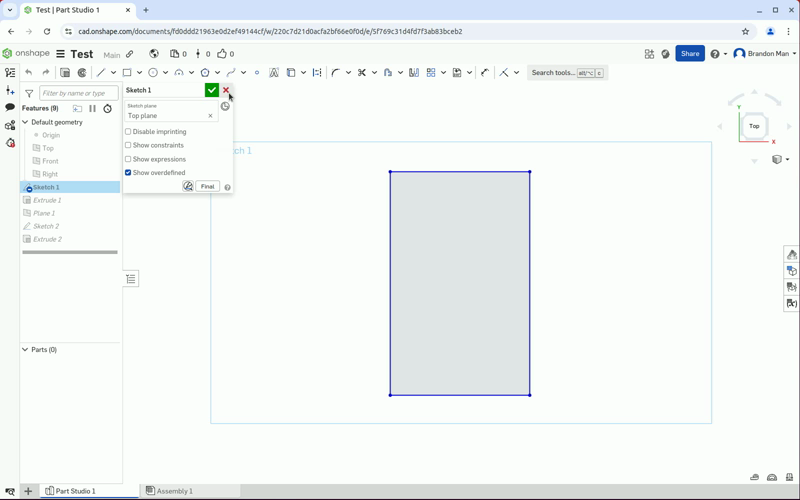
click(229, 92)
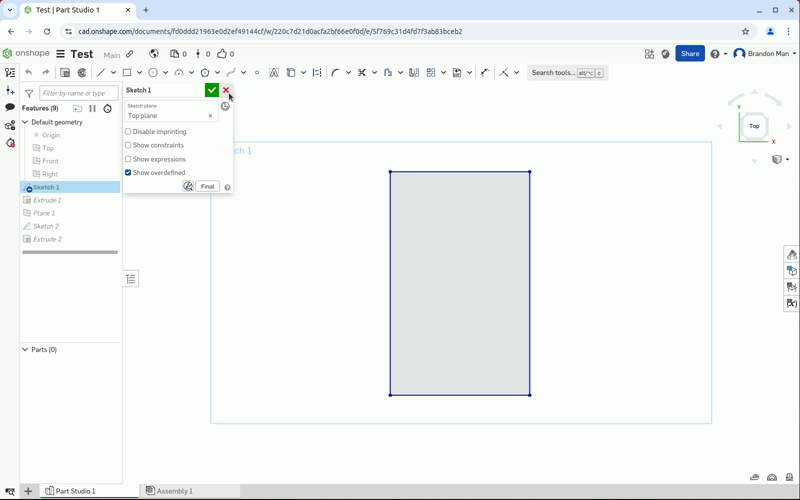
key(shift+s)
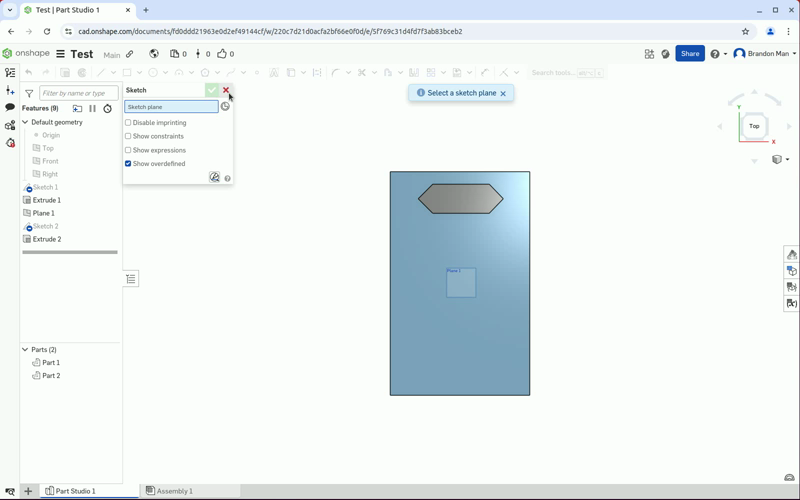
mouse_move(73, 215)
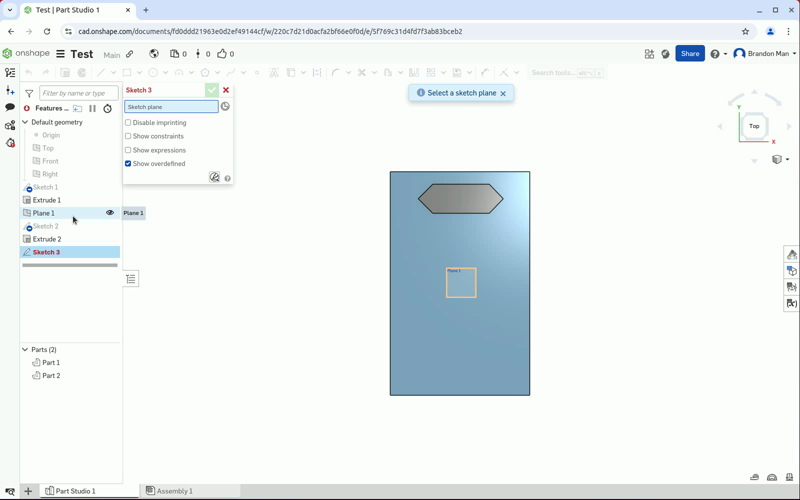
click(73, 215)
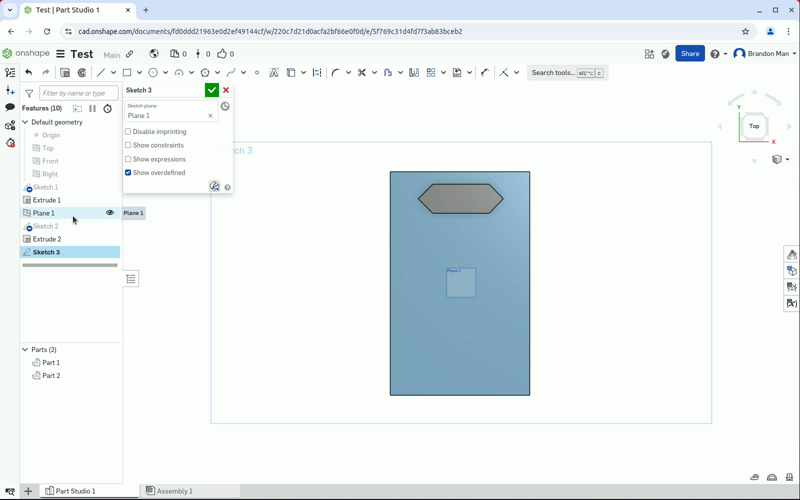
mouse_move(73, 352)
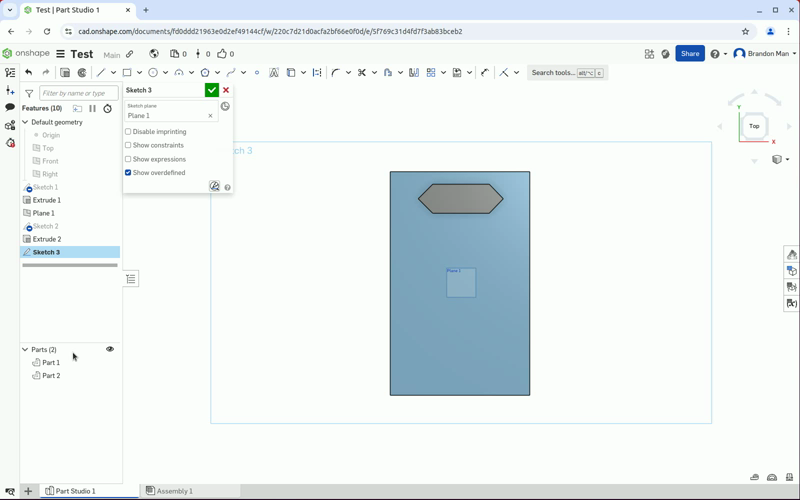
key(y)
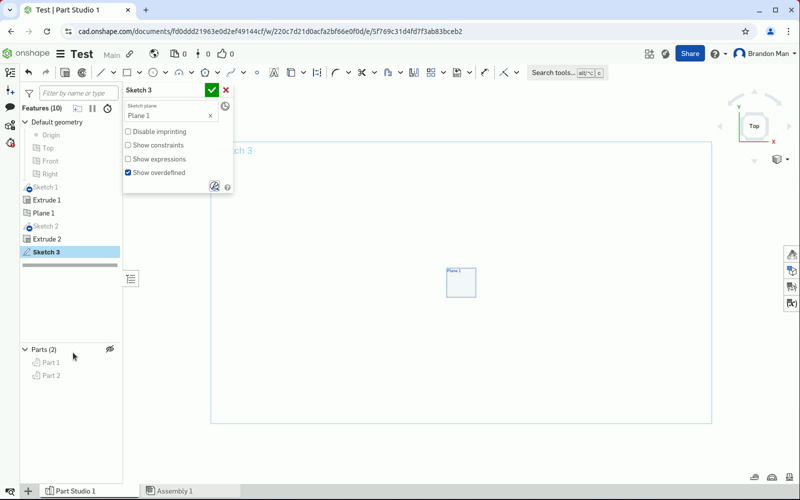
key(l)
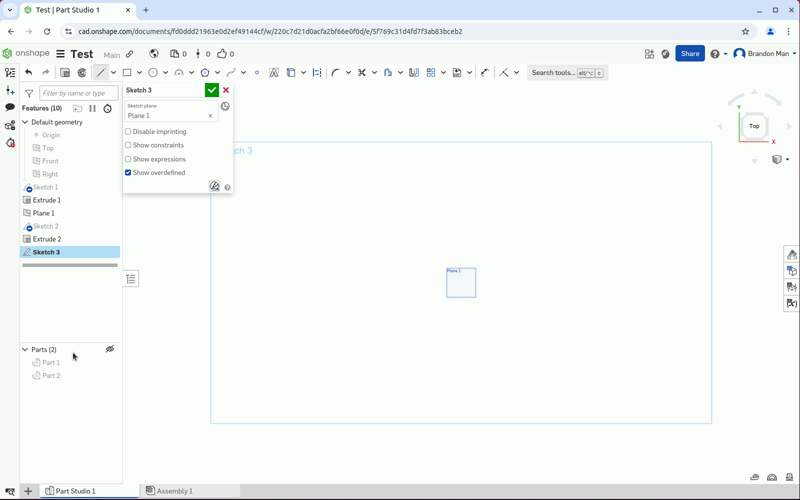
key_down(shift)
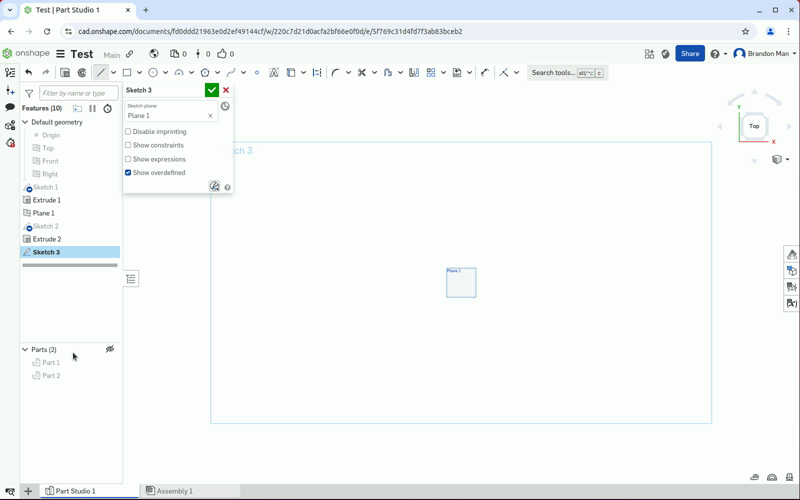
mouse_move(401, 266)
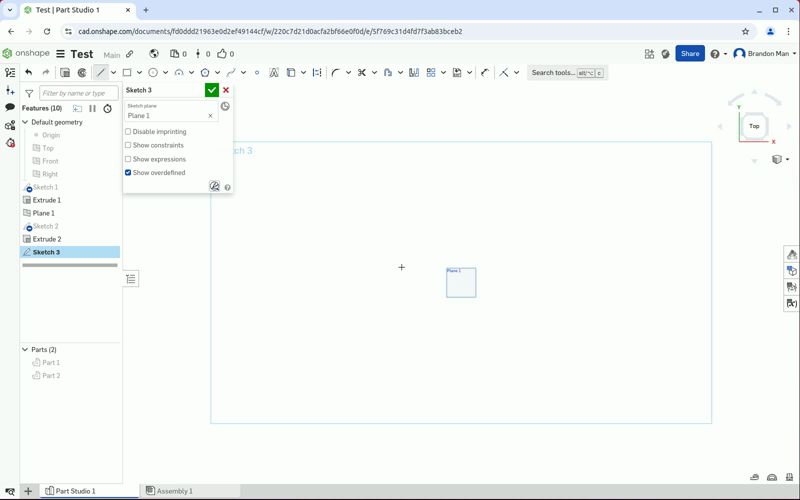
click(401, 266)
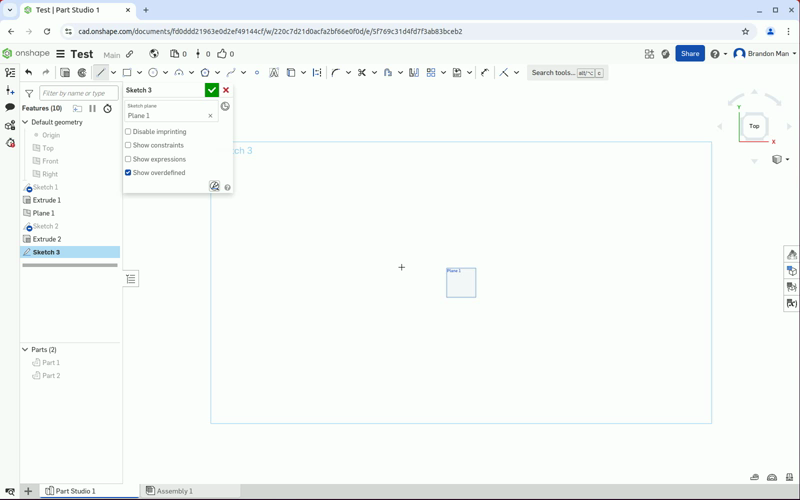
key_up(shift)
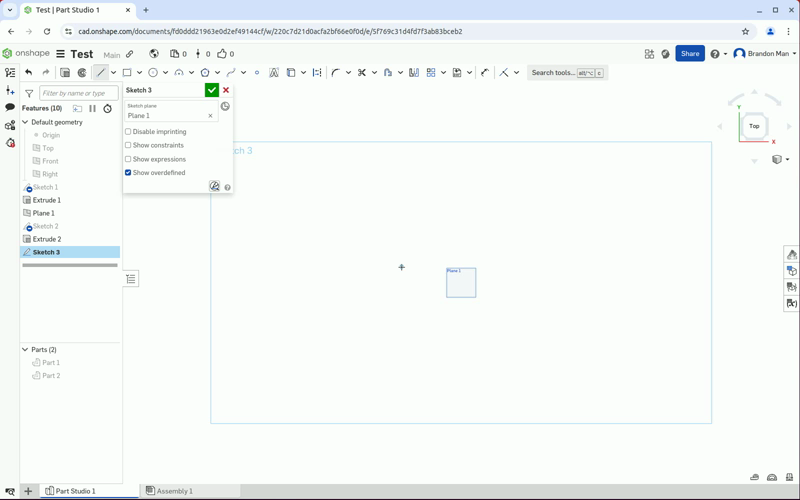
key_down(shift)
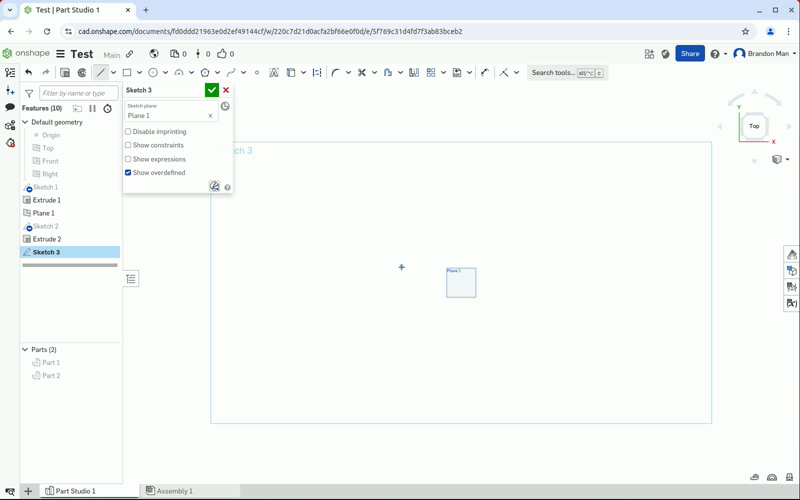
mouse_move(431, 266)
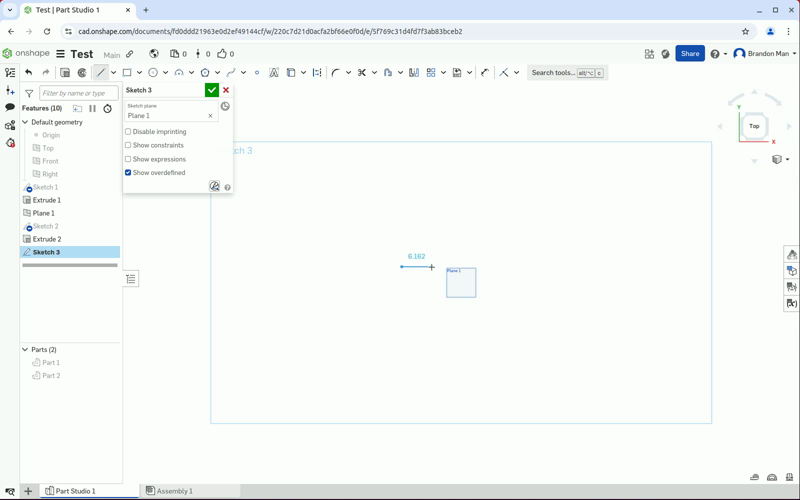
mouse_move(416, 280)
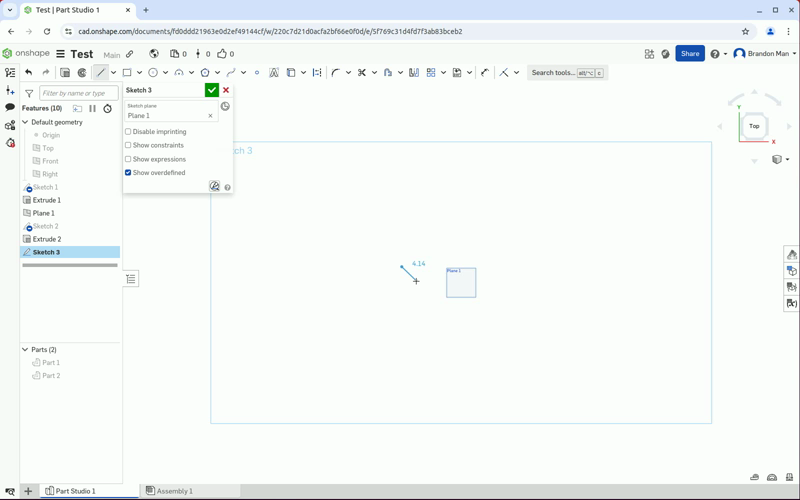
click(416, 280)
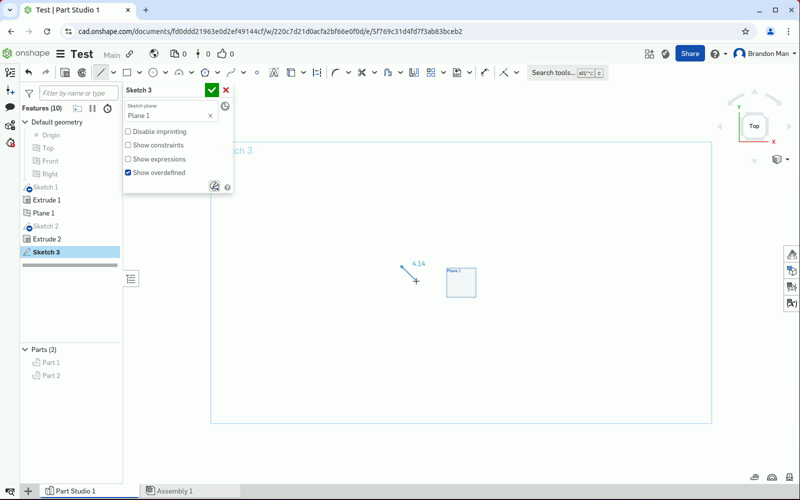
key_up(shift)
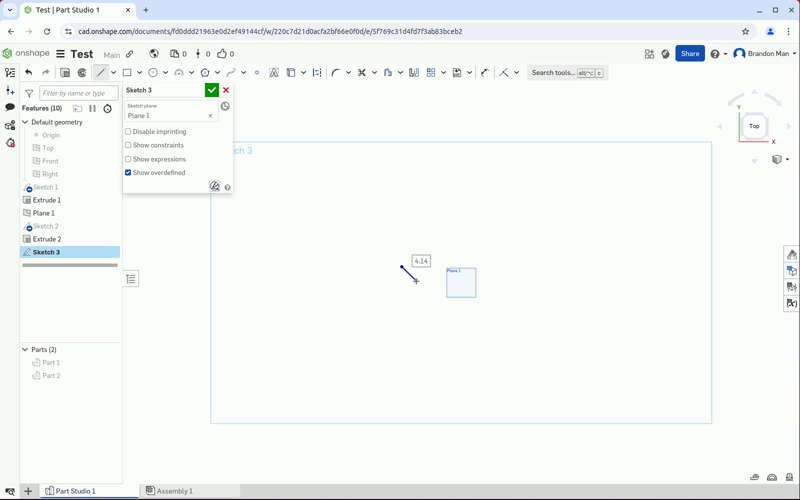
key_down(shift)
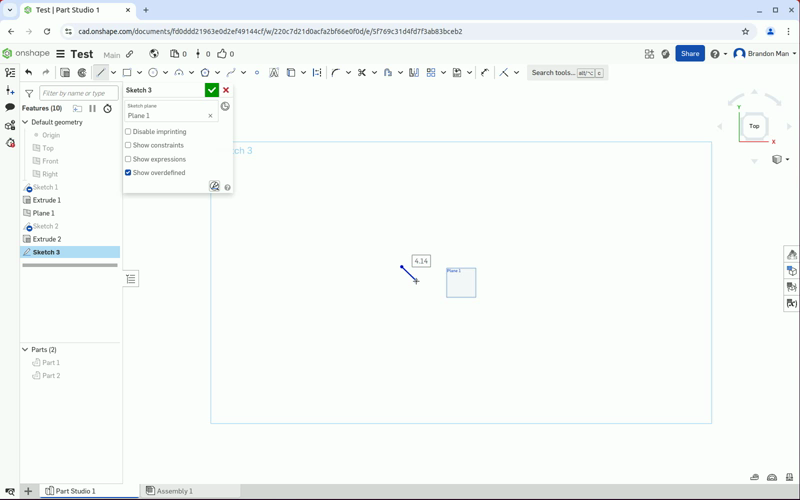
mouse_move(446, 280)
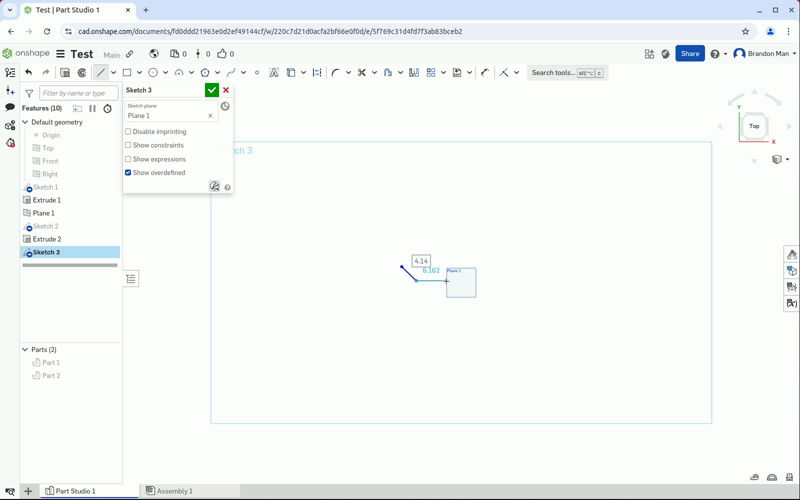
mouse_move(429, 267)
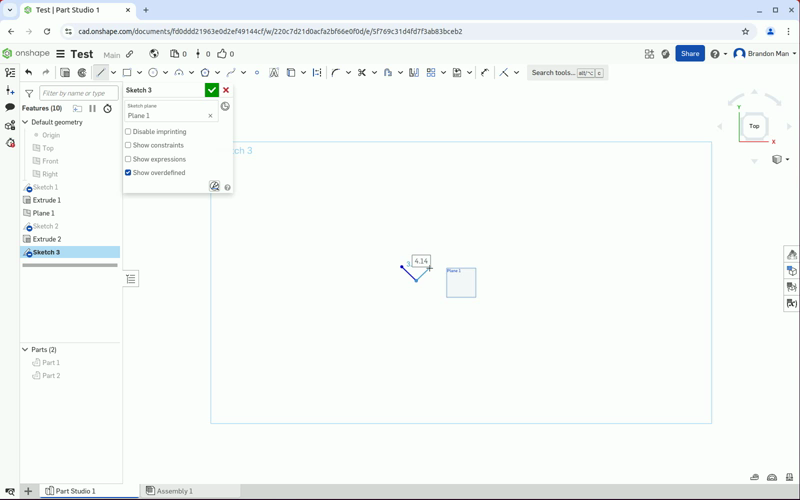
click(429, 267)
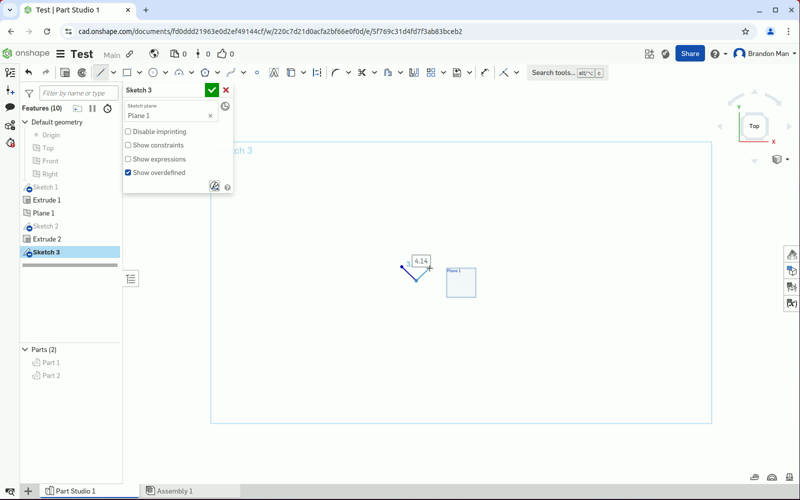
key_up(shift)
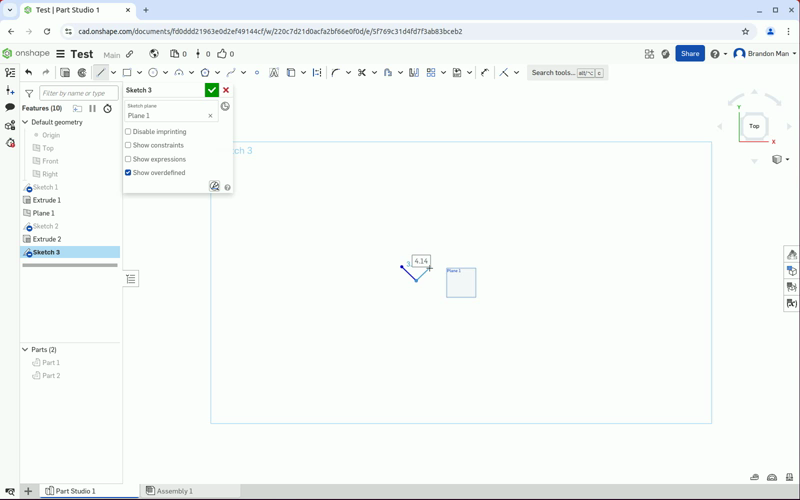
key_down(shift)
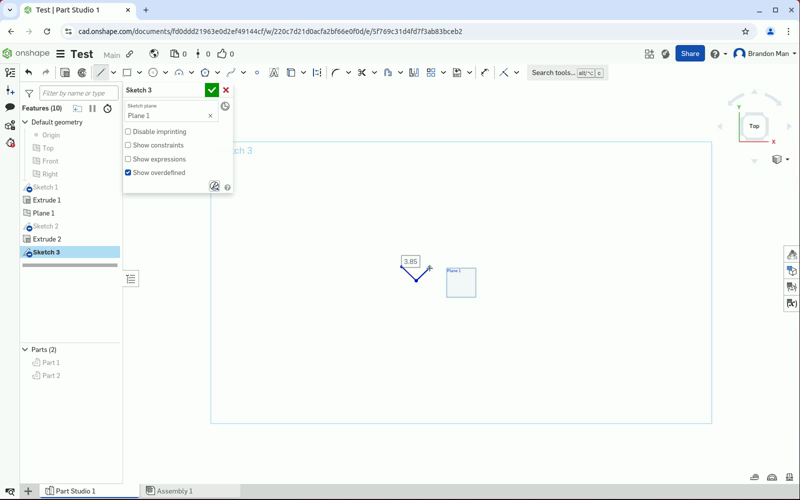
mouse_move(459, 267)
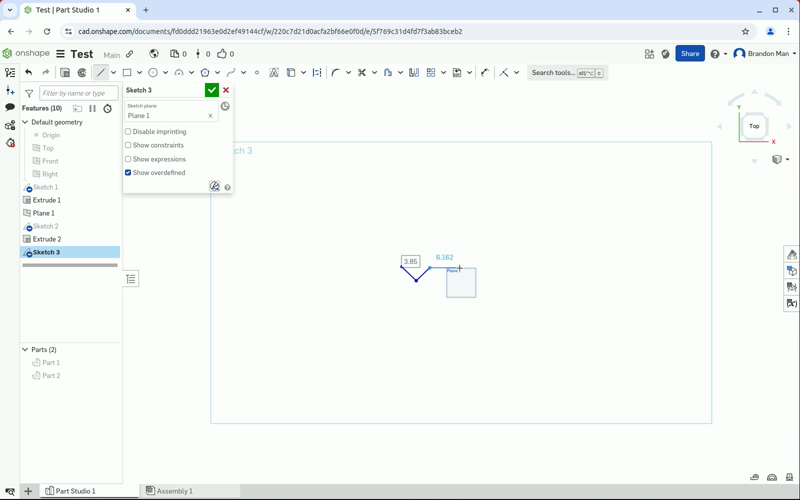
mouse_move(429, 214)
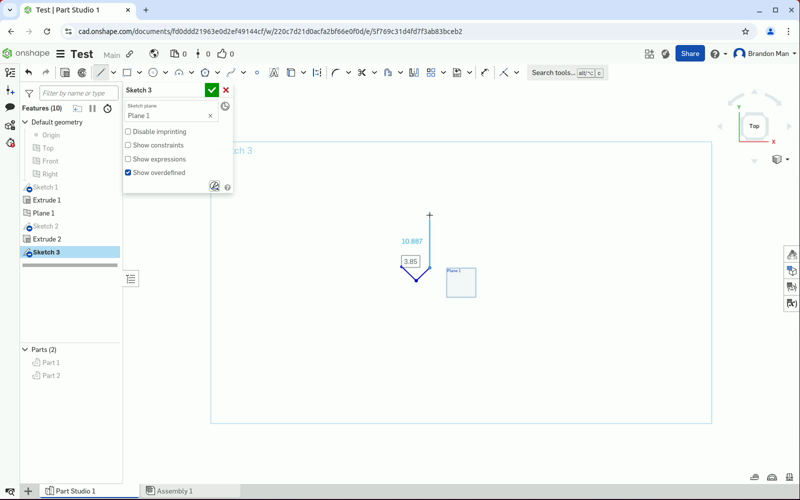
click(429, 214)
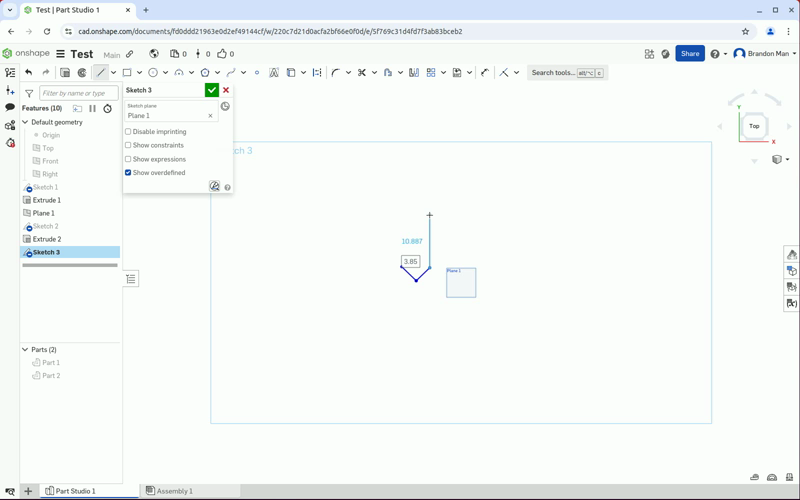
key_up(shift)
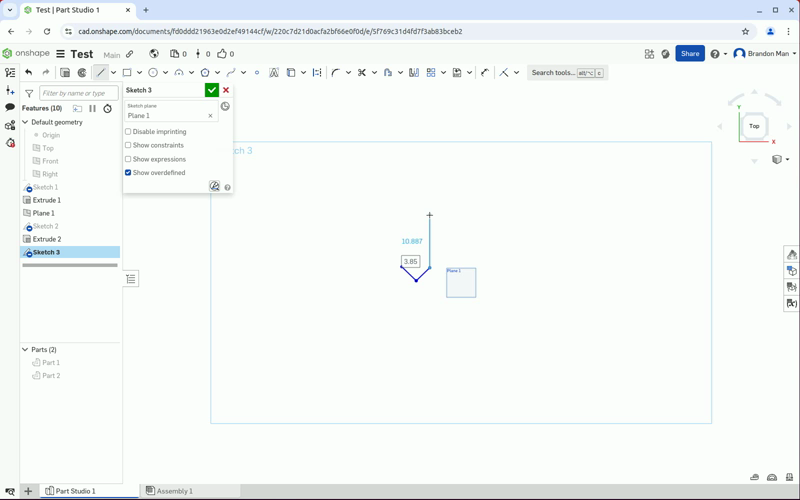
key_down(shift)
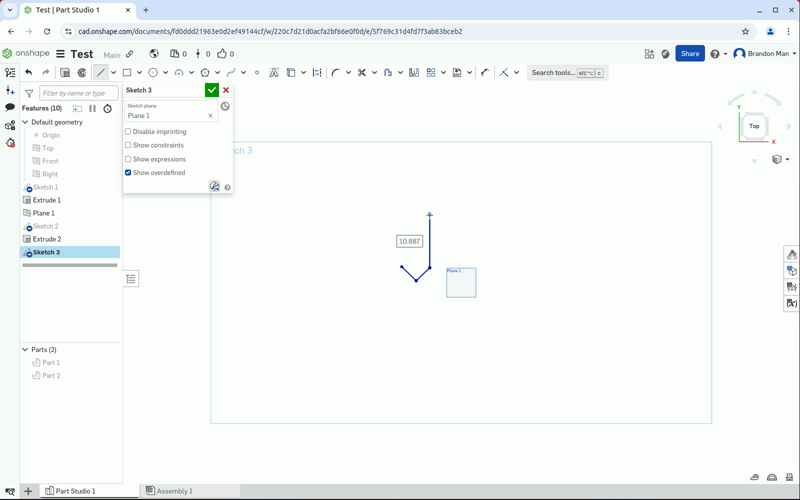
mouse_move(459, 214)
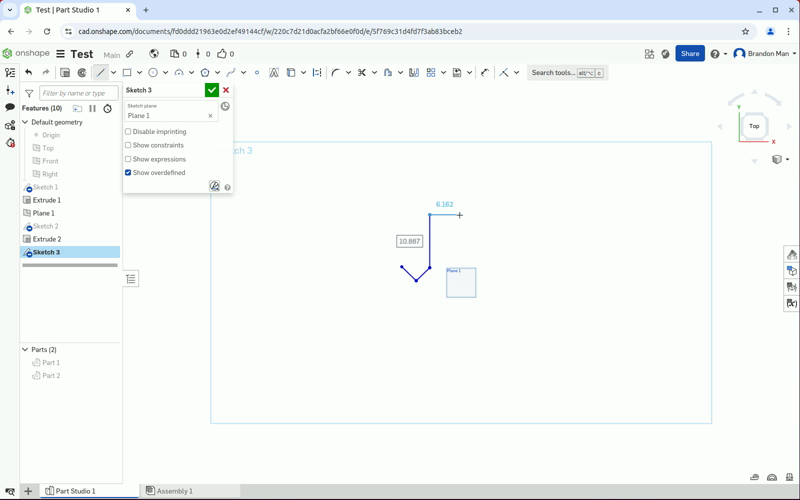
mouse_move(416, 200)
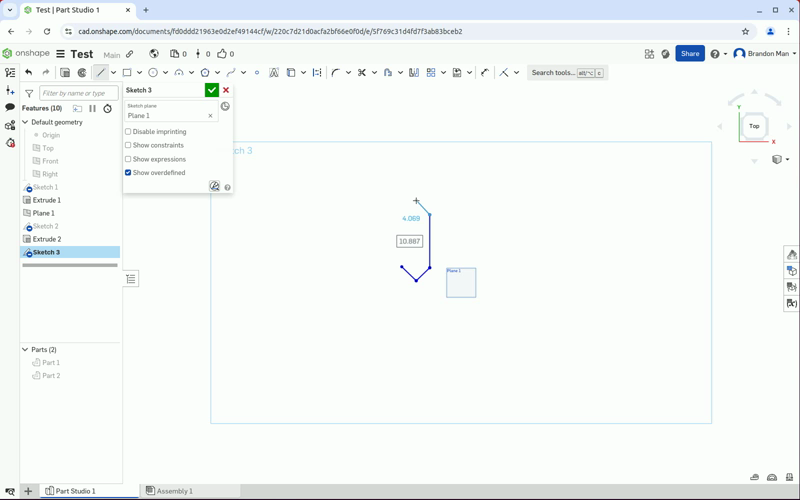
click(416, 200)
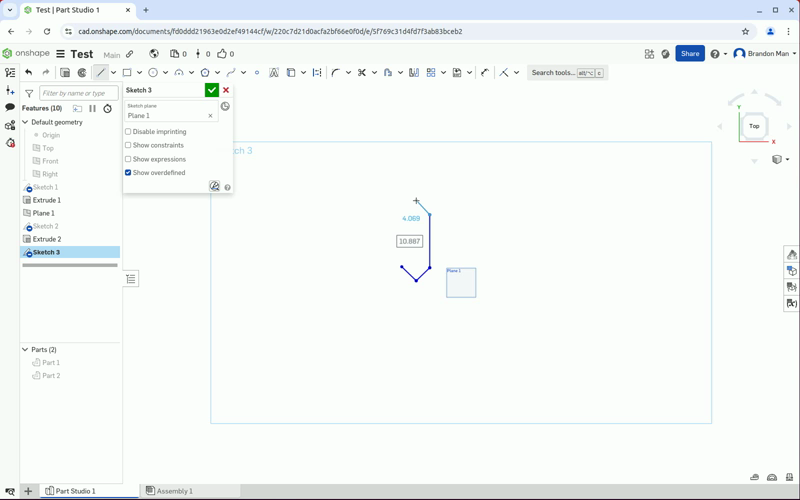
key_up(shift)
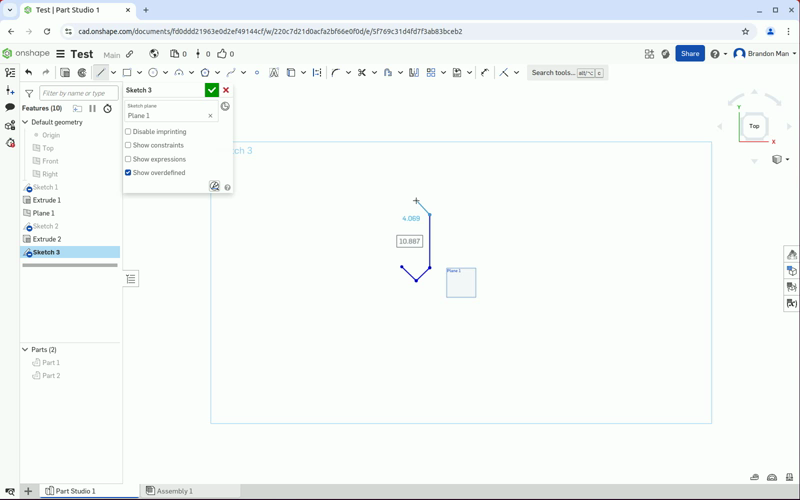
key_down(shift)
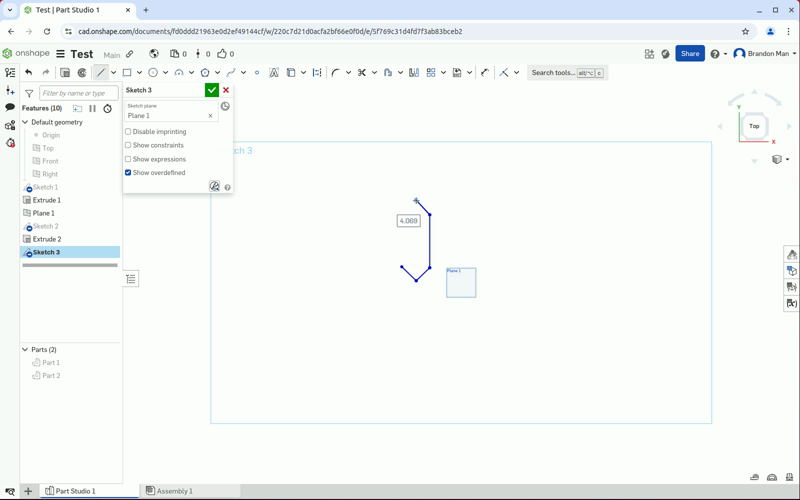
mouse_move(446, 200)
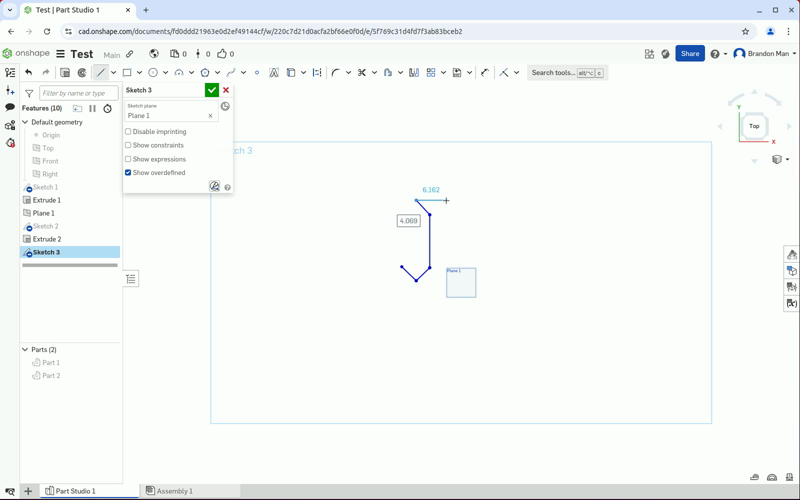
mouse_move(401, 214)
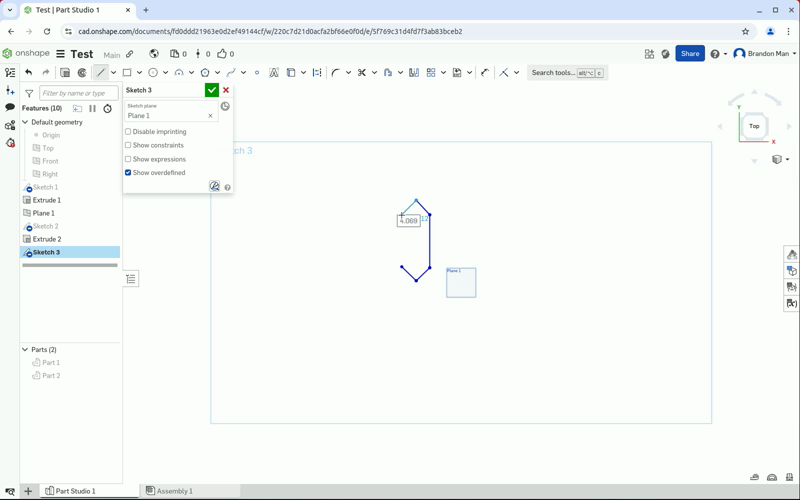
click(401, 214)
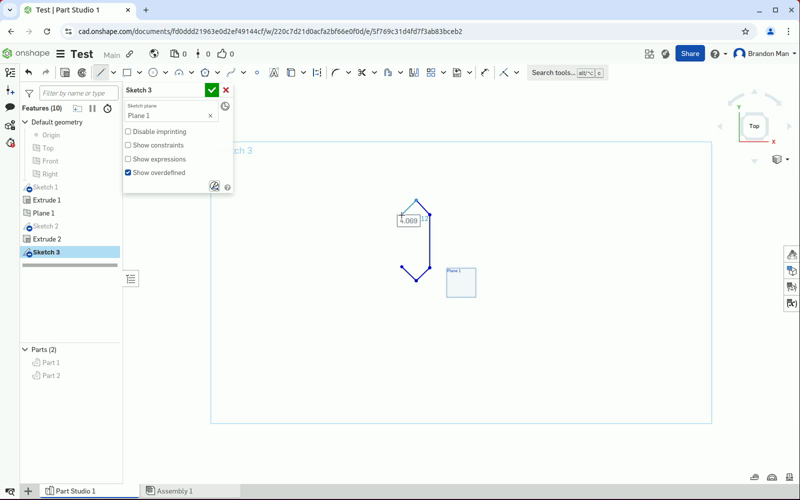
key_up(shift)
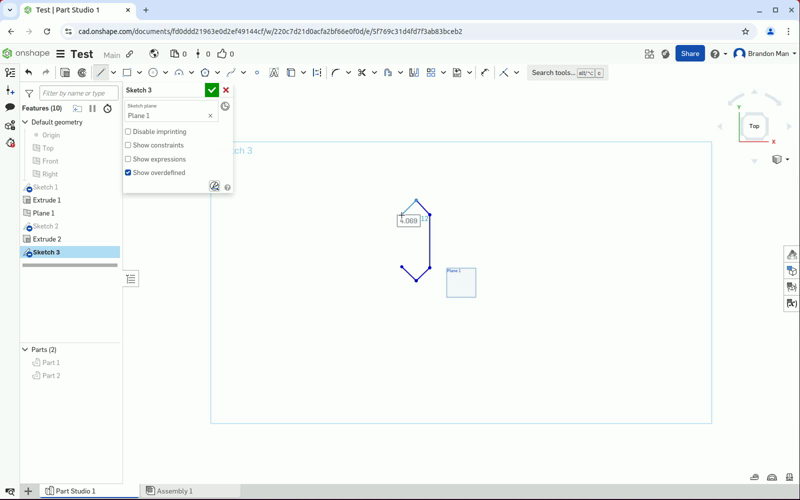
mouse_move(431, 214)
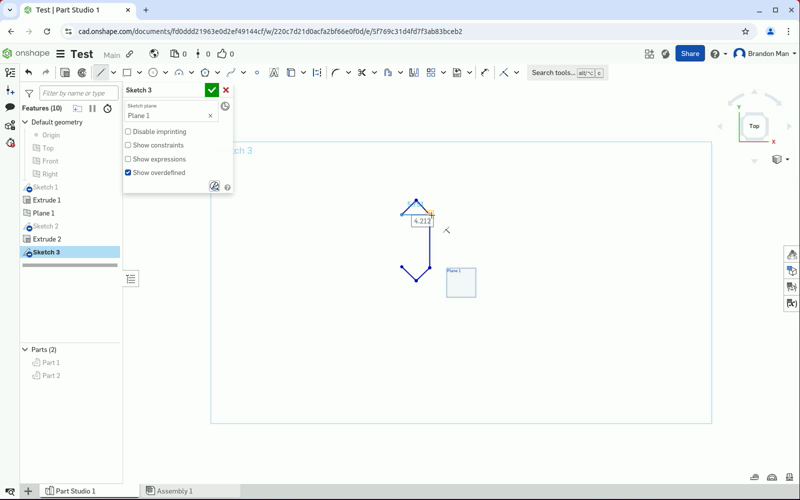
key_down(shift)
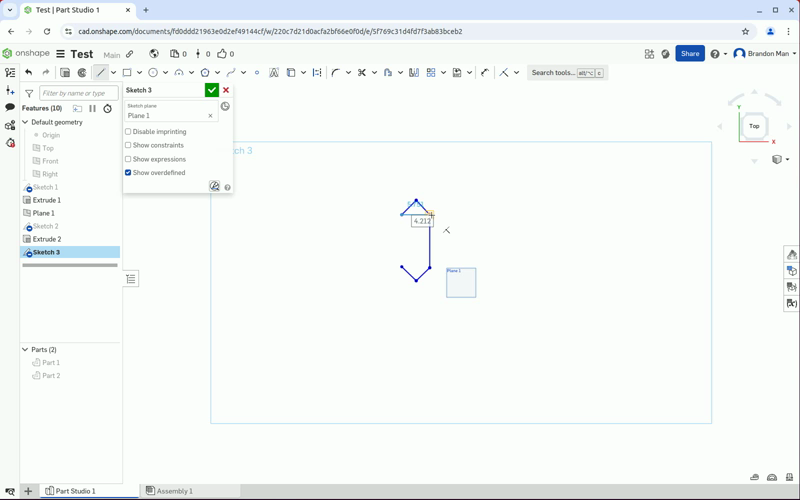
mouse_move(401, 266)
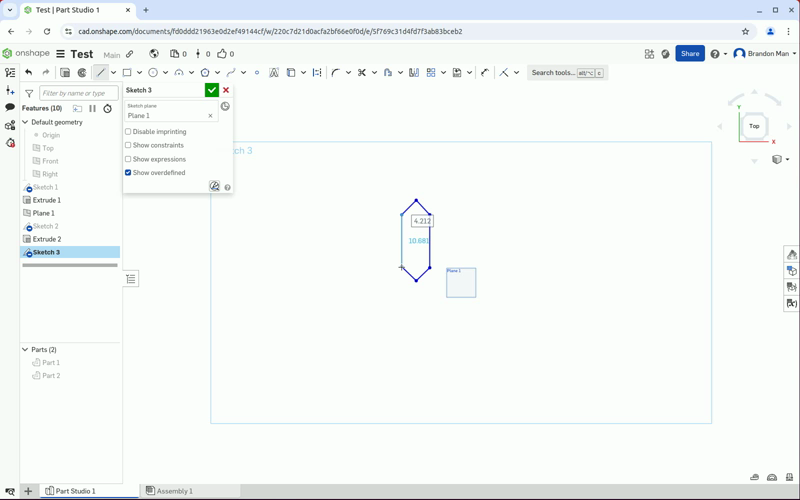
key_up(shift)
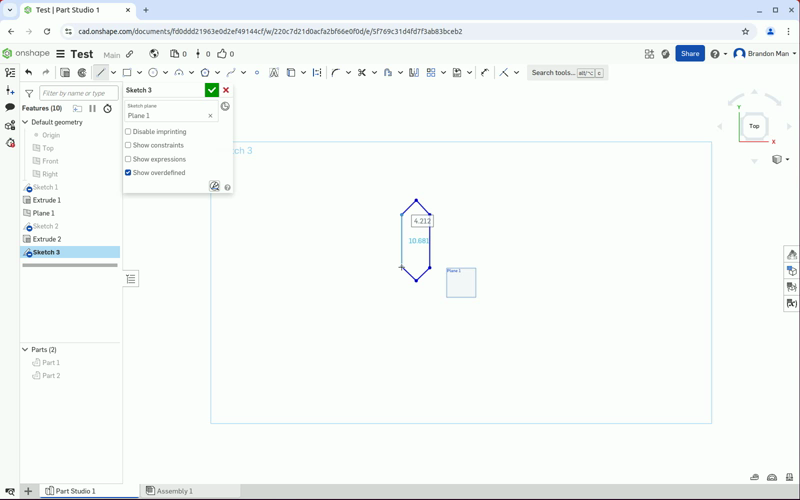
click(401, 266)
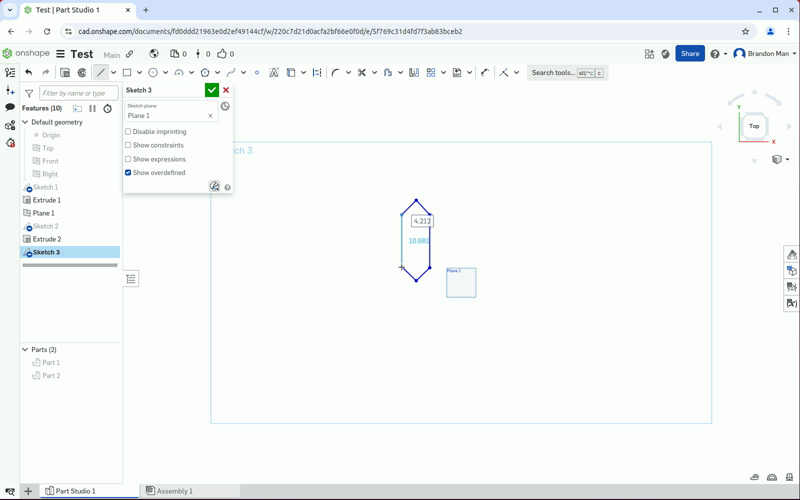
key(esc)
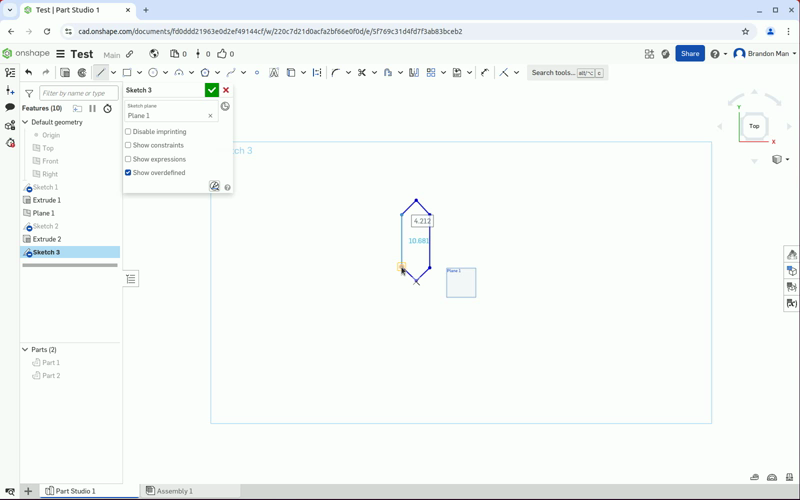
mouse_move(413, 244)
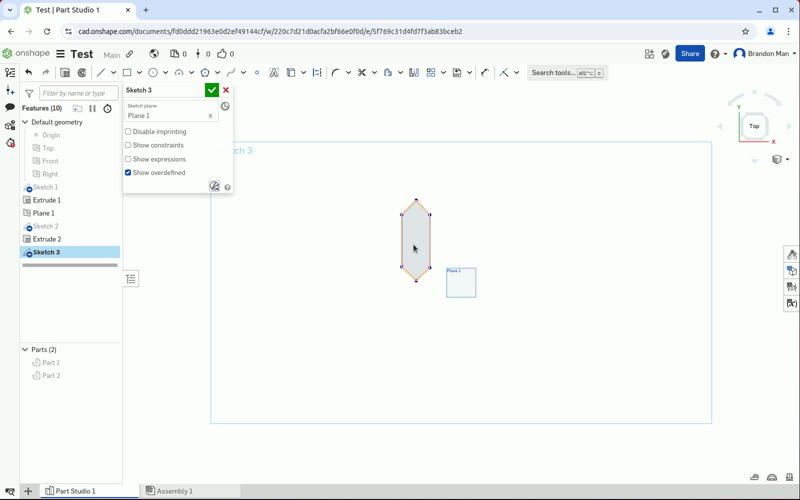
click(413, 244)
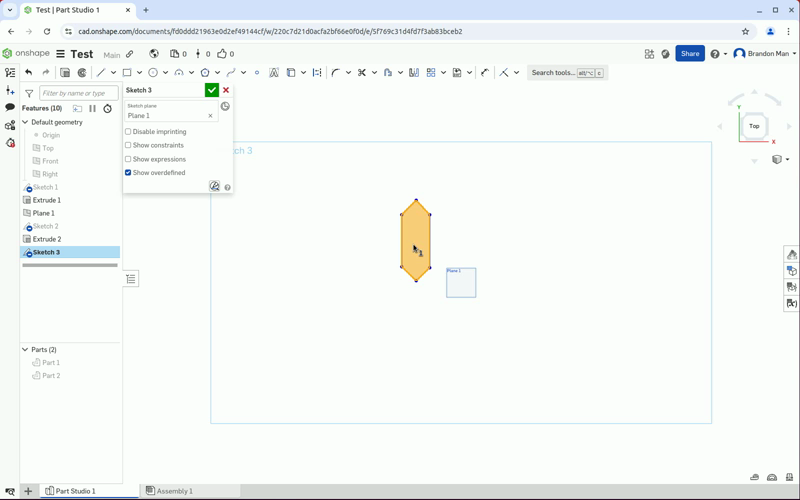
mouse_move(73, 352)
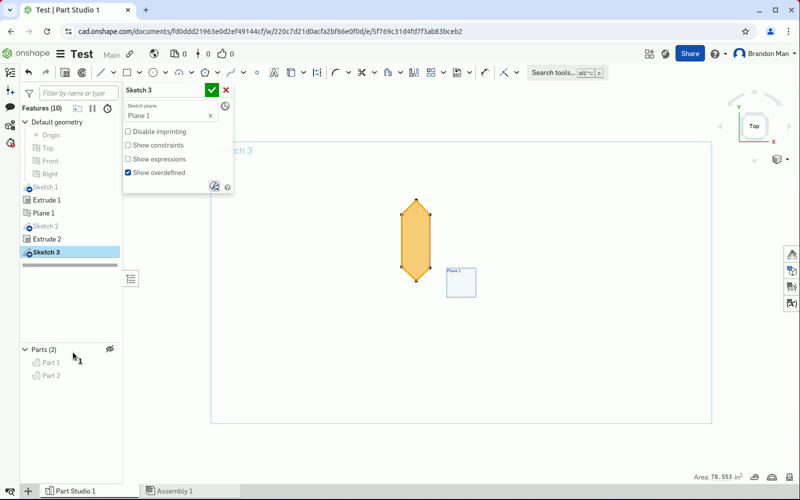
key(shift+y)
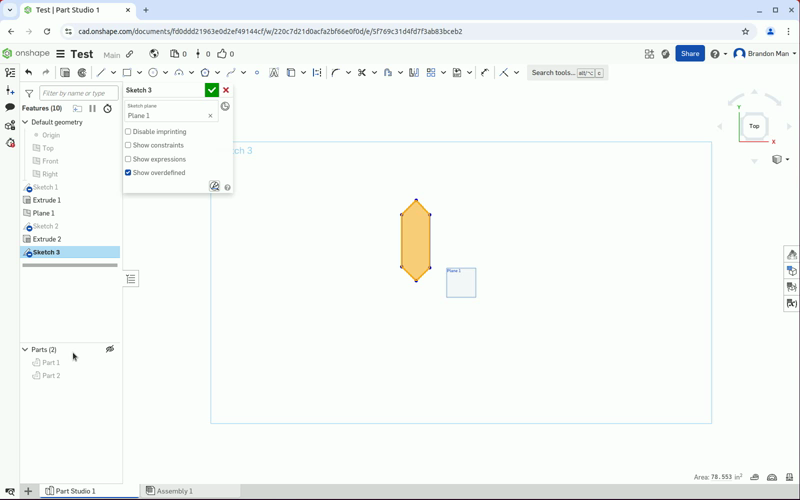
key(shift+e)
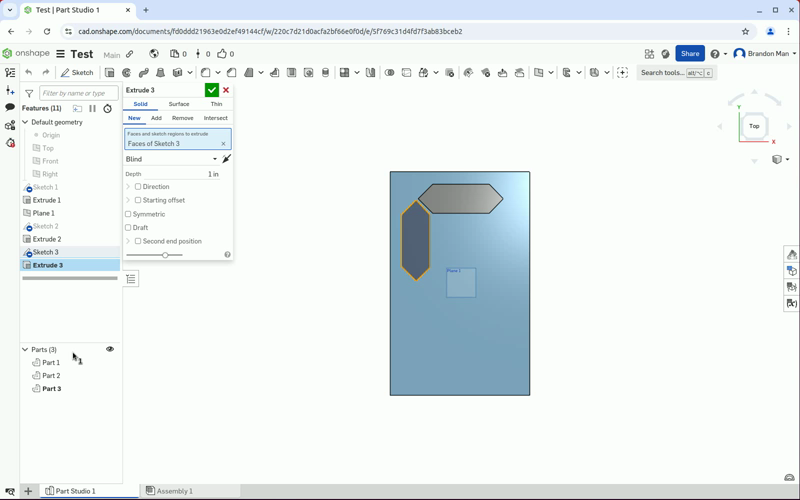
mouse_move(143, 106)
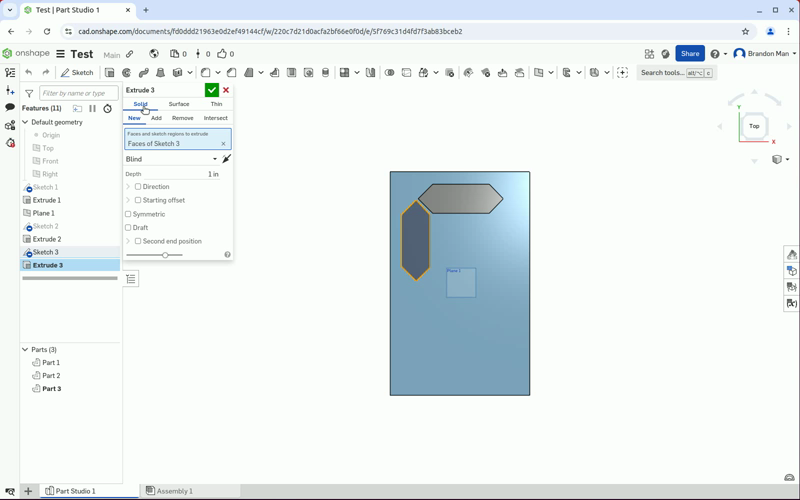
click(143, 106)
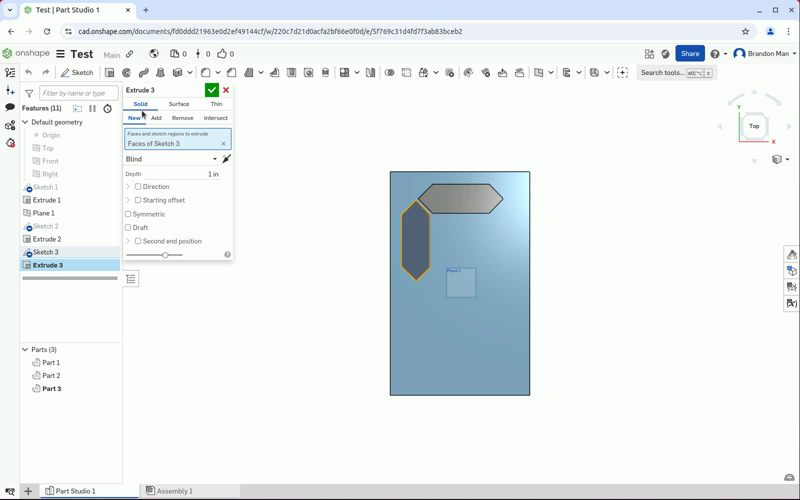
mouse_move(137, 120)
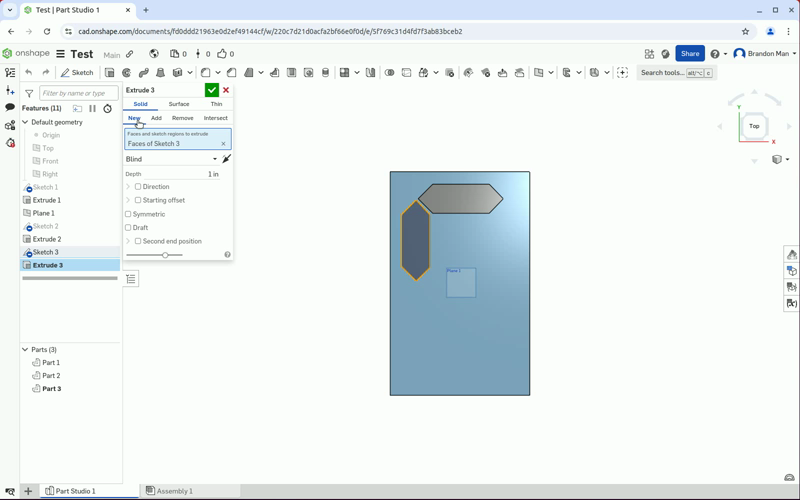
click(137, 120)
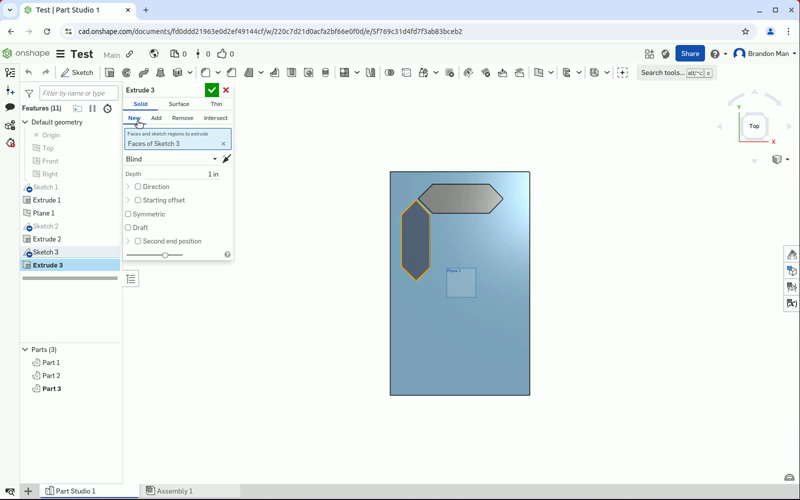
key(tab, 4)
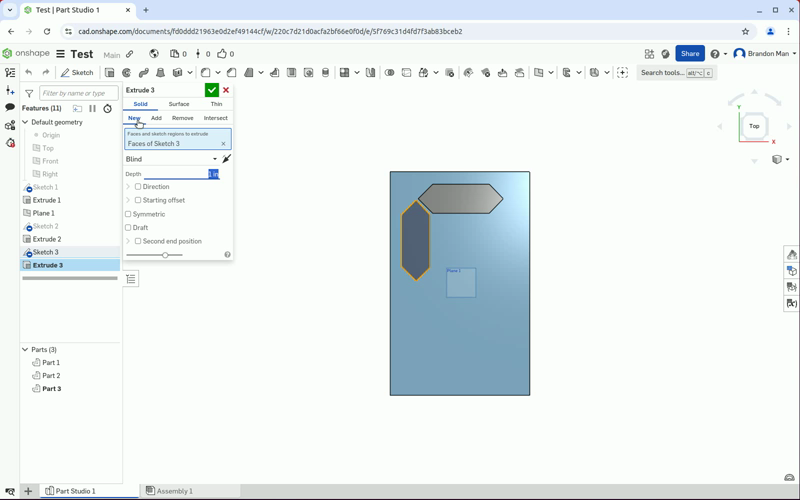
text(5.777)
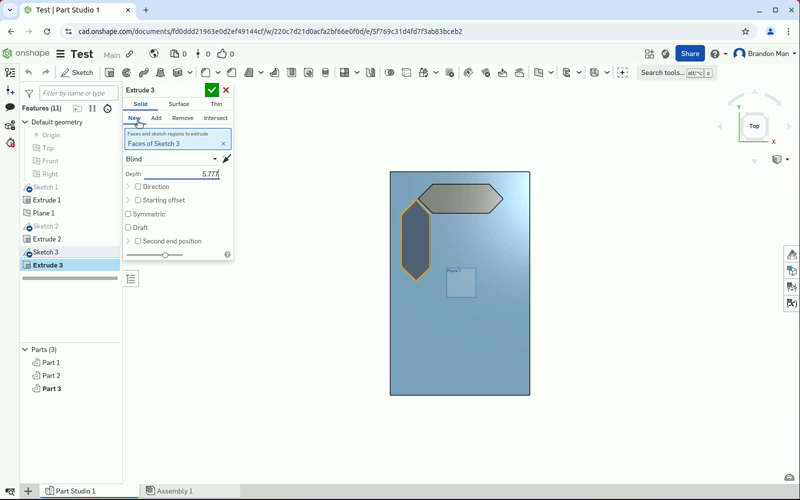
key(enter)
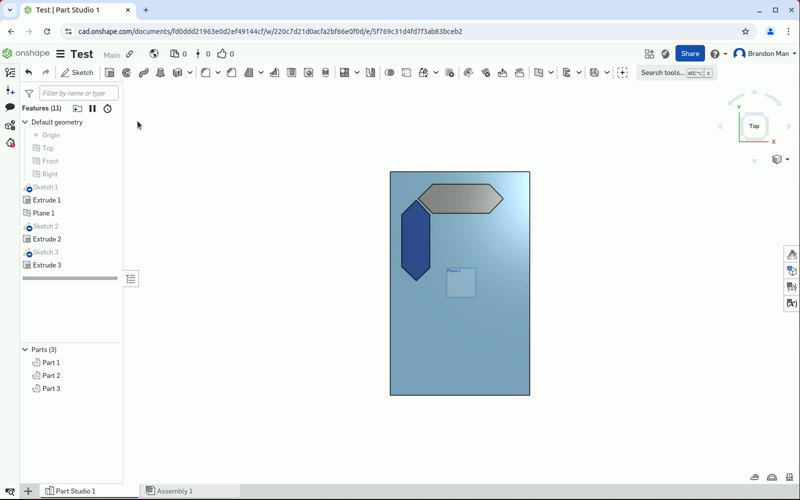
key(shift+h)
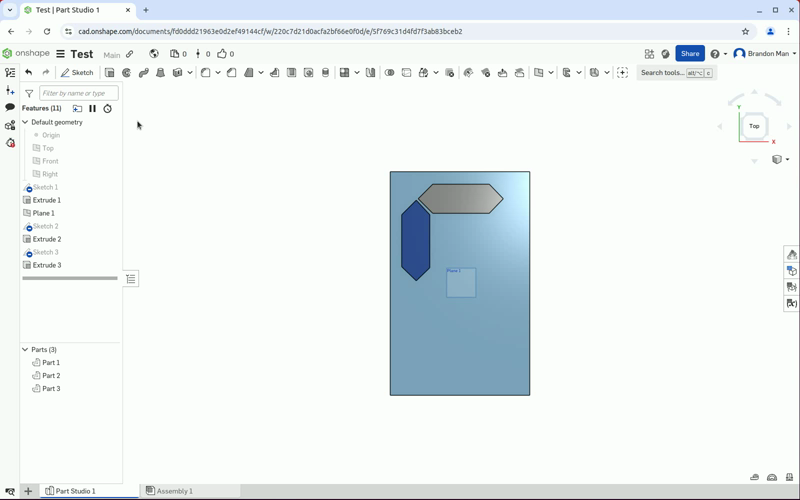
key(shift+h)
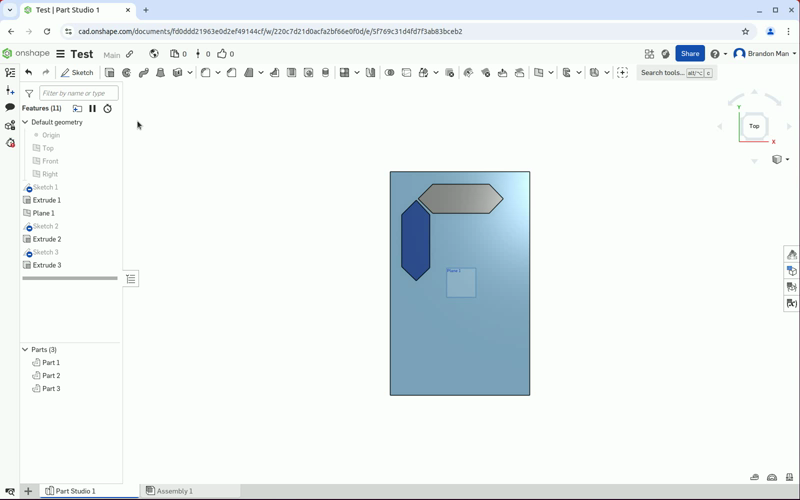
mouse_move(73, 189)
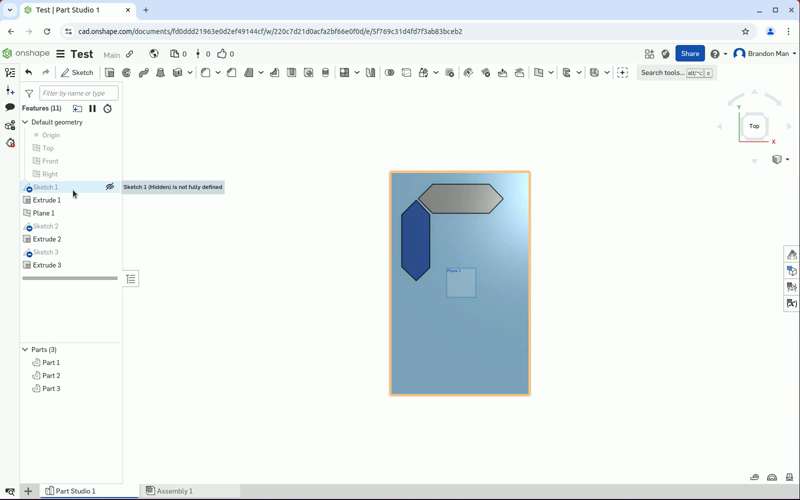
click(73, 189)
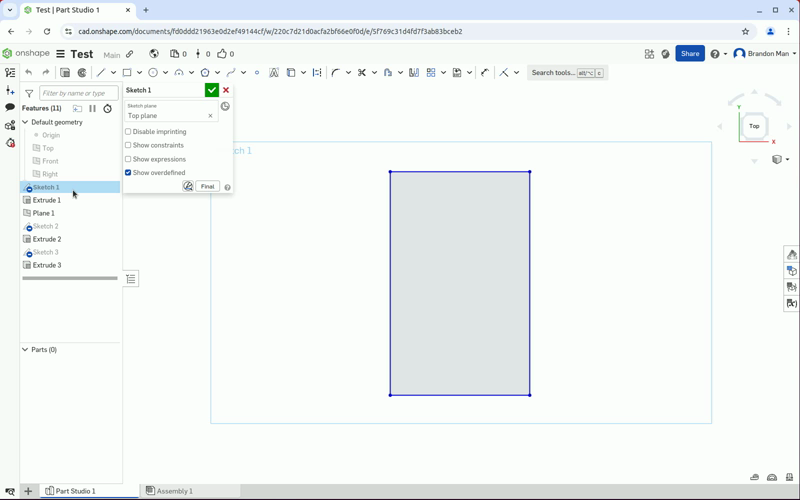
mouse_move(229, 92)
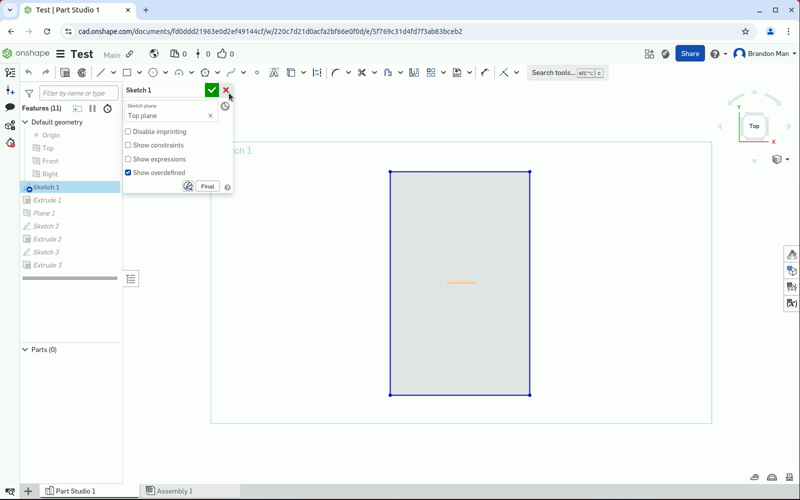
click(229, 92)
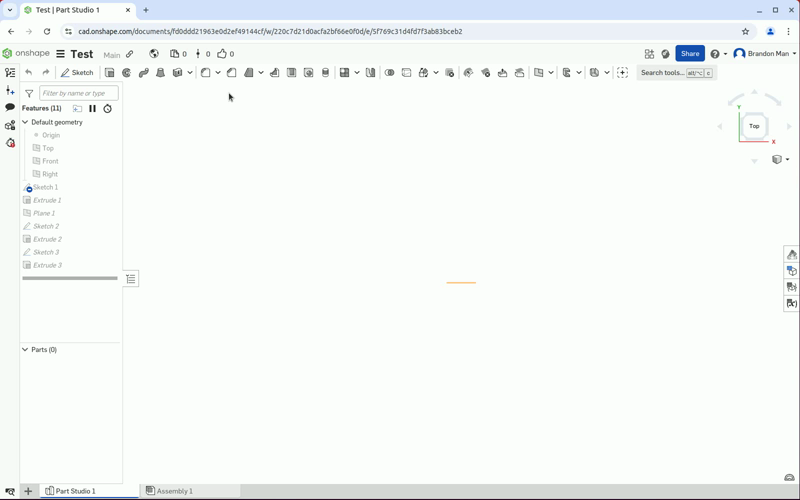
key(shift+s)
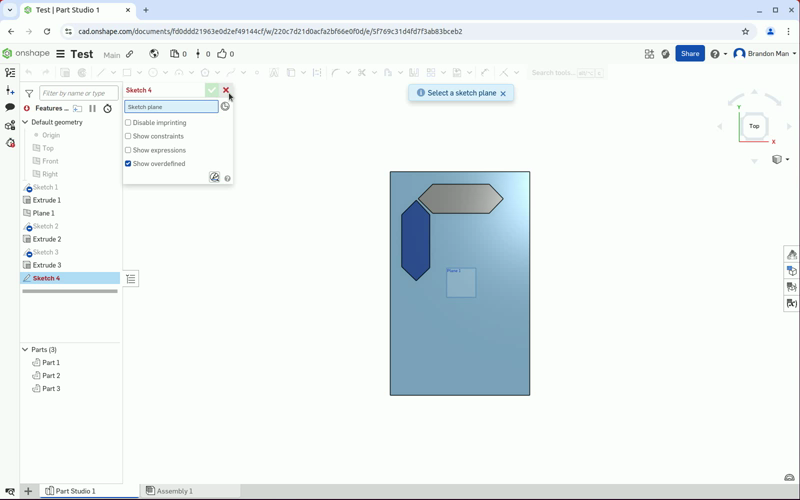
mouse_move(73, 215)
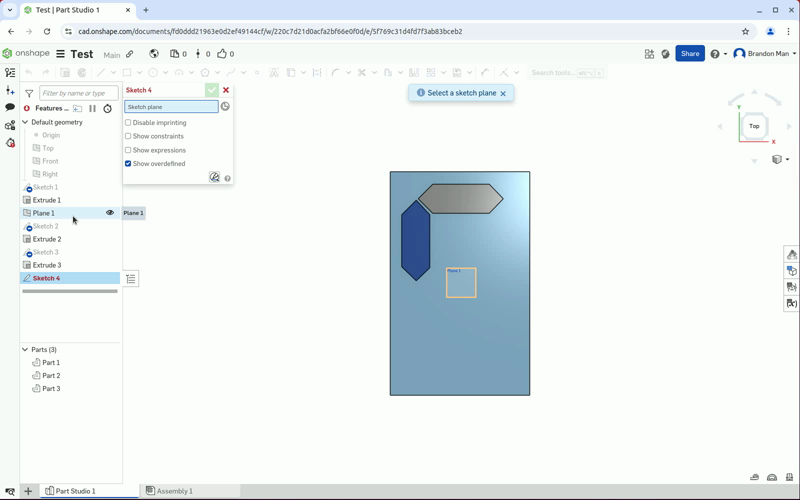
click(73, 215)
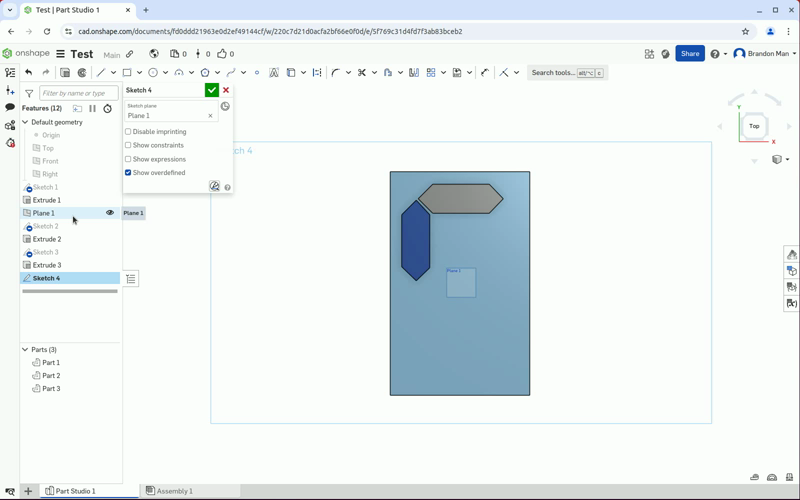
mouse_move(73, 352)
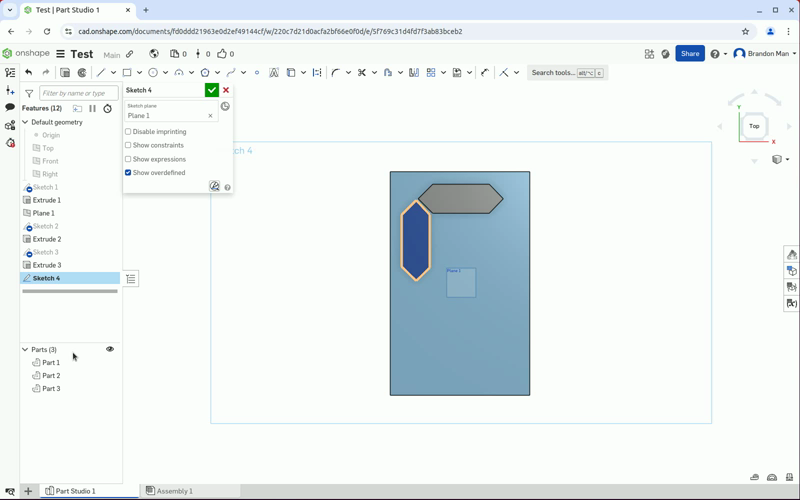
key(y)
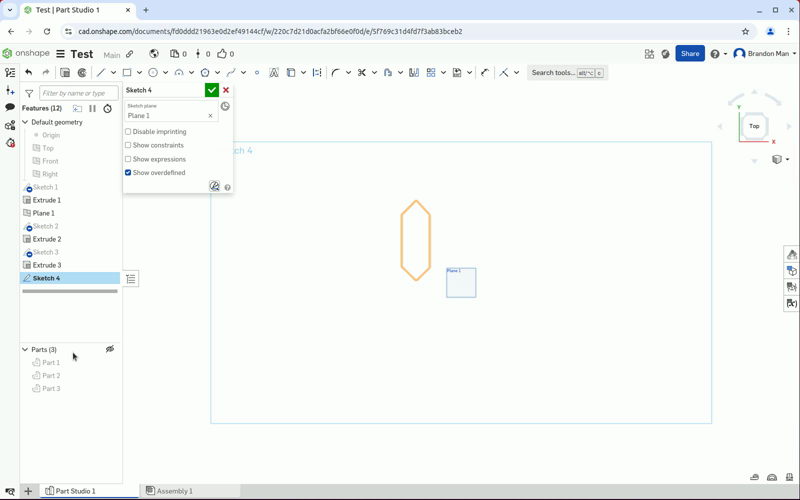
key(l)
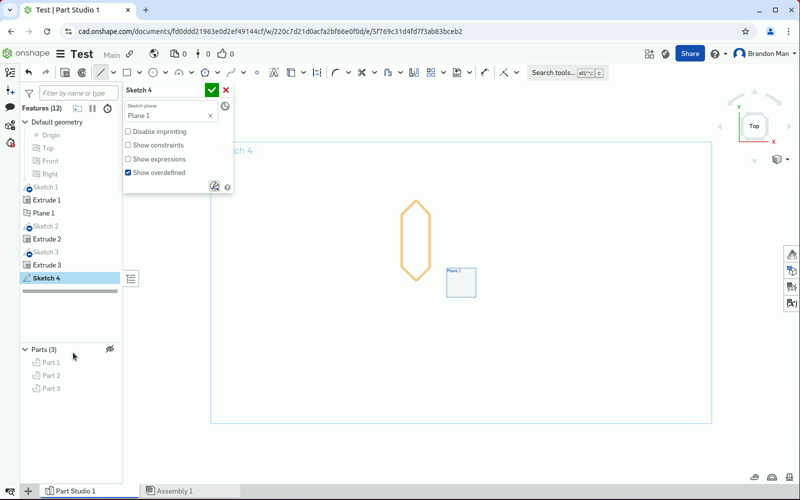
key_down(shift)
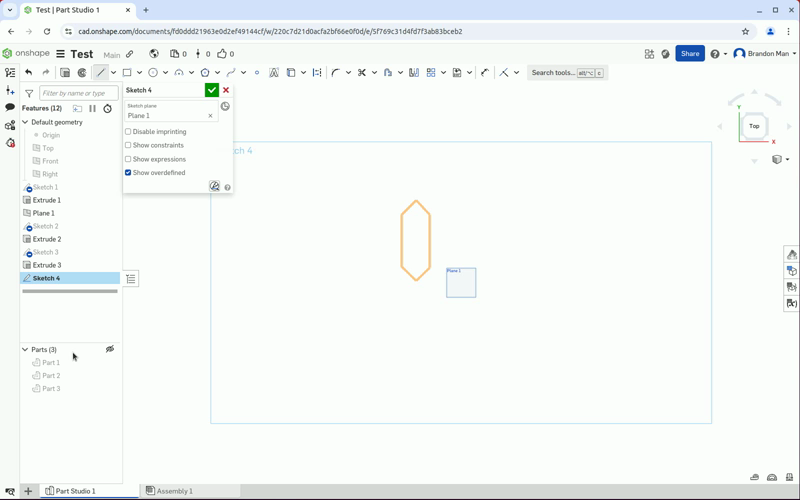
mouse_move(418, 367)
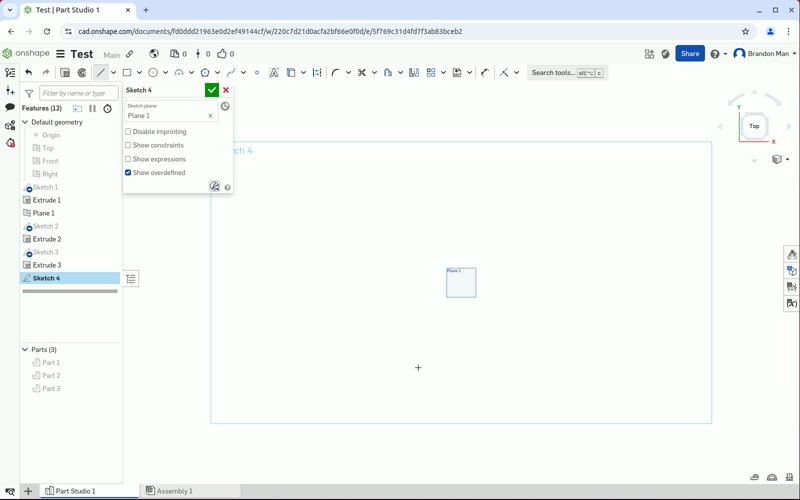
click(418, 367)
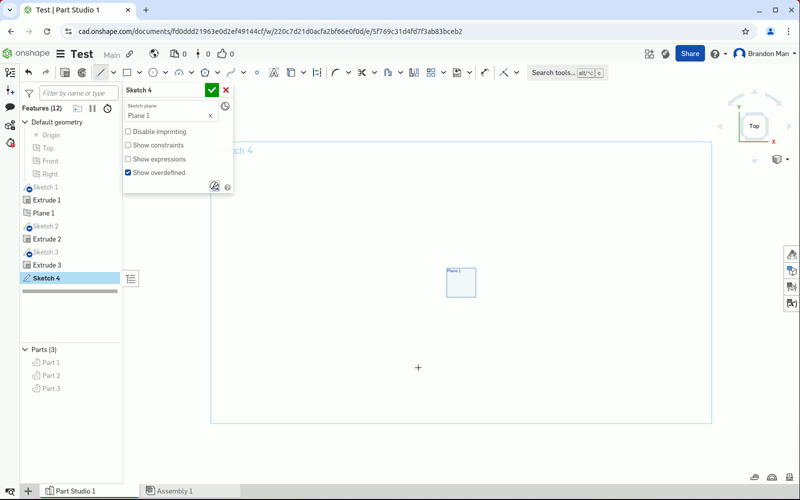
key_up(shift)
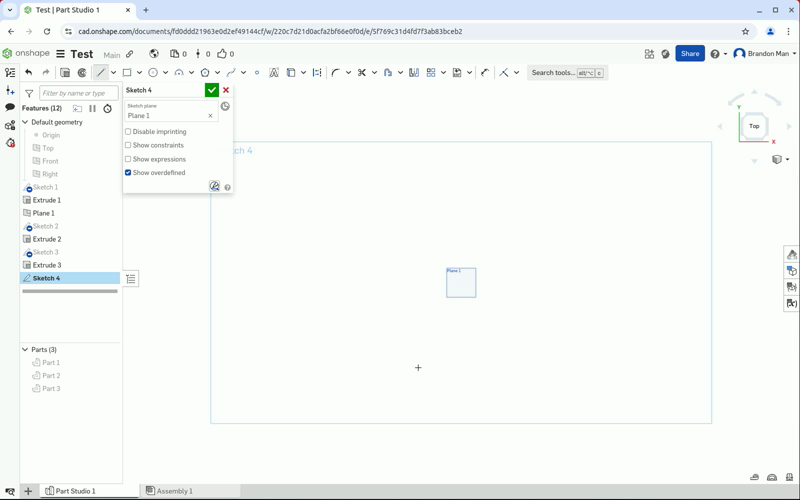
key_down(shift)
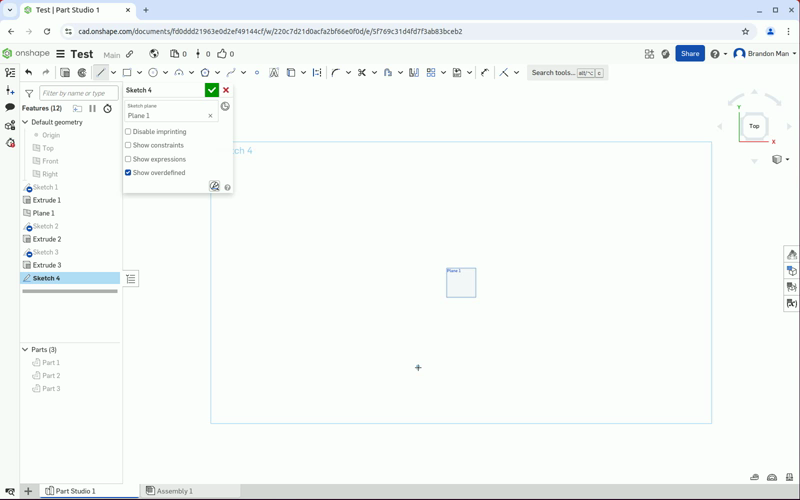
mouse_move(448, 367)
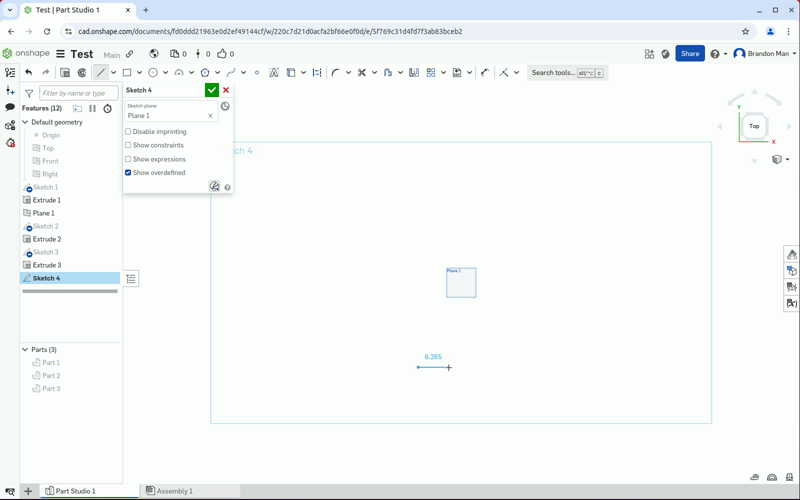
mouse_move(432, 381)
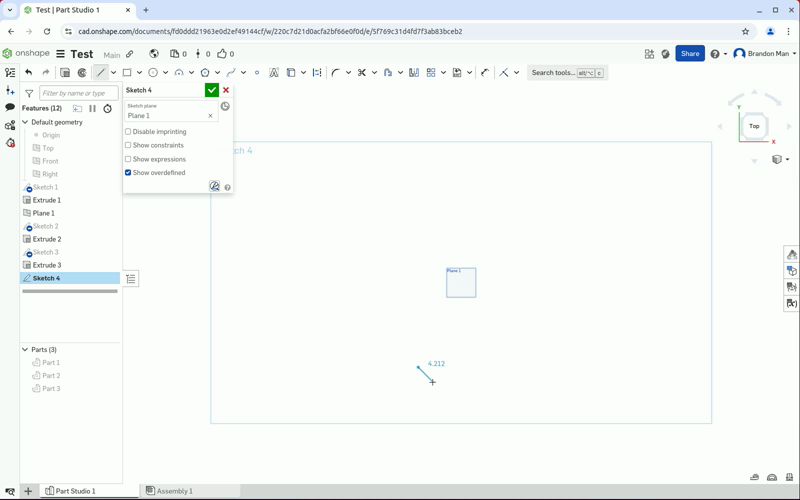
click(432, 381)
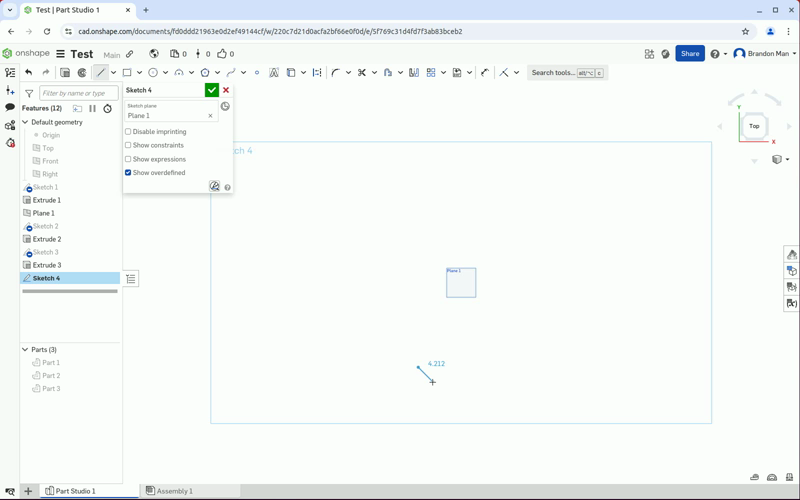
key_up(shift)
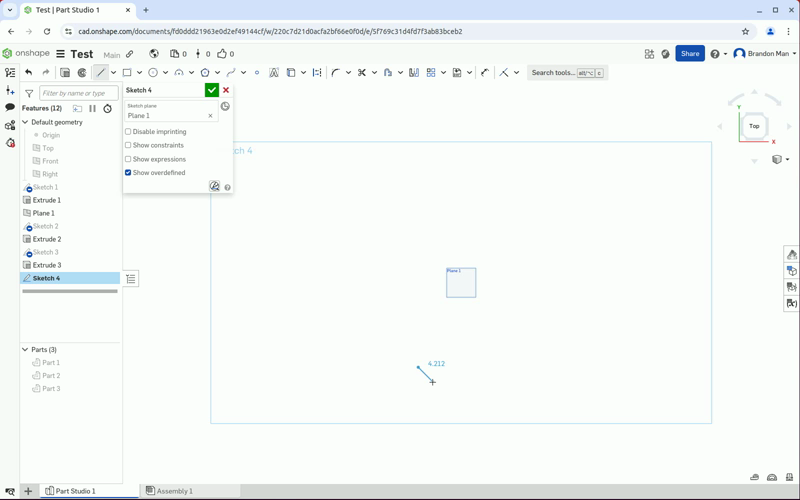
key_down(shift)
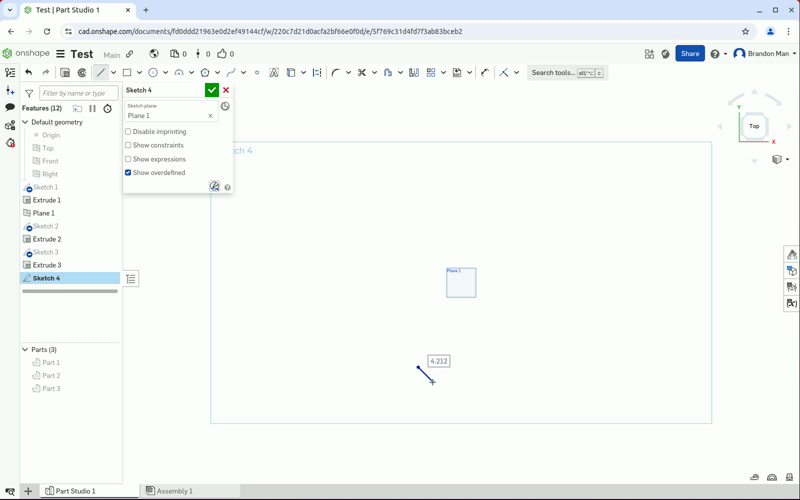
mouse_move(462, 381)
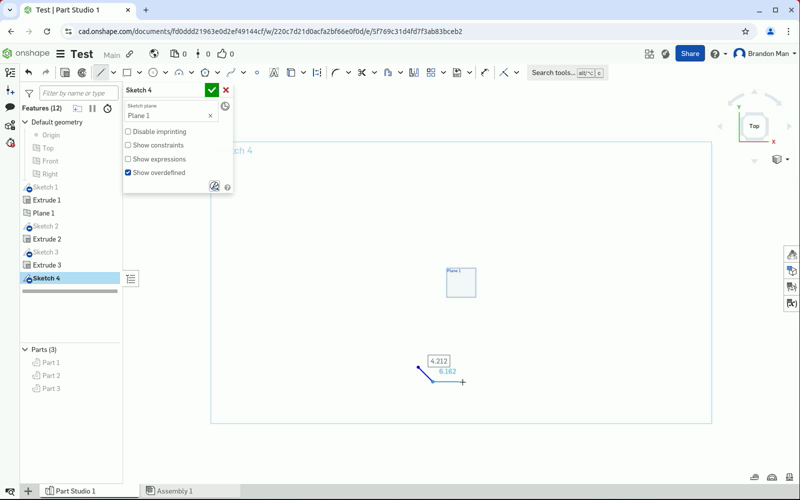
mouse_move(461, 381)
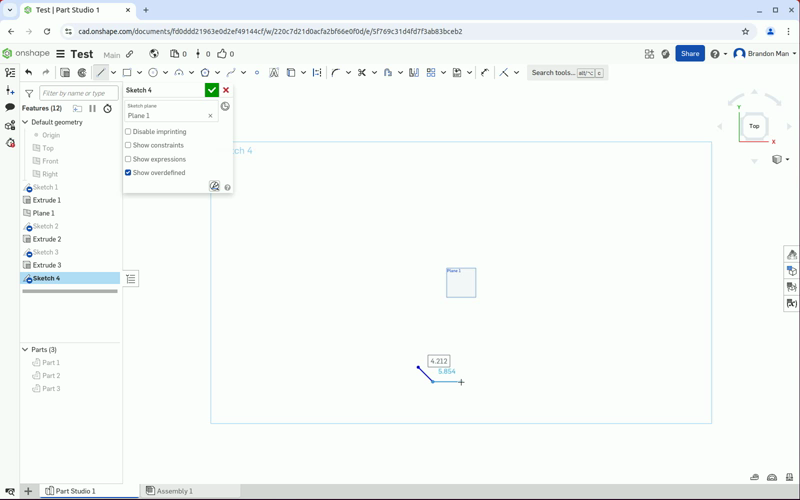
click(461, 381)
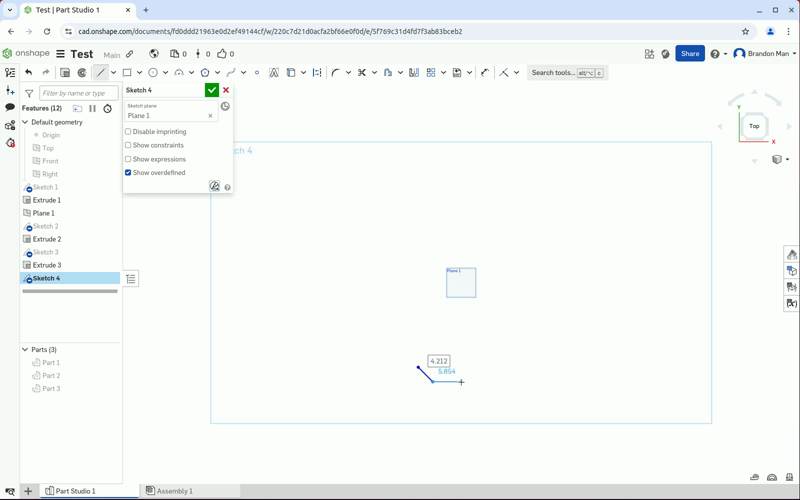
key_up(shift)
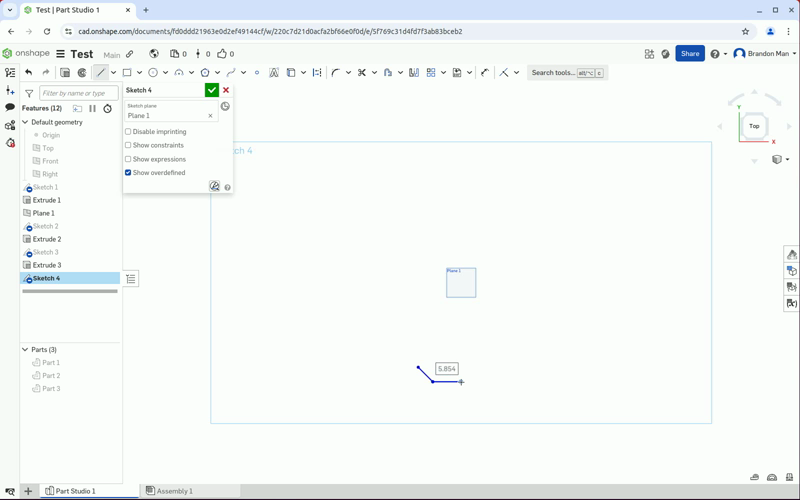
key_down(shift)
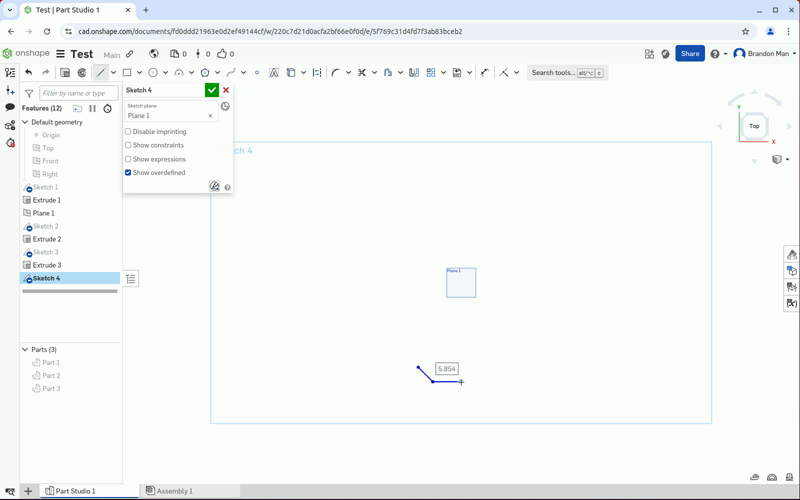
mouse_move(491, 381)
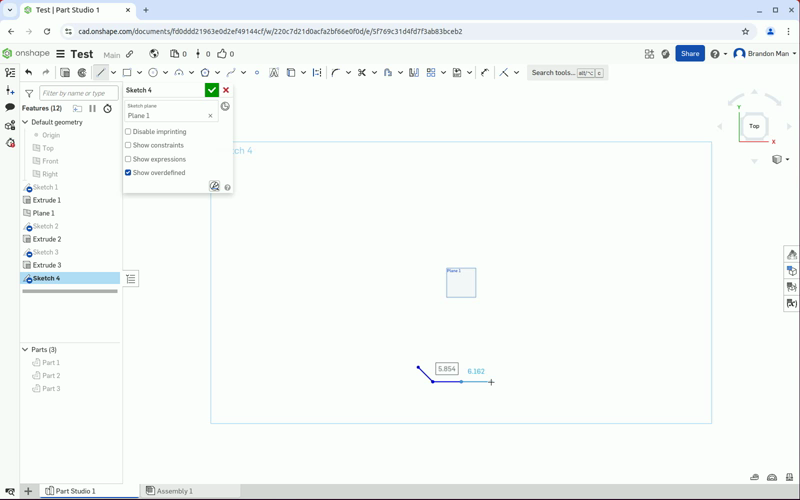
mouse_move(489, 381)
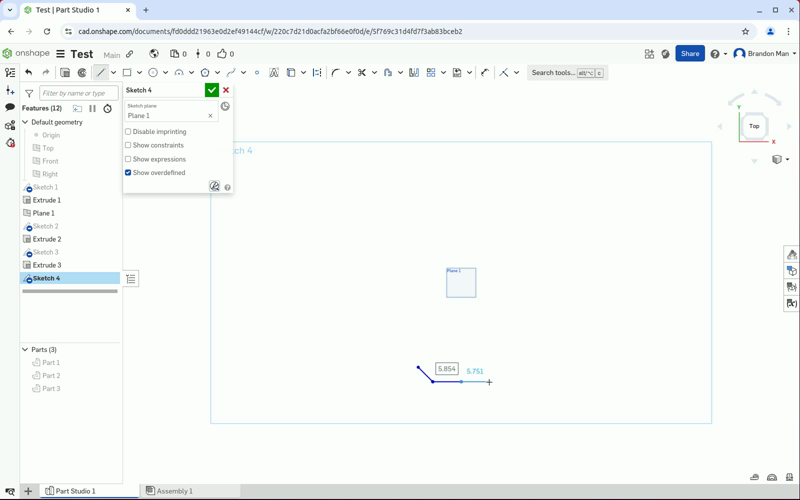
click(489, 381)
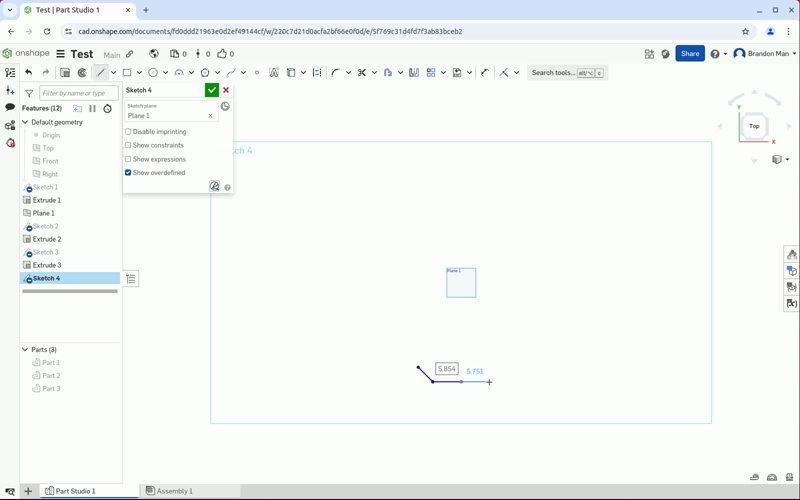
key_up(shift)
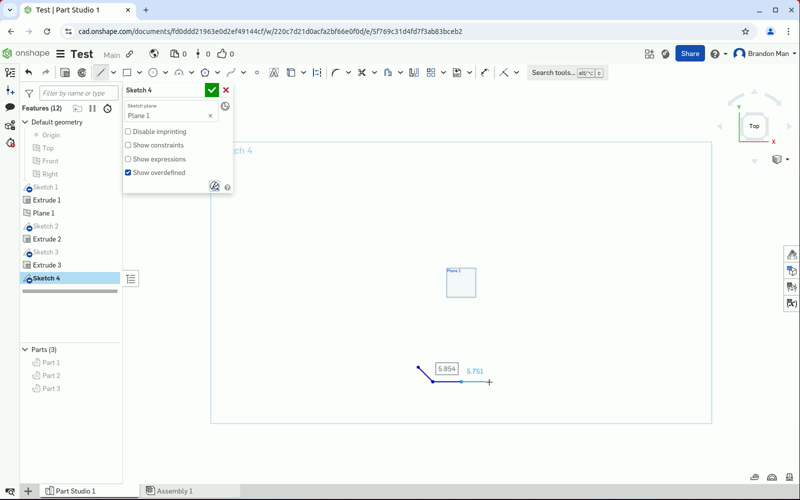
key_down(shift)
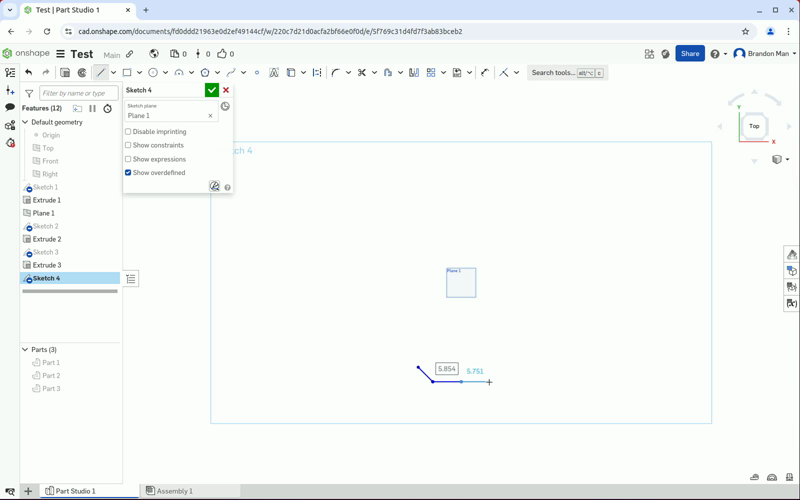
mouse_move(519, 381)
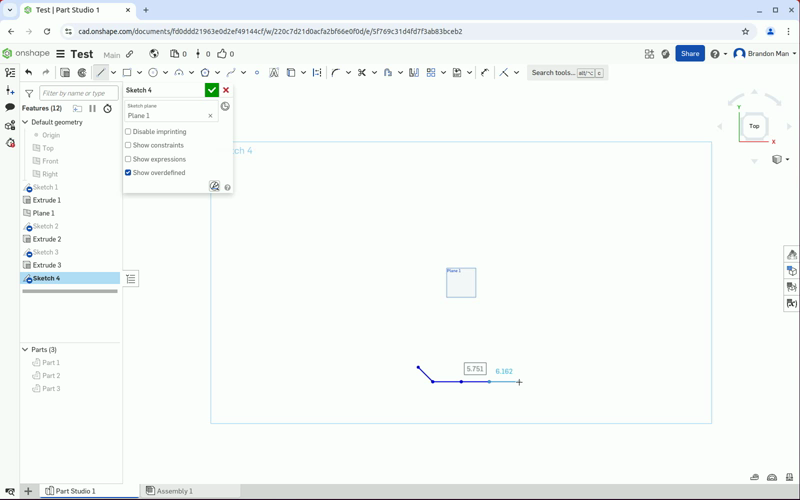
mouse_move(503, 367)
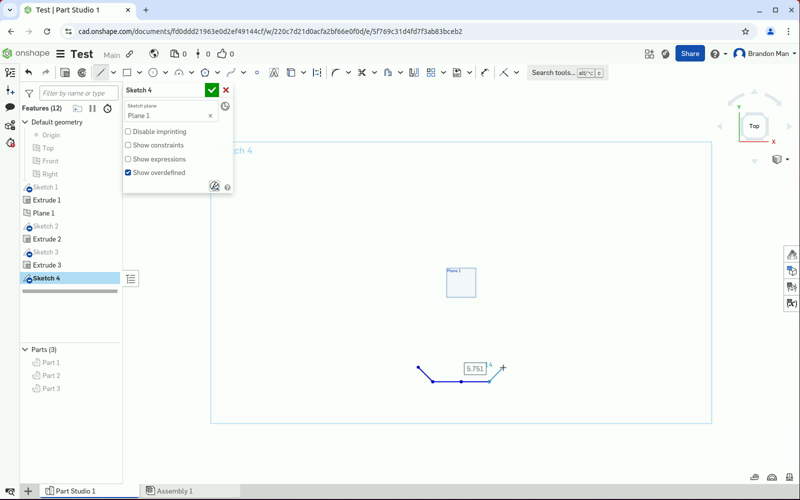
click(503, 367)
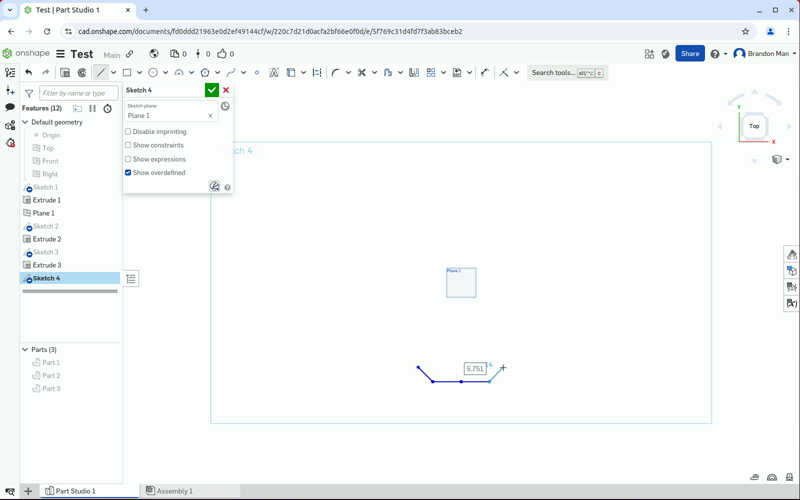
key_up(shift)
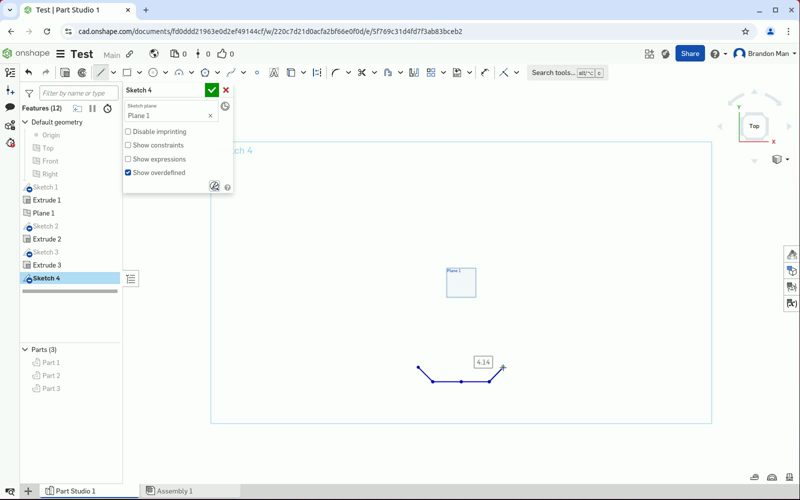
key_down(shift)
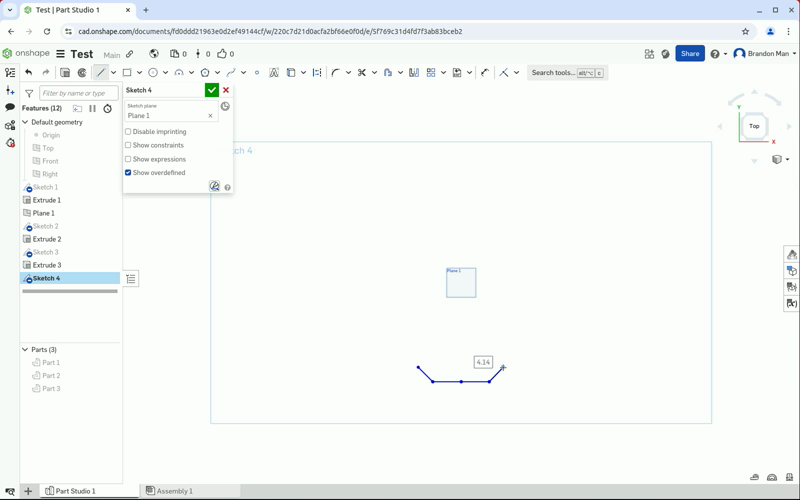
mouse_move(533, 367)
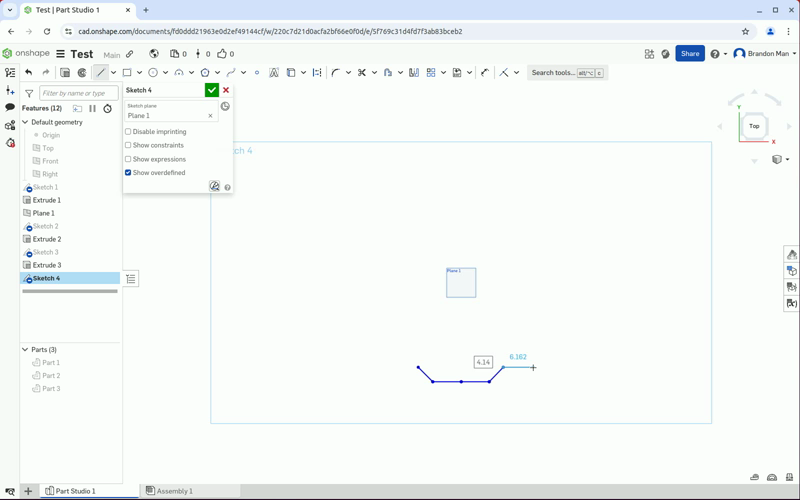
mouse_move(489, 352)
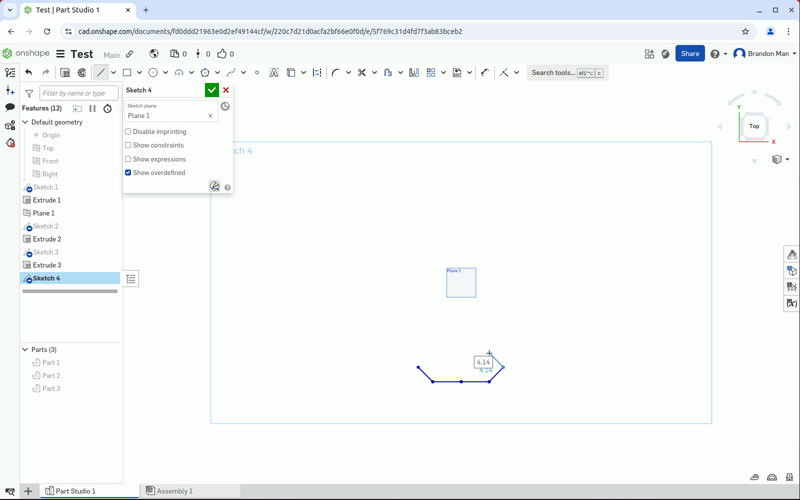
click(489, 352)
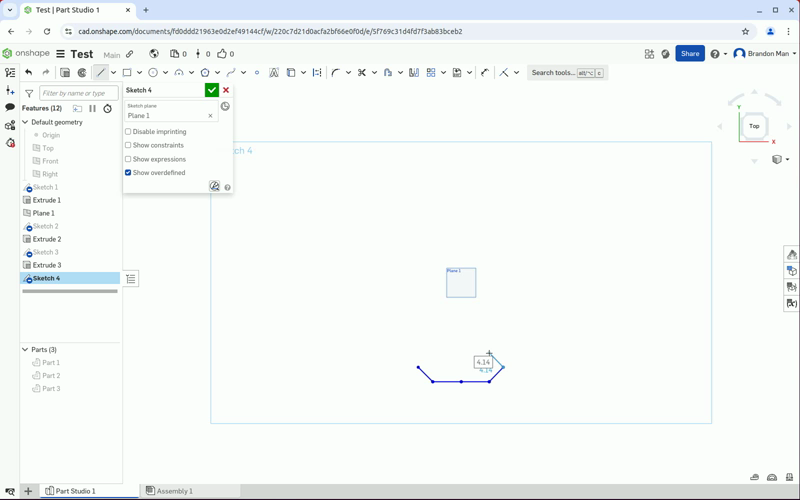
key_up(shift)
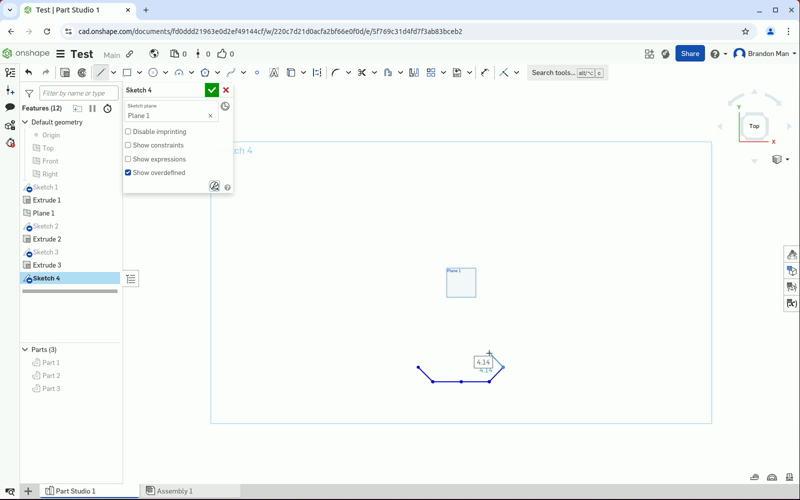
key_down(shift)
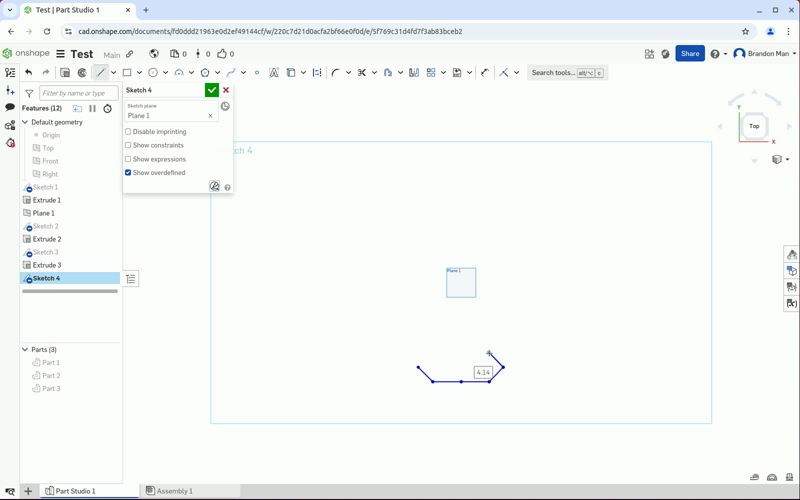
mouse_move(519, 352)
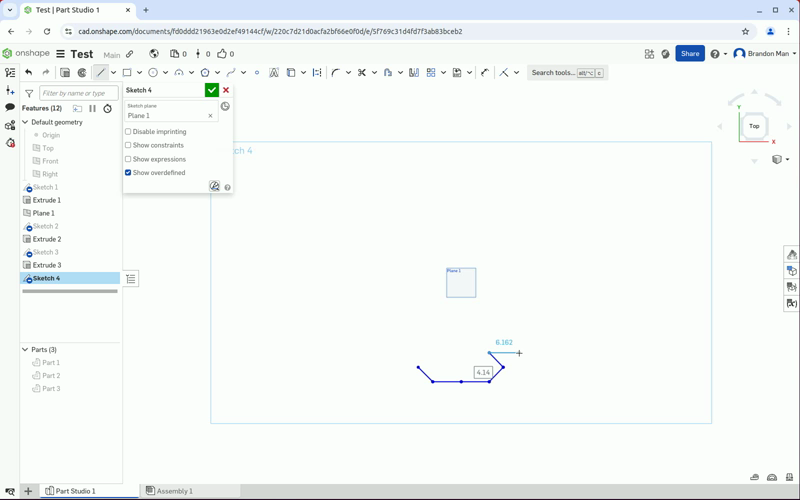
mouse_move(461, 352)
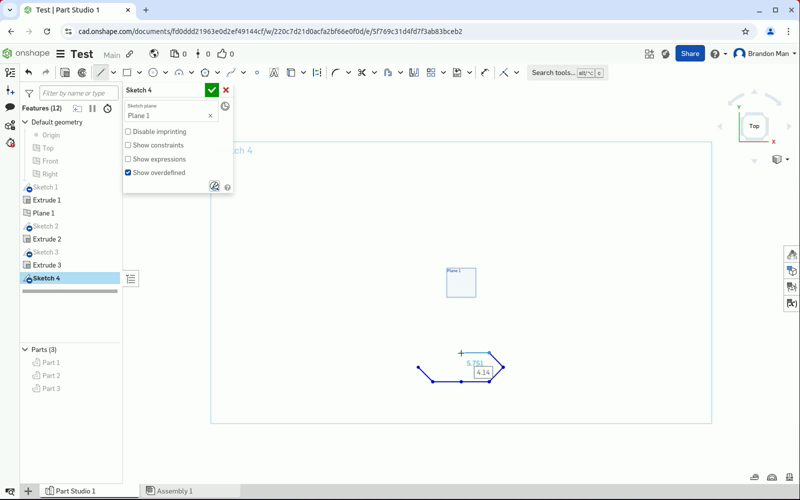
click(461, 352)
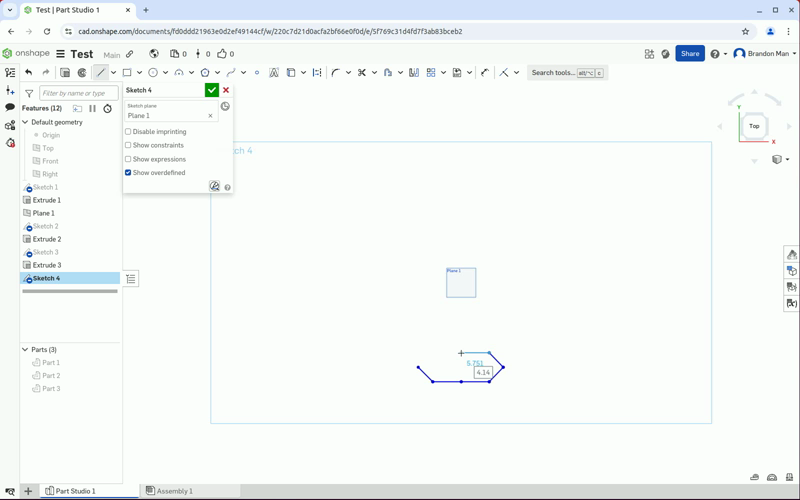
key_up(shift)
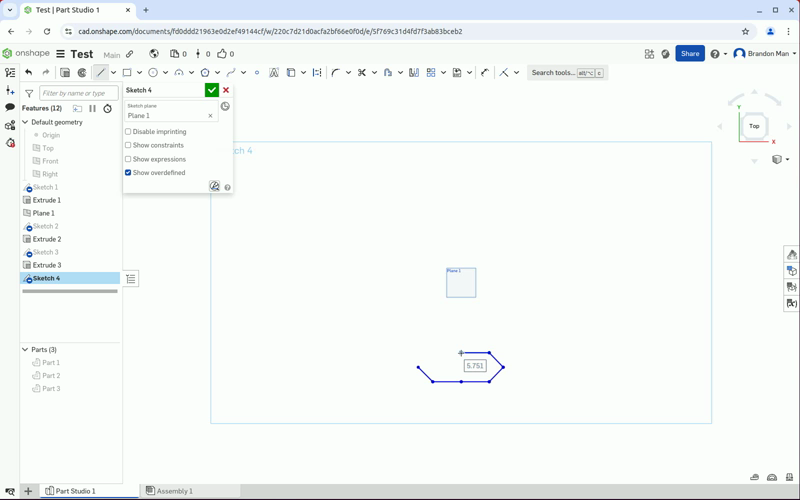
key_down(shift)
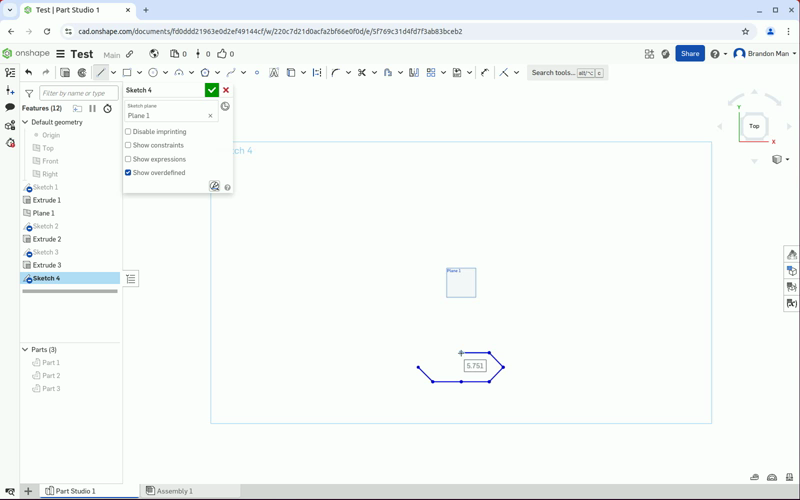
mouse_move(491, 352)
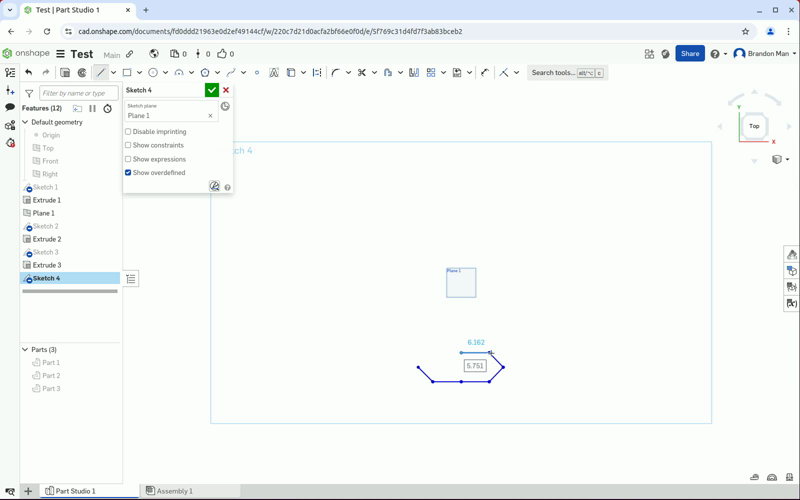
mouse_move(432, 352)
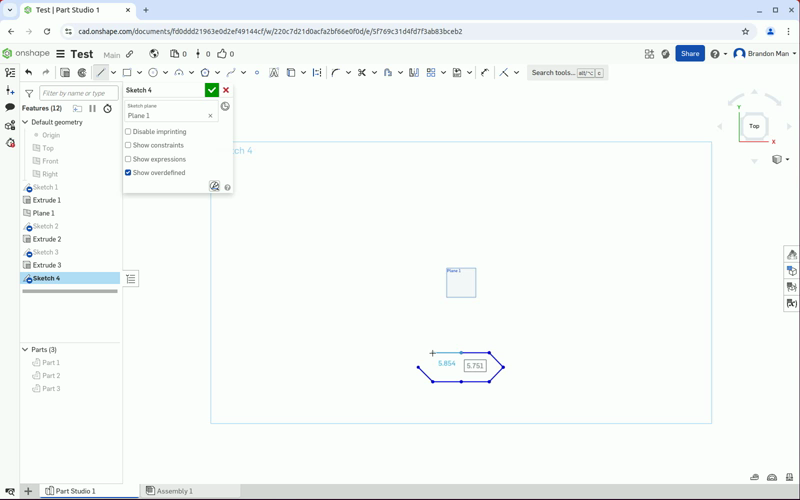
click(432, 352)
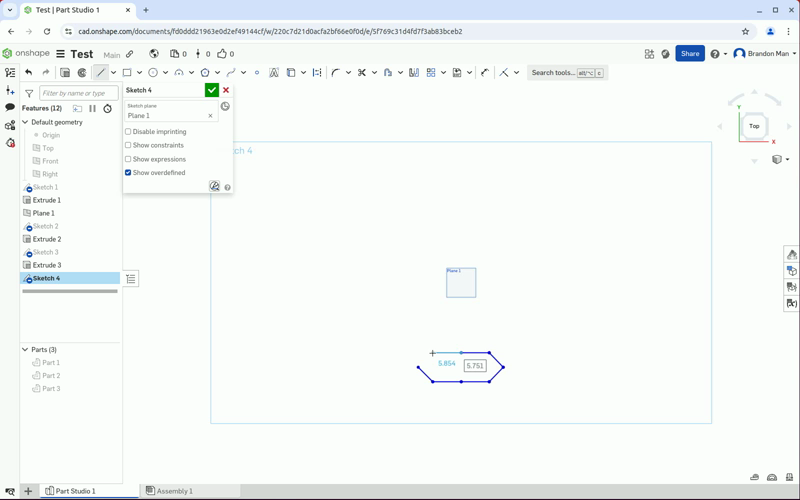
key_up(shift)
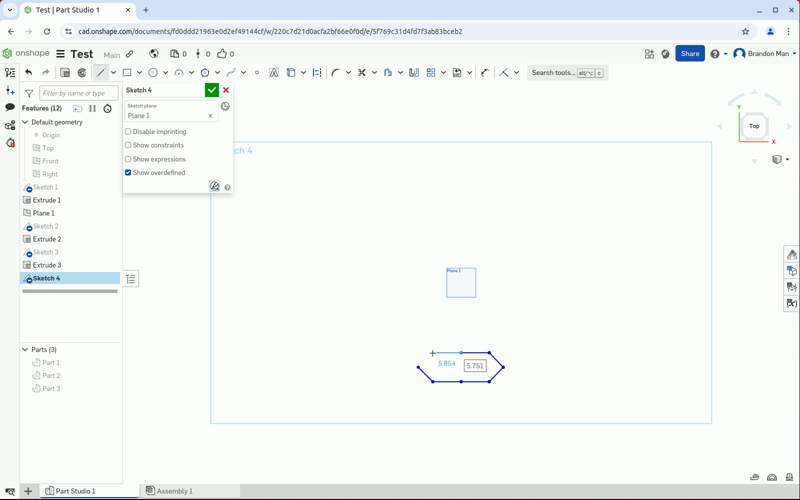
mouse_move(462, 352)
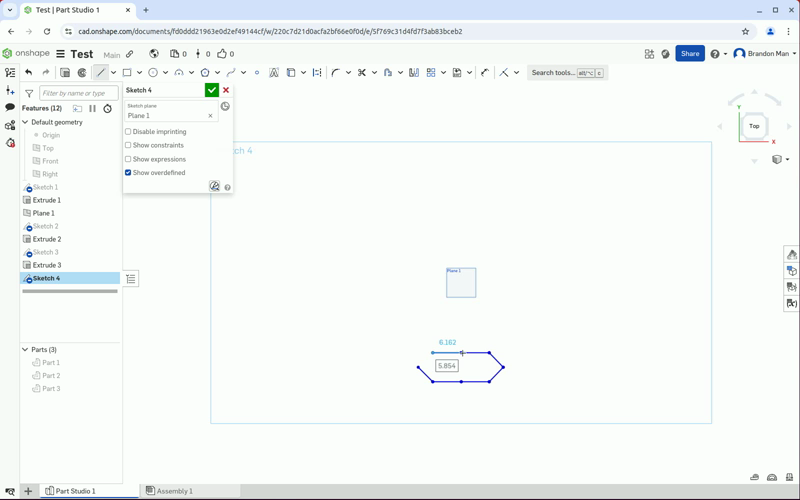
key_down(shift)
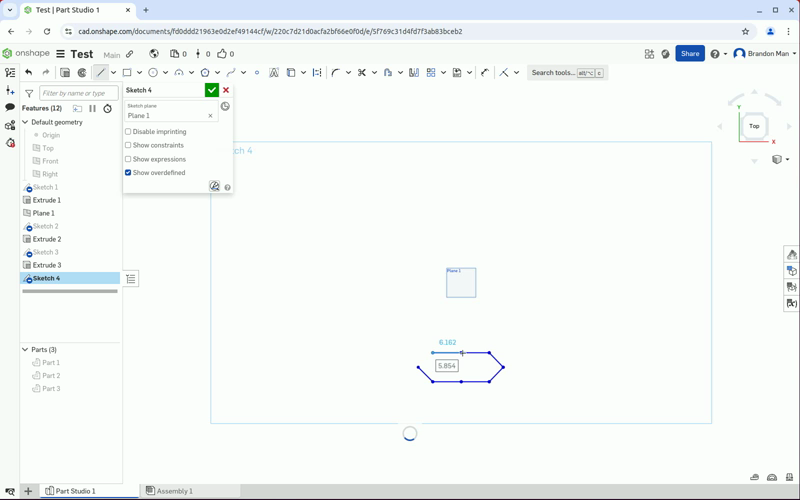
mouse_move(418, 367)
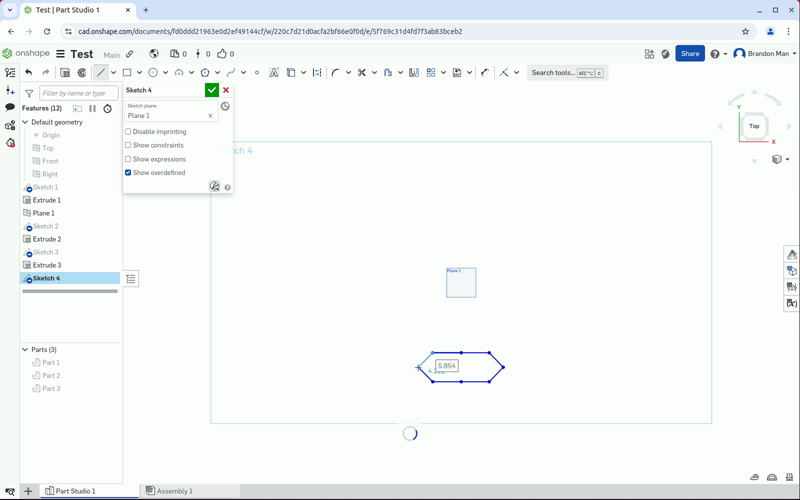
key_up(shift)
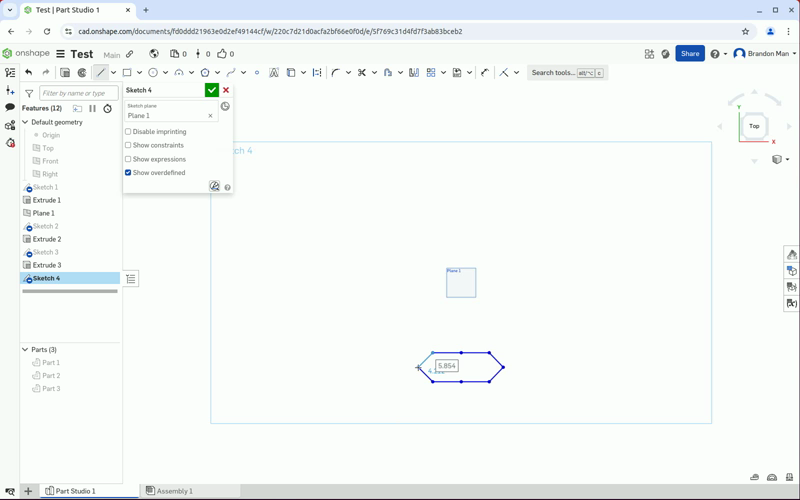
click(418, 367)
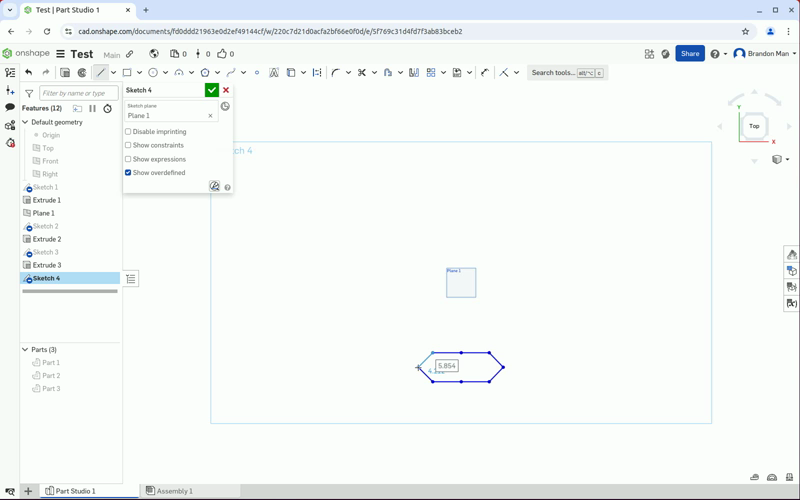
key(esc)
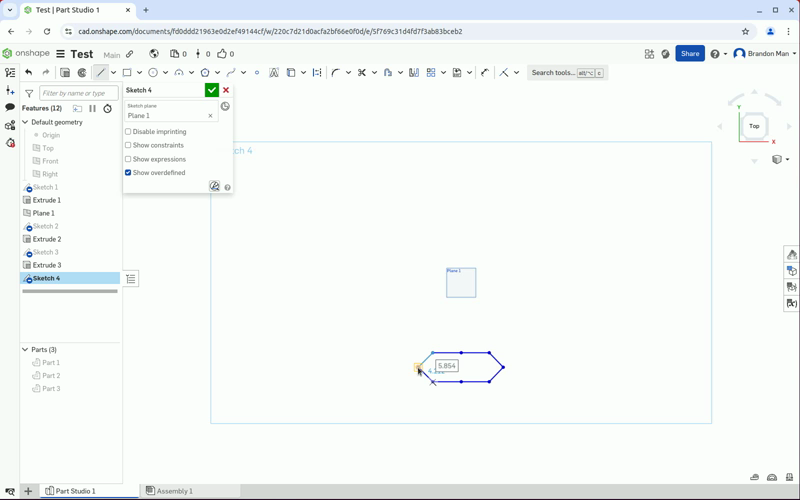
mouse_move(468, 360)
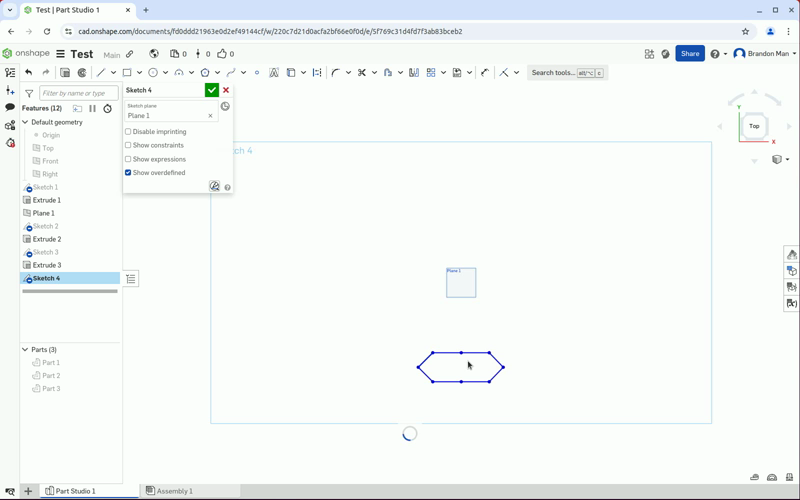
click(468, 360)
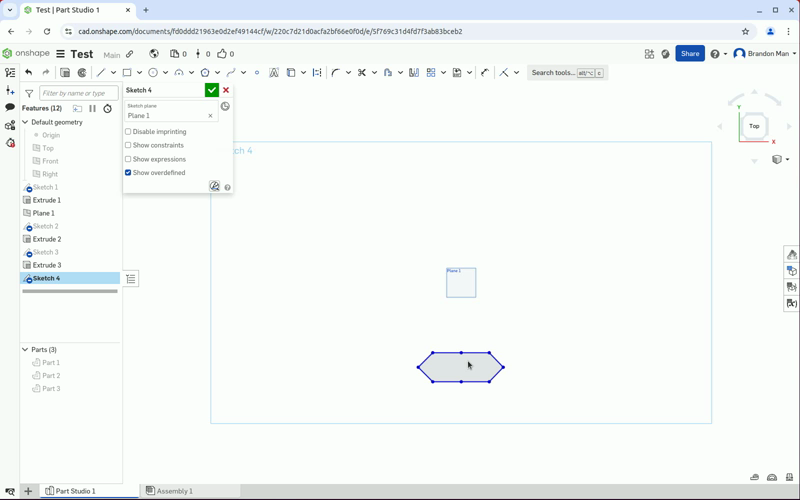
mouse_move(73, 352)
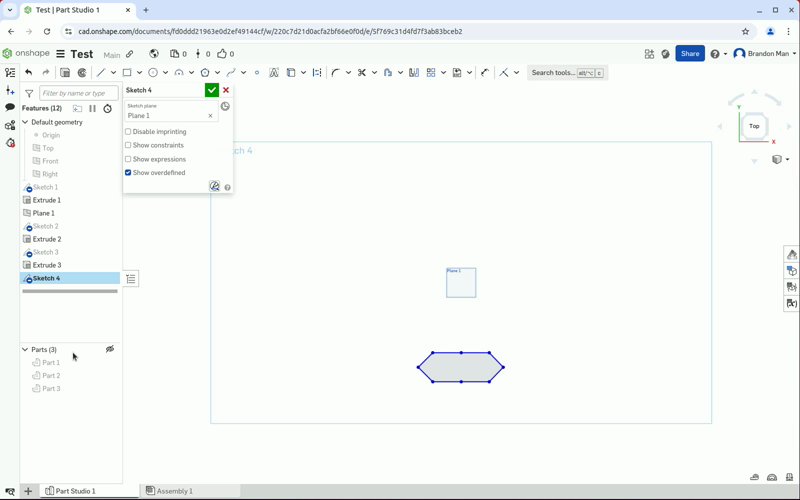
key(shift+y)
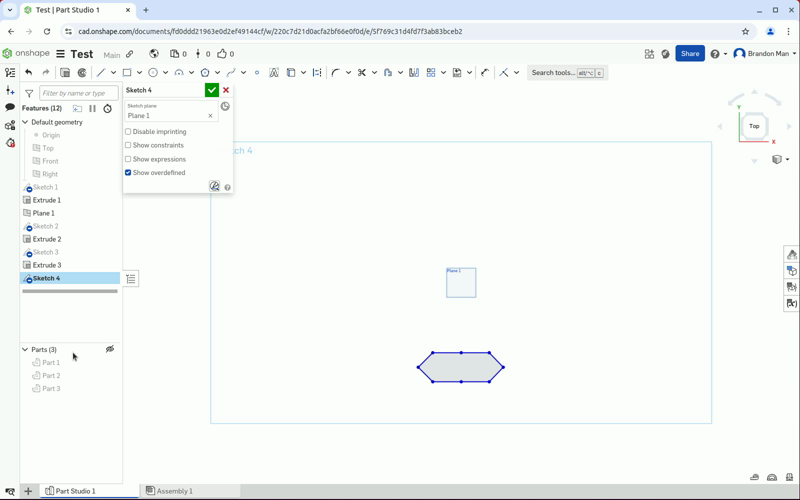
key(shift+e)
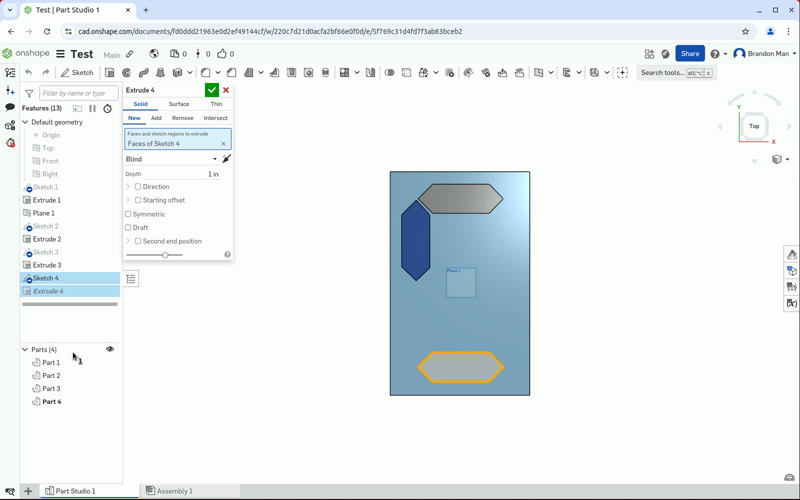
mouse_move(143, 106)
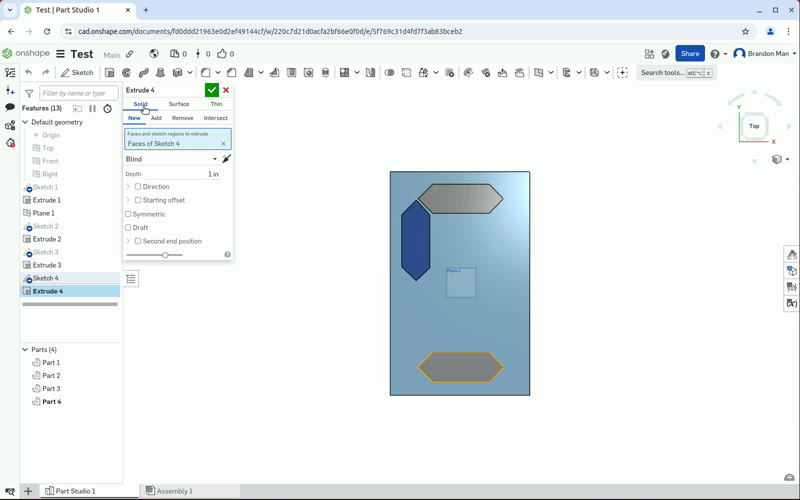
click(143, 106)
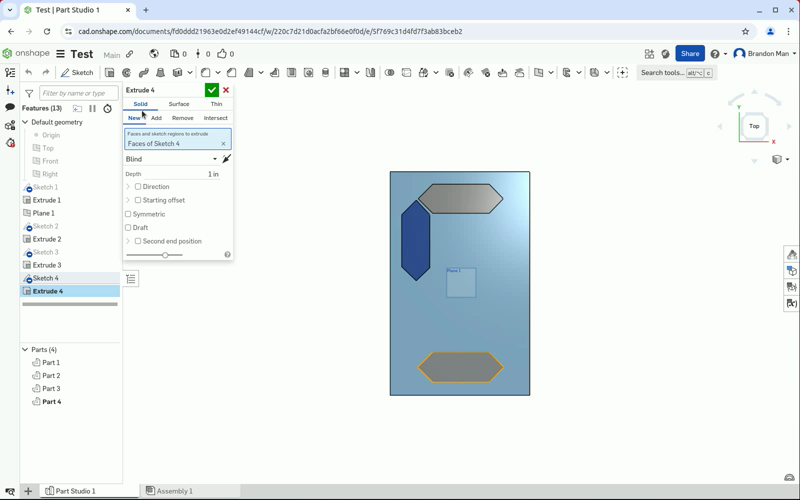
mouse_move(137, 120)
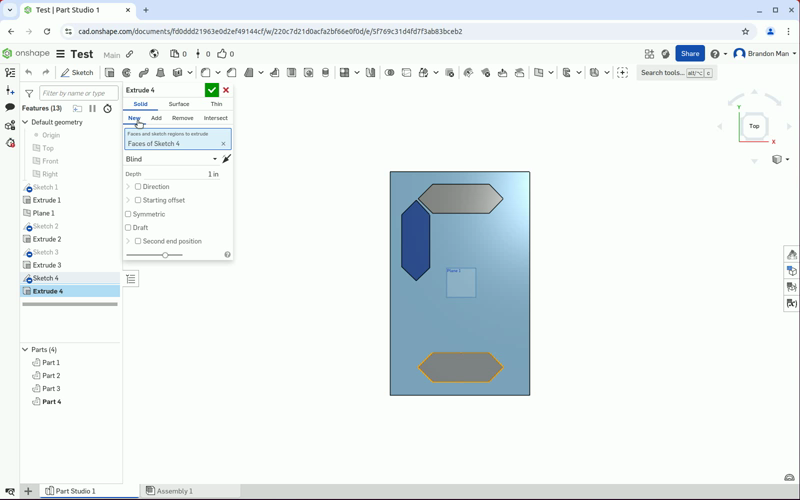
click(137, 120)
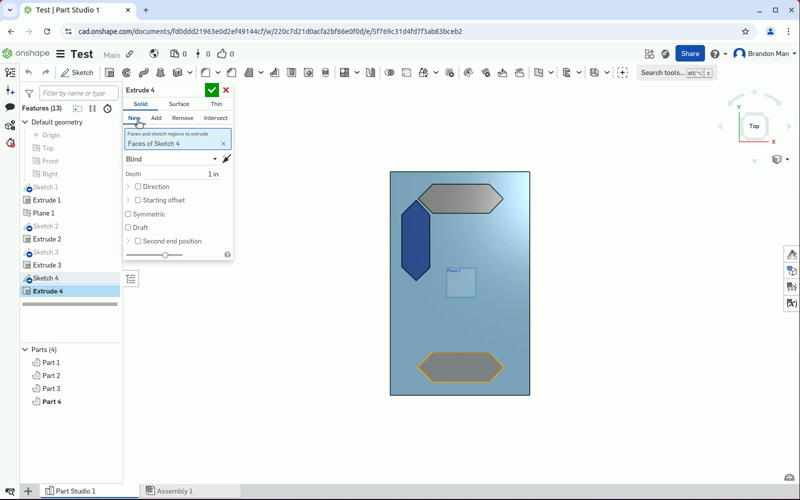
key(tab, 4)
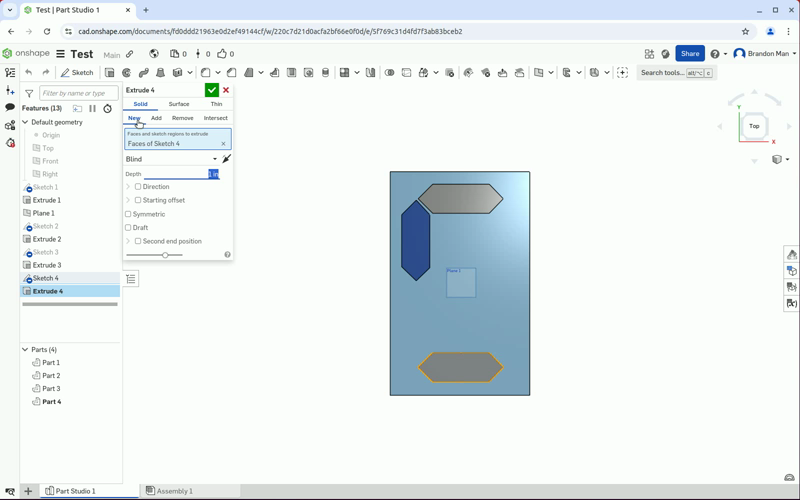
text(5.777)
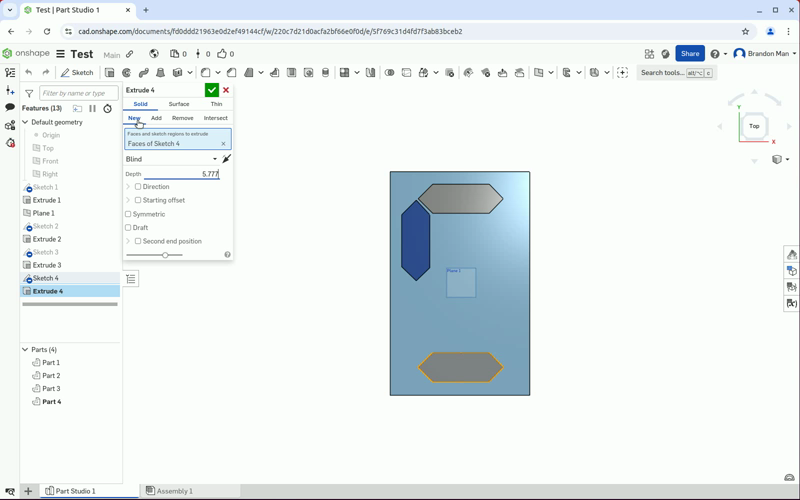
key(enter)
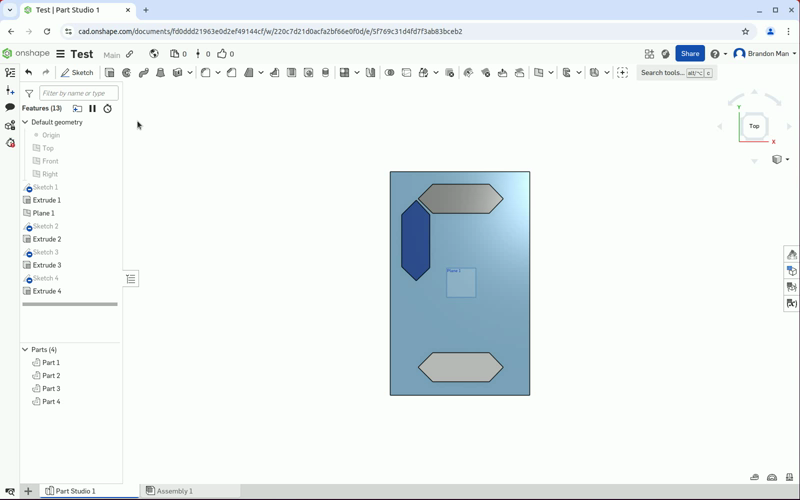
key(shift+h)
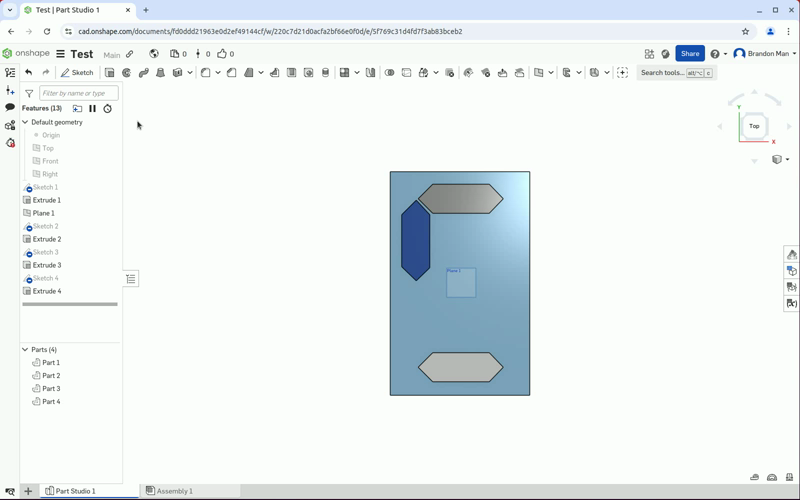
key(shift+h)
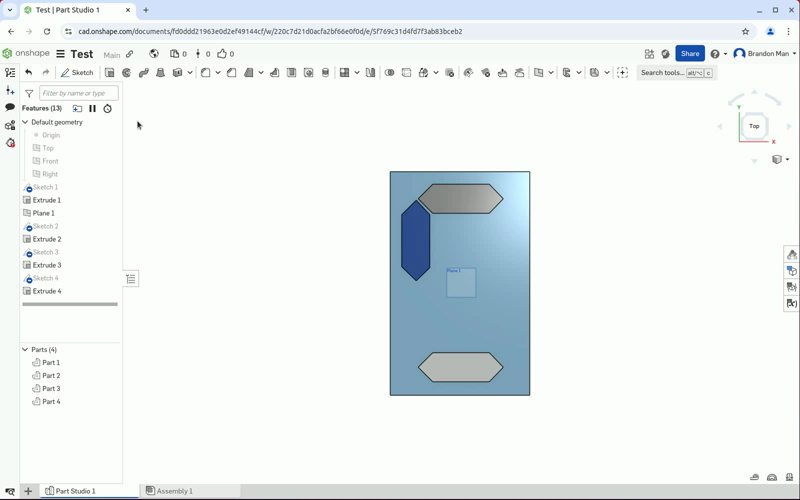
mouse_move(73, 189)
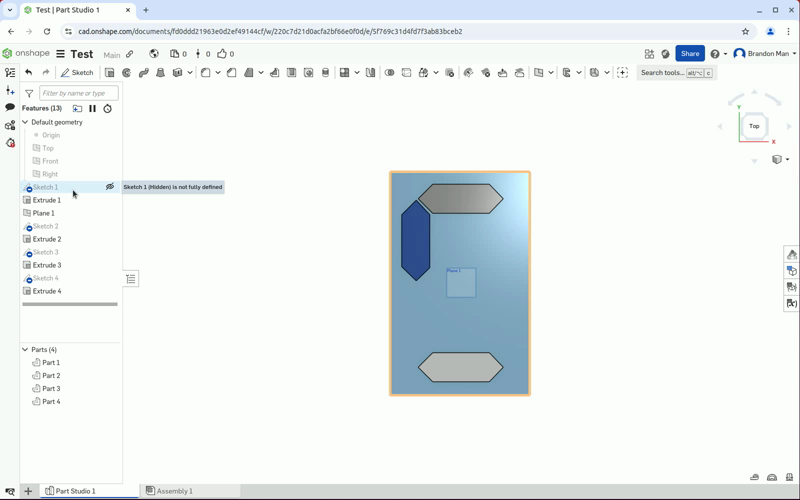
click(73, 189)
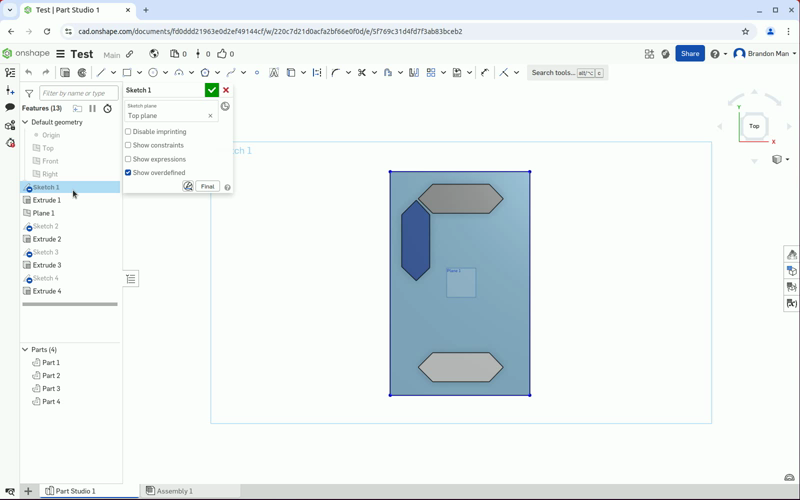
mouse_move(229, 92)
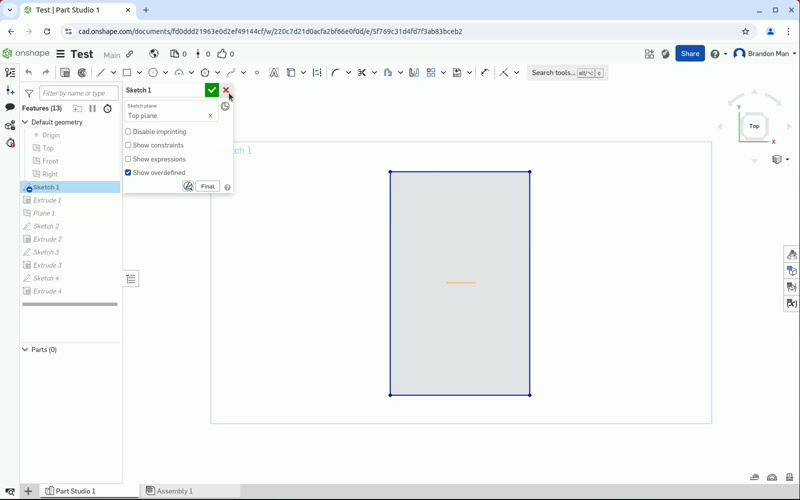
click(229, 92)
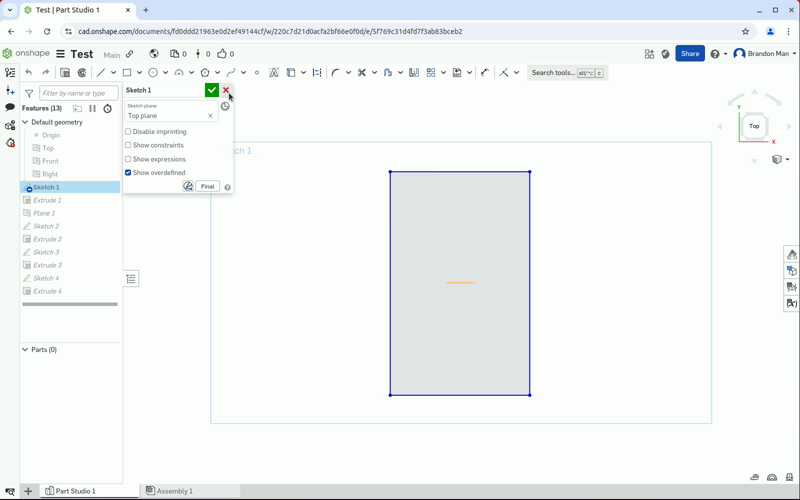
key(shift+s)
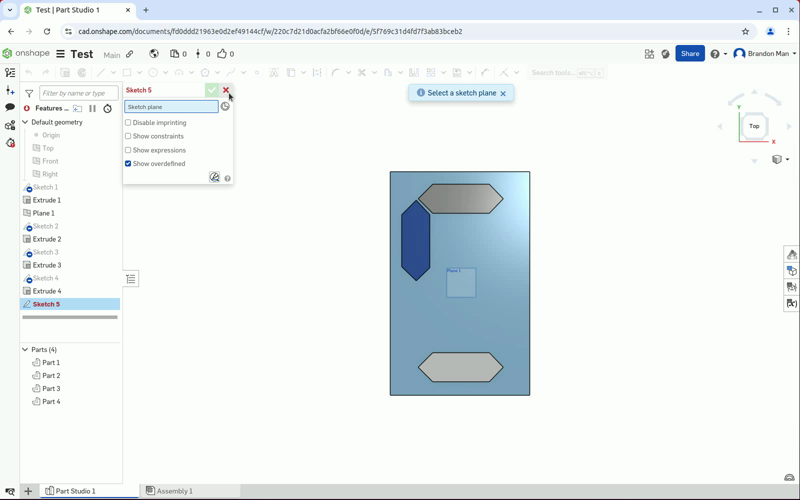
mouse_move(73, 215)
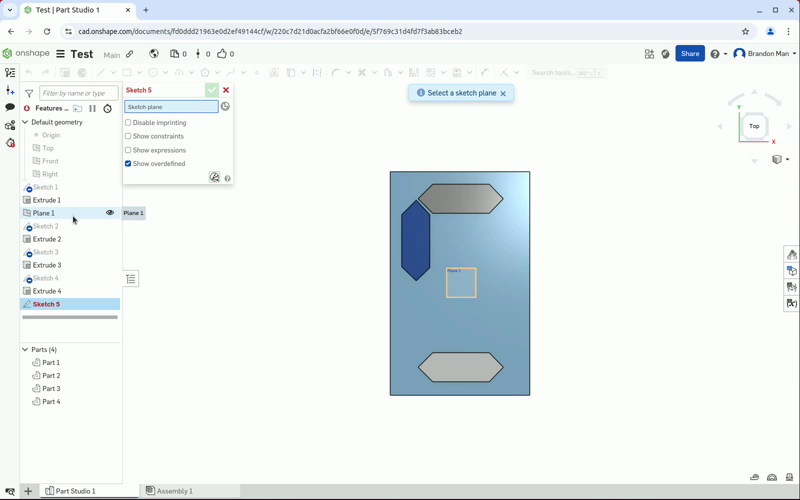
click(73, 215)
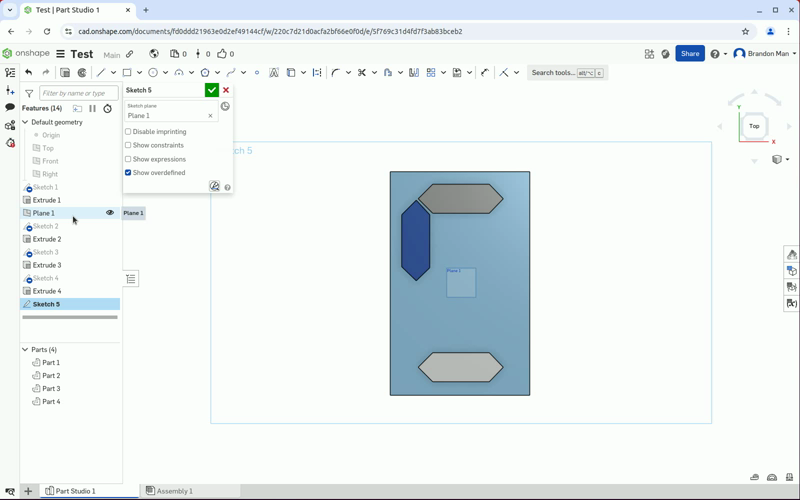
mouse_move(73, 352)
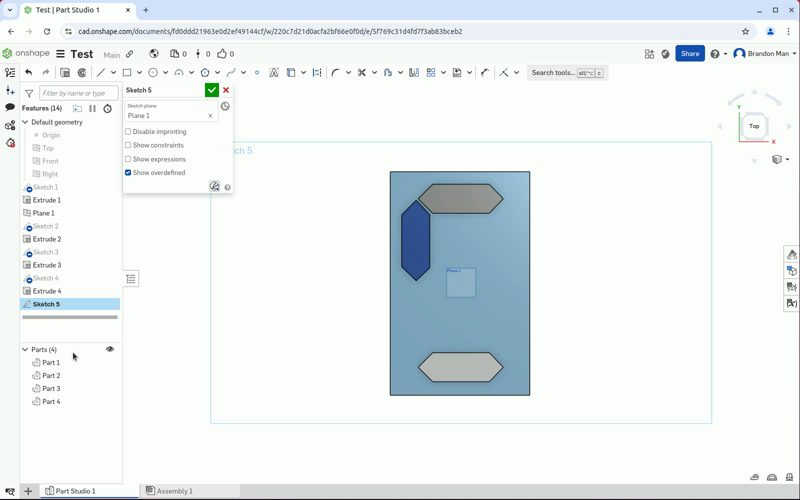
key(y)
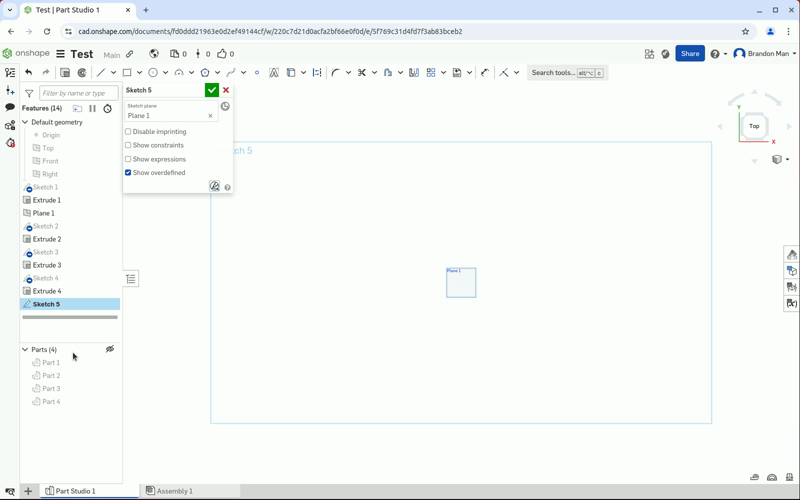
key(l)
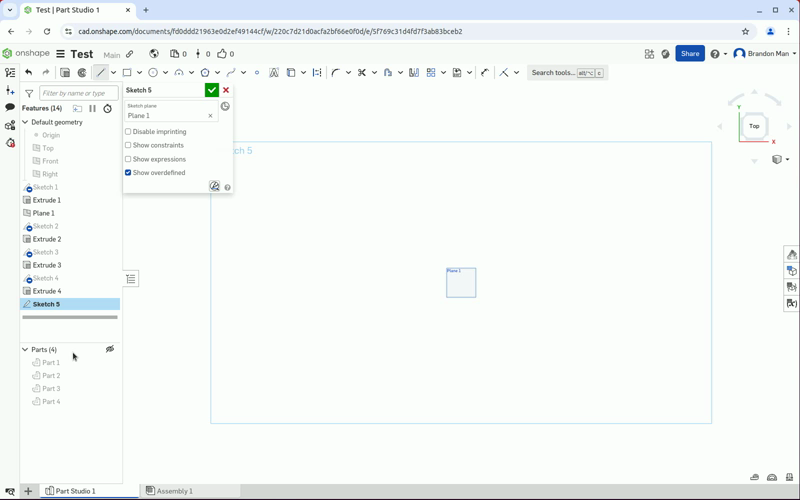
key_down(shift)
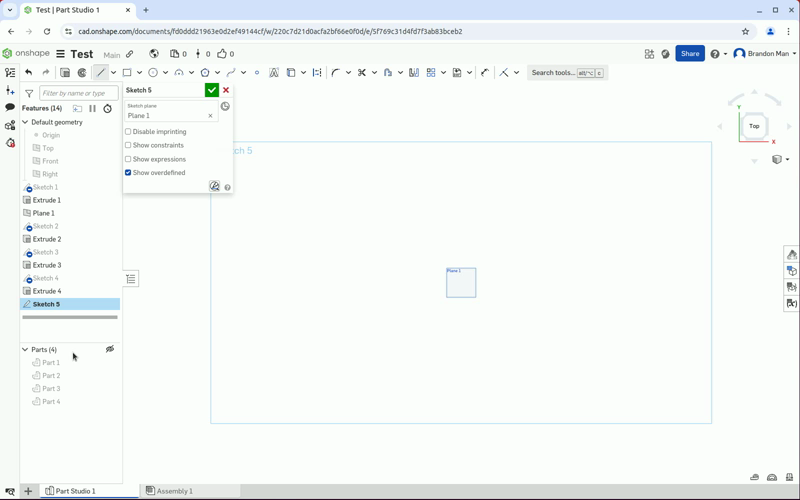
mouse_move(401, 351)
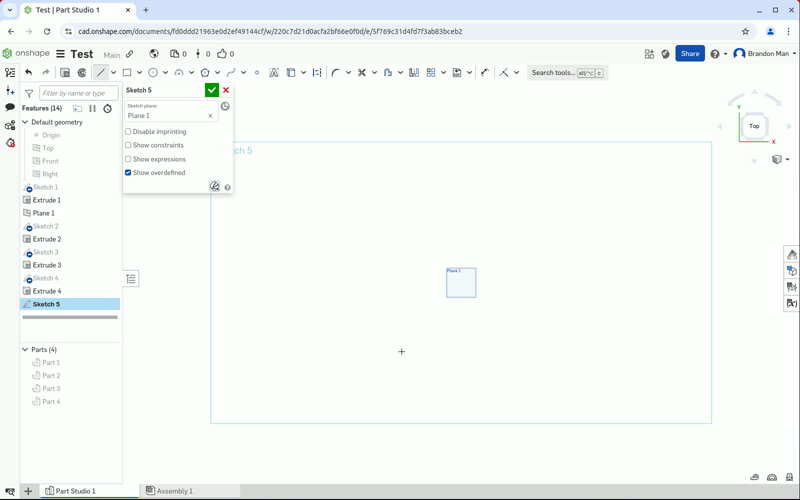
click(401, 351)
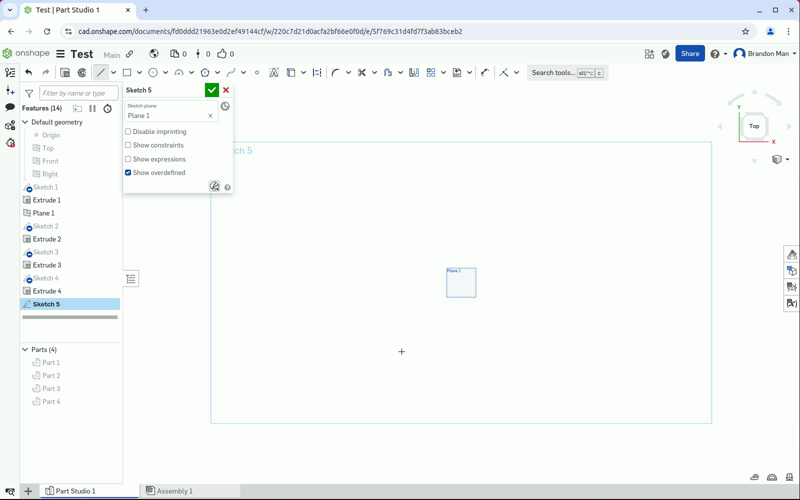
key_up(shift)
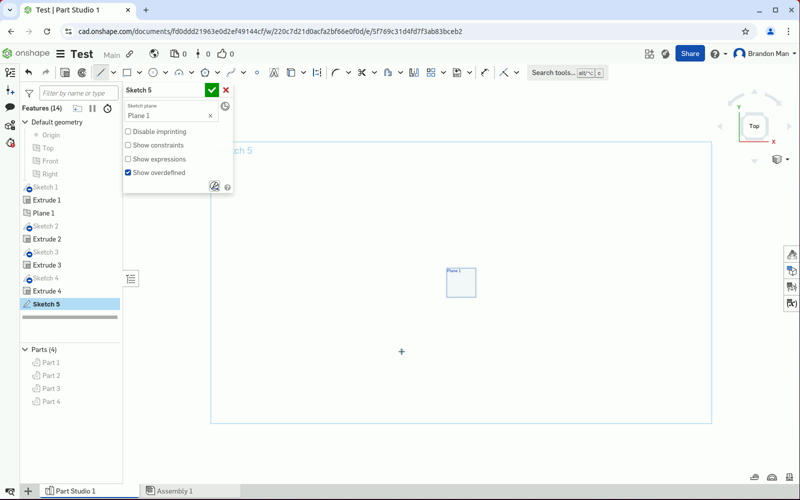
key_down(shift)
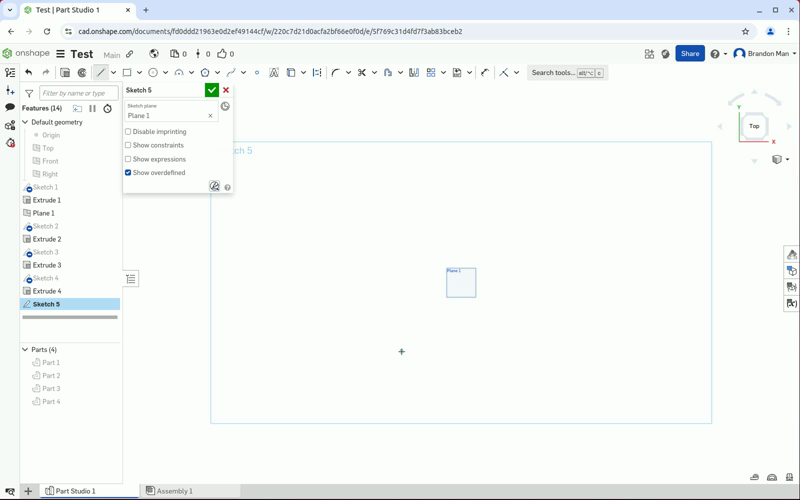
mouse_move(431, 351)
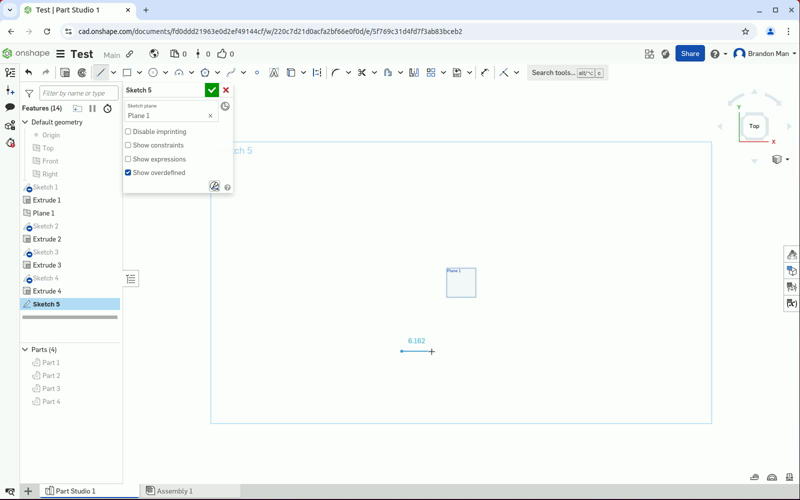
mouse_move(416, 365)
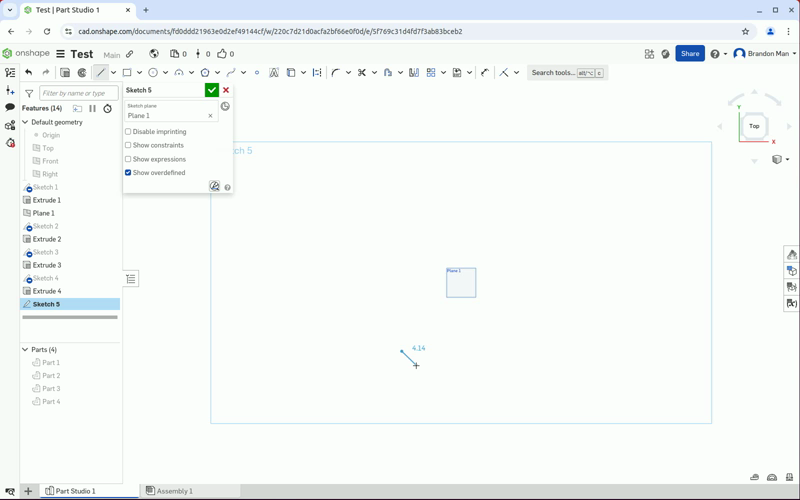
click(416, 365)
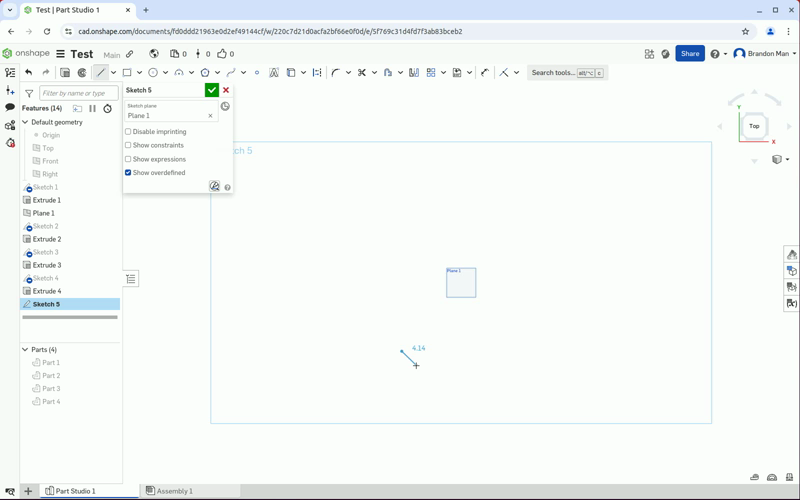
key_up(shift)
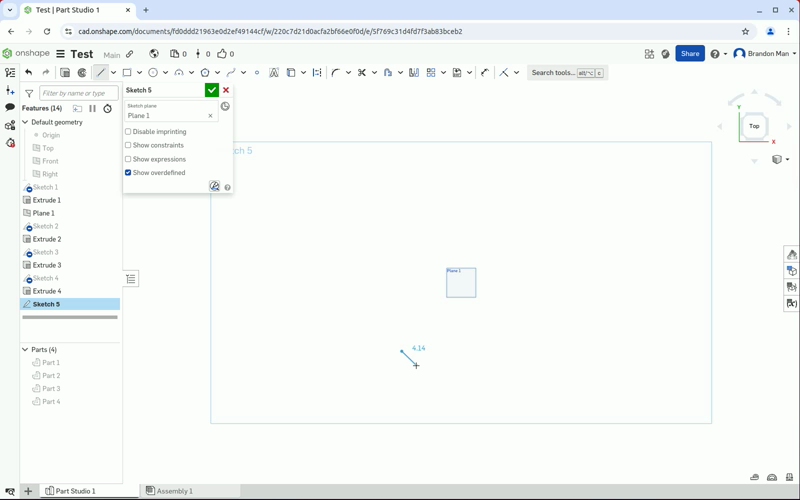
key_down(shift)
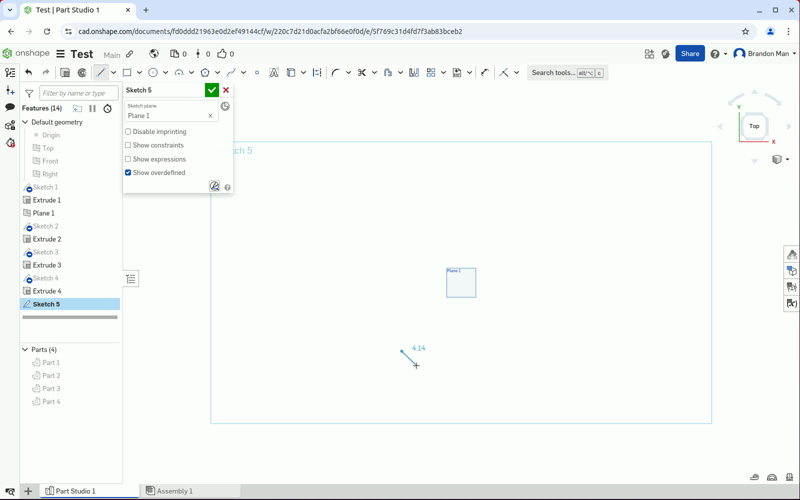
mouse_move(446, 365)
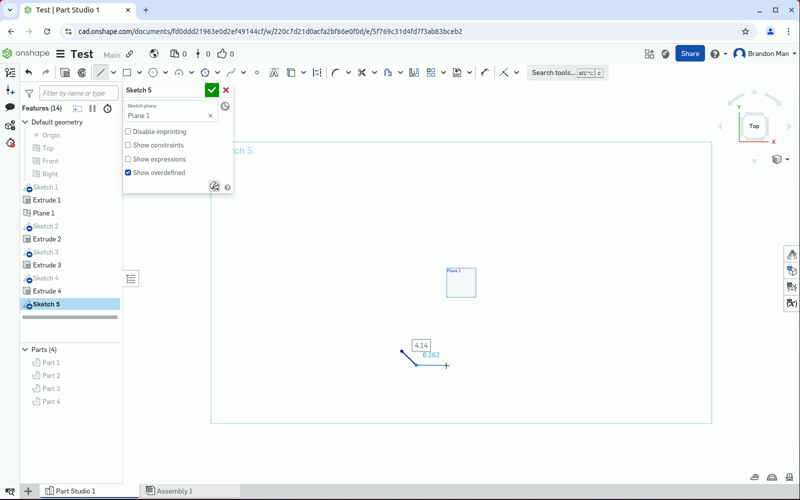
mouse_move(430, 351)
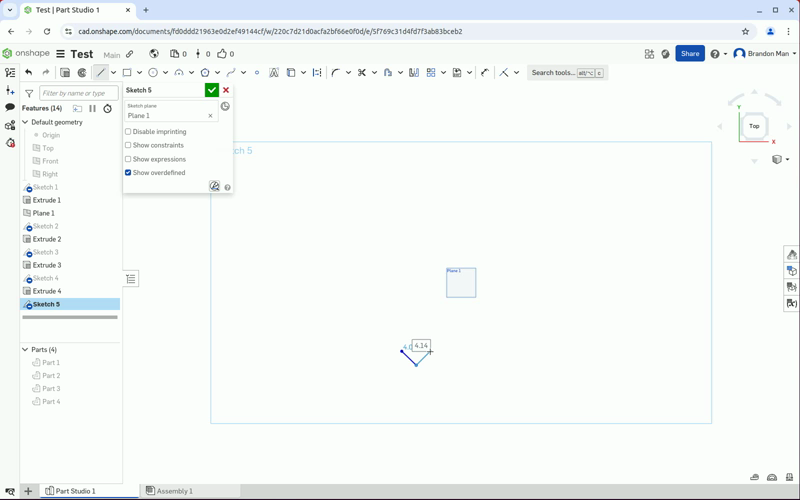
click(430, 351)
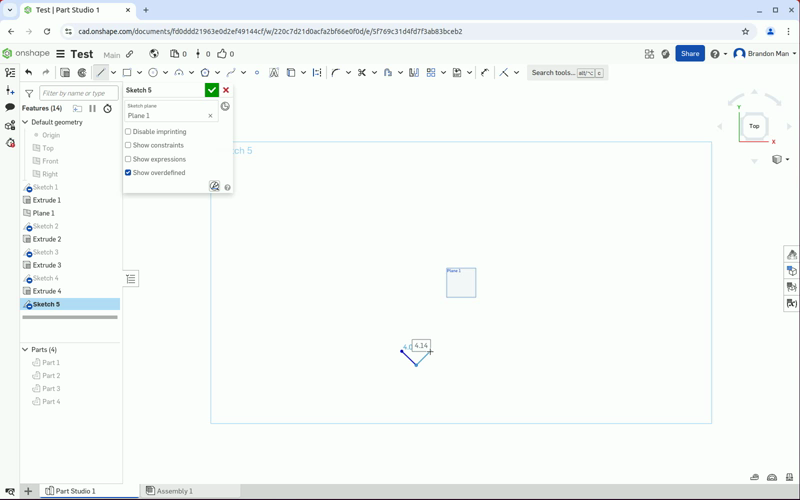
key_up(shift)
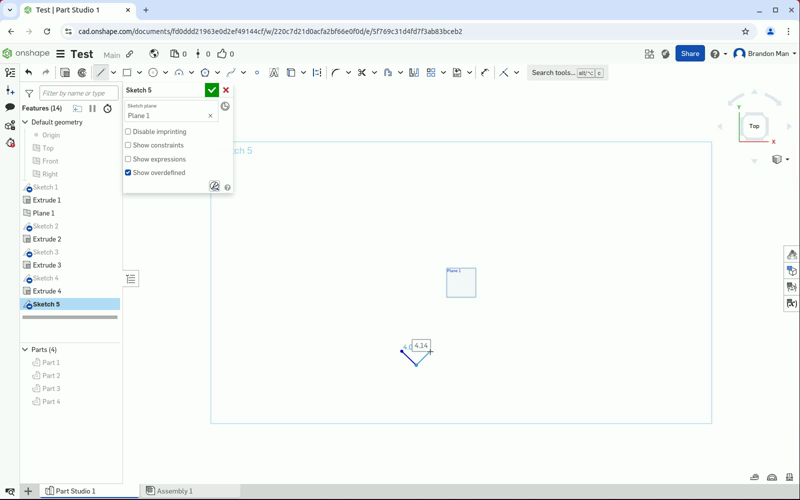
key_down(shift)
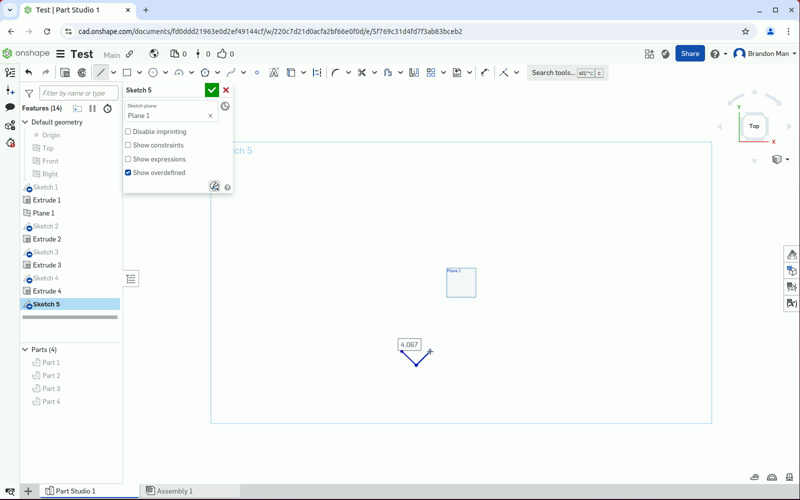
mouse_move(460, 351)
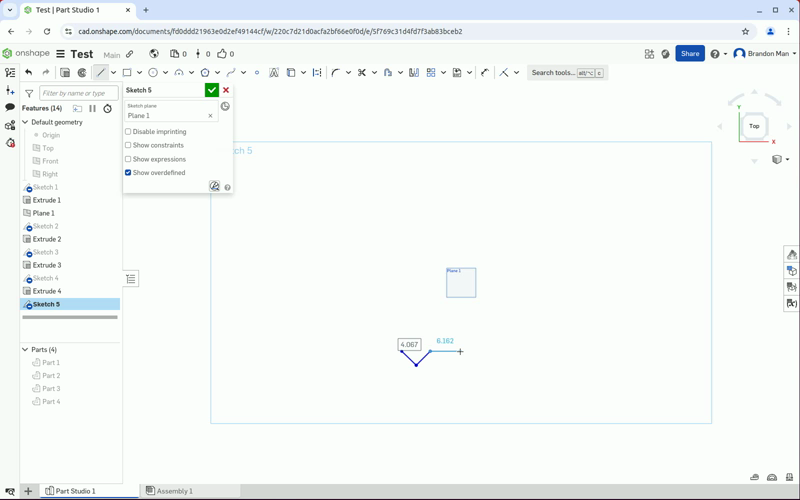
mouse_move(430, 296)
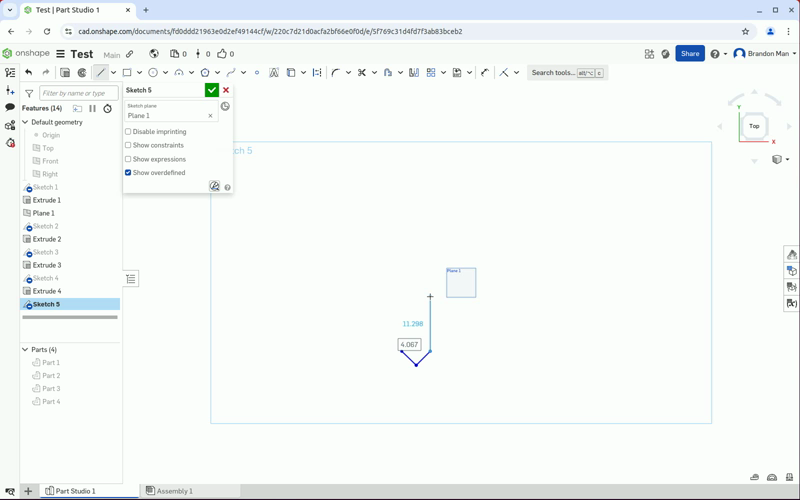
click(430, 296)
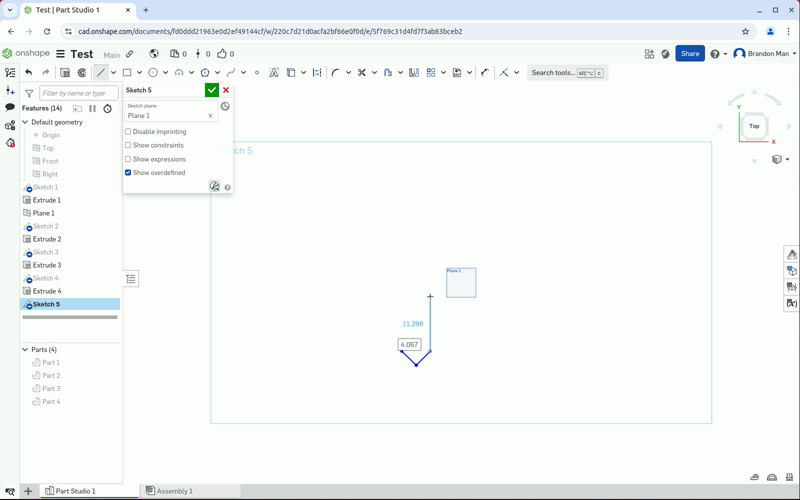
key_up(shift)
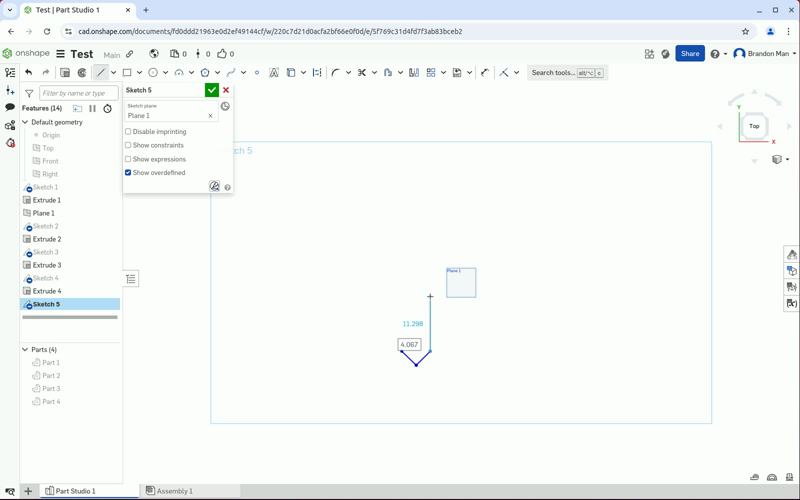
key_down(shift)
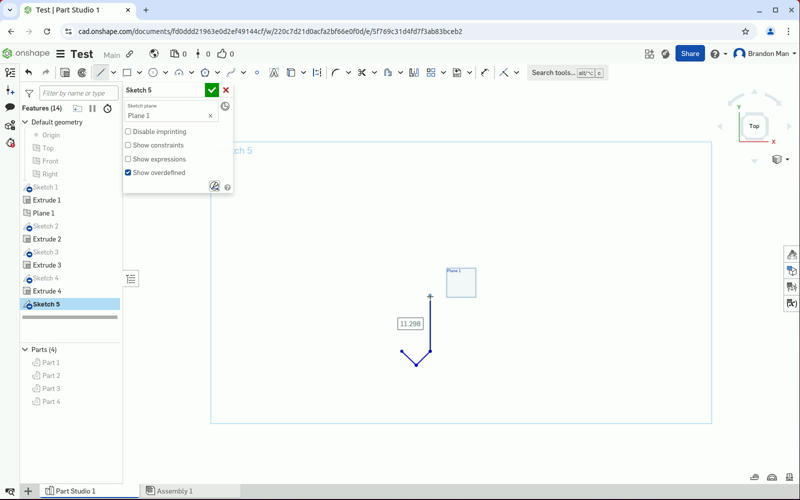
mouse_move(460, 296)
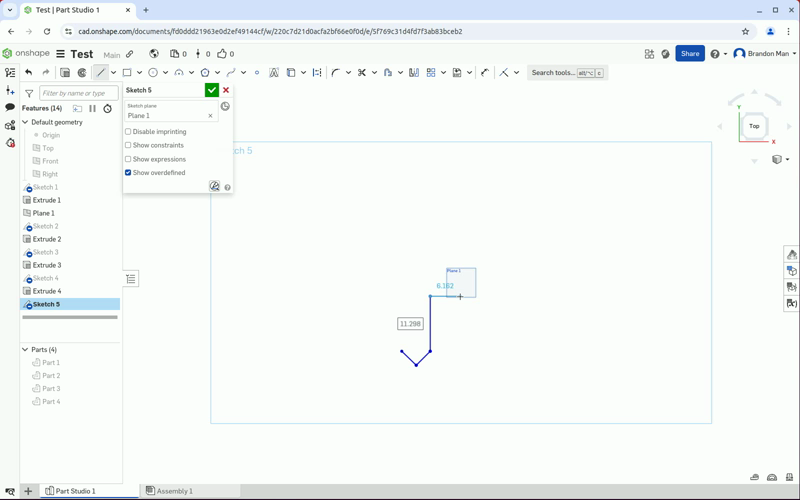
mouse_move(416, 283)
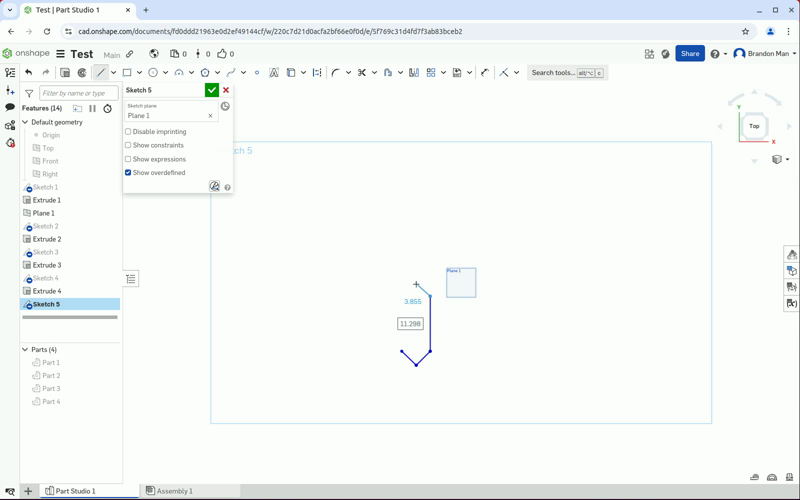
click(416, 283)
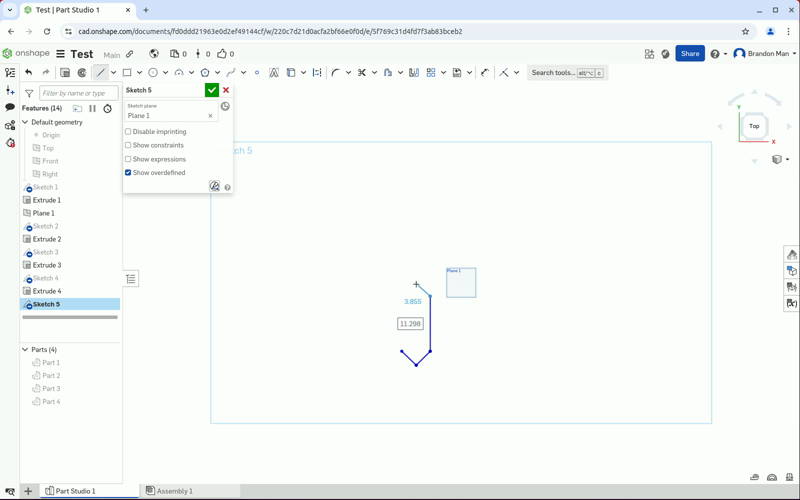
key_up(shift)
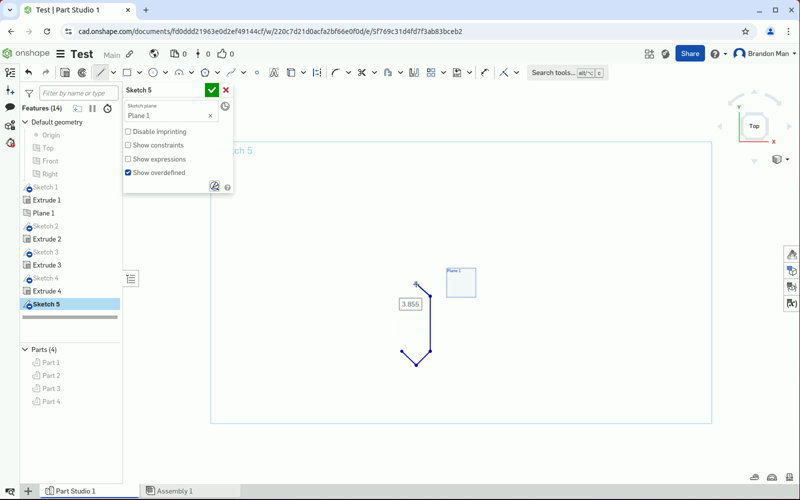
key_down(shift)
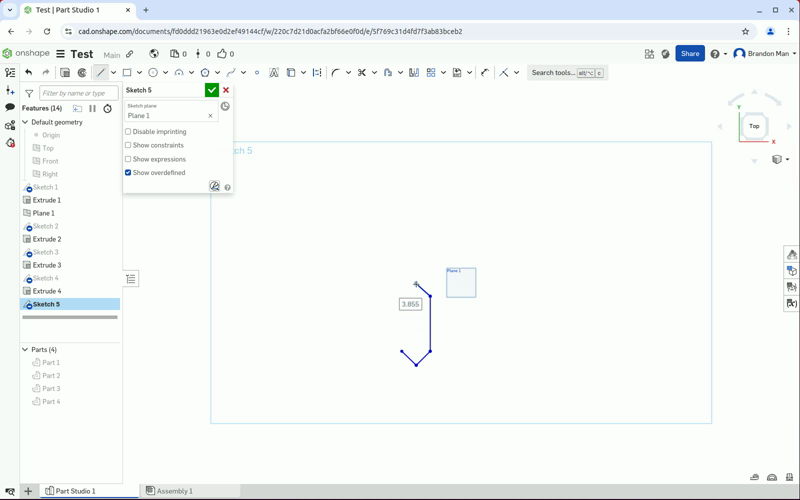
mouse_move(446, 283)
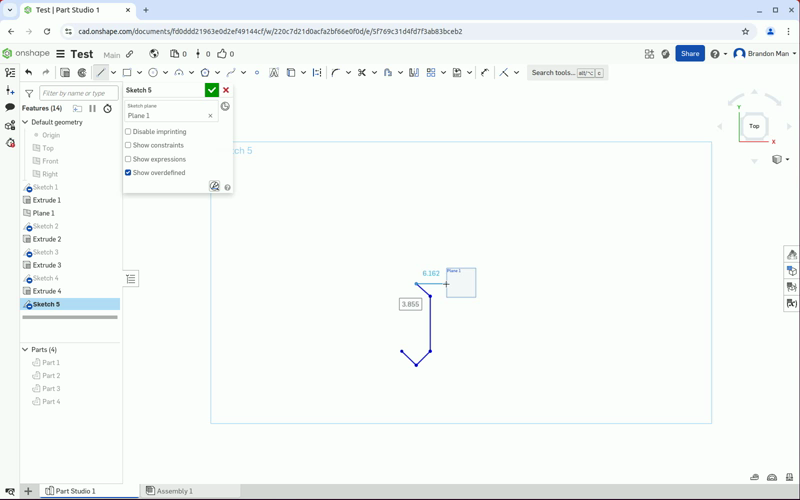
mouse_move(401, 297)
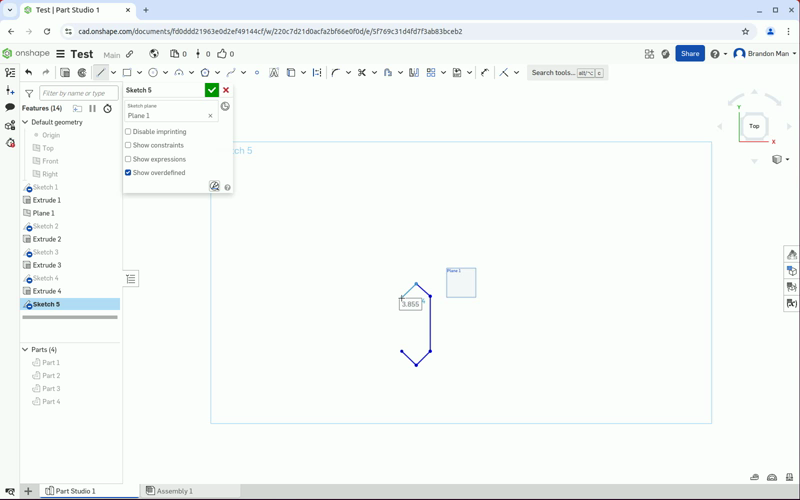
click(401, 297)
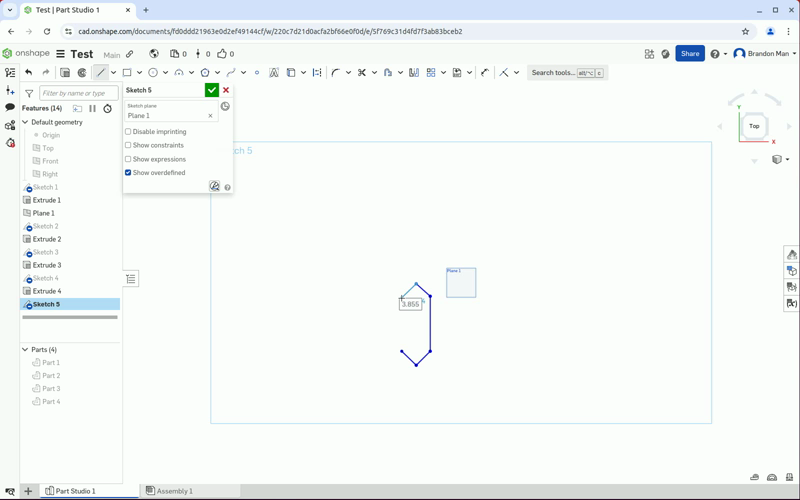
key_up(shift)
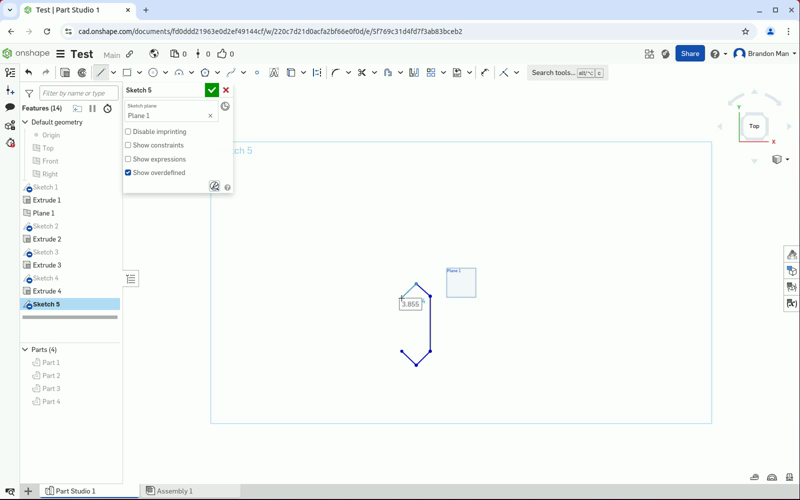
mouse_move(431, 297)
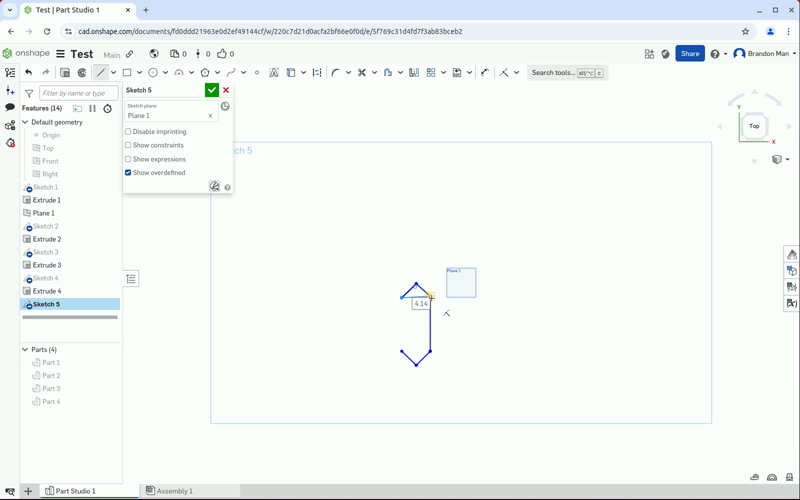
key_down(shift)
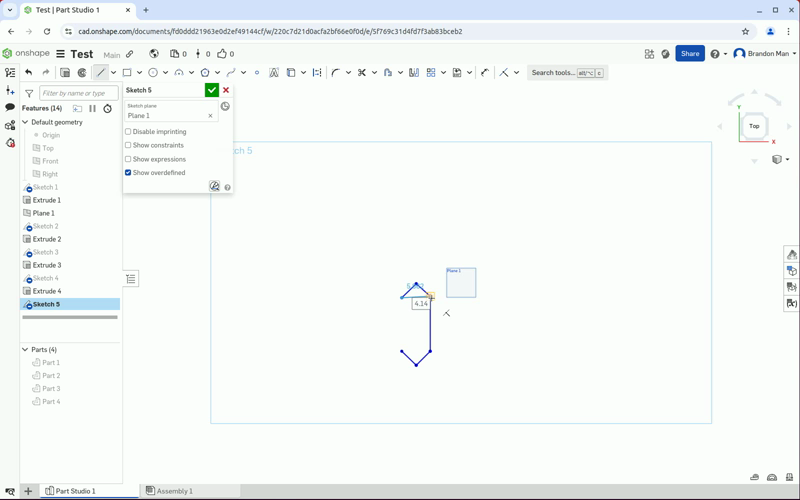
mouse_move(401, 351)
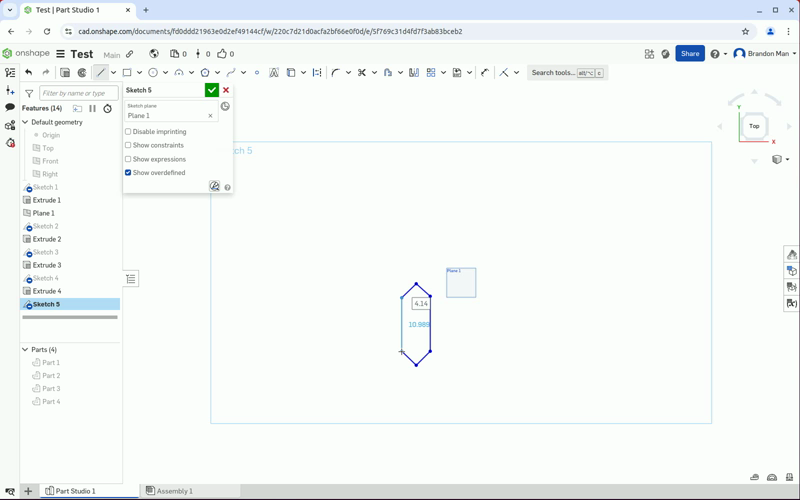
key_up(shift)
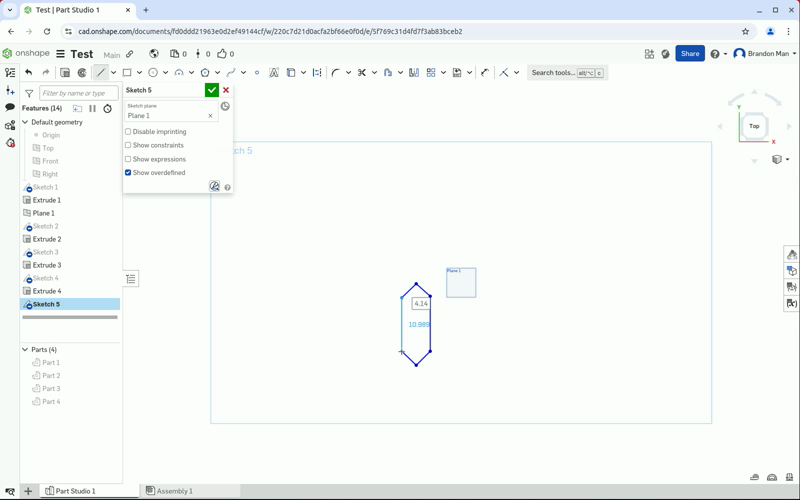
click(401, 351)
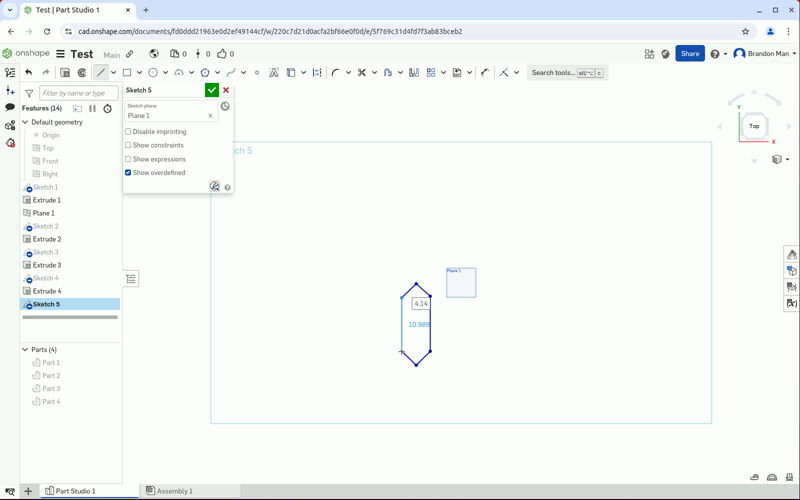
key(esc)
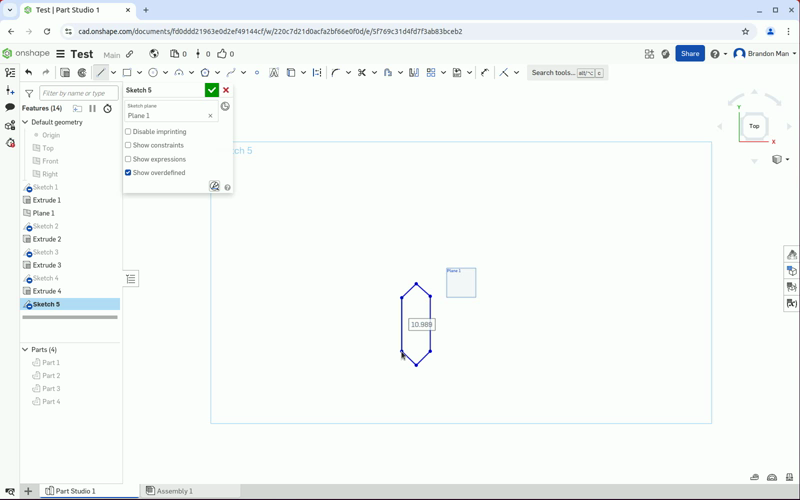
mouse_move(417, 309)
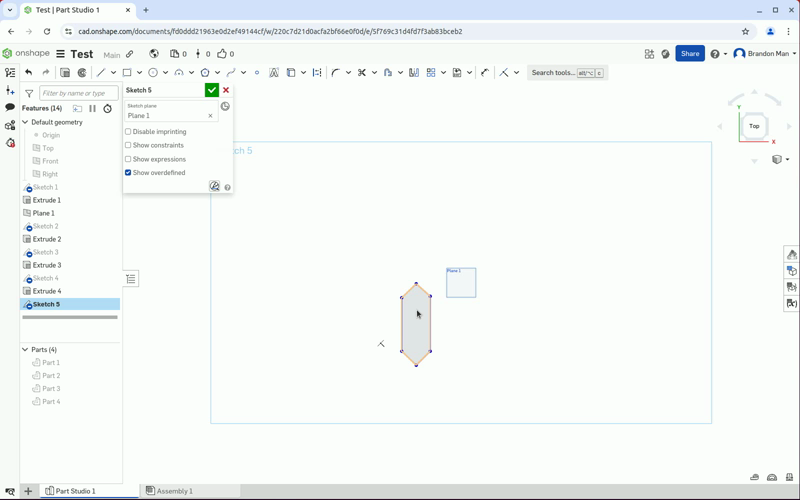
click(417, 309)
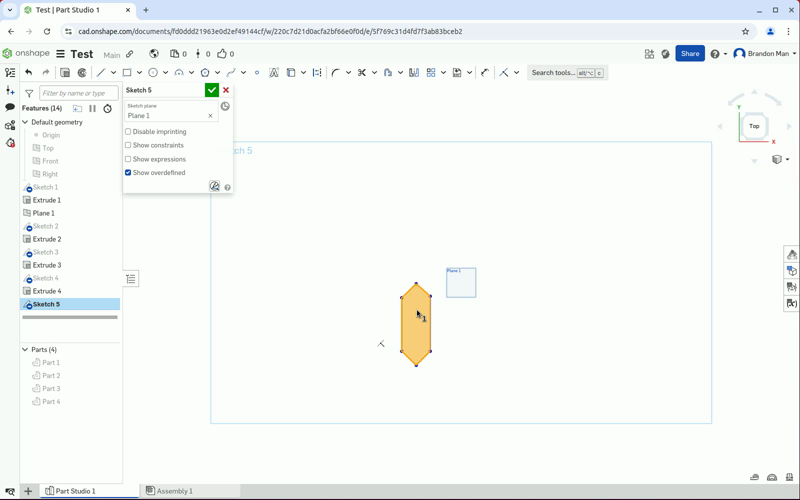
mouse_move(73, 352)
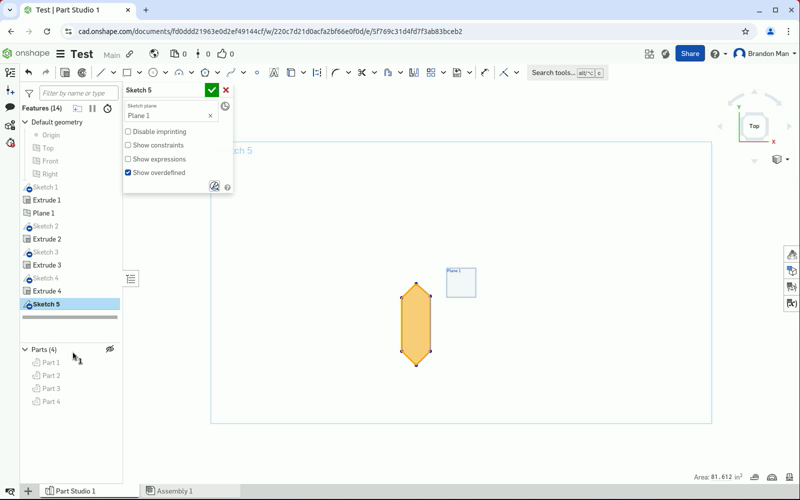
key(shift+y)
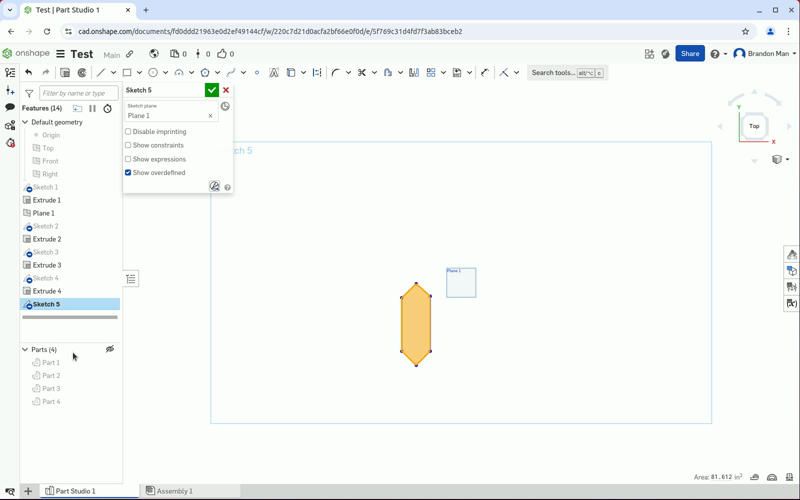
key(shift+e)
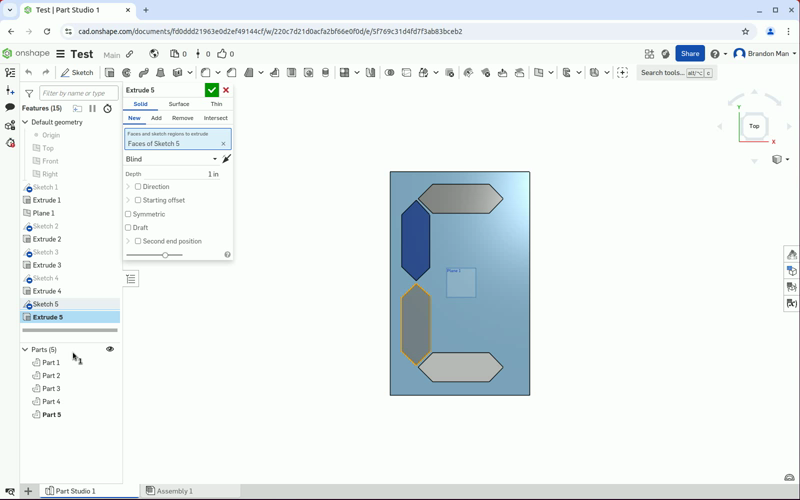
mouse_move(143, 106)
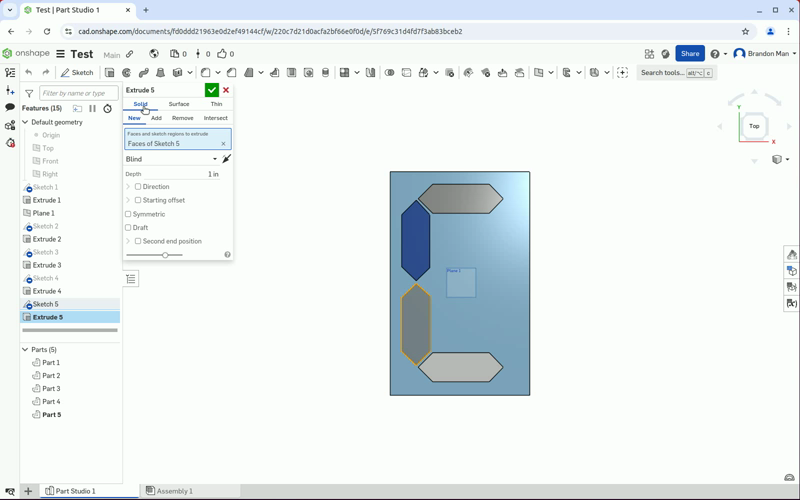
click(143, 106)
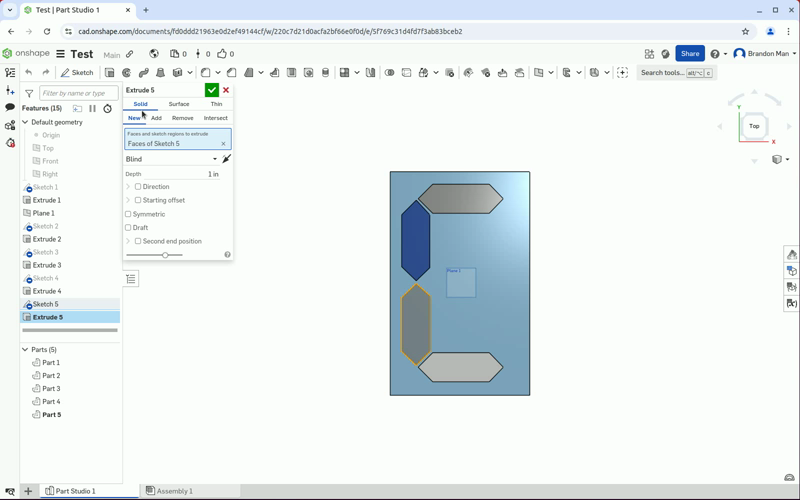
mouse_move(137, 120)
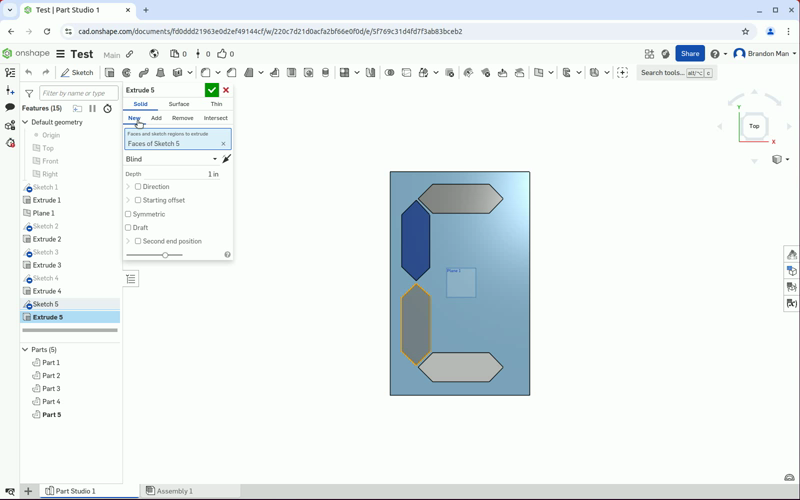
click(137, 120)
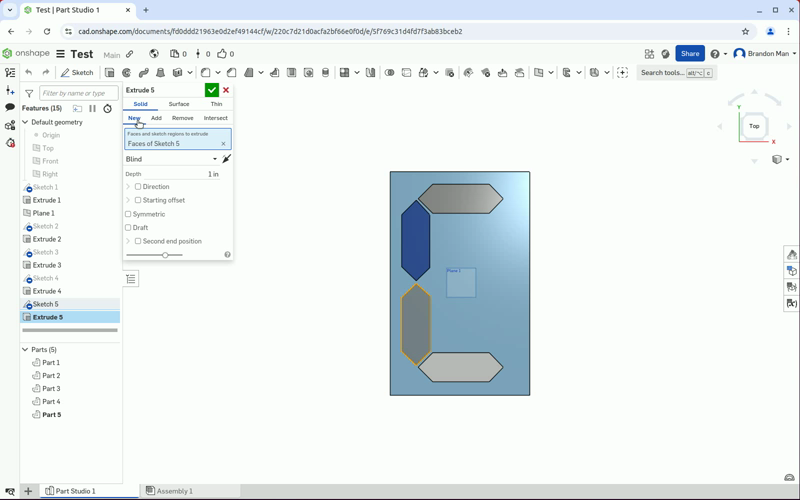
key(tab, 4)
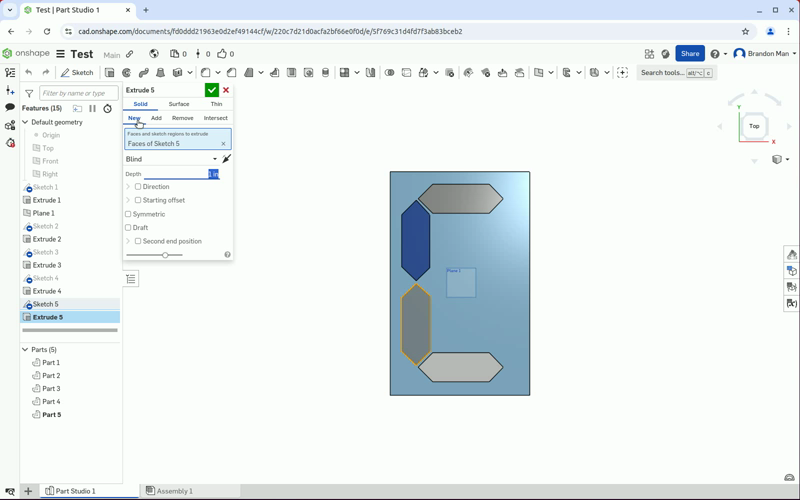
text(5.777)
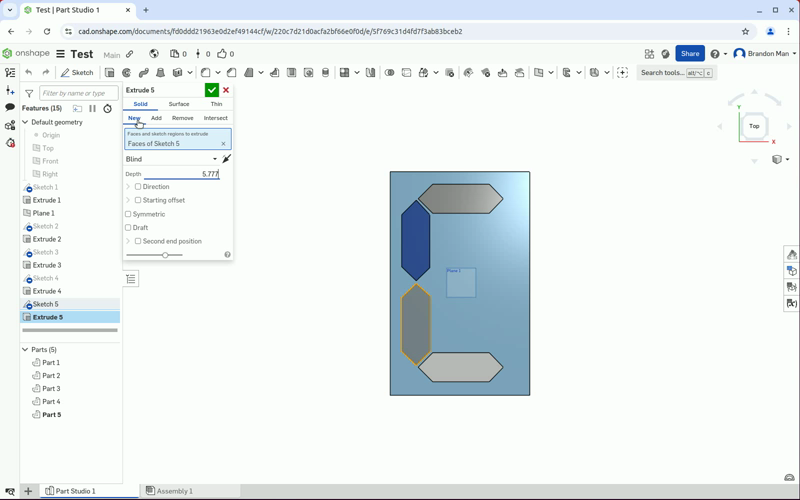
key(enter)
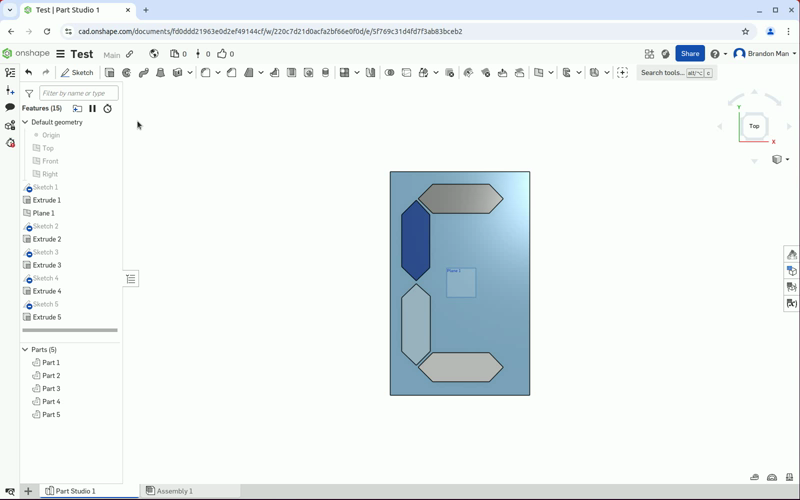
key(shift+h)
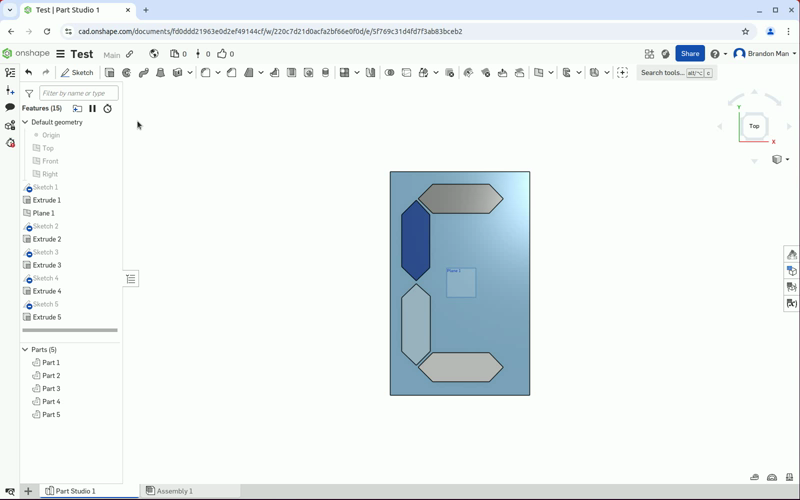
key(shift+h)
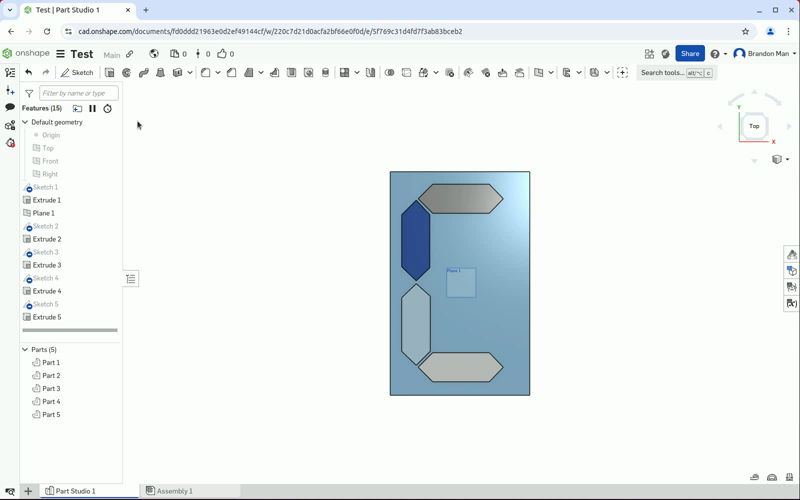
mouse_move(73, 189)
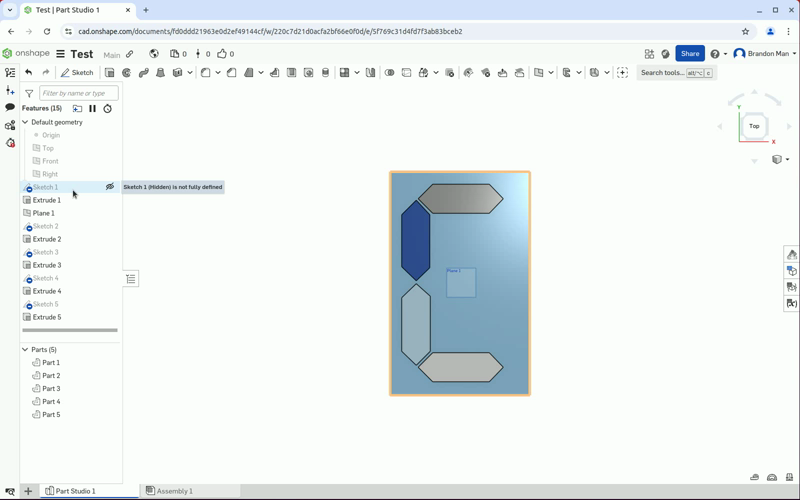
click(73, 189)
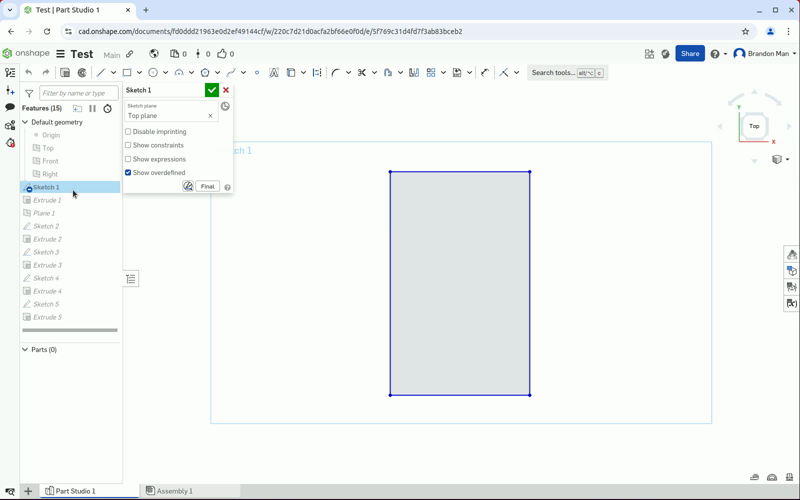
mouse_move(229, 92)
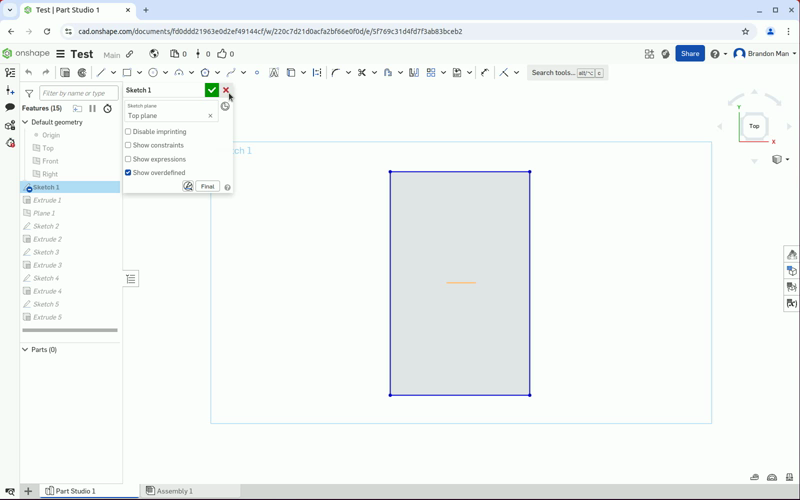
click(229, 92)
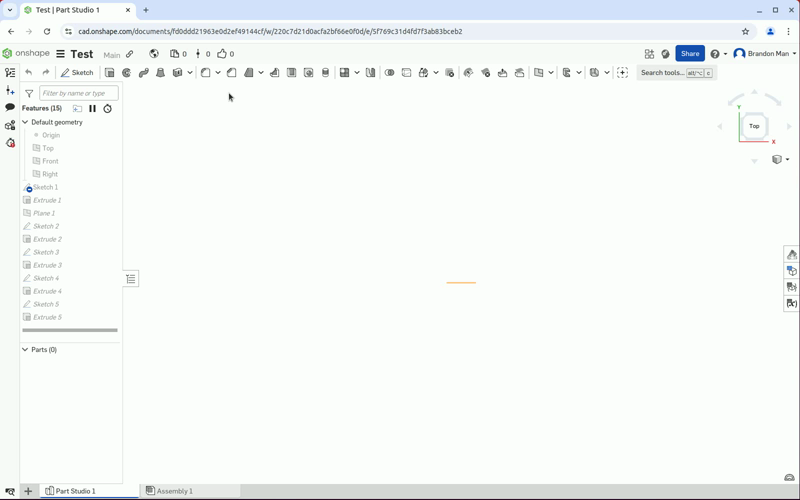
key(shift+s)
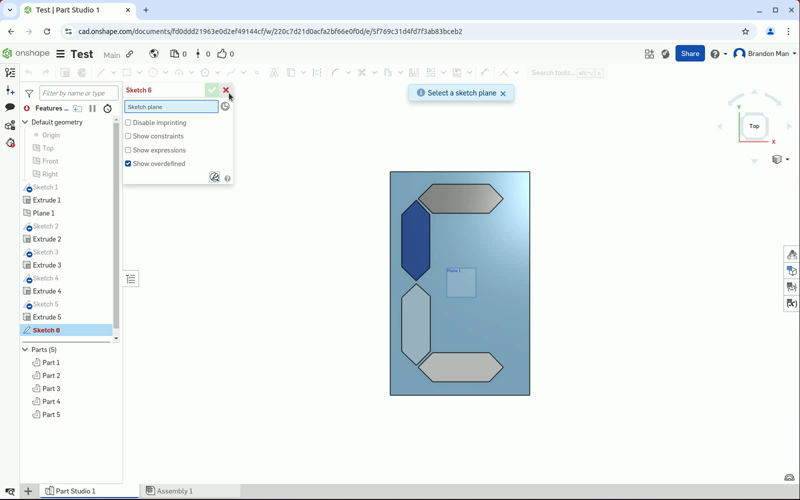
mouse_move(69, 215)
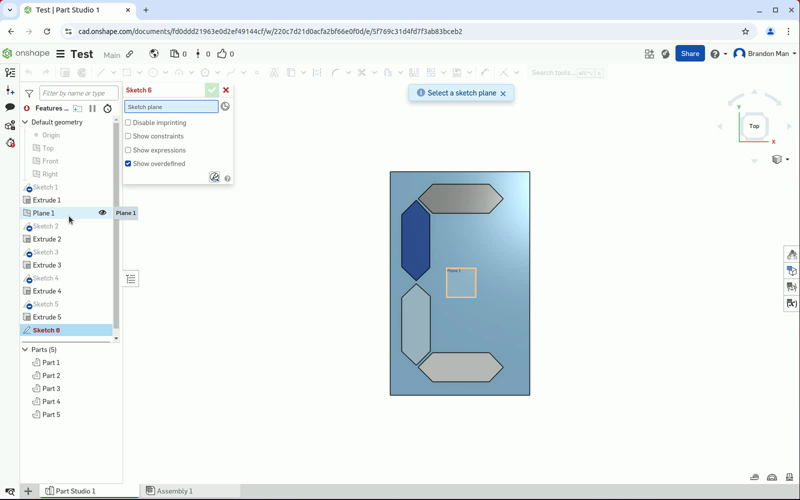
click(69, 215)
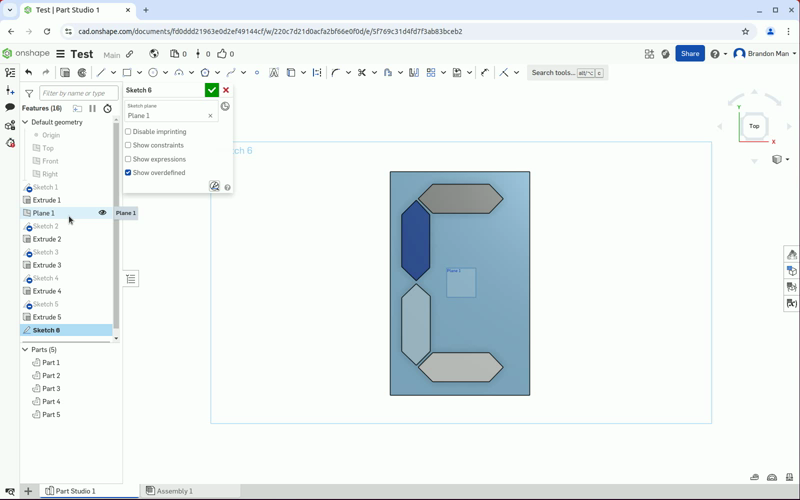
mouse_move(73, 352)
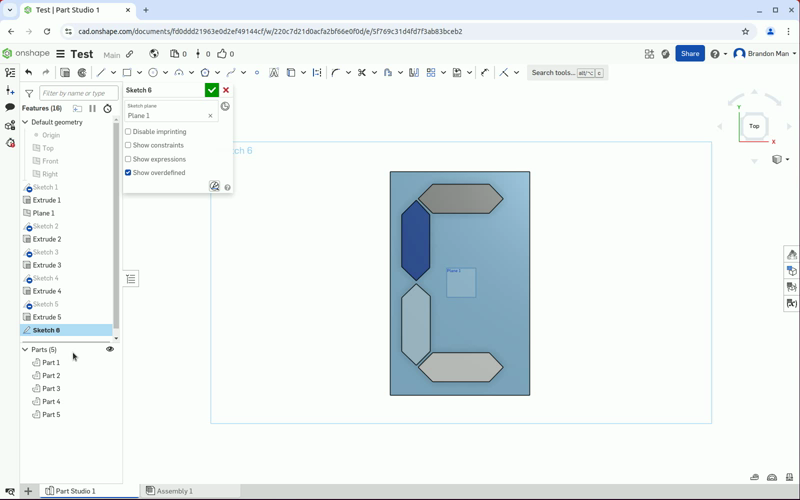
key(y)
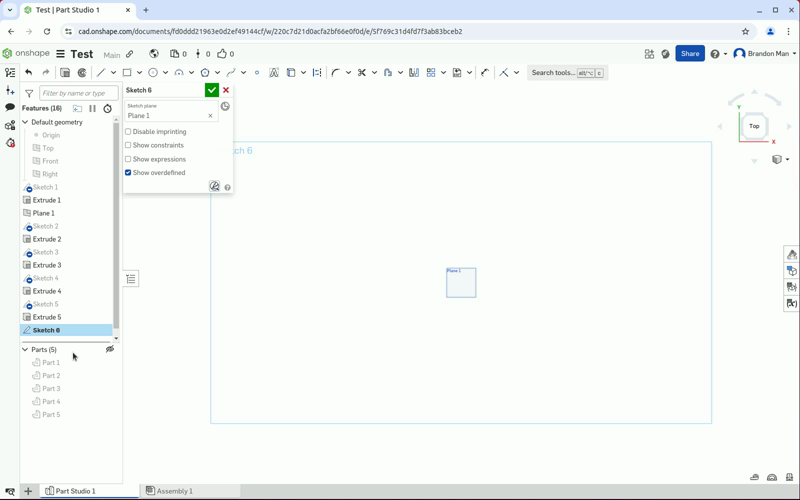
key(l)
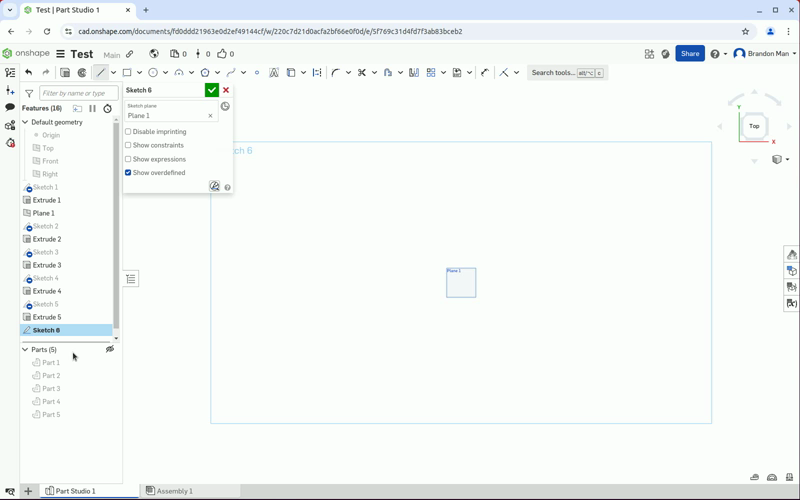
key_down(shift)
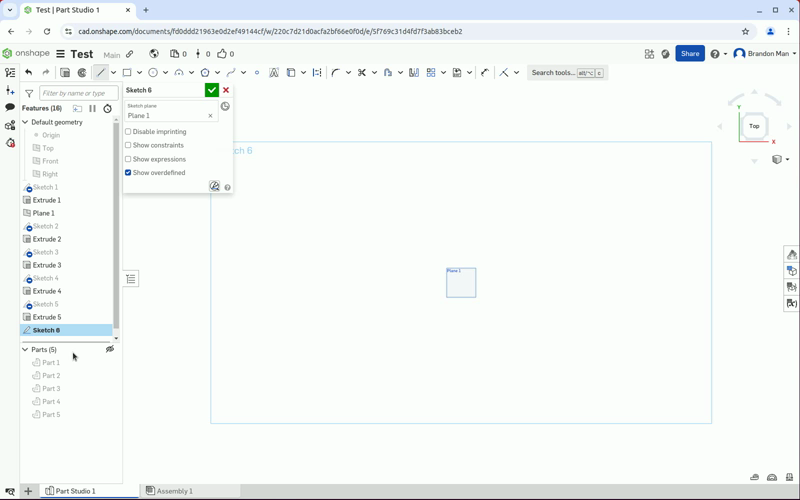
mouse_move(491, 268)
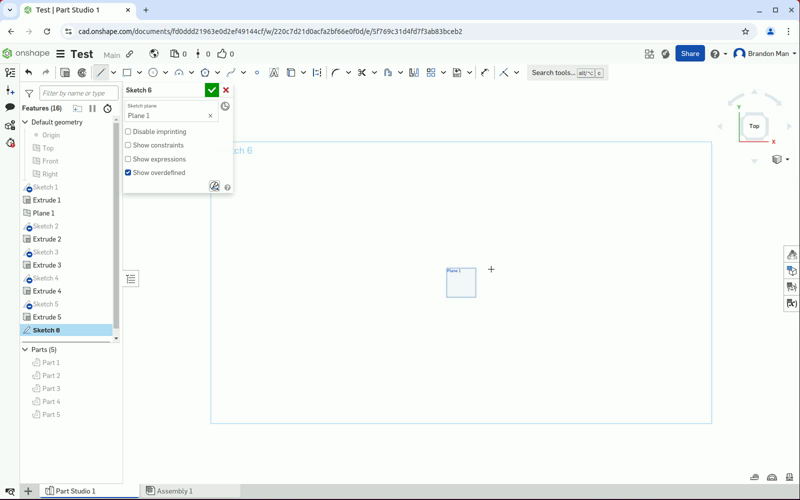
click(491, 268)
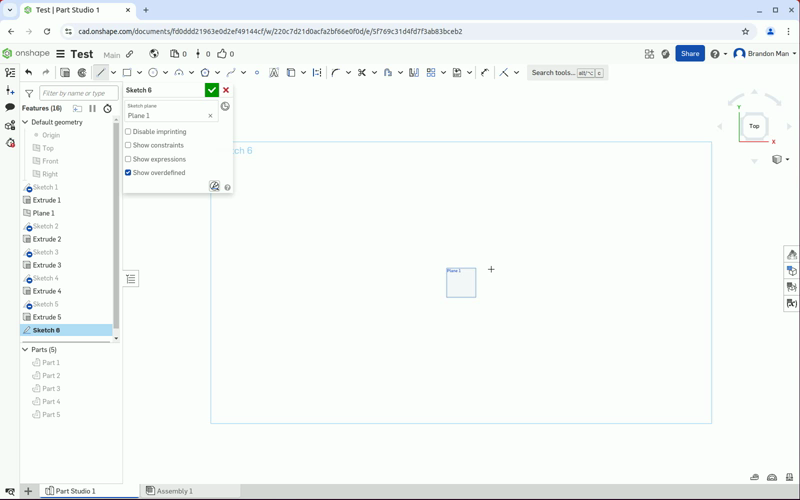
key_up(shift)
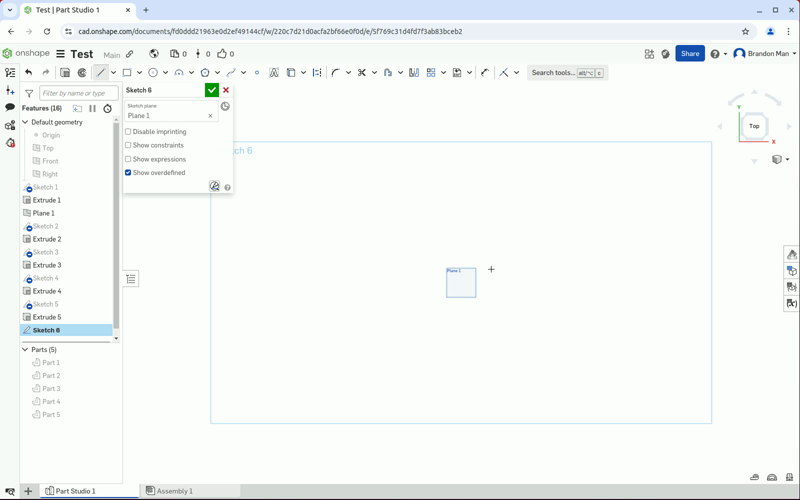
key_down(shift)
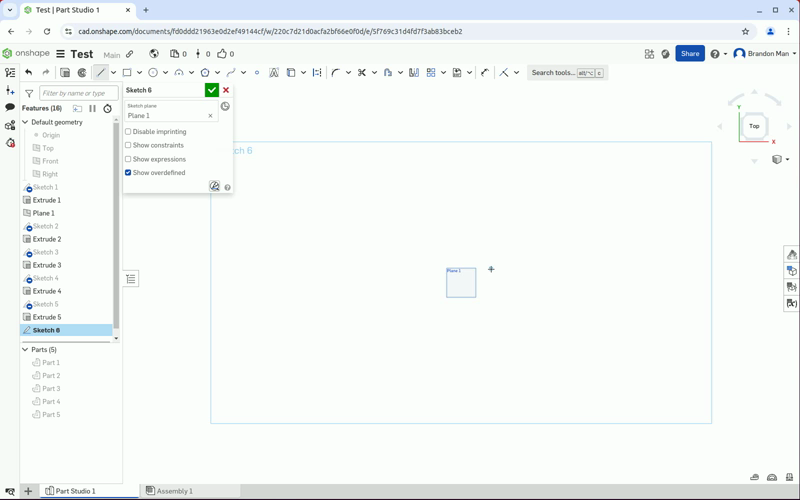
mouse_move(521, 268)
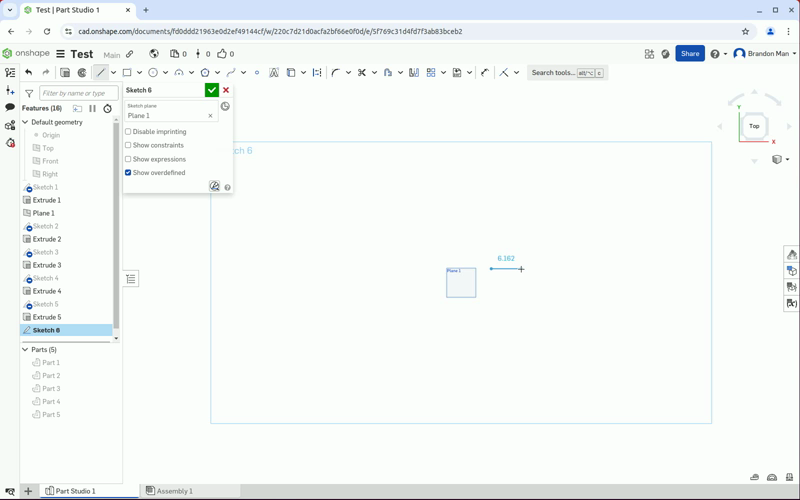
mouse_move(505, 281)
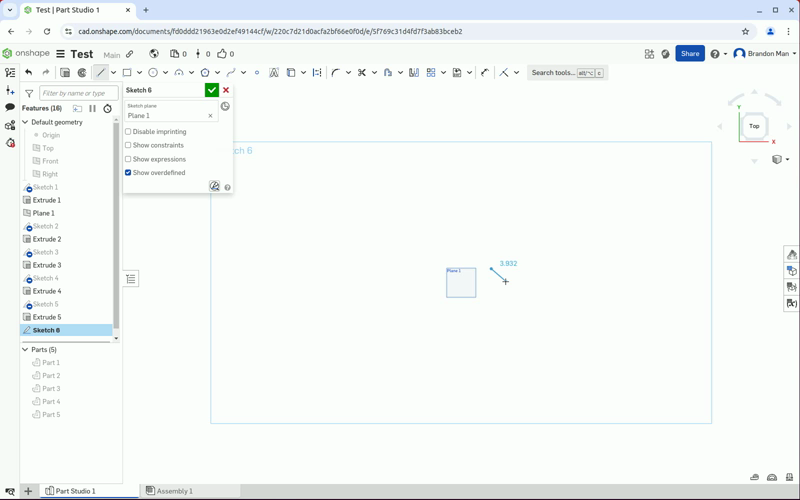
click(505, 281)
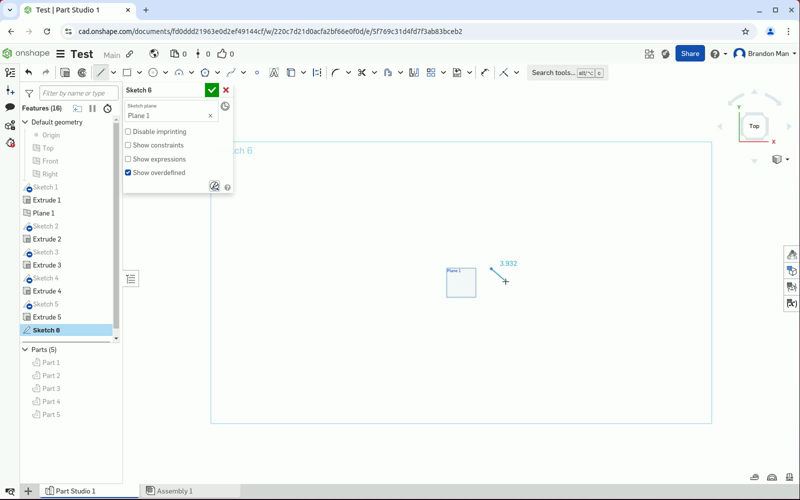
key_up(shift)
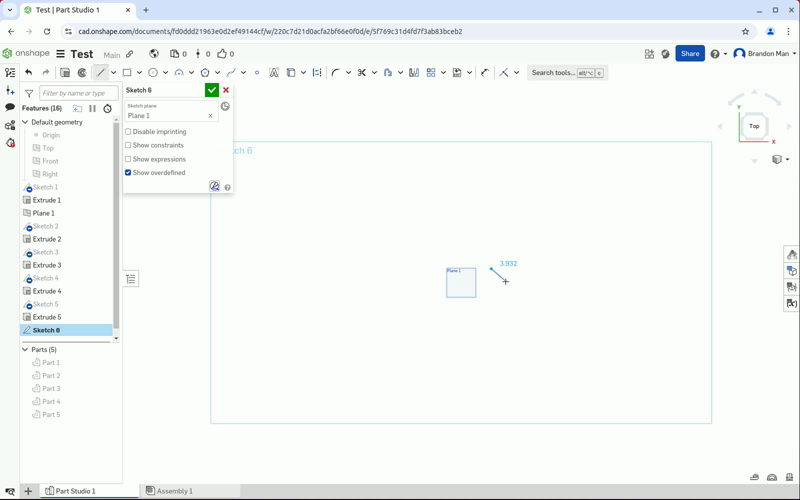
key_down(shift)
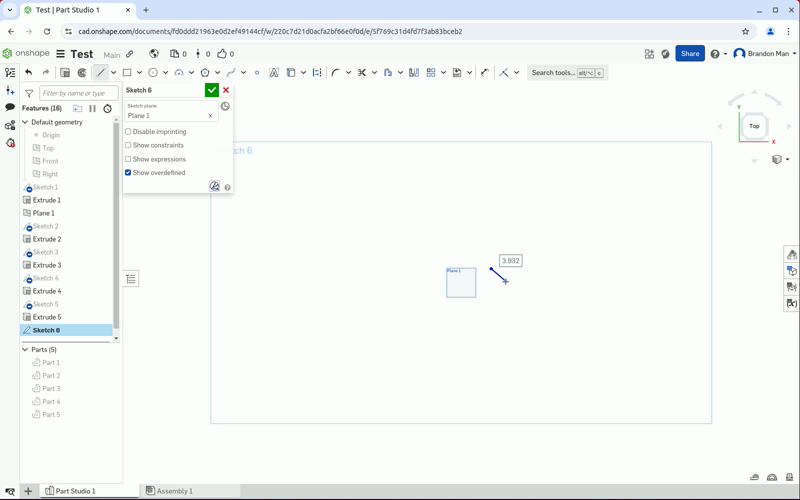
mouse_move(535, 281)
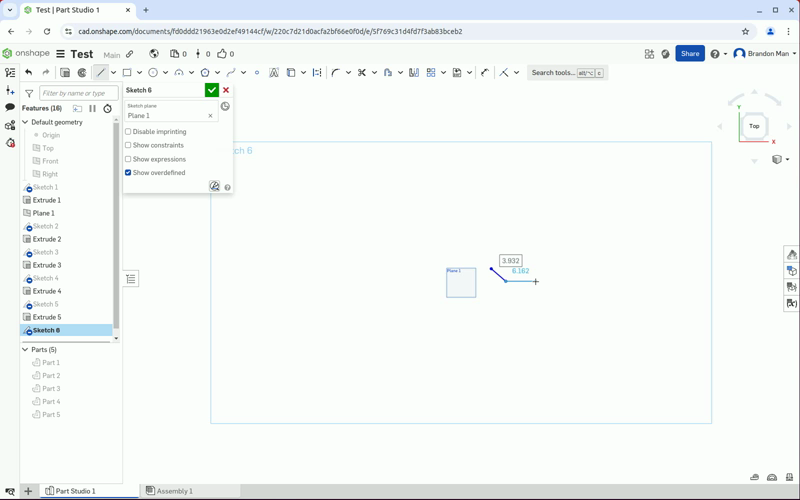
mouse_move(519, 267)
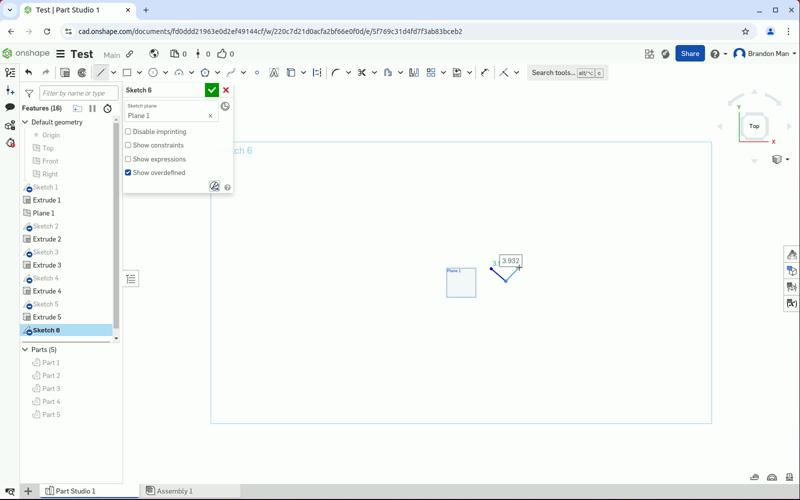
click(519, 267)
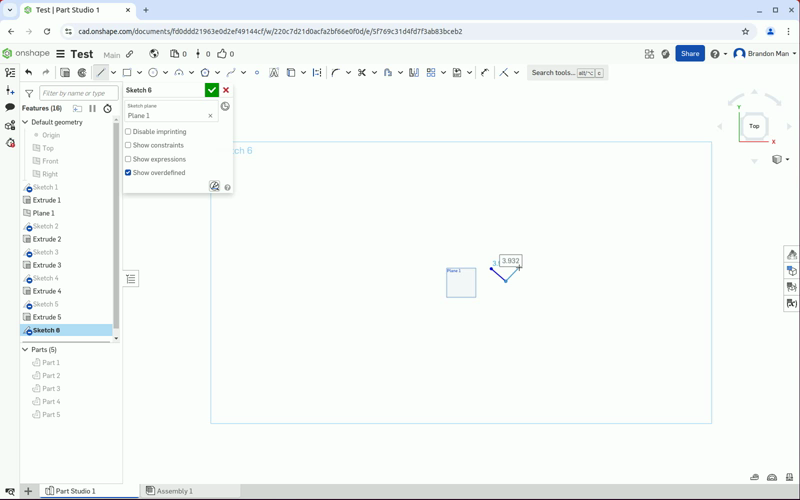
key_up(shift)
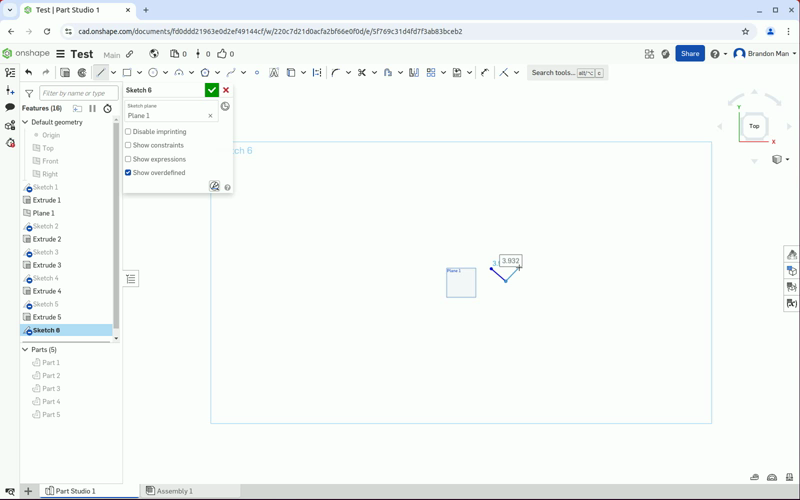
key_down(shift)
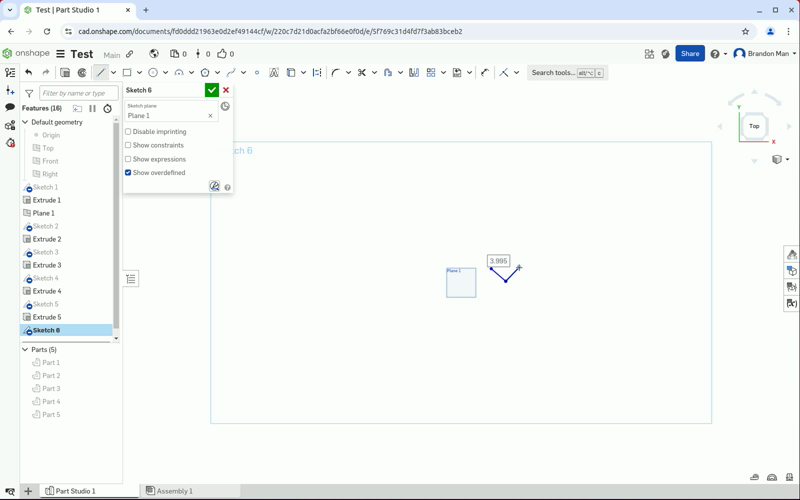
mouse_move(549, 267)
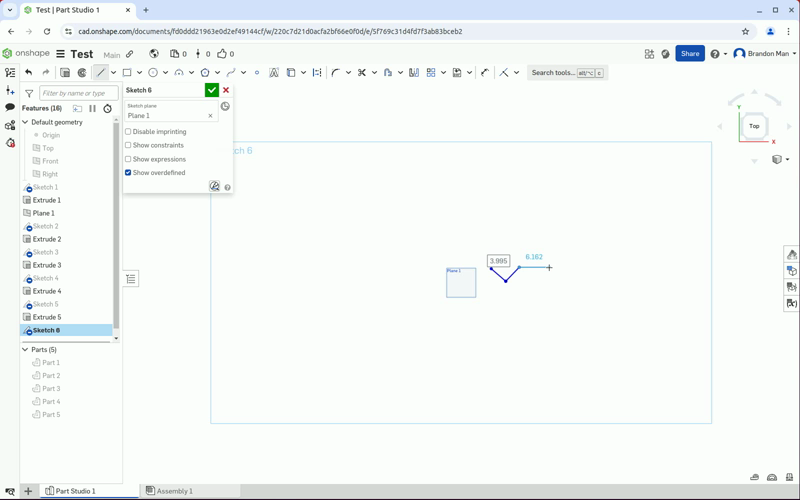
mouse_move(519, 214)
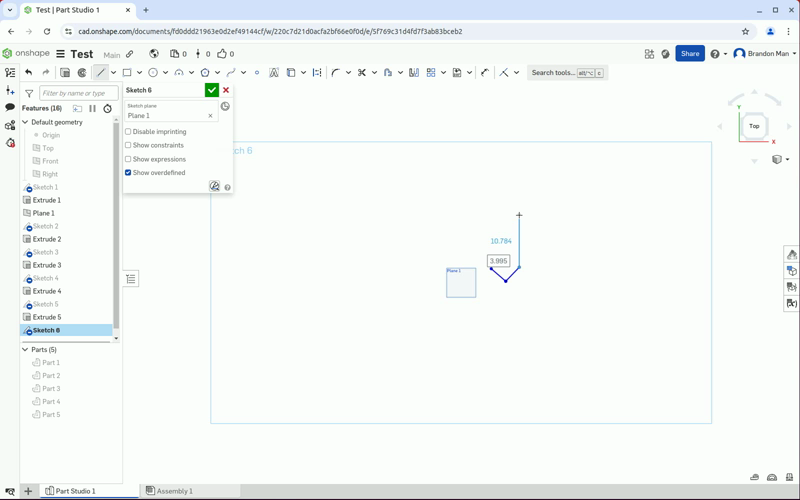
click(519, 214)
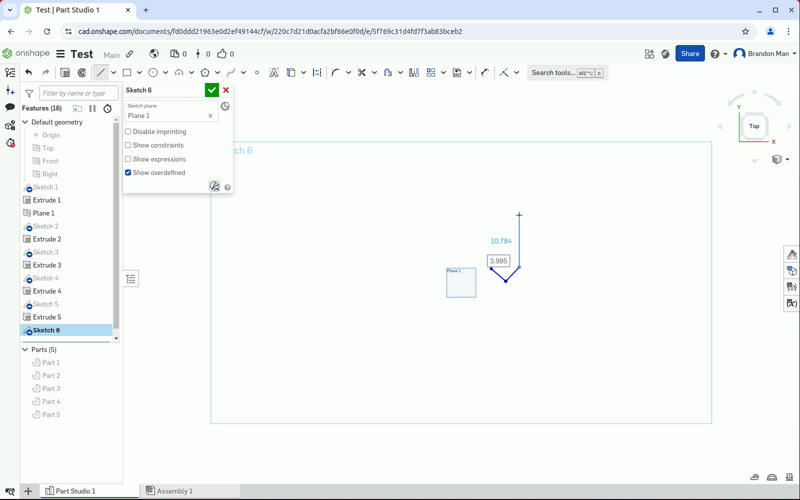
key_up(shift)
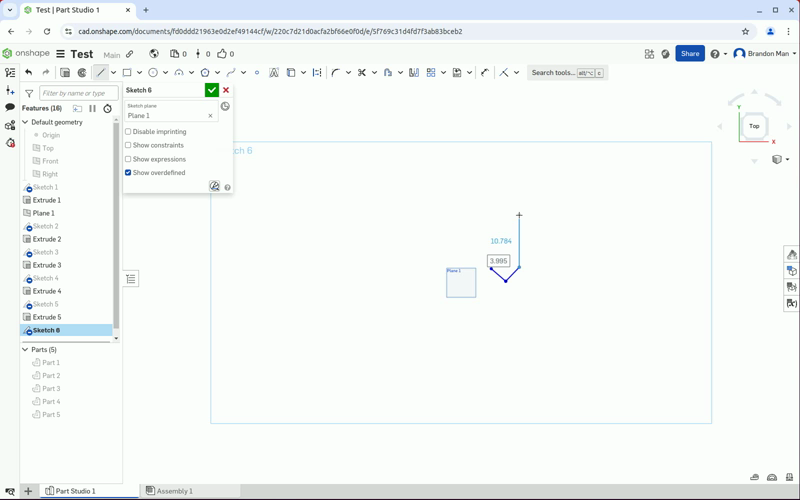
key_down(shift)
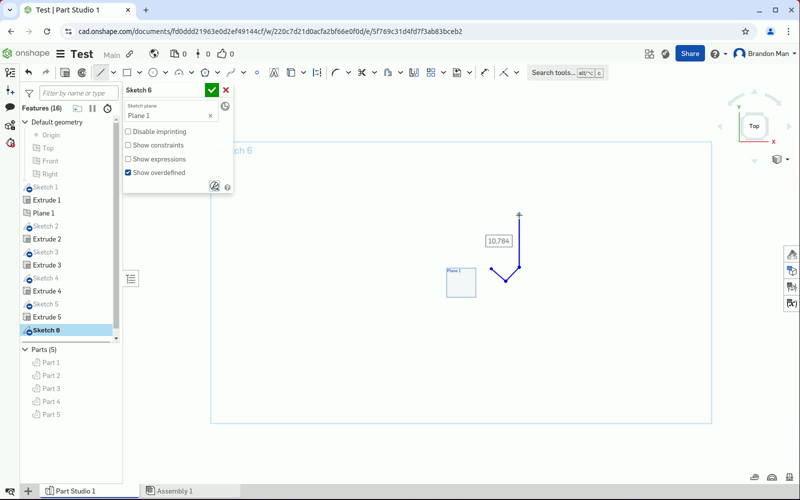
mouse_move(549, 214)
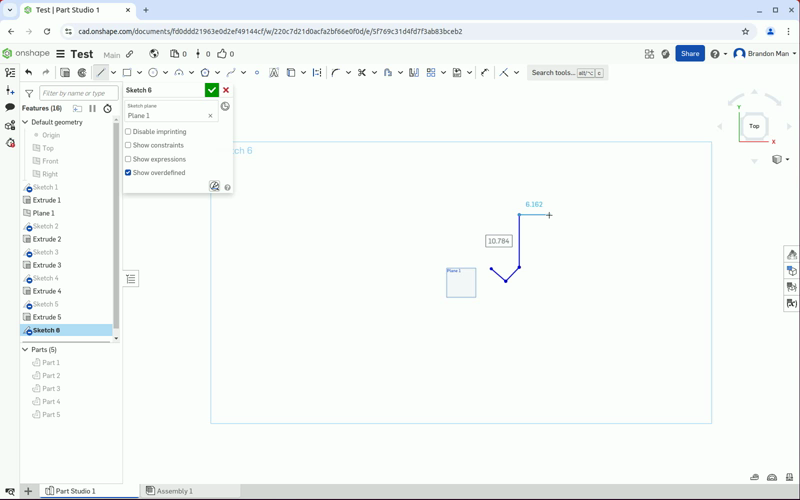
mouse_move(505, 200)
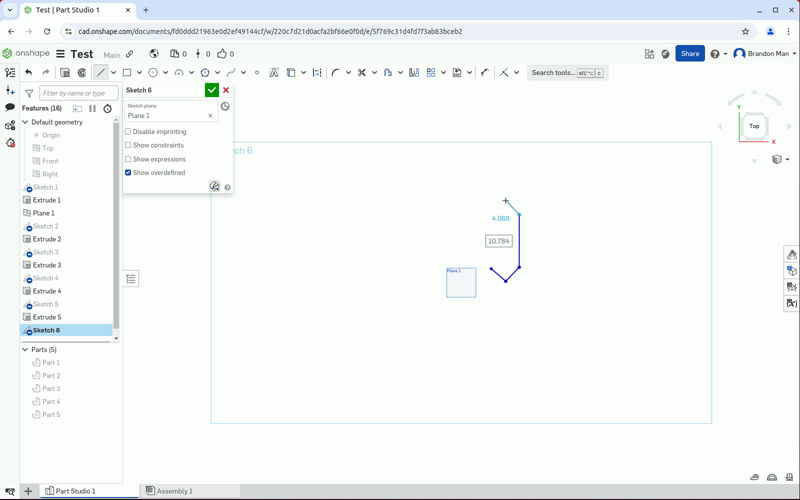
click(505, 200)
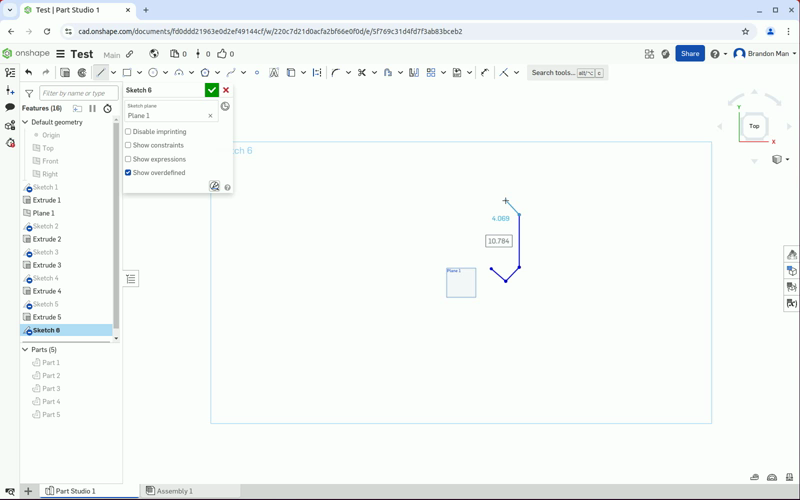
key_up(shift)
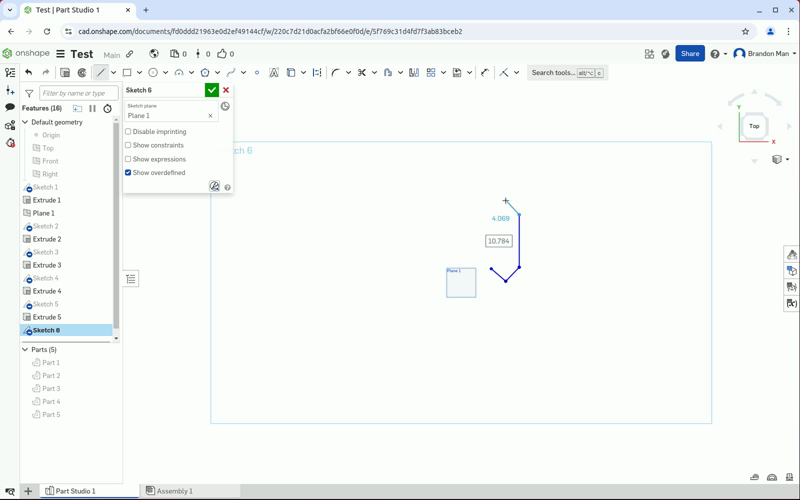
key_down(shift)
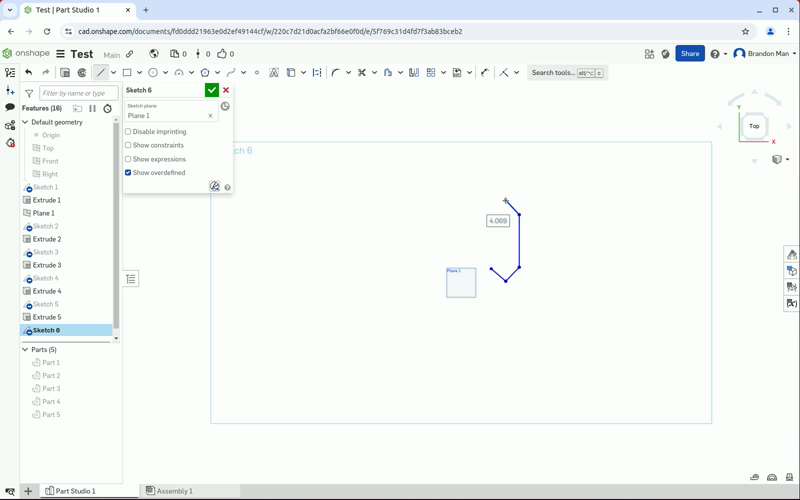
mouse_move(535, 200)
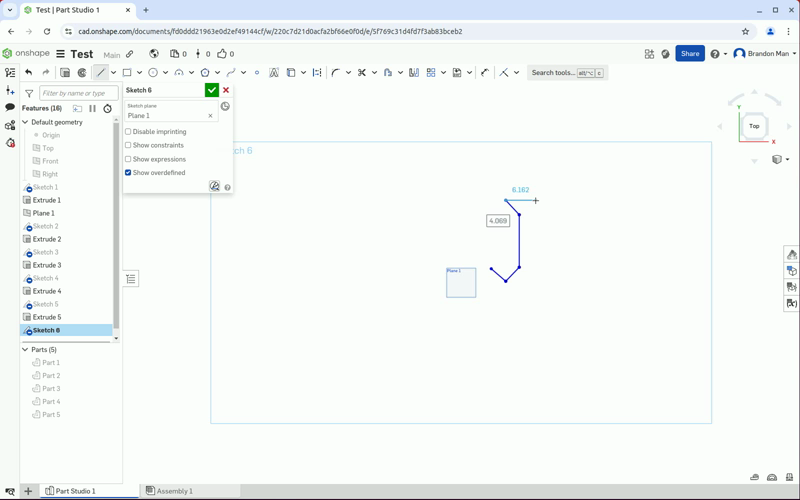
mouse_move(491, 214)
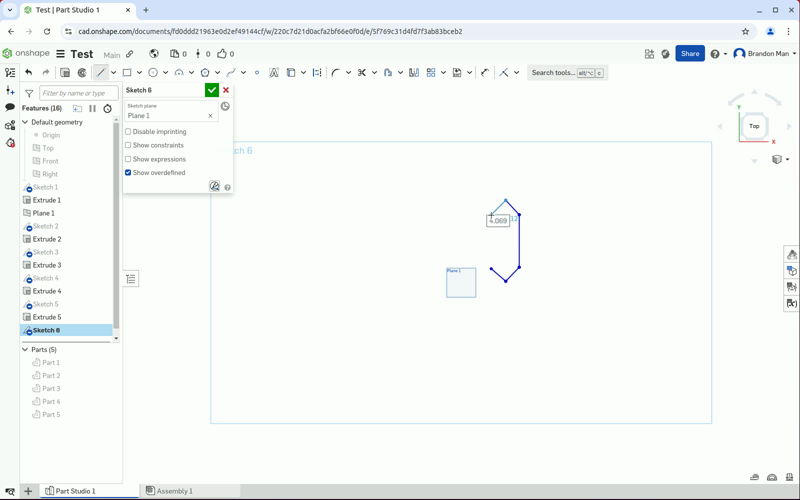
click(491, 214)
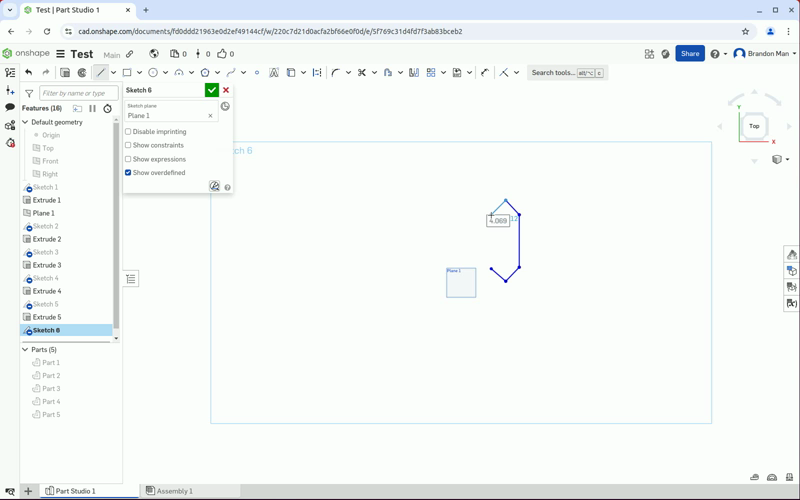
key_up(shift)
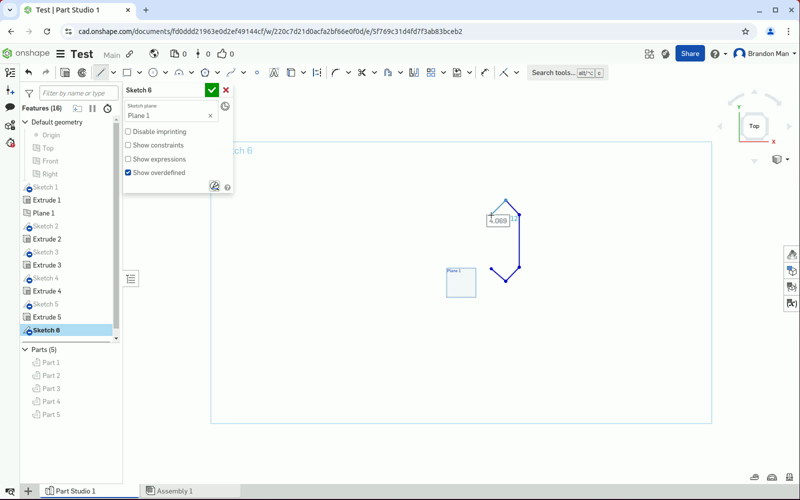
mouse_move(521, 214)
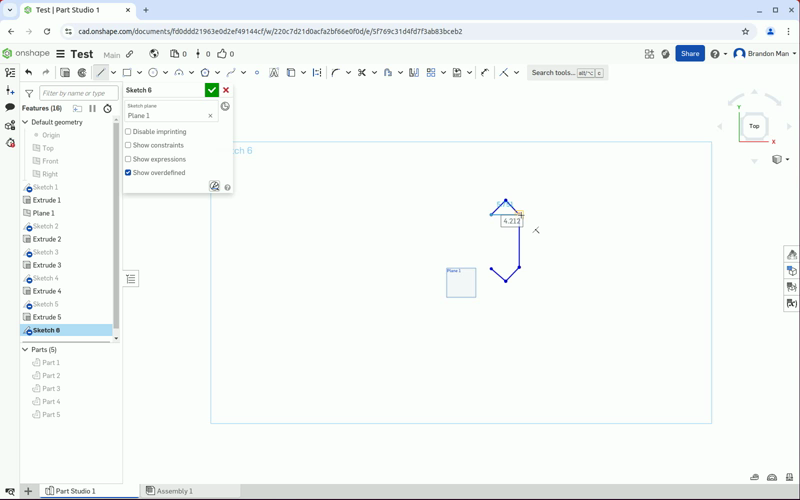
key_down(shift)
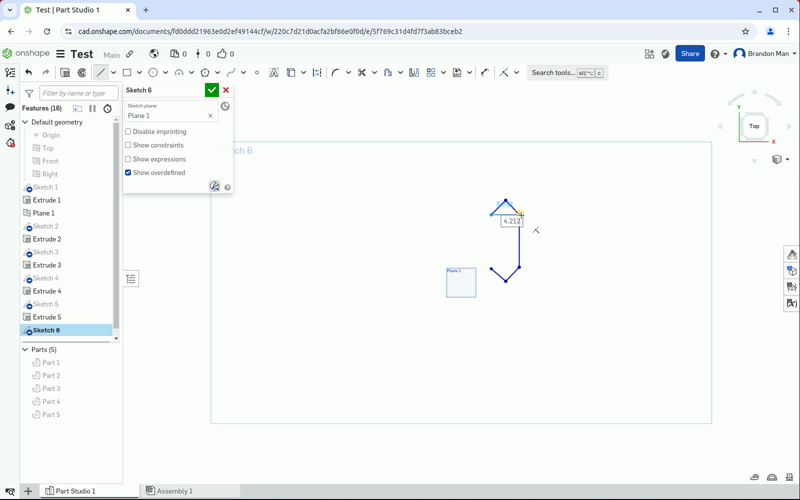
mouse_move(491, 268)
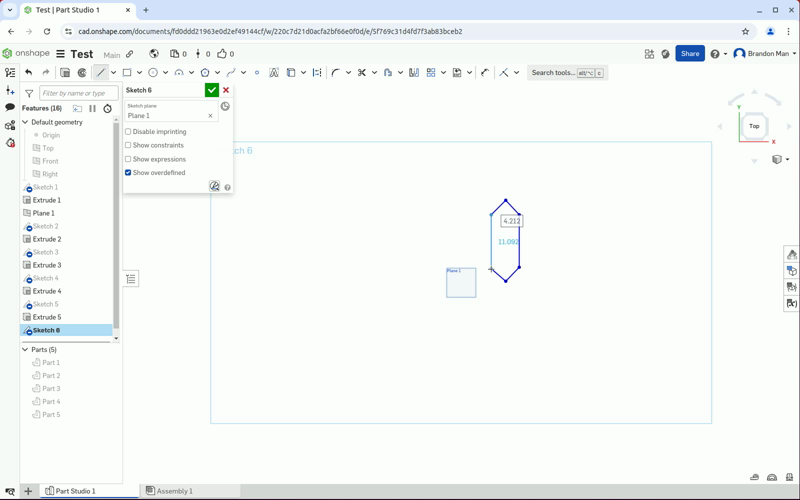
key_up(shift)
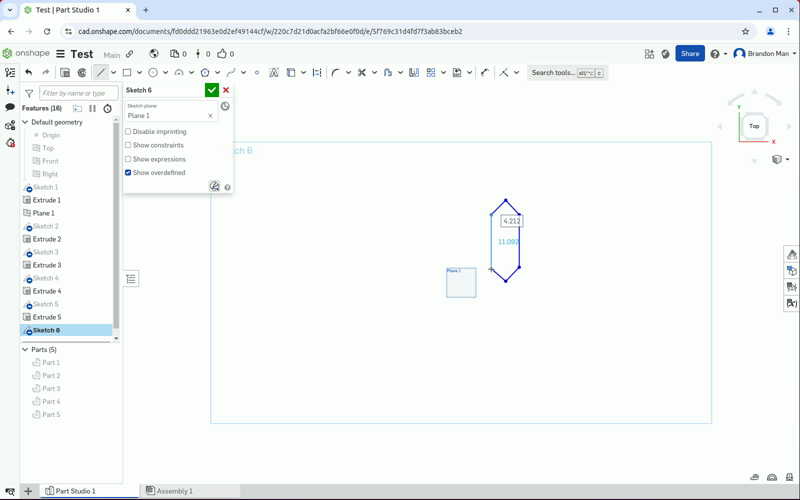
click(491, 268)
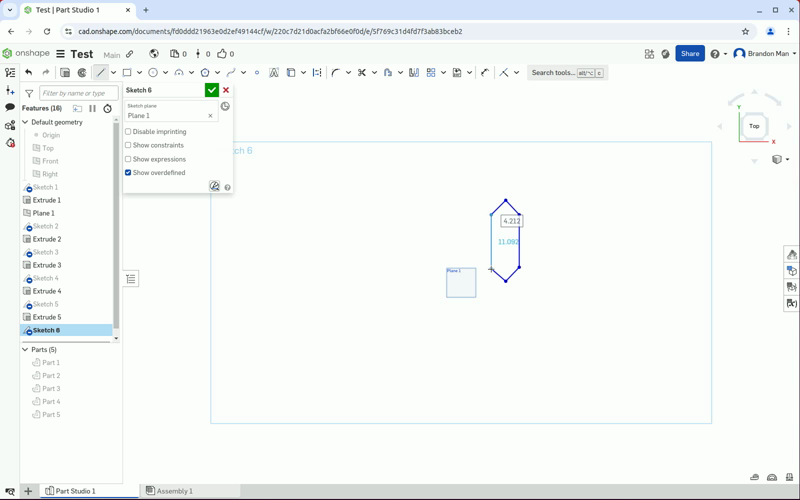
key(esc)
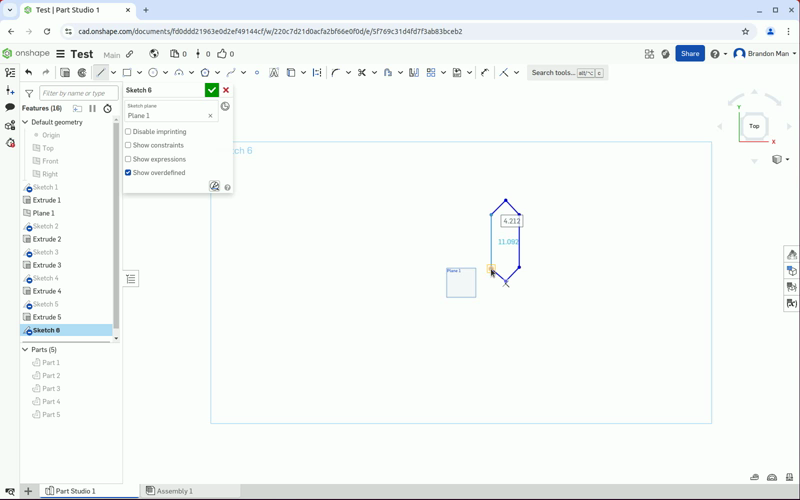
mouse_move(496, 215)
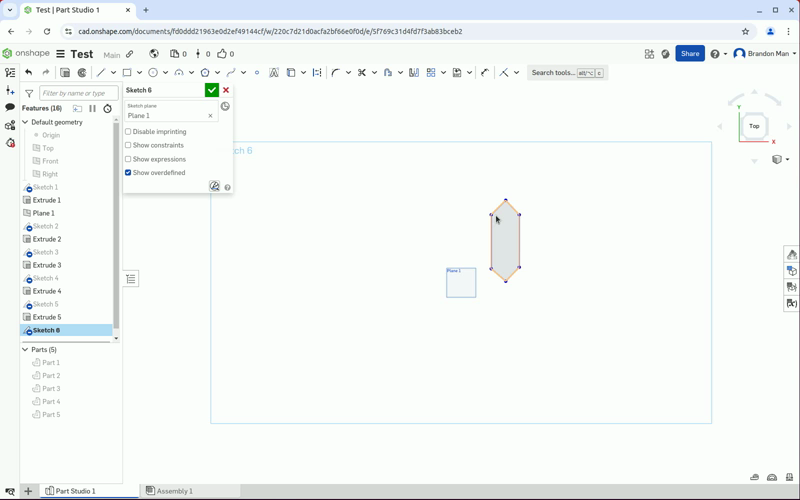
click(496, 215)
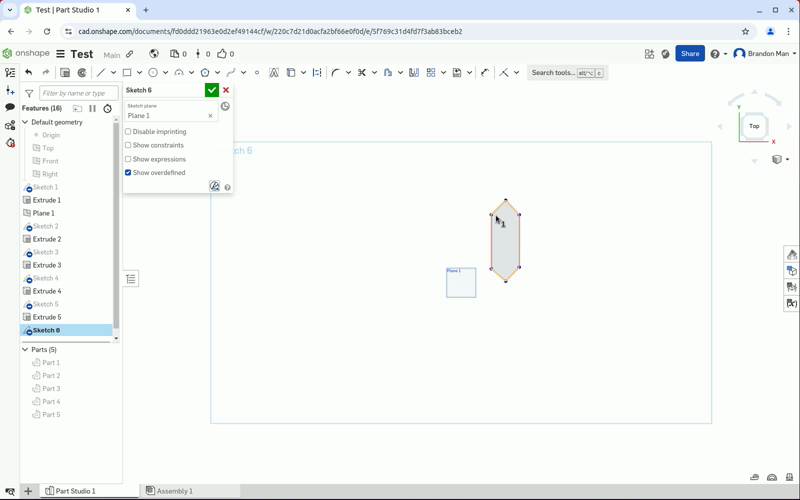
mouse_move(73, 352)
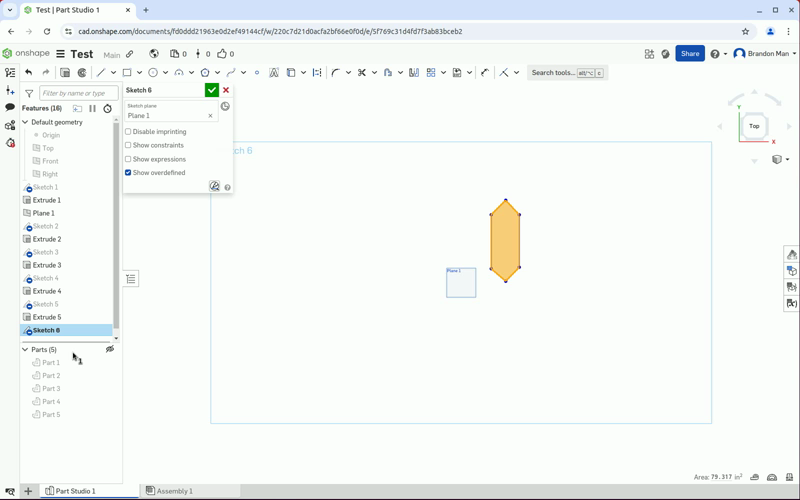
key(shift+y)
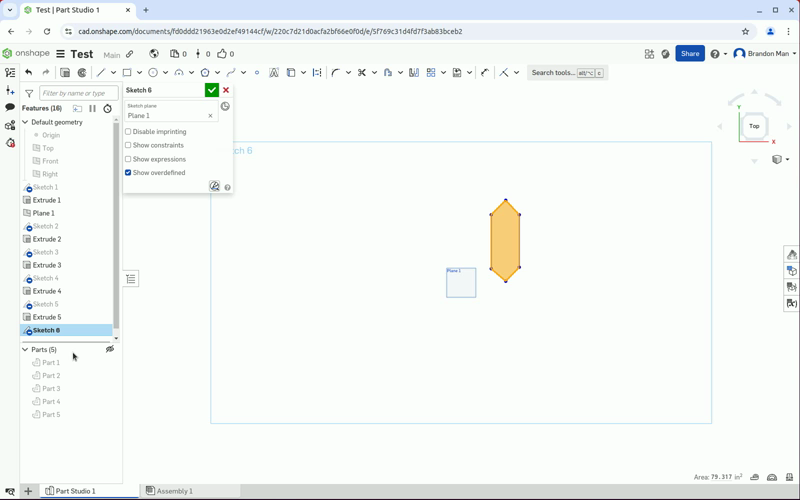
key(shift+e)
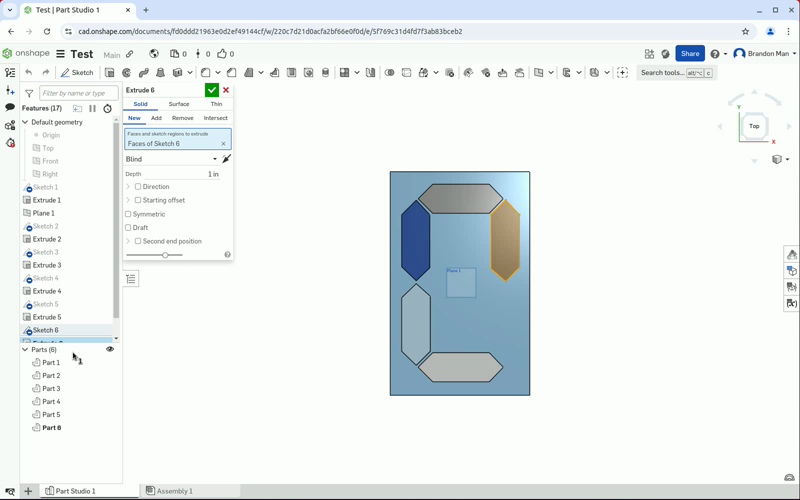
mouse_move(143, 106)
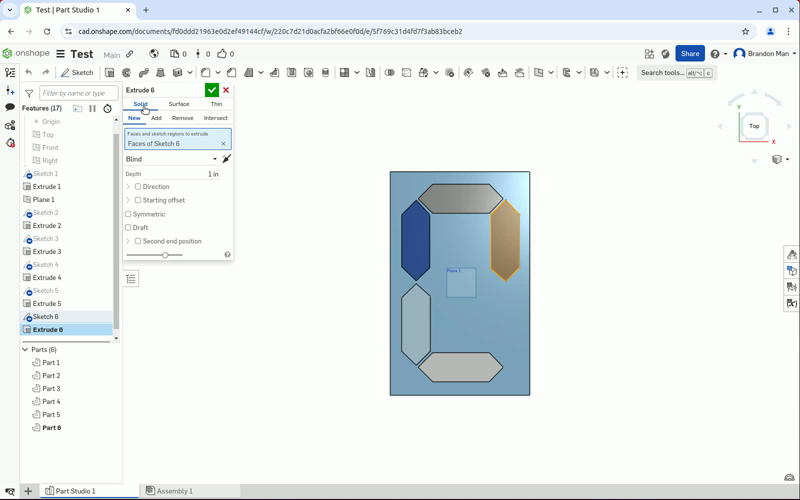
click(143, 106)
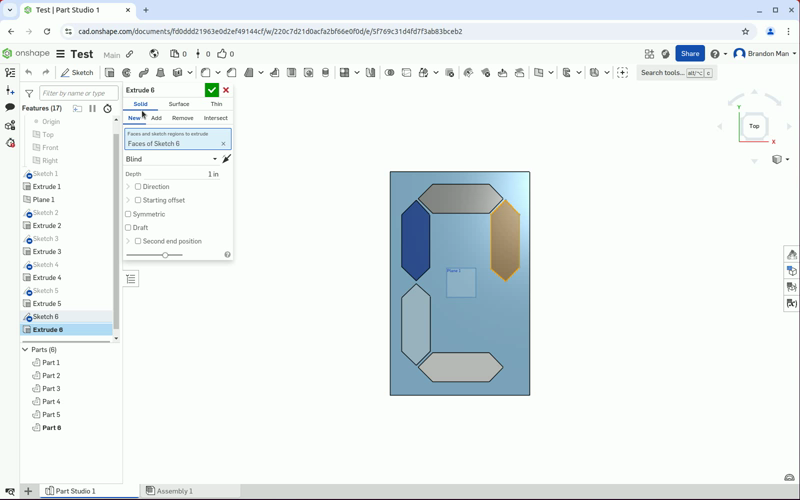
mouse_move(137, 120)
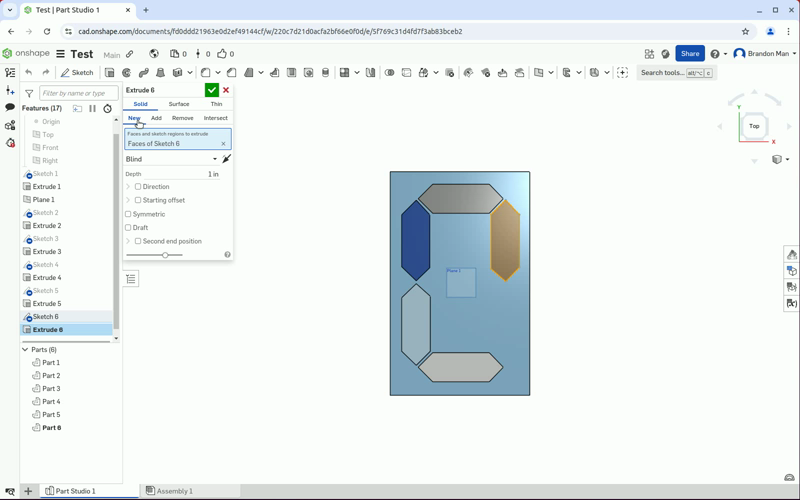
click(137, 120)
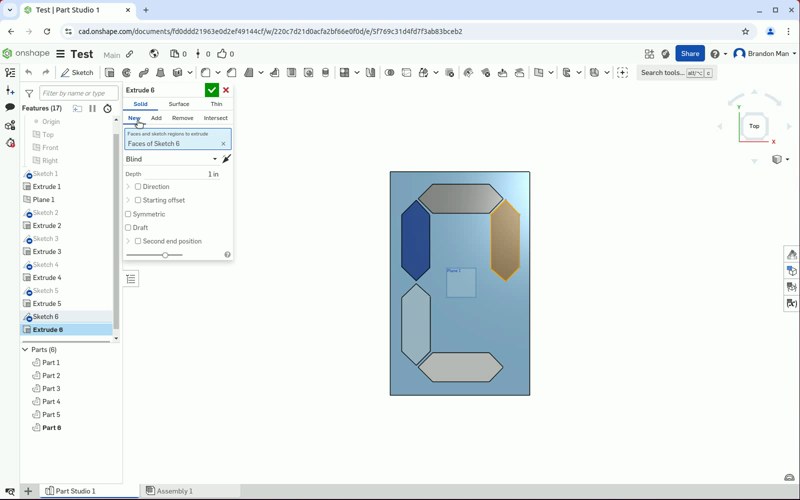
key(tab, 4)
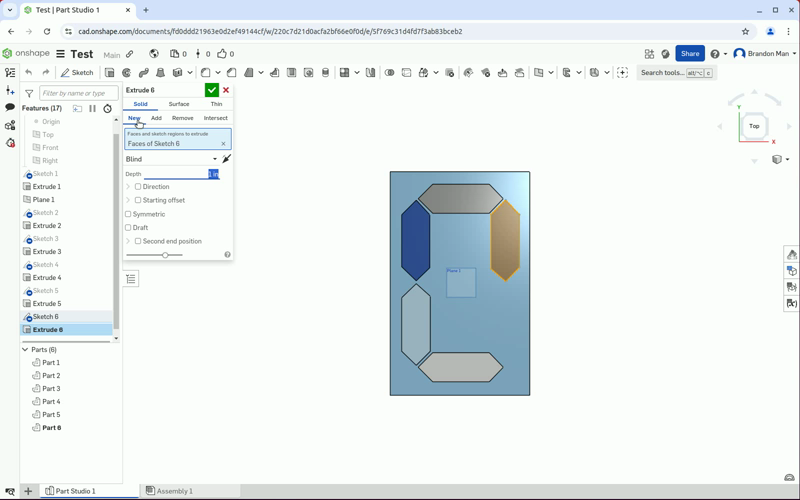
text(5.777)
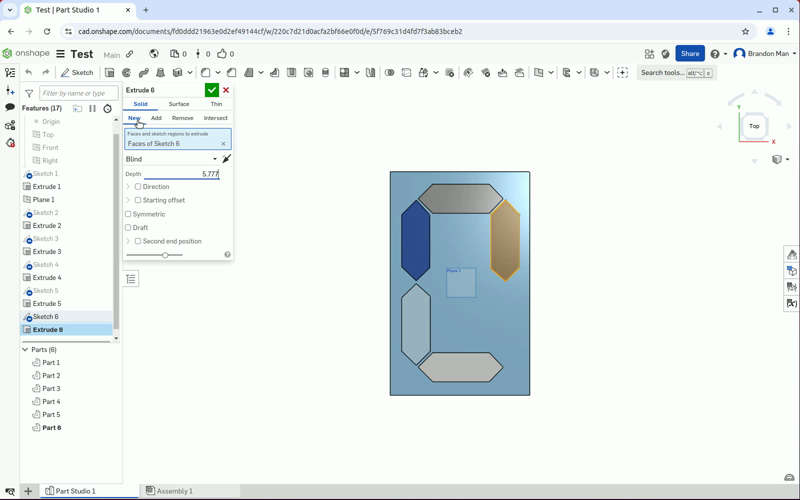
key(enter)
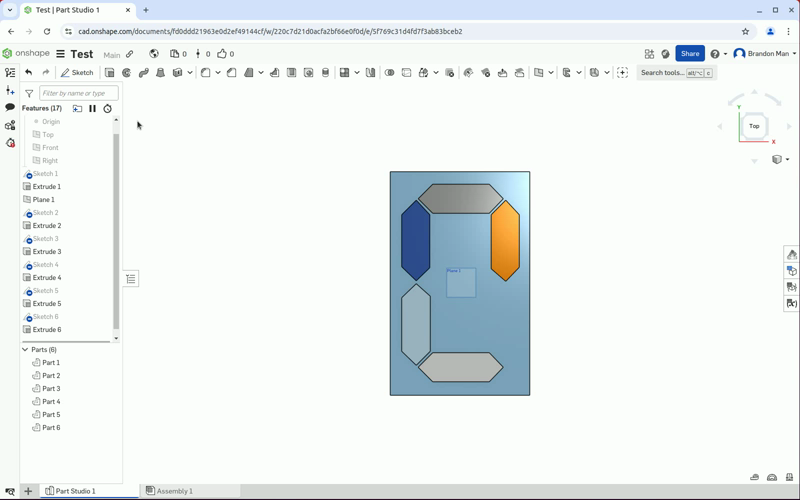
key(shift+h)
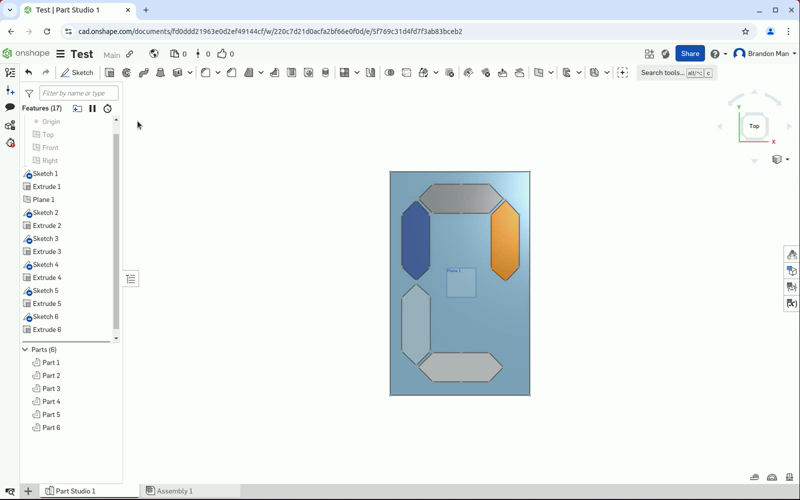
key(shift+h)
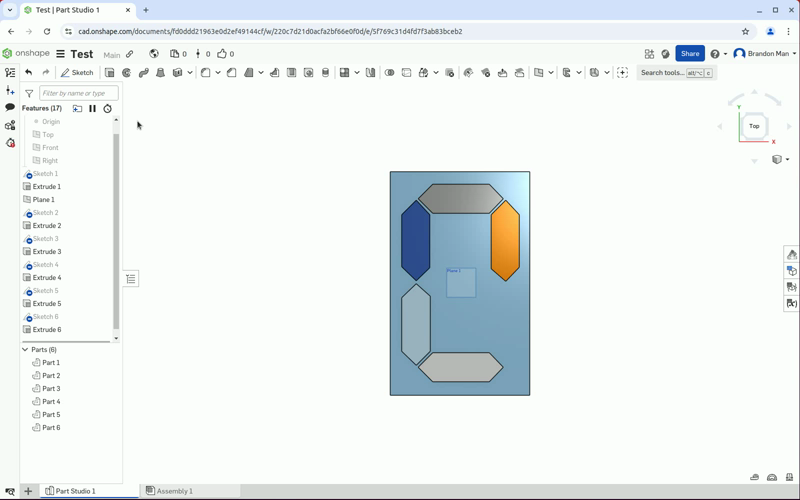
mouse_move(69, 176)
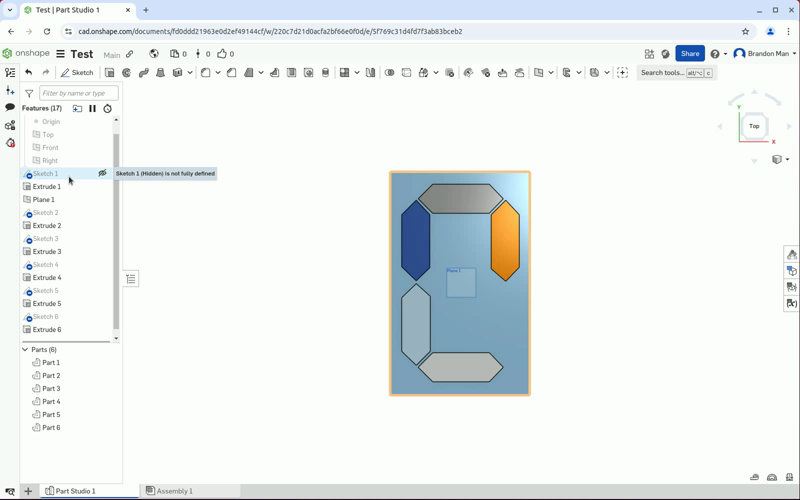
click(69, 176)
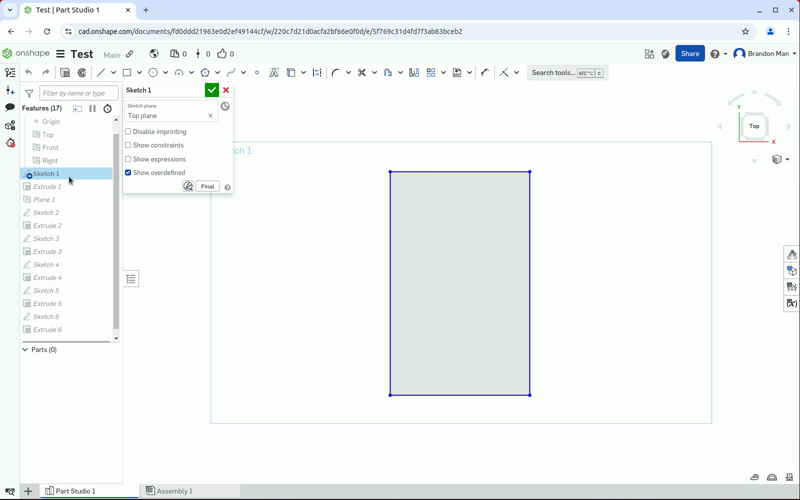
mouse_move(229, 92)
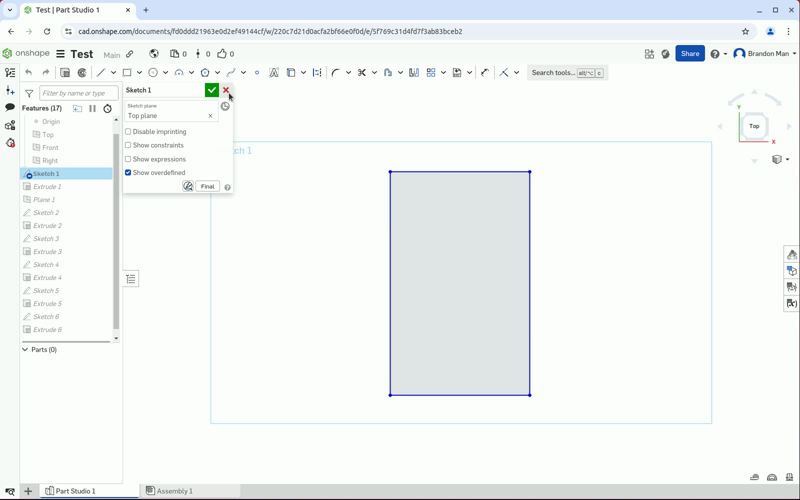
click(229, 92)
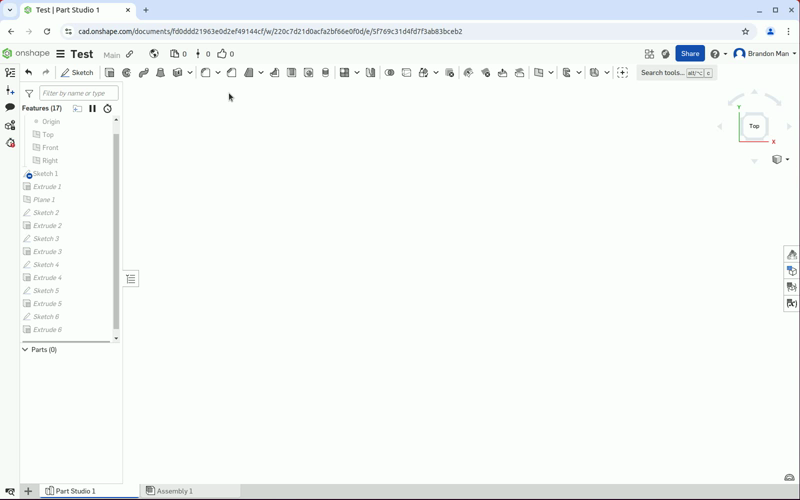
key(shift+s)
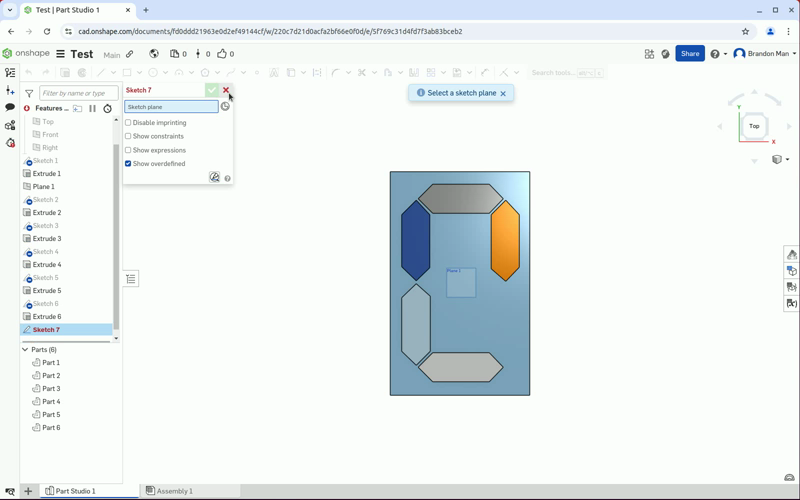
mouse_move(69, 189)
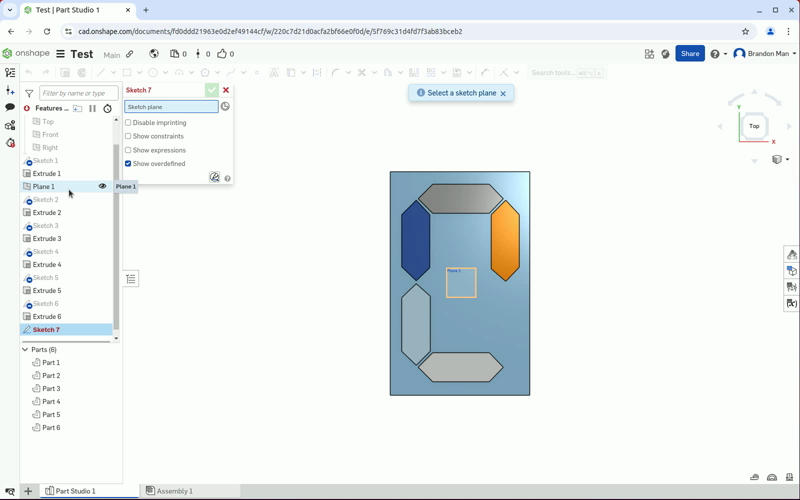
click(69, 189)
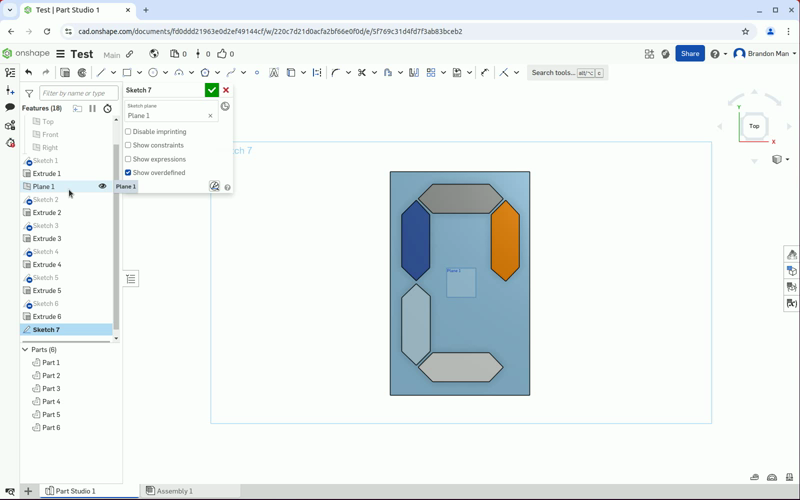
mouse_move(73, 352)
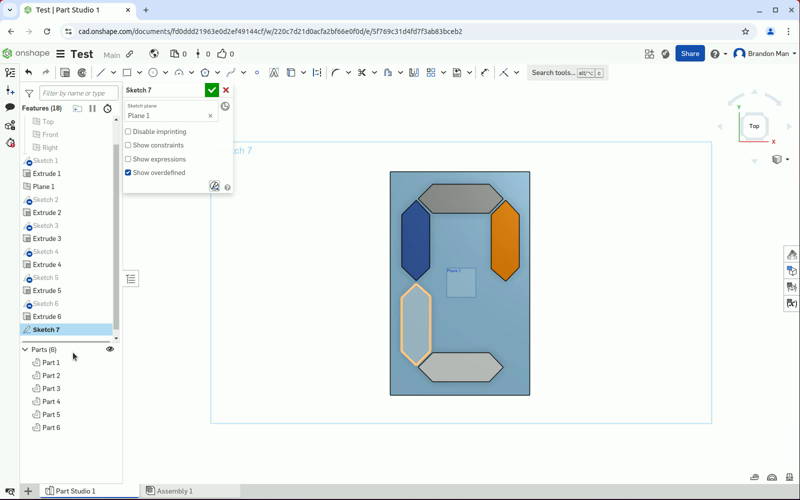
key(y)
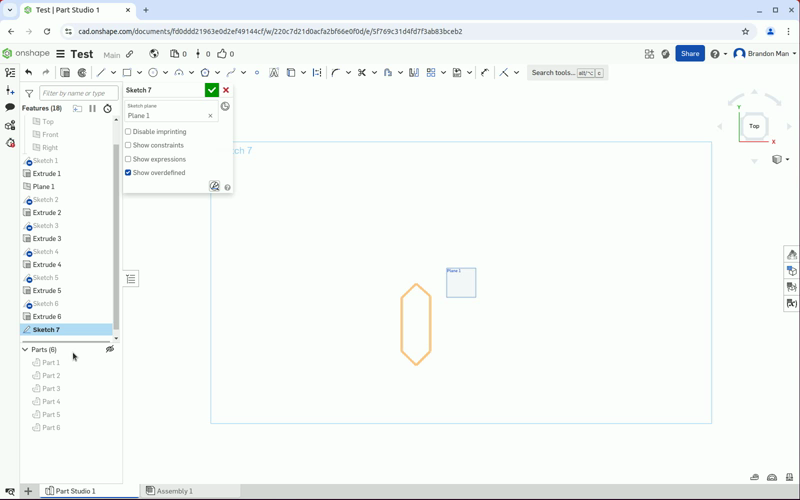
key(l)
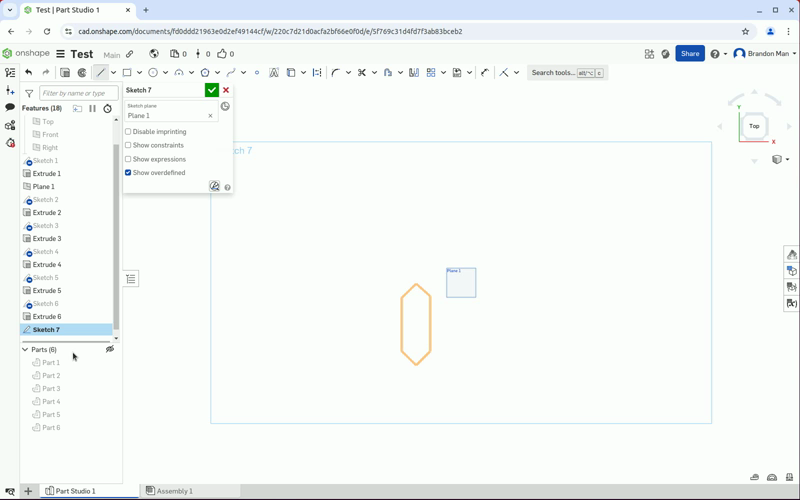
key_down(shift)
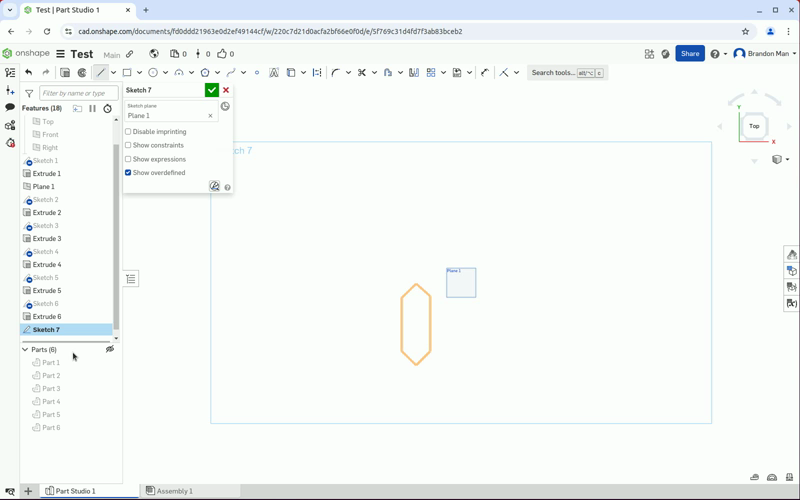
mouse_move(491, 351)
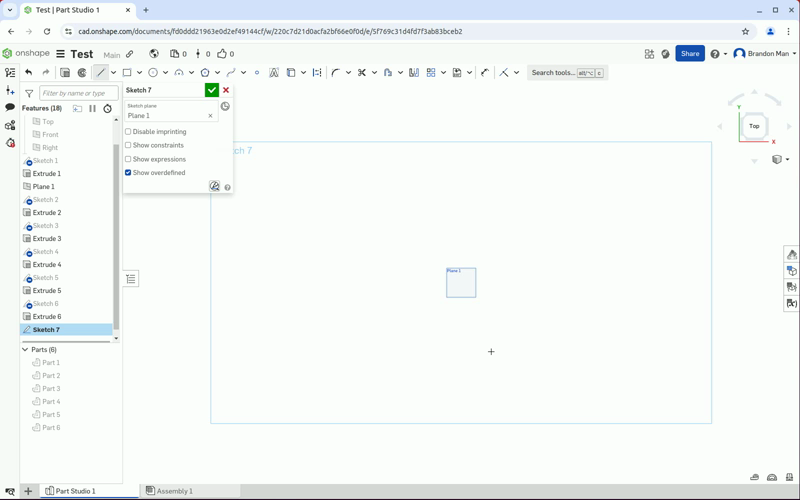
click(491, 351)
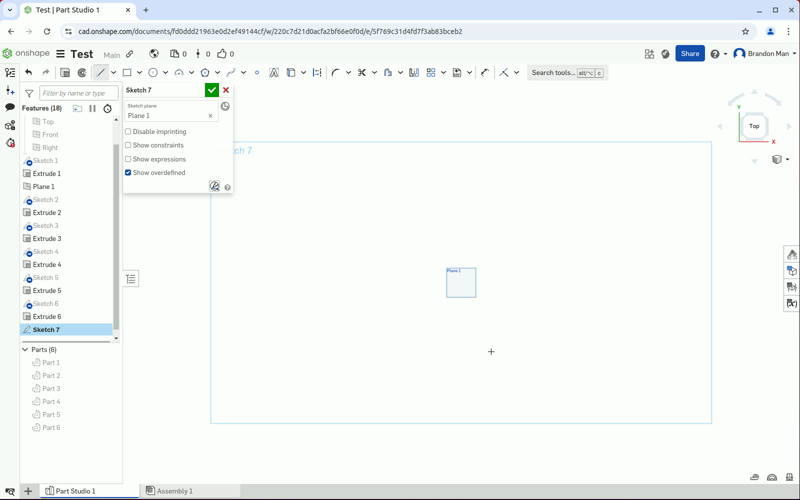
key_up(shift)
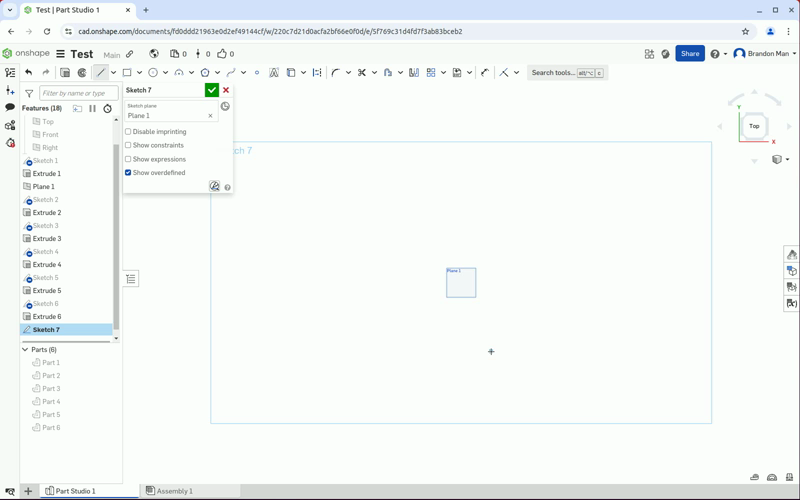
key_down(shift)
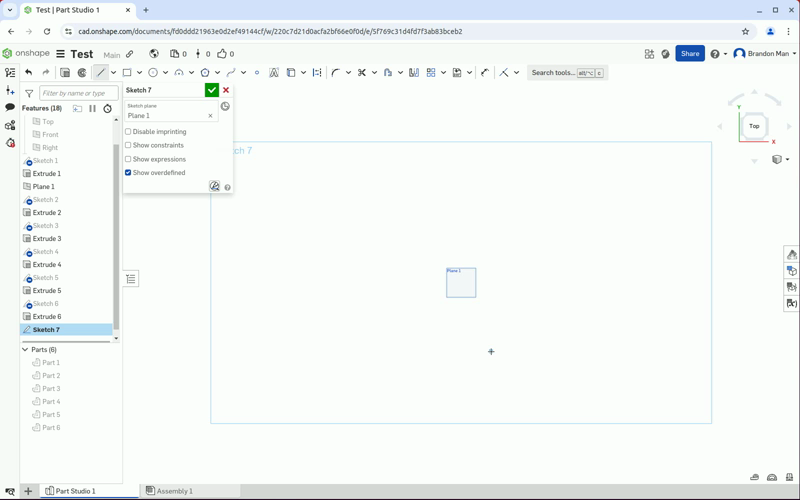
mouse_move(521, 351)
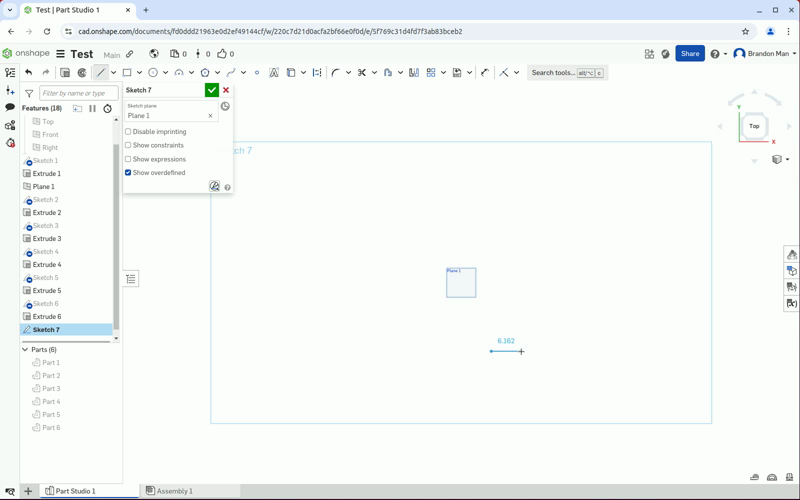
mouse_move(505, 365)
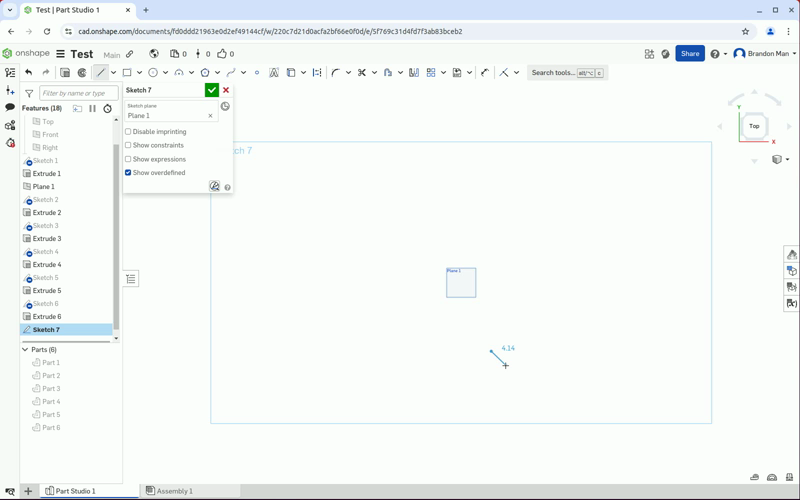
click(505, 365)
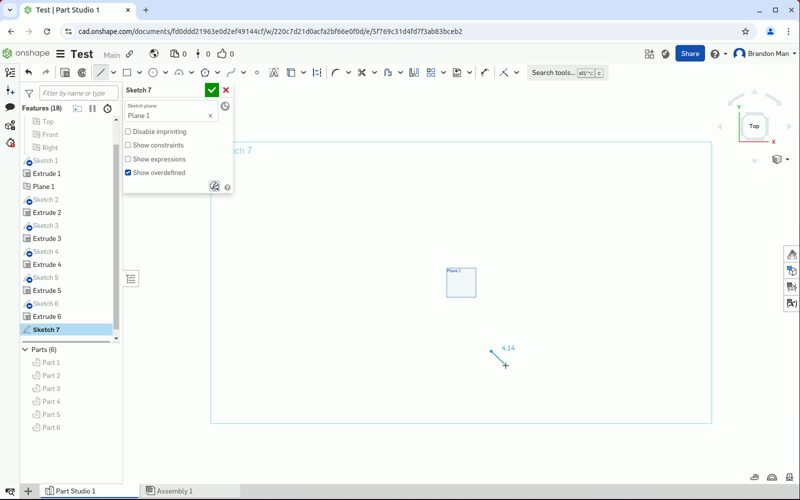
key_up(shift)
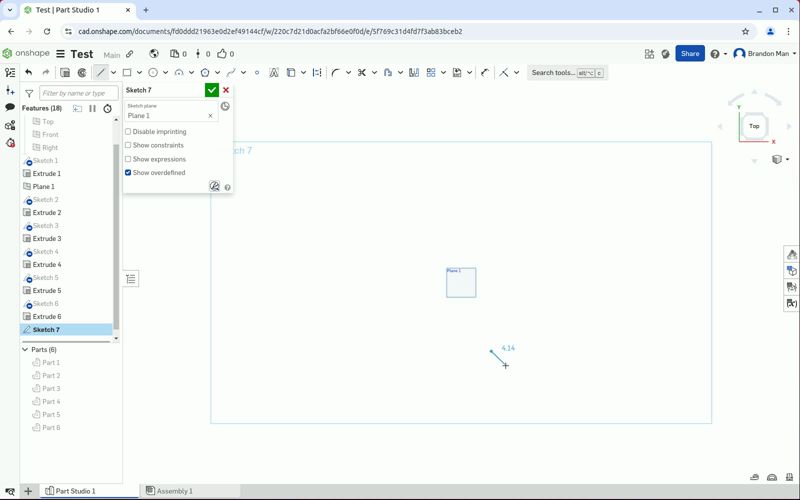
key_down(shift)
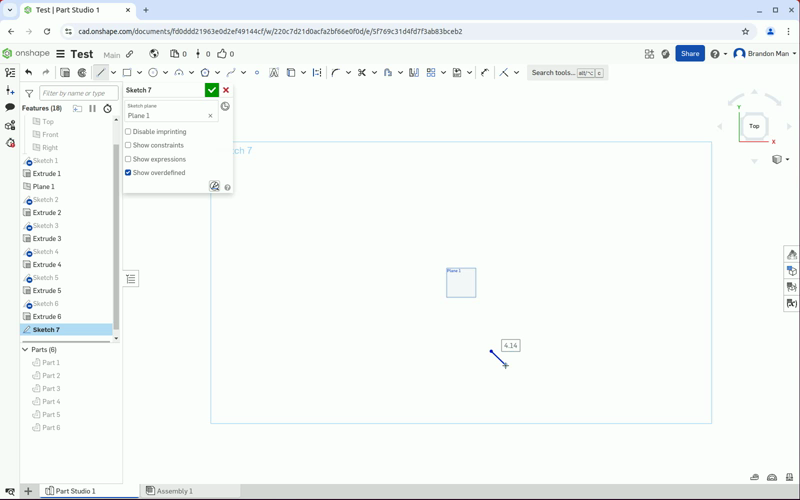
mouse_move(535, 365)
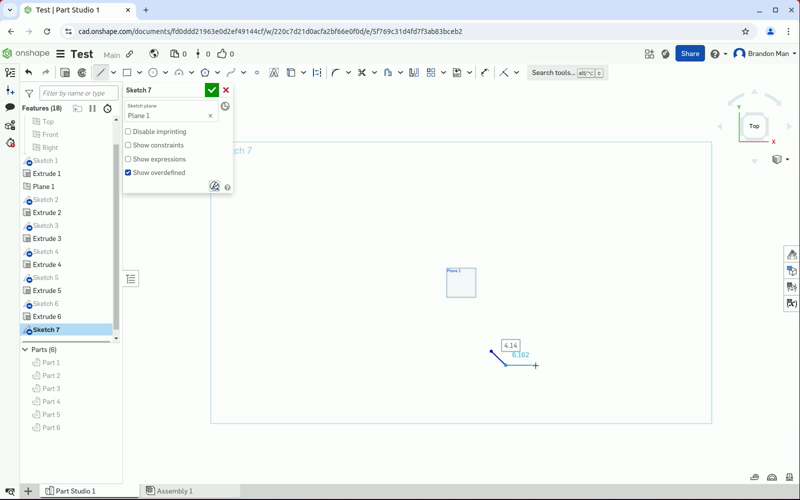
mouse_move(519, 351)
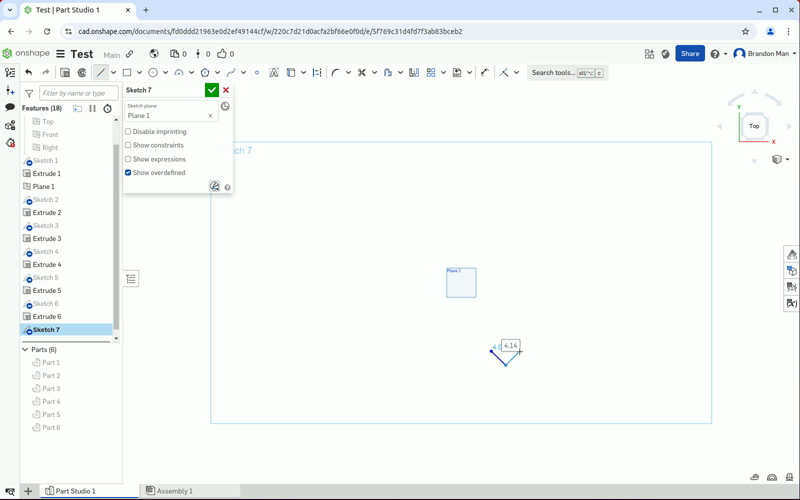
click(519, 351)
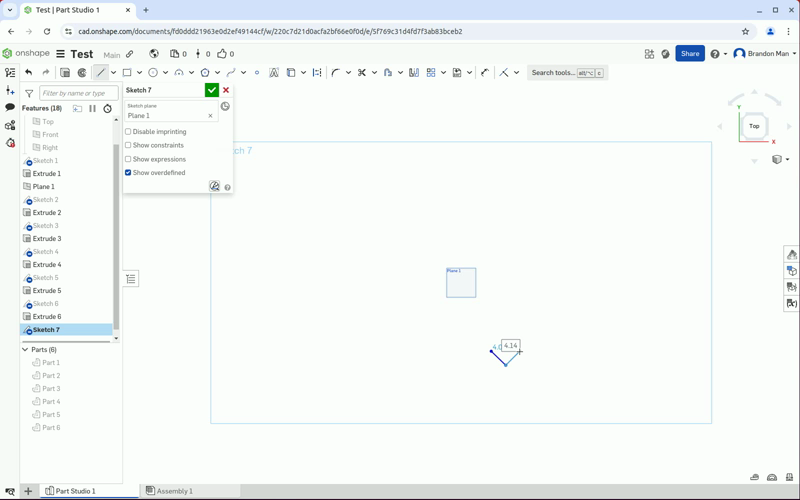
key_up(shift)
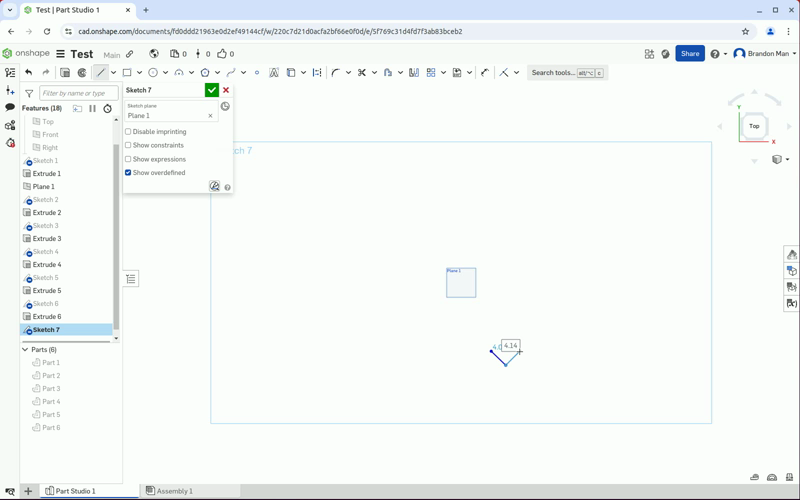
key_down(shift)
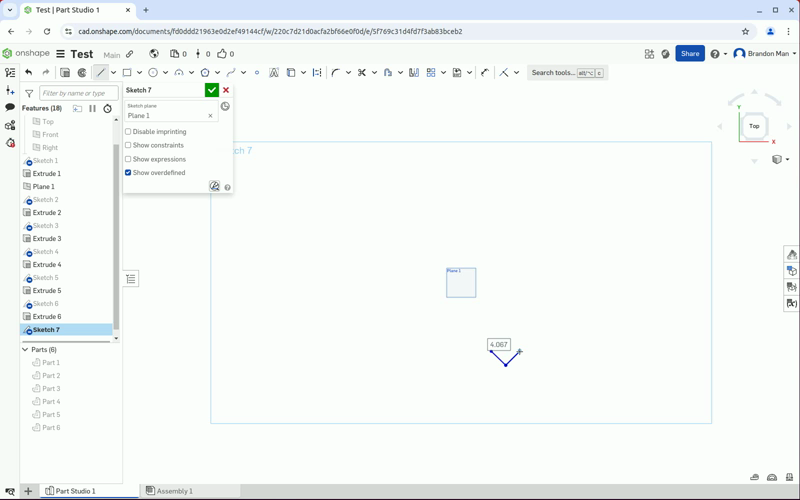
mouse_move(549, 351)
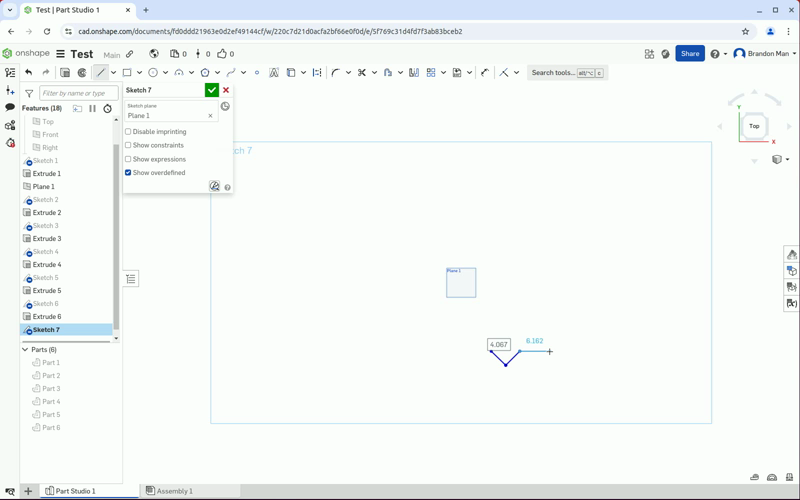
mouse_move(519, 297)
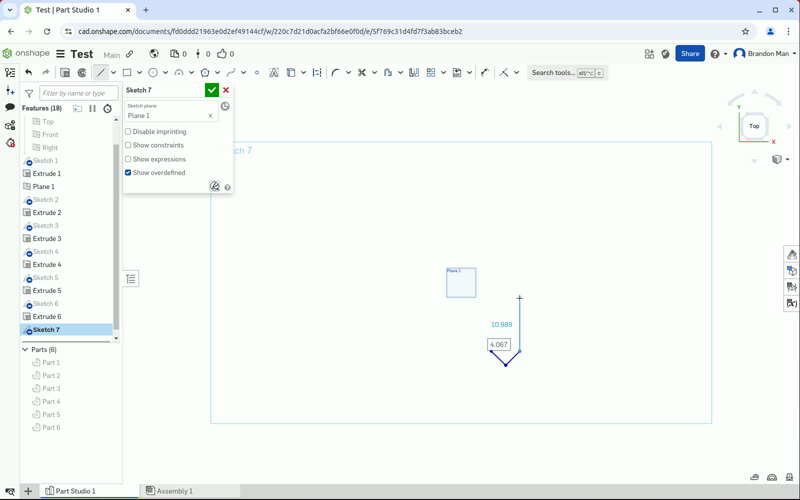
click(519, 297)
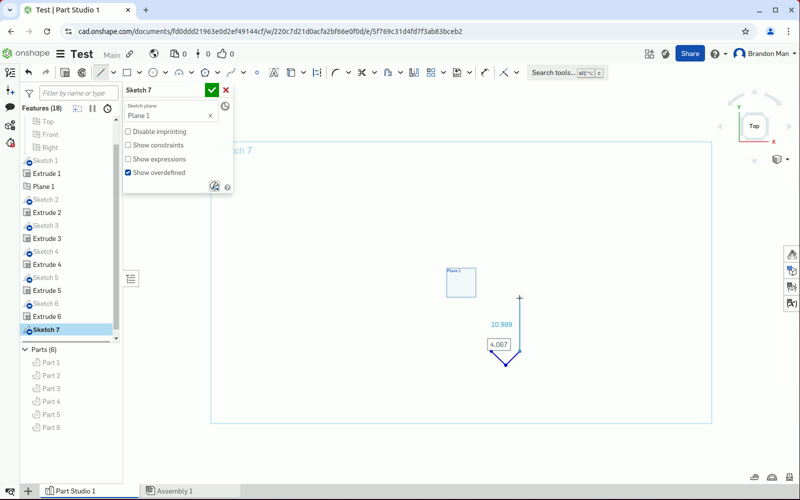
key_up(shift)
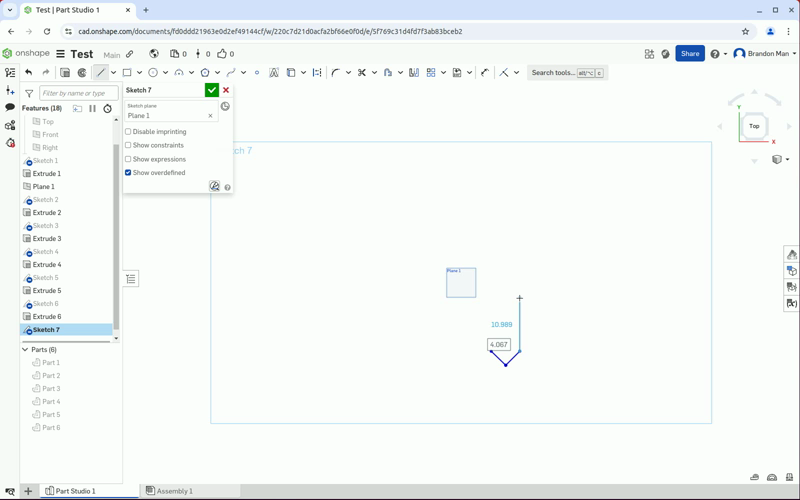
key_down(shift)
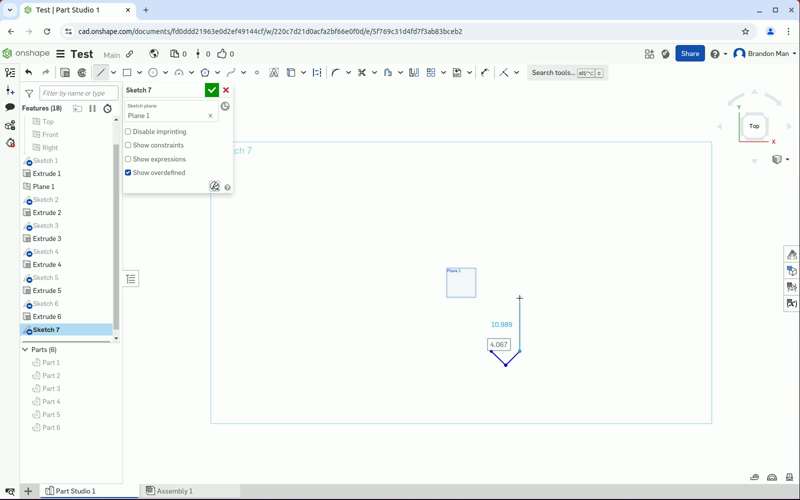
mouse_move(549, 297)
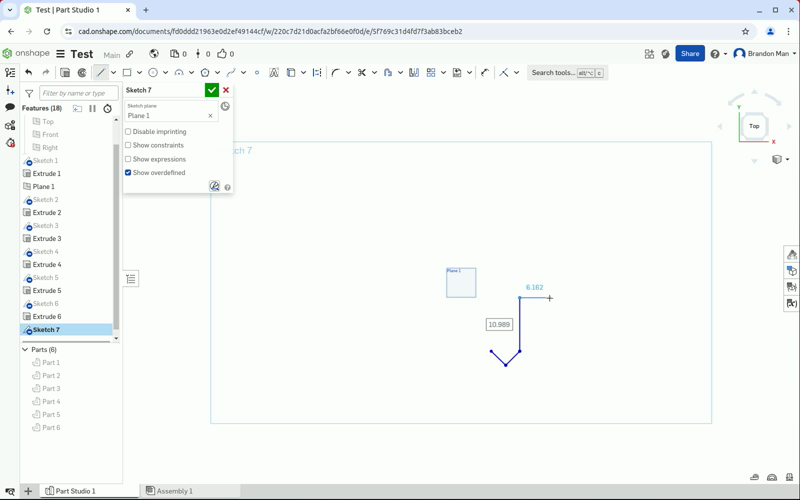
mouse_move(505, 283)
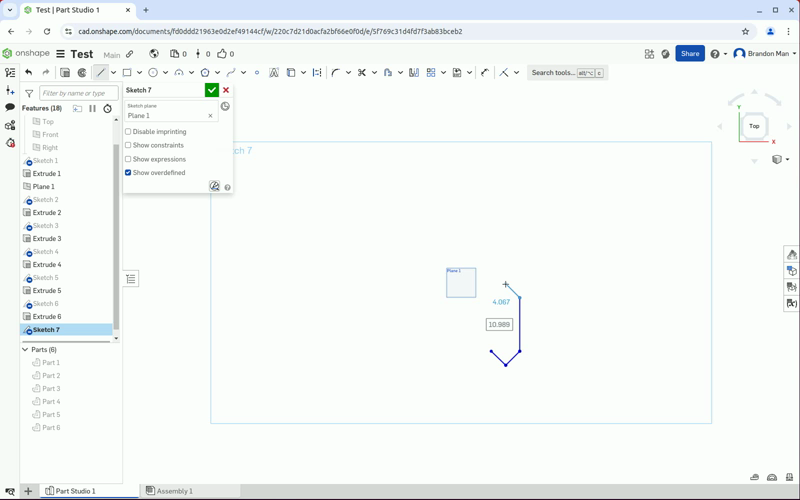
click(505, 283)
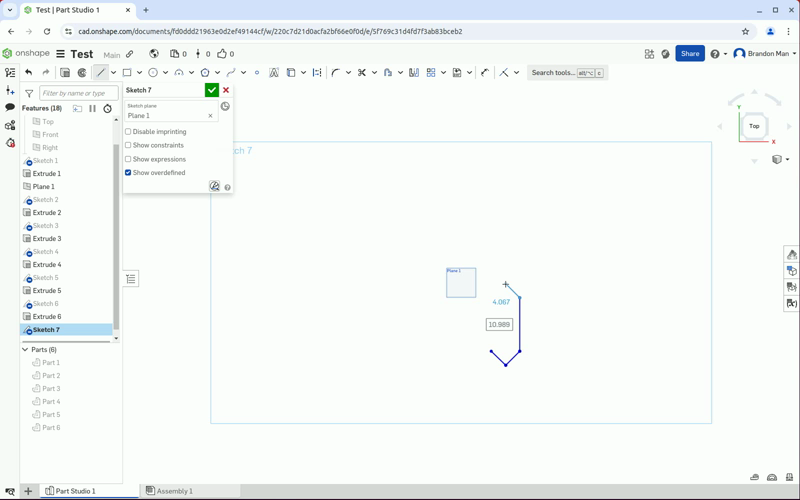
key_up(shift)
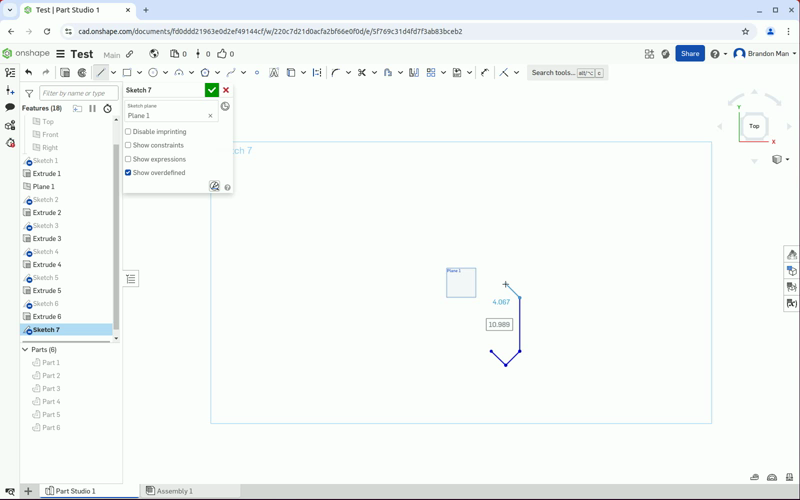
key_down(shift)
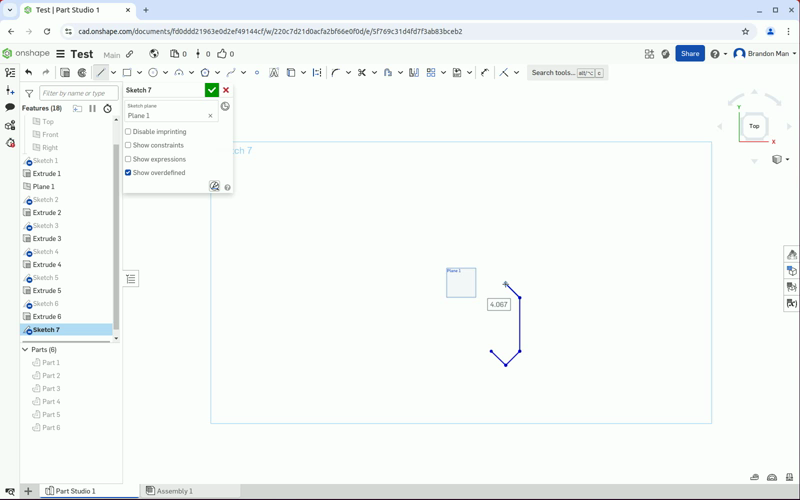
mouse_move(535, 283)
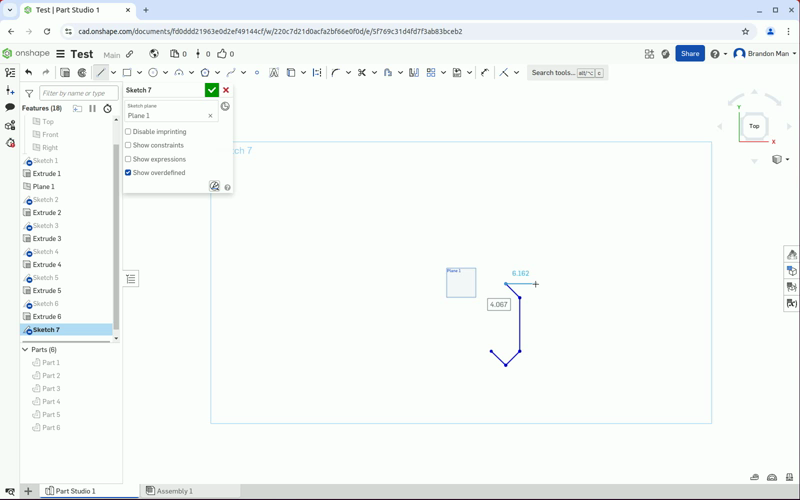
mouse_move(491, 296)
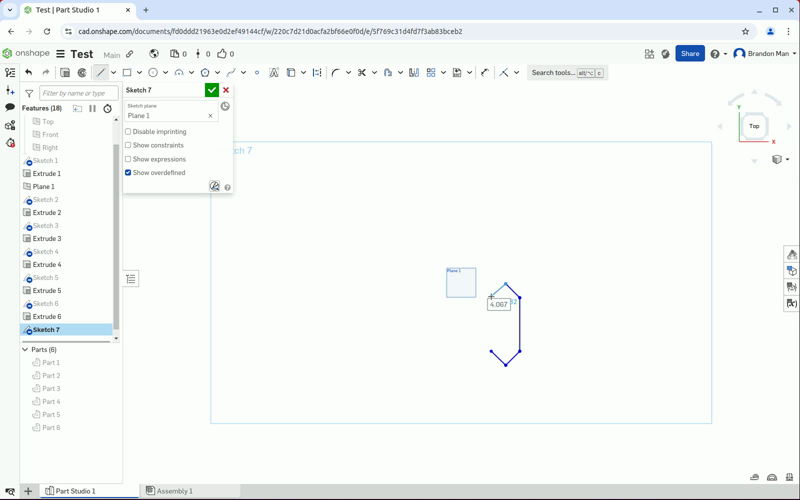
click(491, 296)
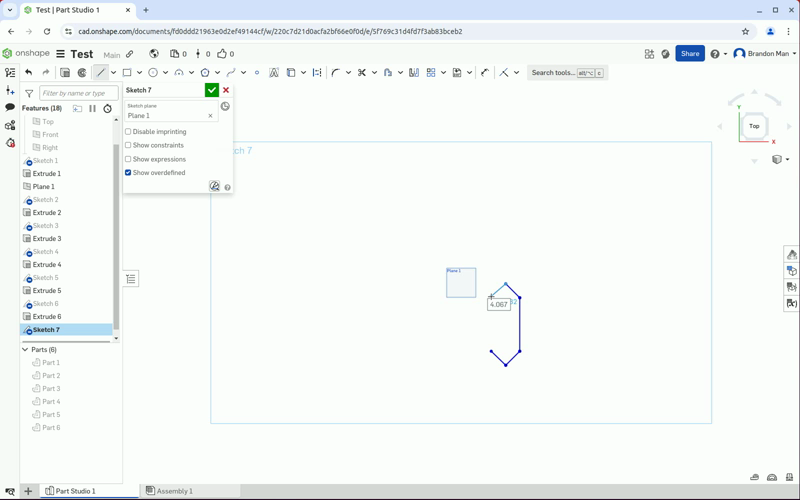
key_up(shift)
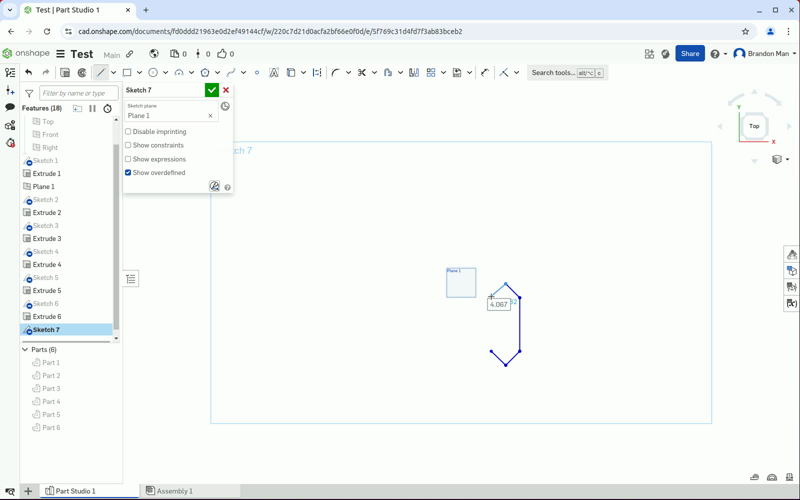
mouse_move(521, 296)
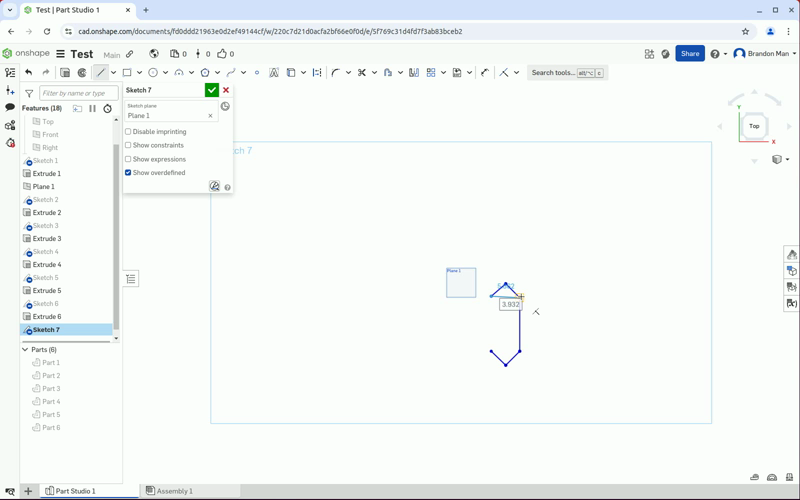
key_down(shift)
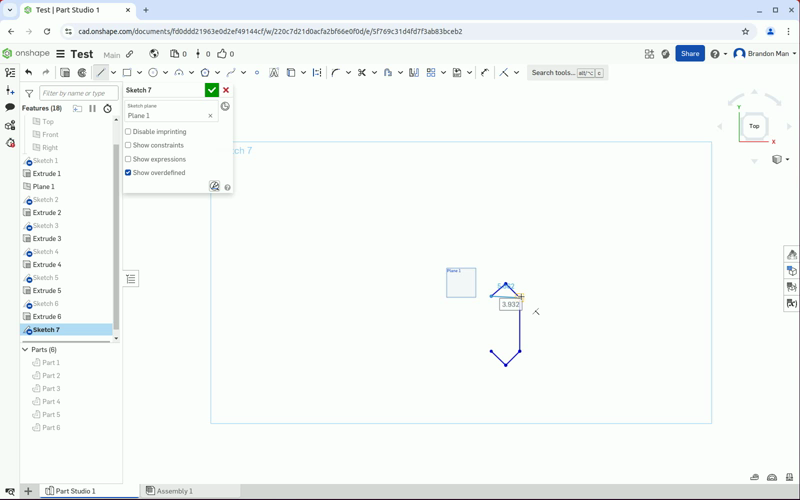
mouse_move(491, 351)
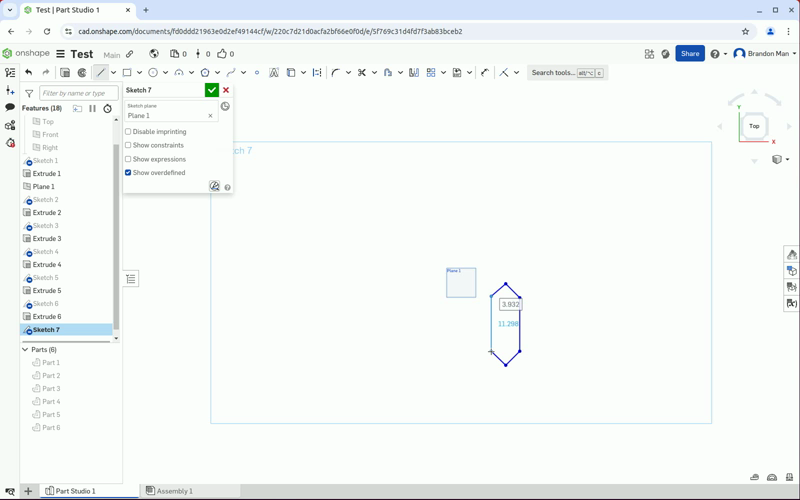
key_up(shift)
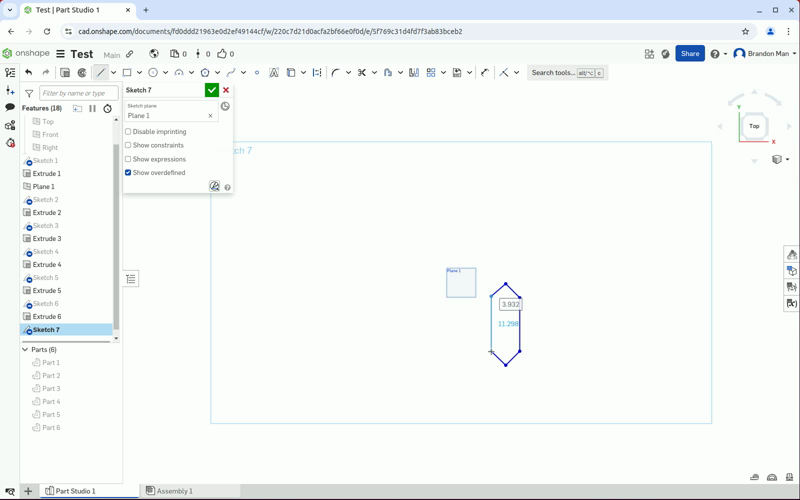
click(491, 351)
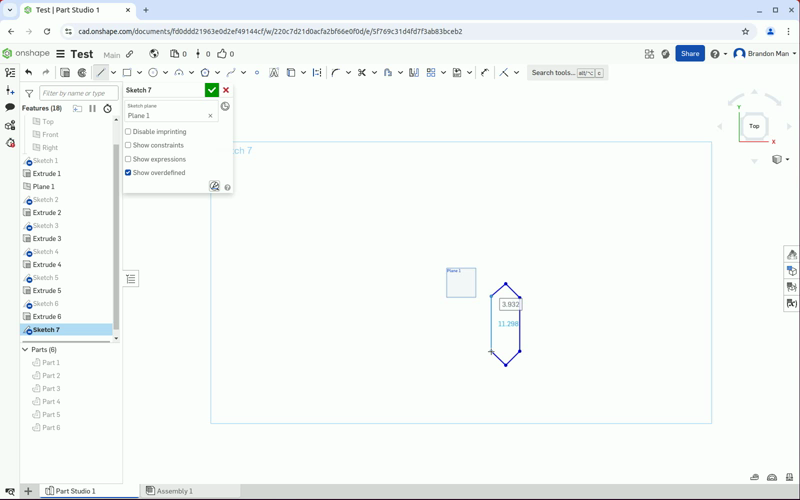
key(esc)
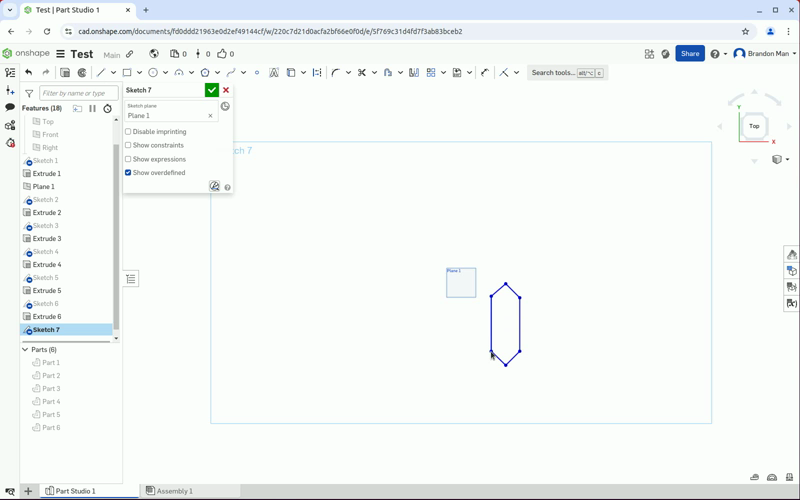
mouse_move(510, 334)
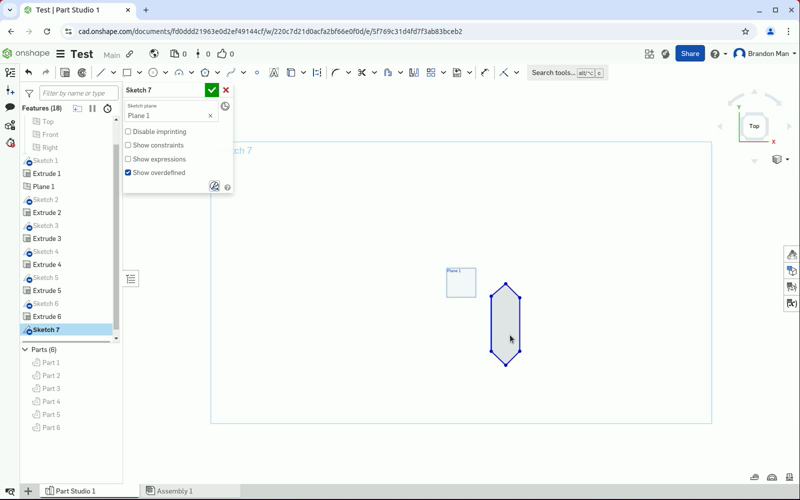
click(510, 334)
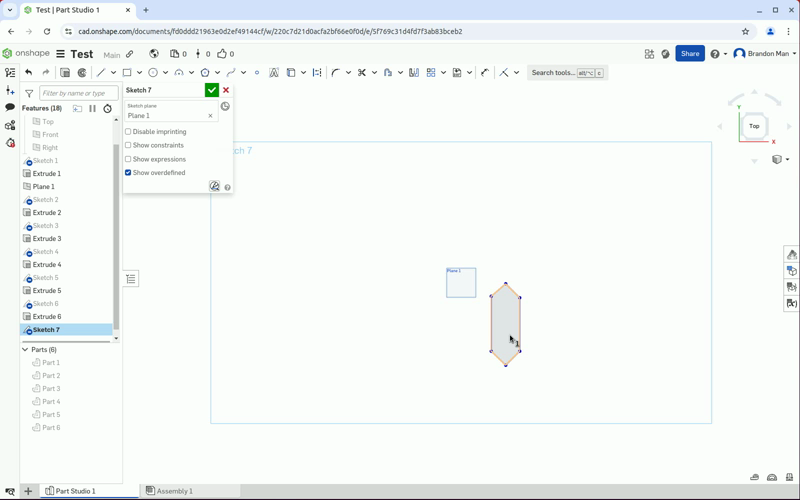
mouse_move(73, 352)
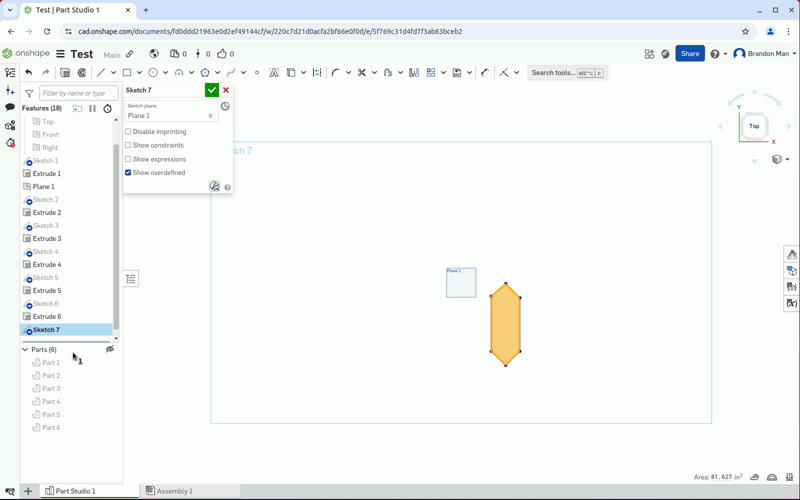
key(shift+y)
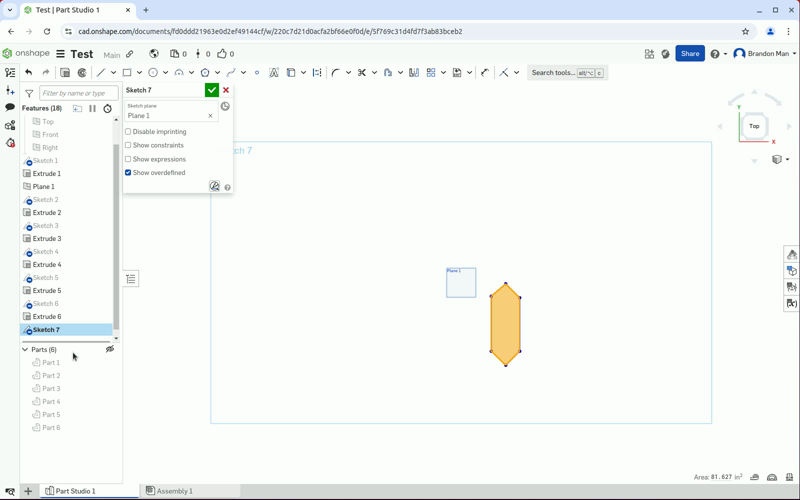
key(shift+e)
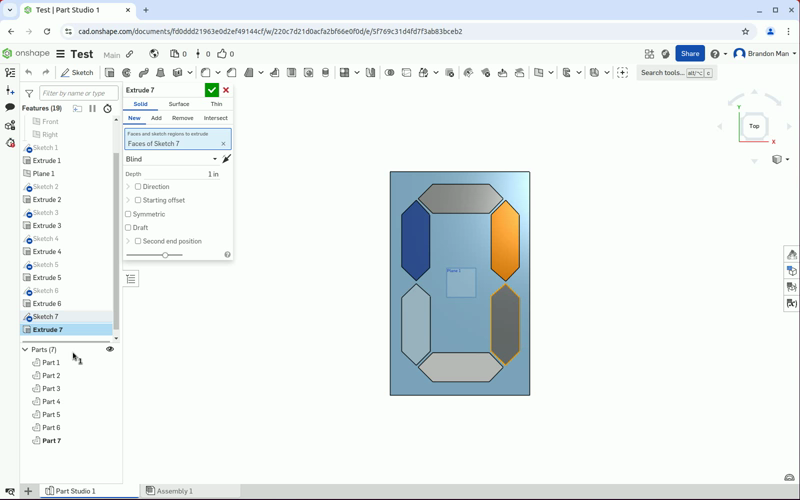
mouse_move(143, 106)
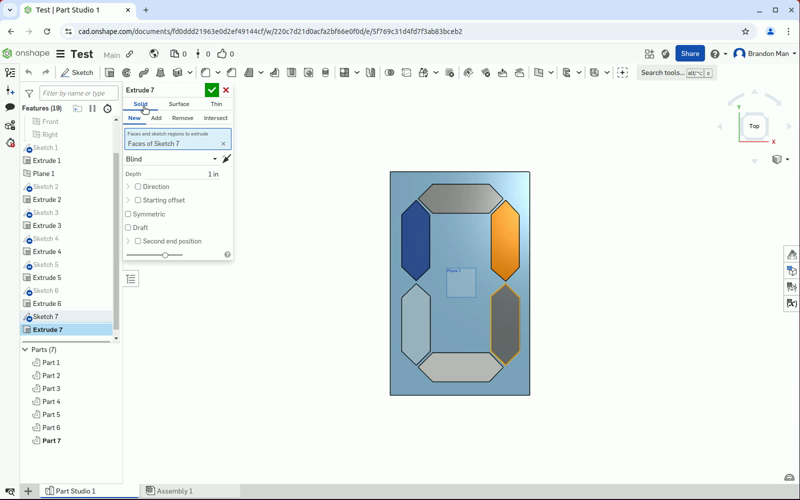
click(143, 106)
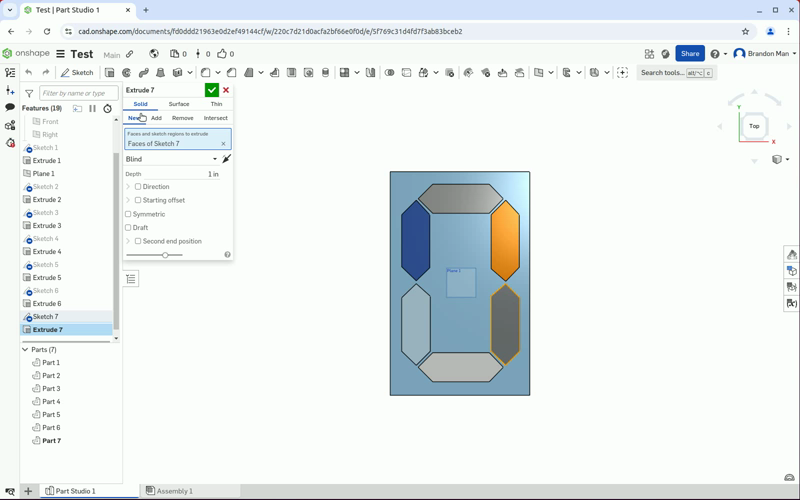
mouse_move(137, 120)
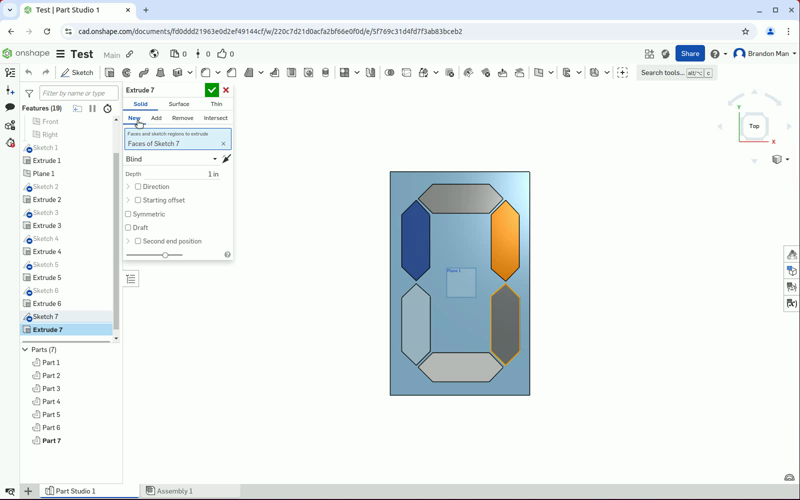
click(137, 120)
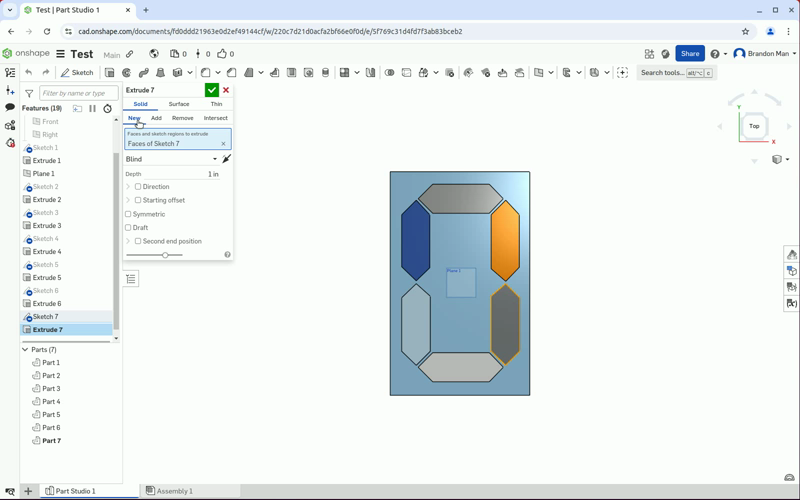
key(tab, 4)
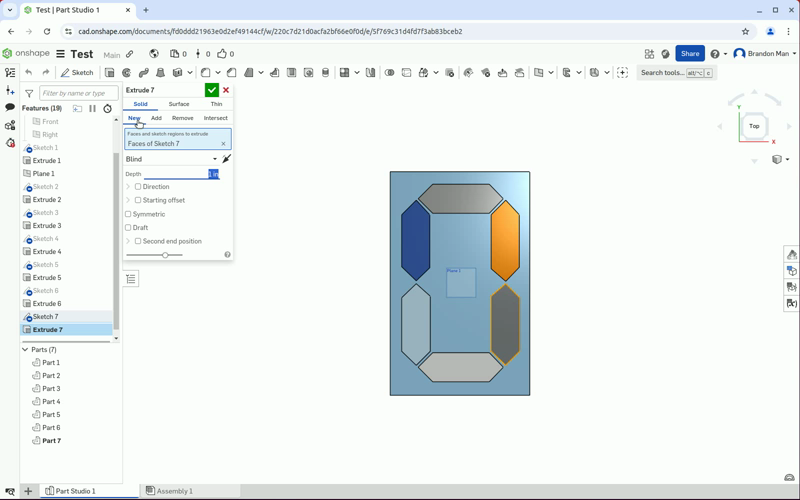
text(5.777)
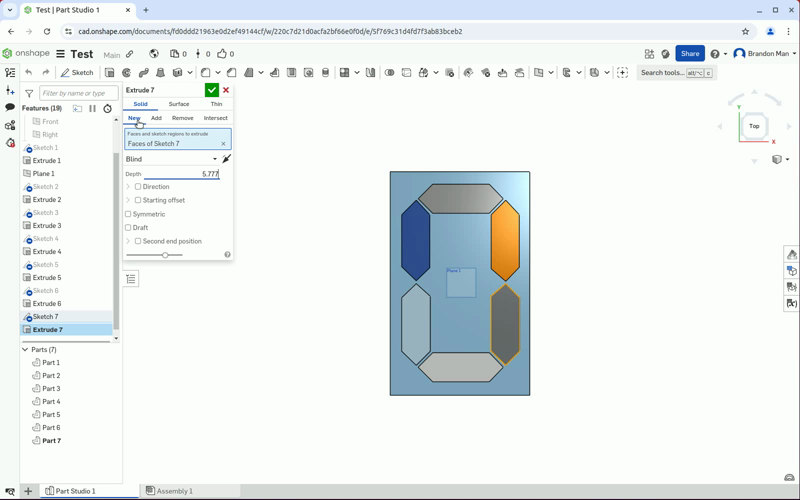
key(enter)
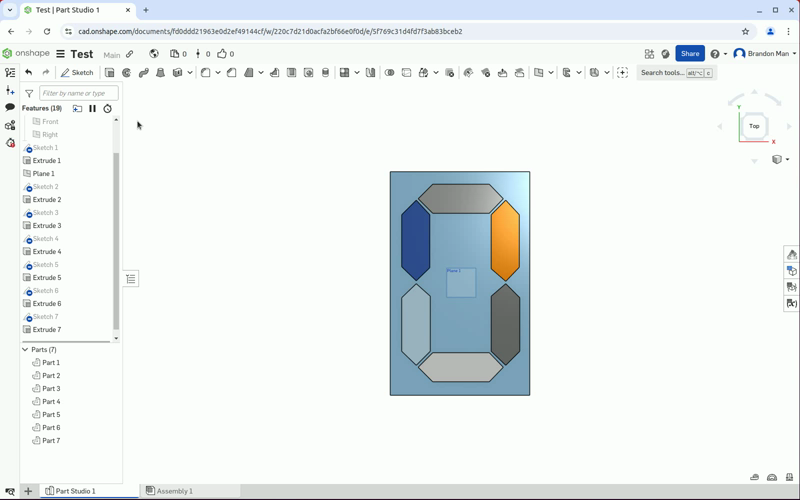
key(shift+h)
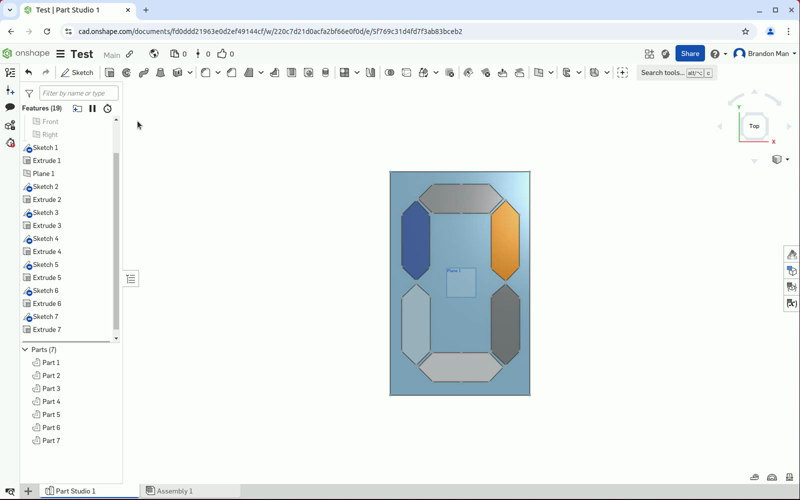
key(shift+h)
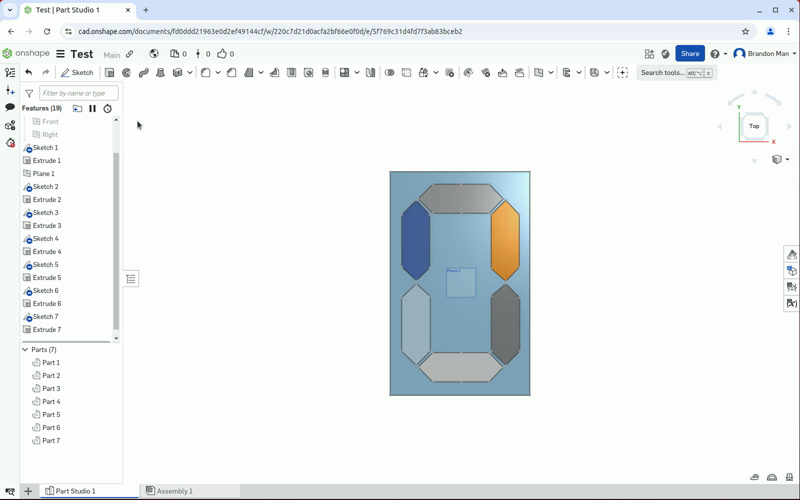
key(shift+7)
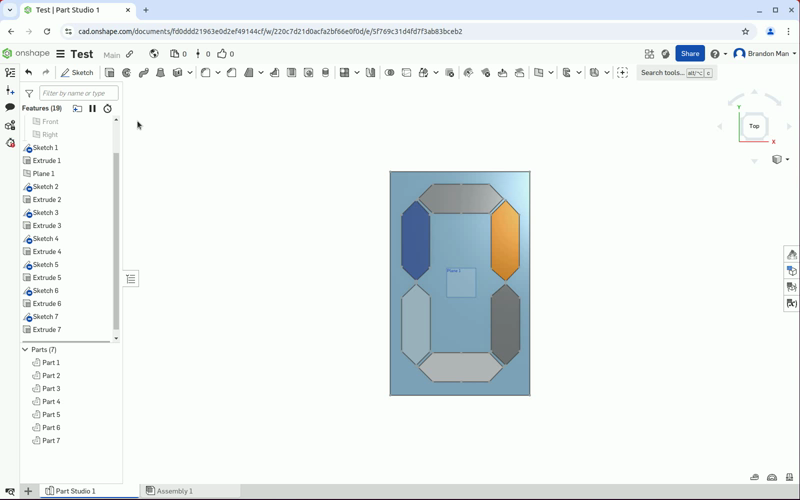
key(up, 3)
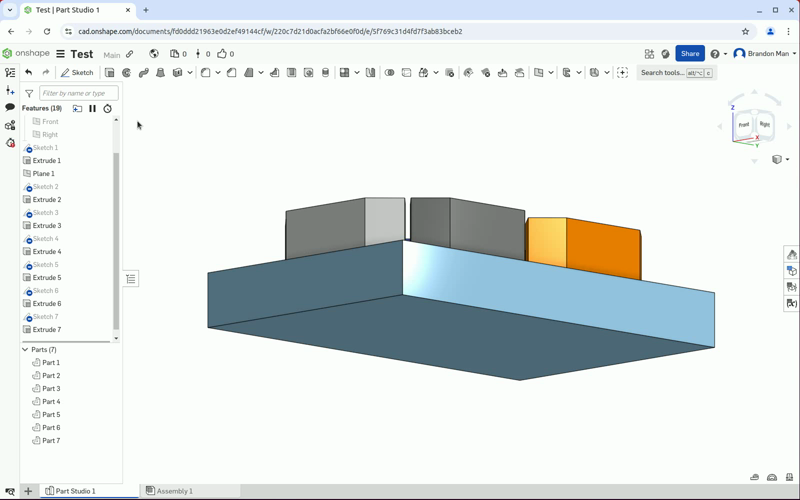
key(left, 3)
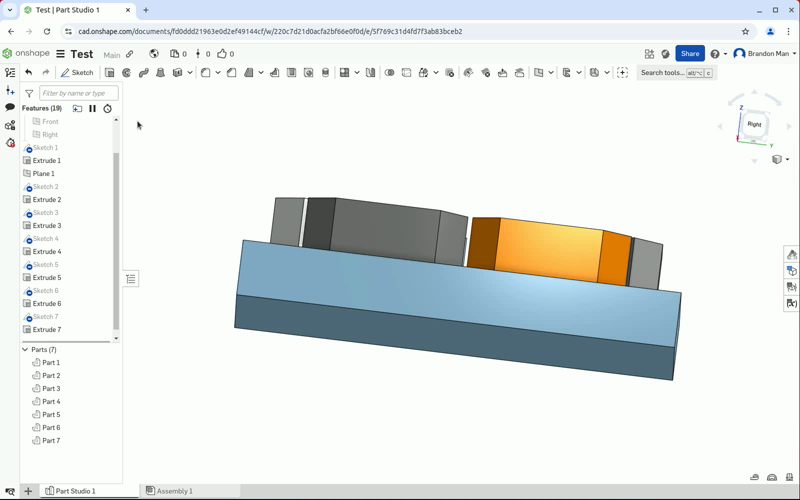
key(right, 3)
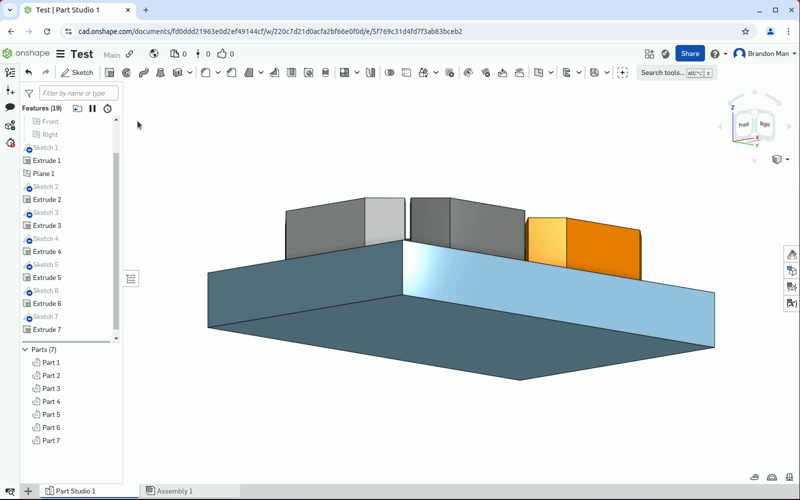
key(down, 3)
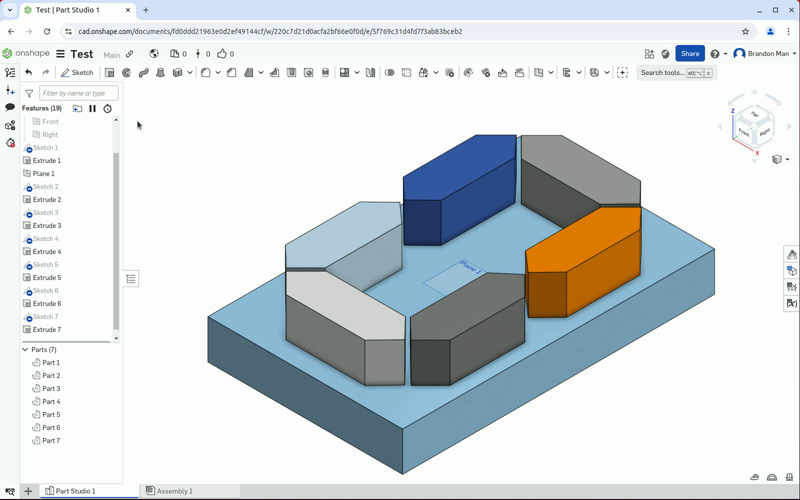
mouse_move(69, 150)
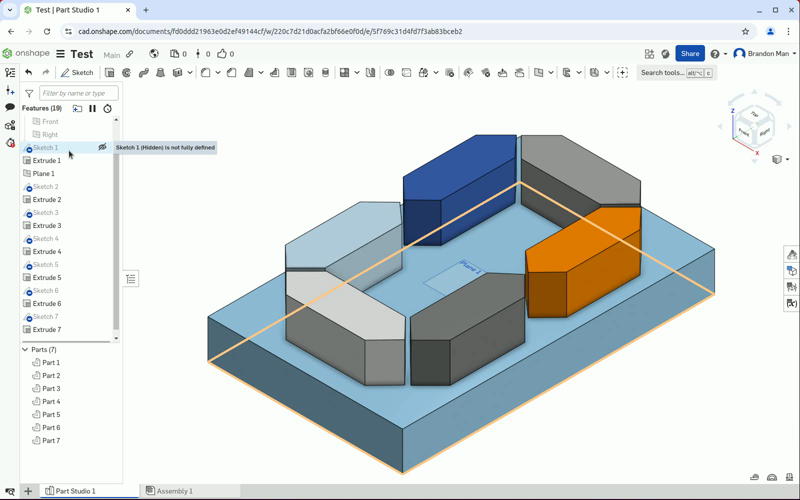
click(69, 150)